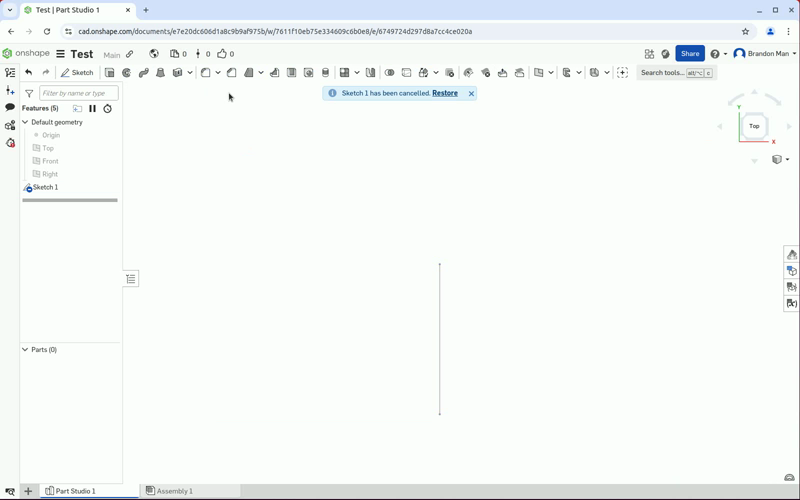
key(shift+h)
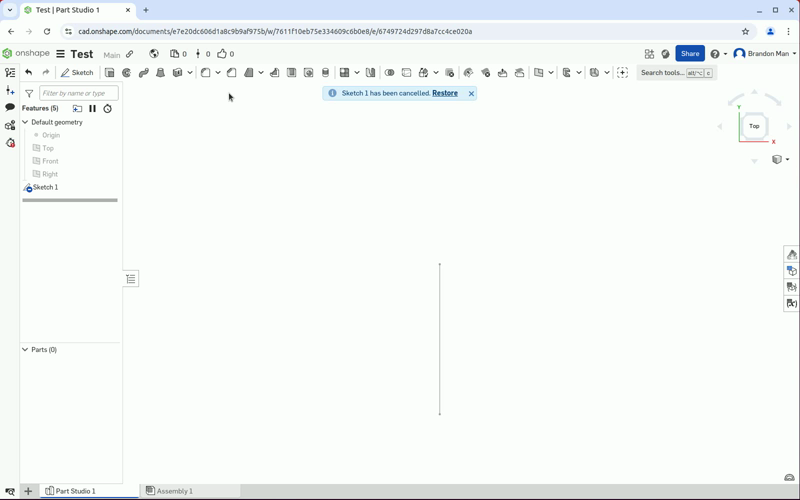
key(shift+s)
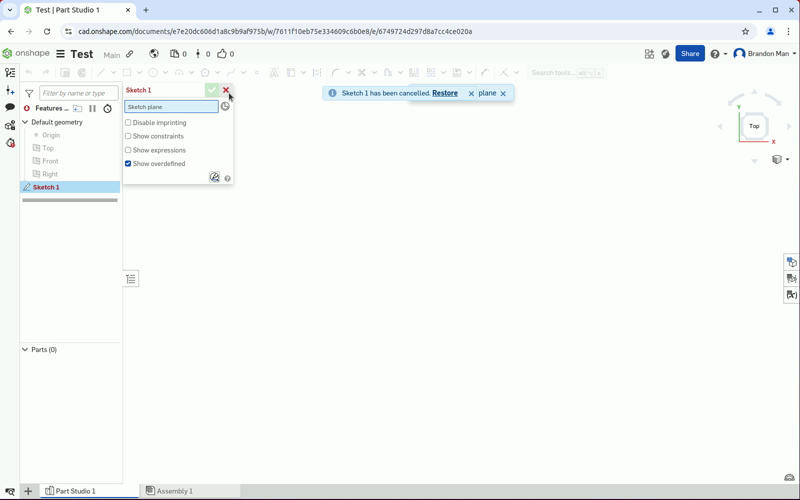
mouse_move(73, 150)
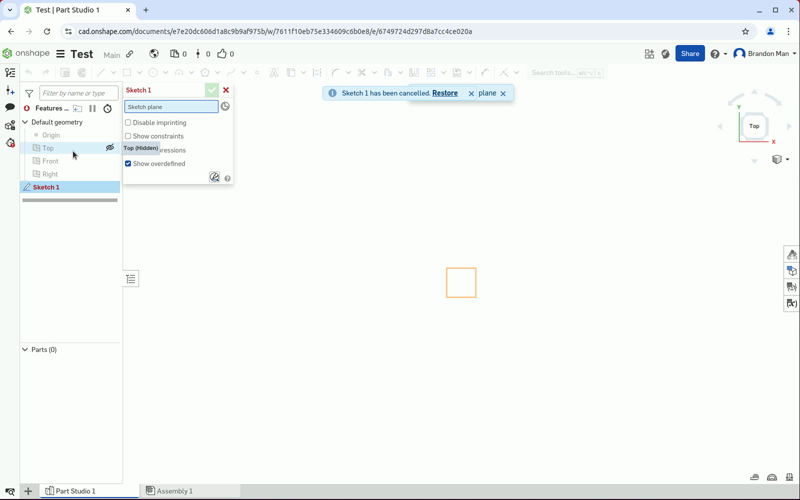
click(73, 150)
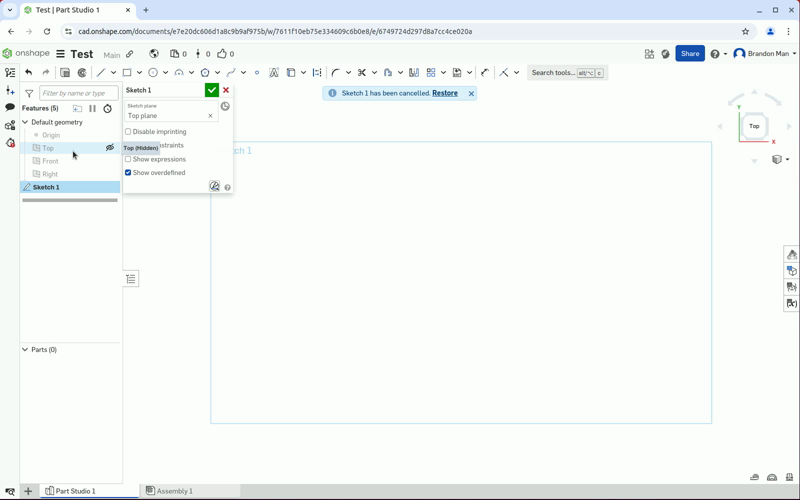
mouse_move(73, 352)
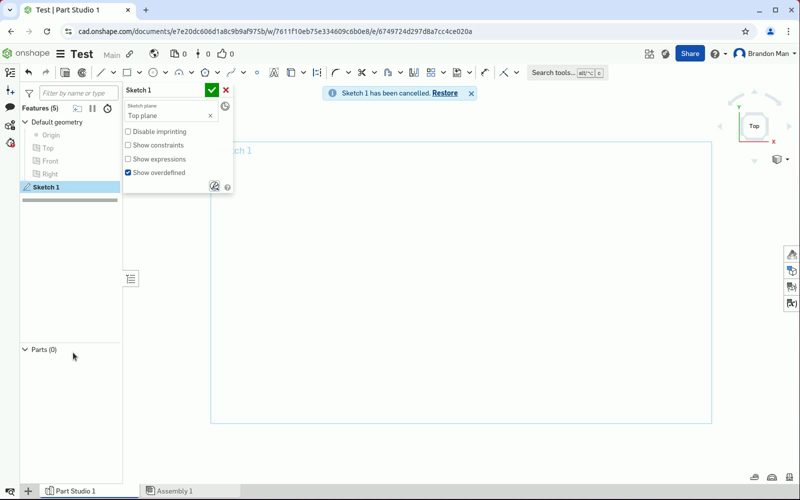
key(y)
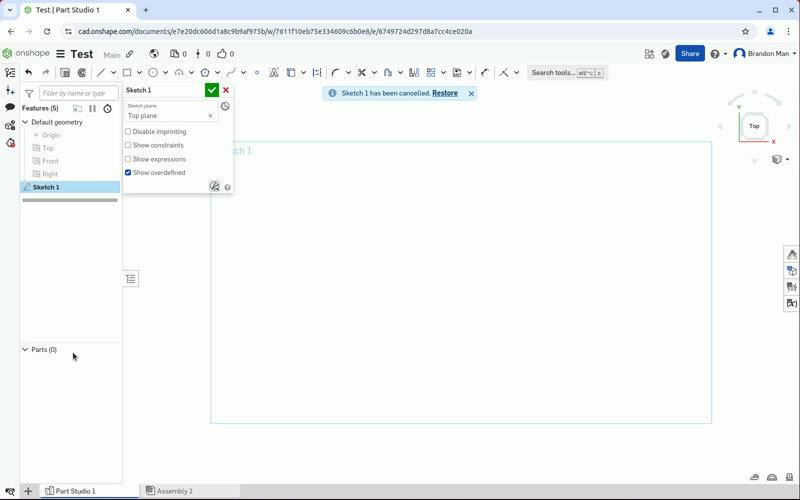
key(l)
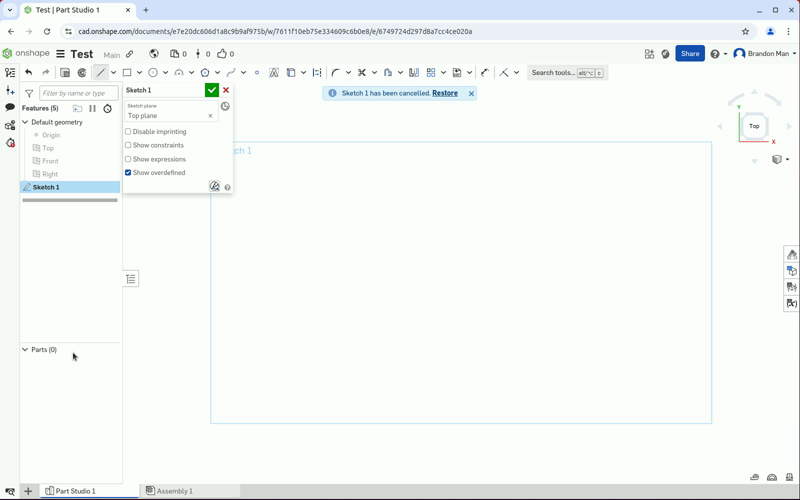
key_down(shift)
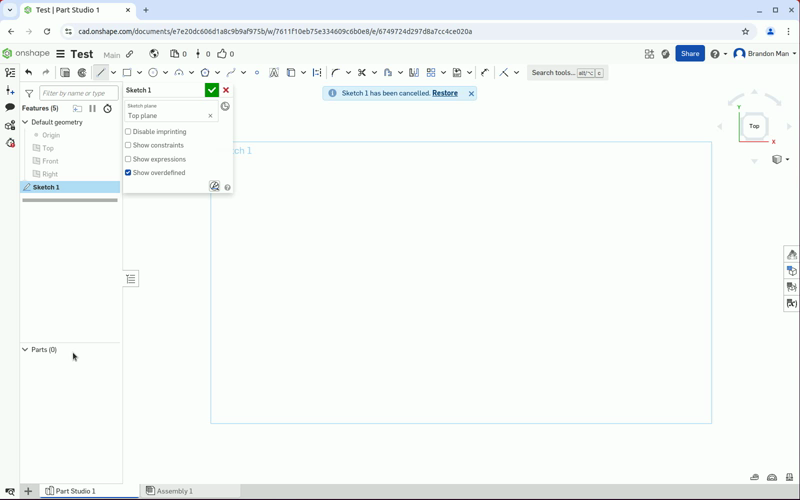
mouse_move(473, 293)
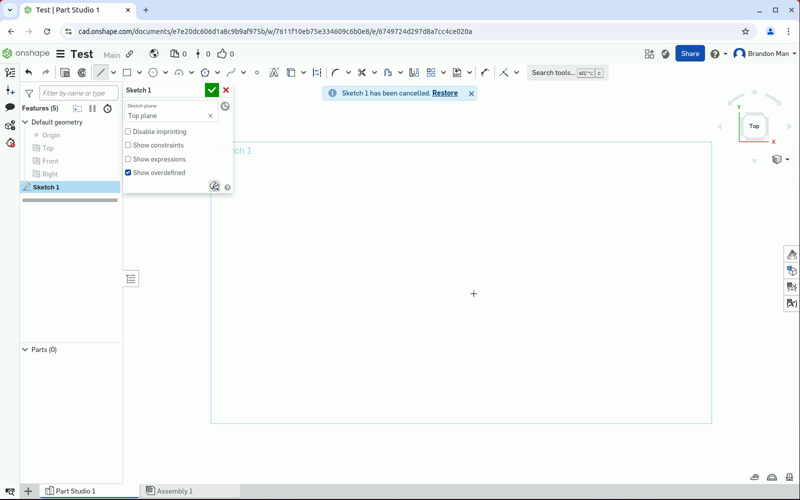
click(473, 293)
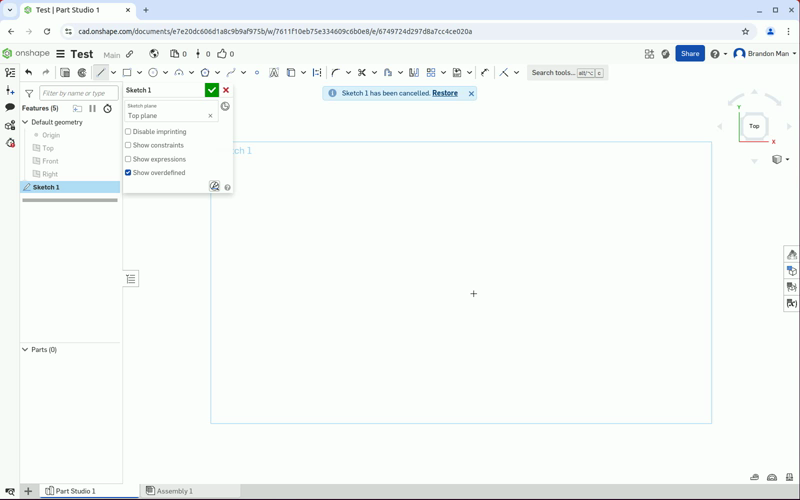
key_up(shift)
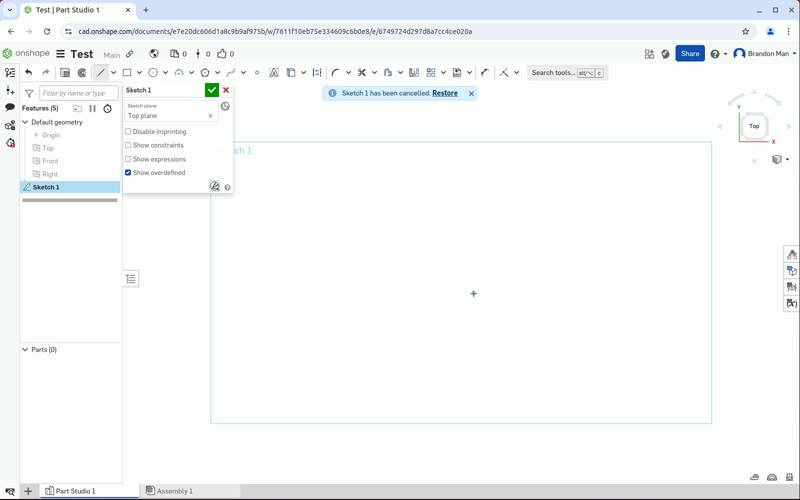
key_down(shift)
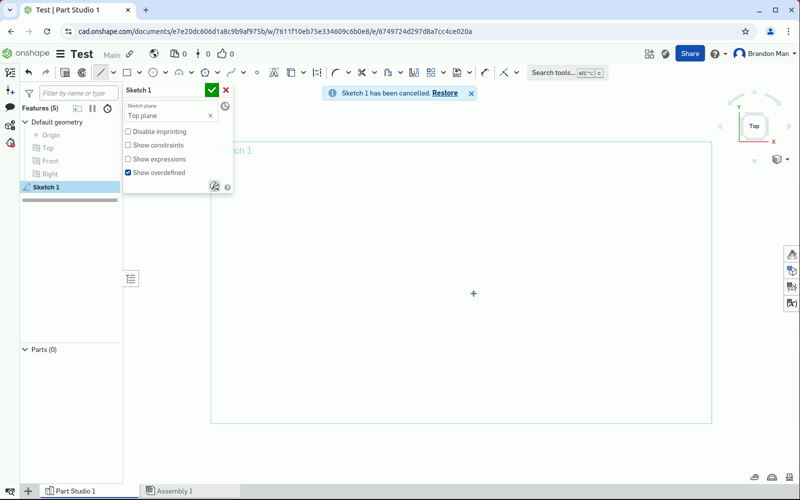
mouse_move(503, 293)
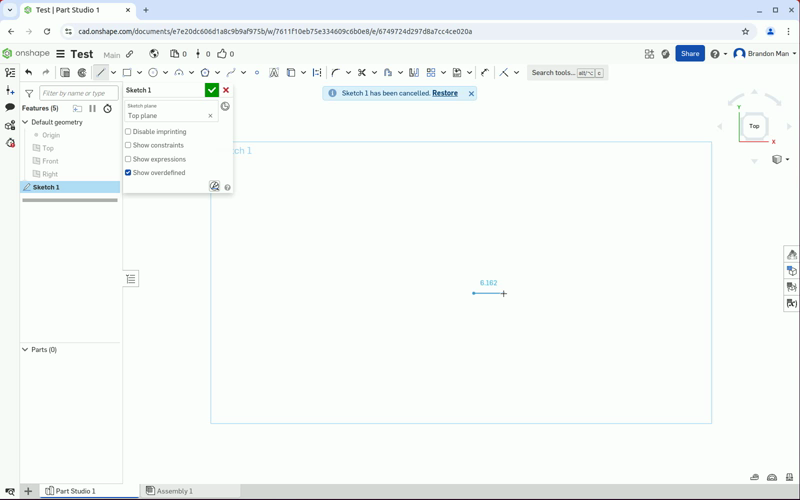
mouse_move(477, 293)
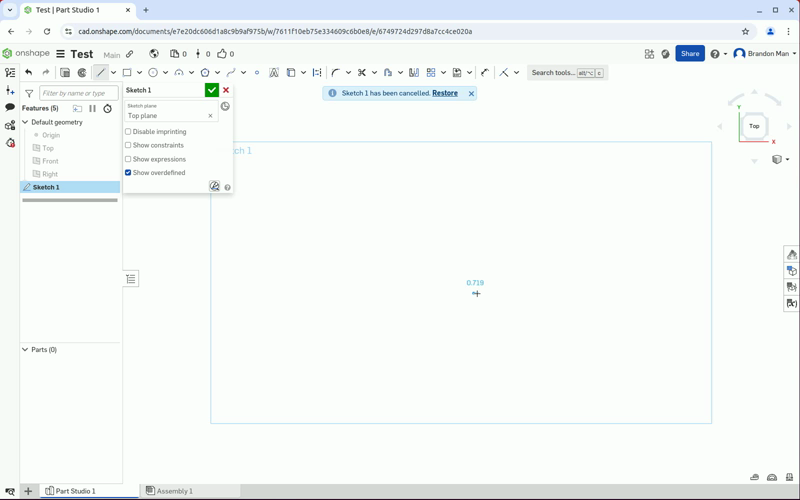
scroll(6)
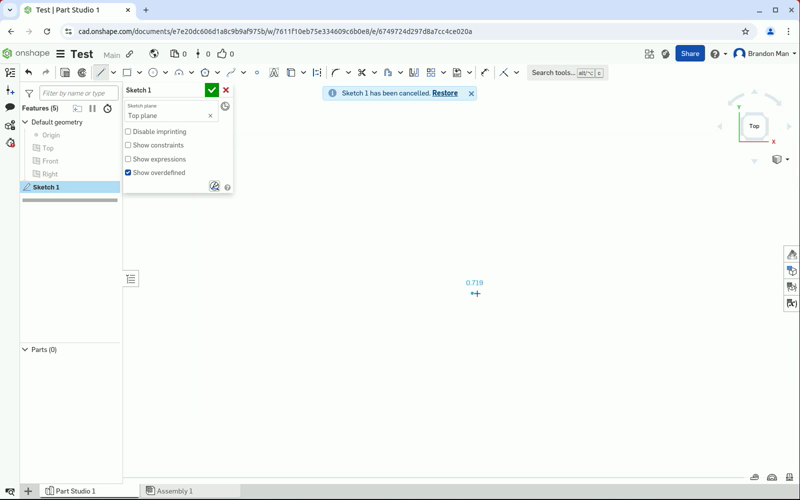
scroll(6)
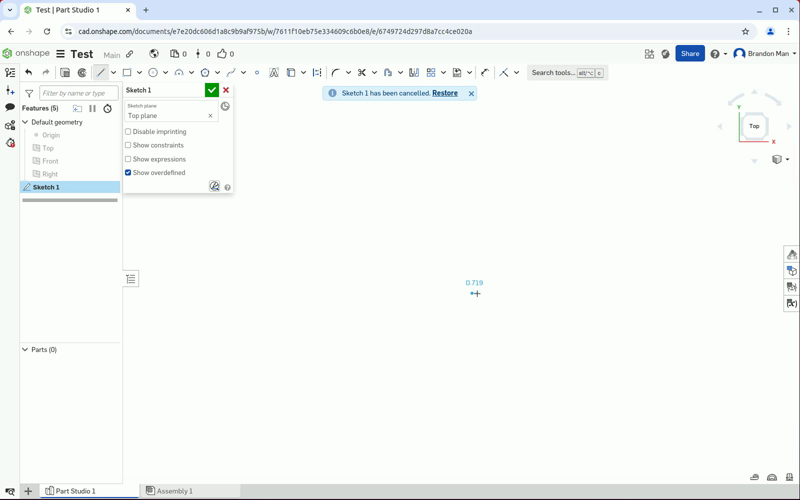
scroll(6)
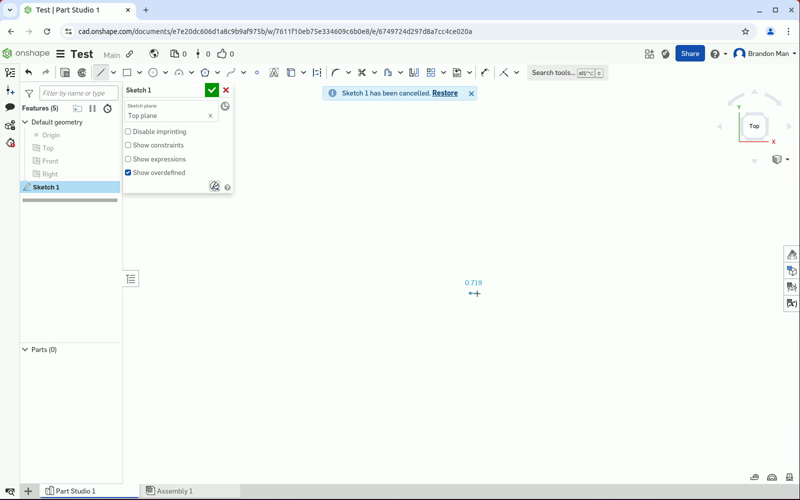
scroll(6)
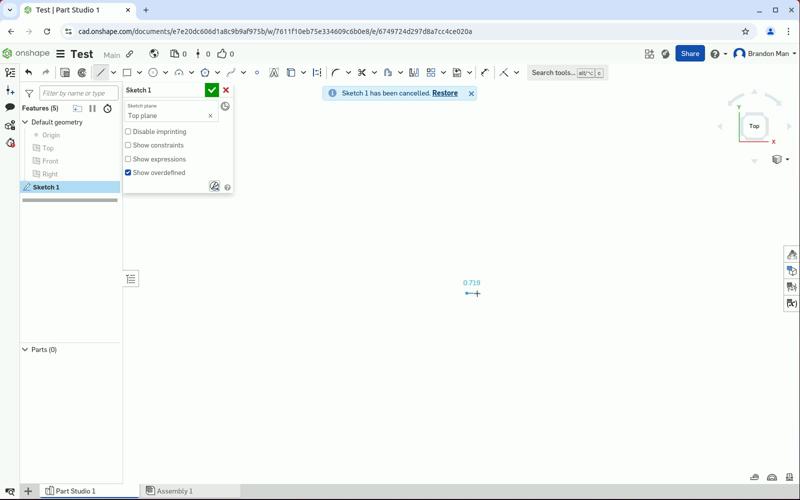
scroll(6)
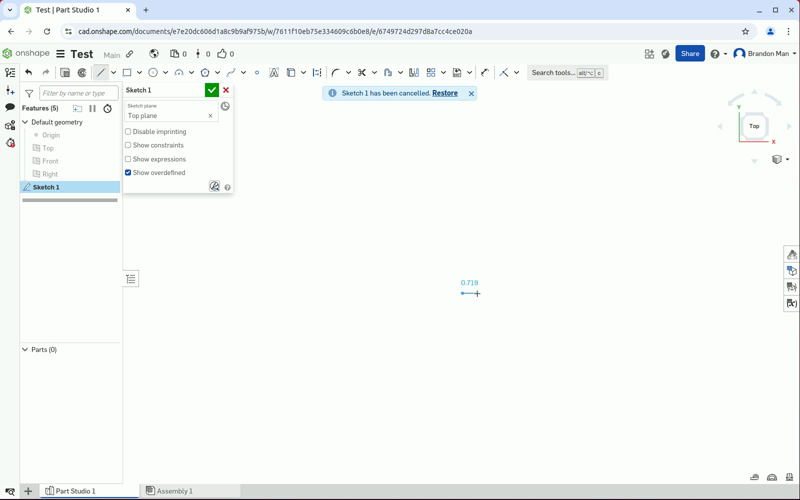
scroll(6)
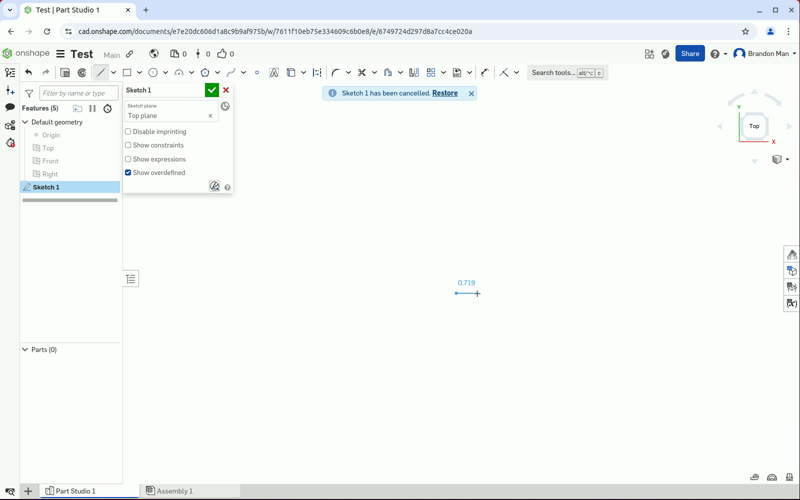
scroll(6)
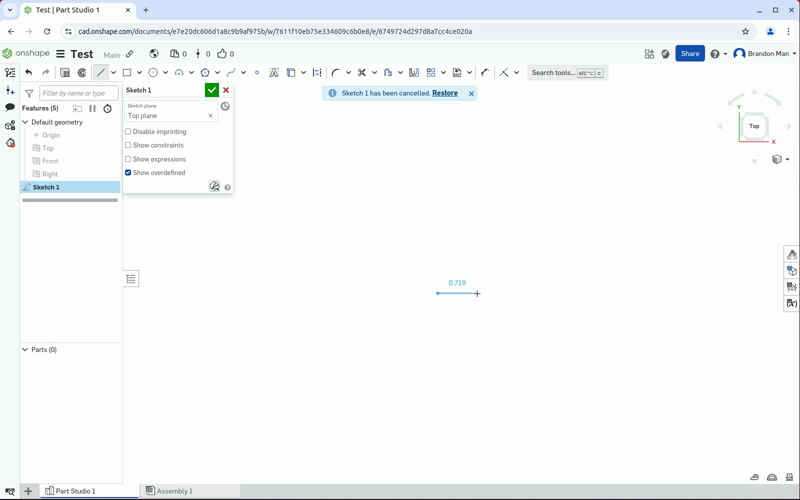
click(477, 293)
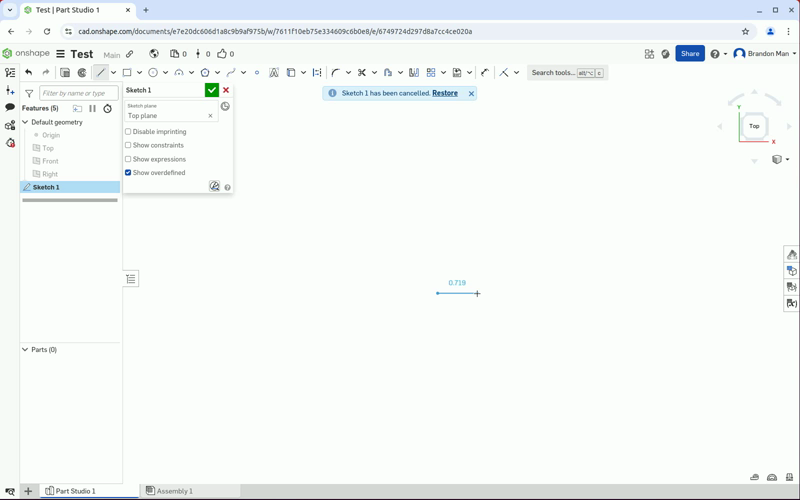
scroll(-6)
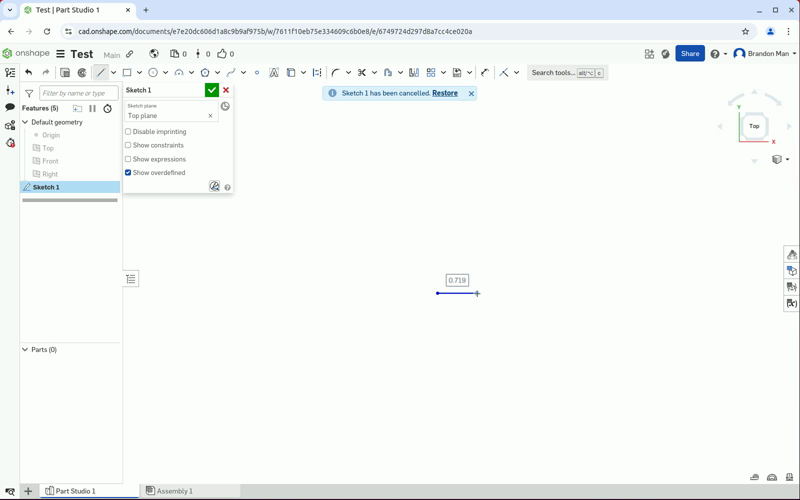
scroll(-6)
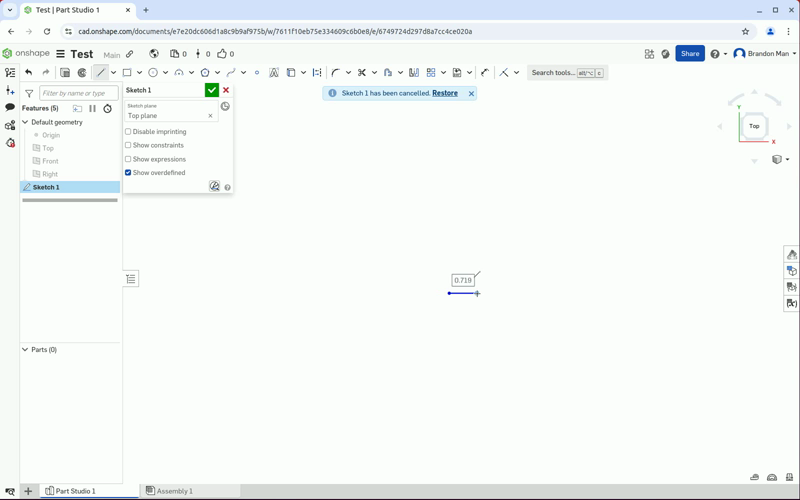
scroll(-6)
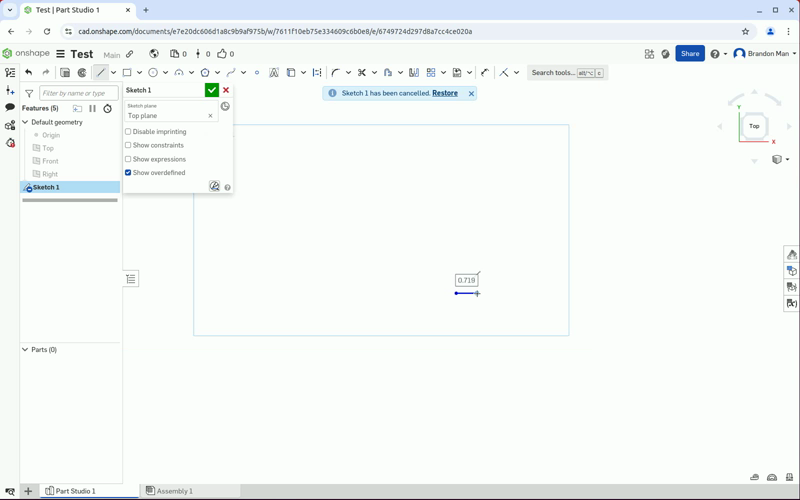
scroll(-6)
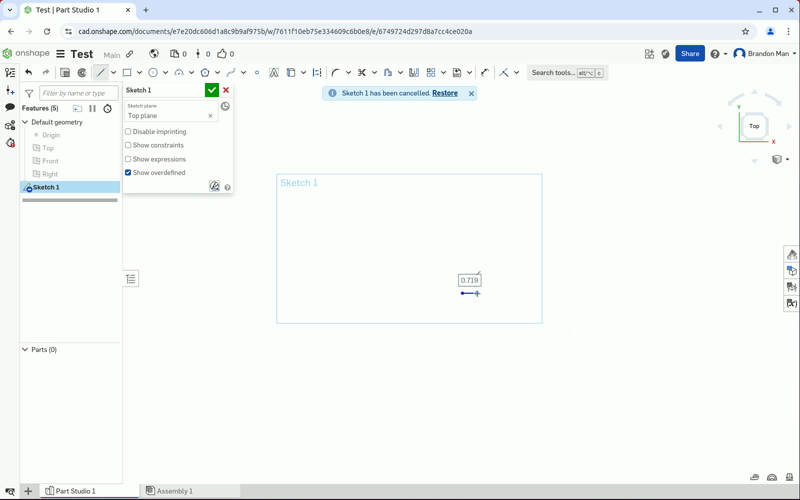
scroll(-6)
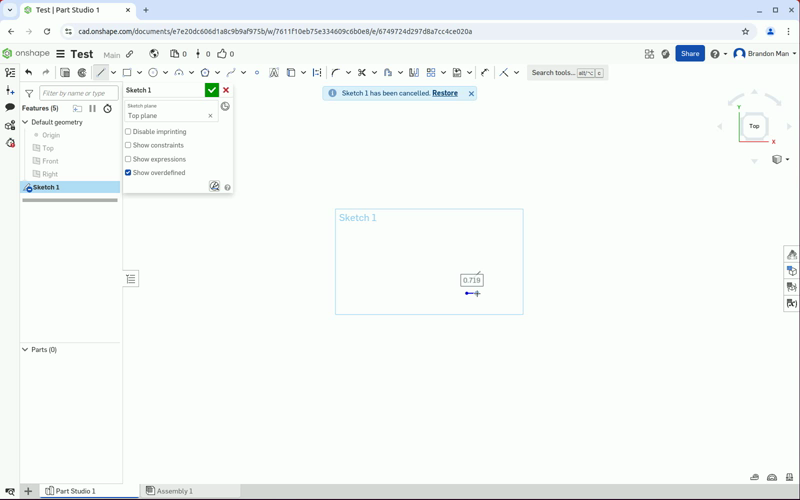
scroll(-6)
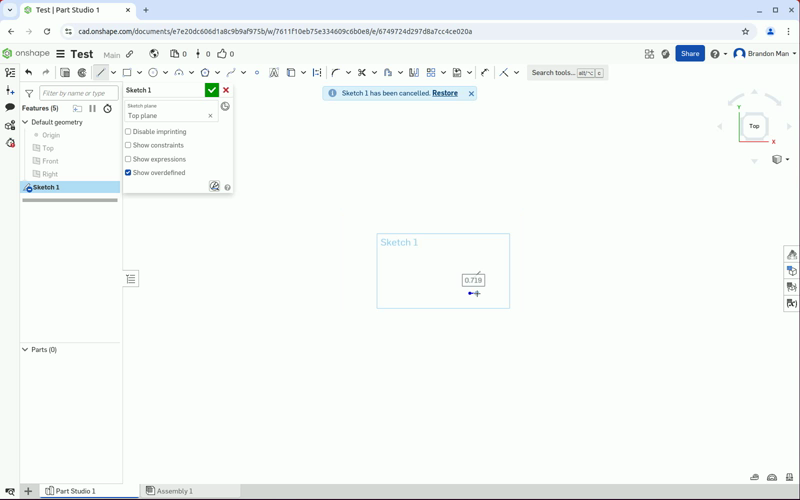
scroll(-6)
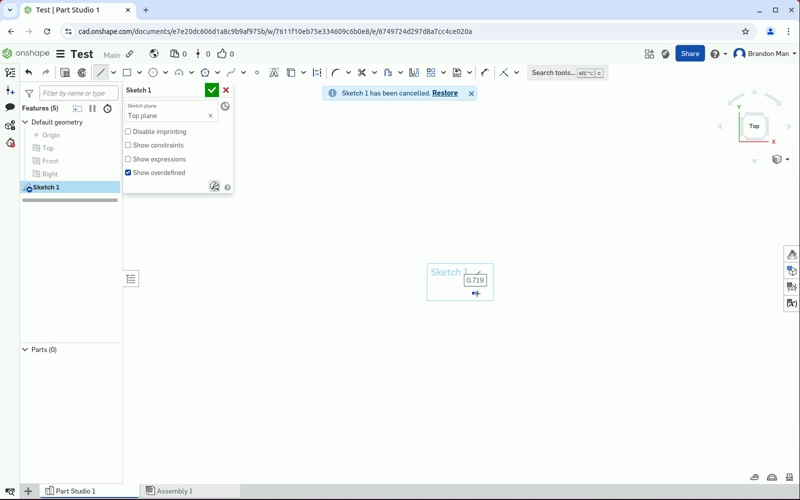
key_up(shift)
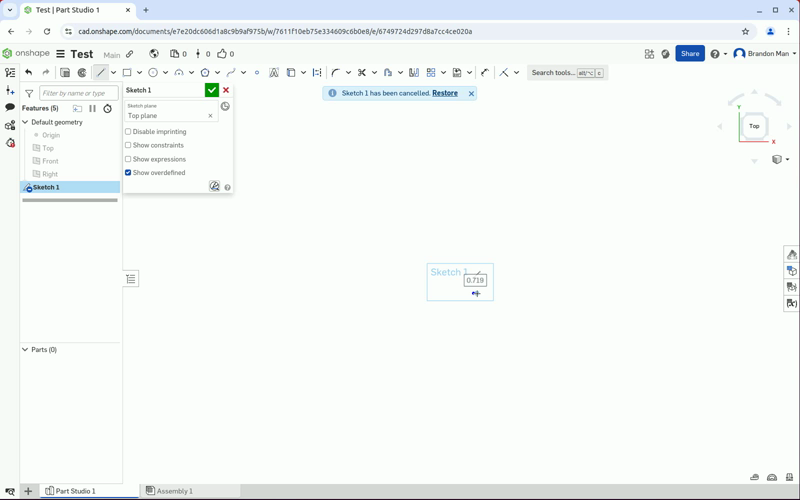
key_down(shift)
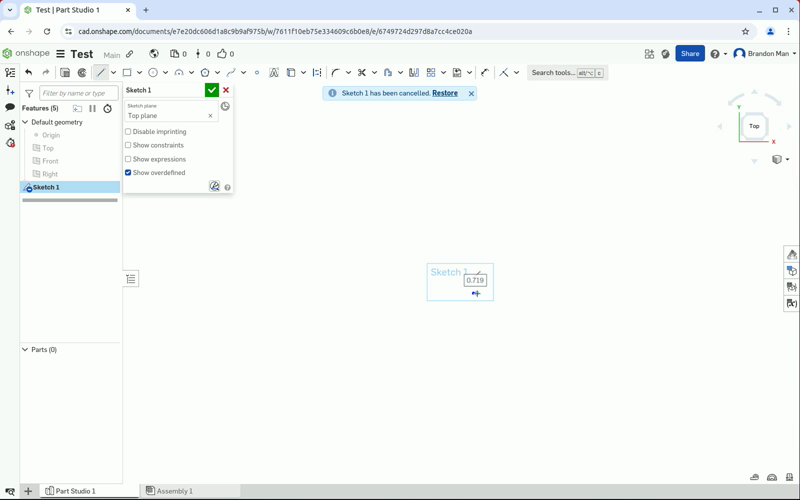
mouse_move(507, 293)
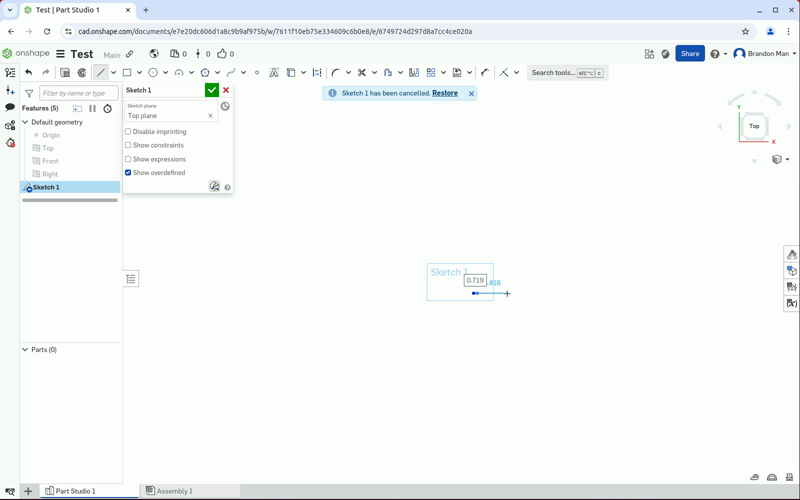
mouse_move(477, 270)
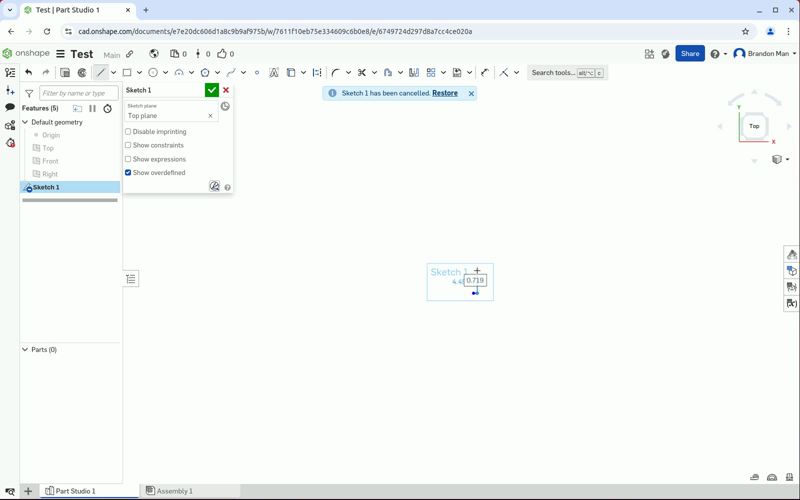
click(477, 270)
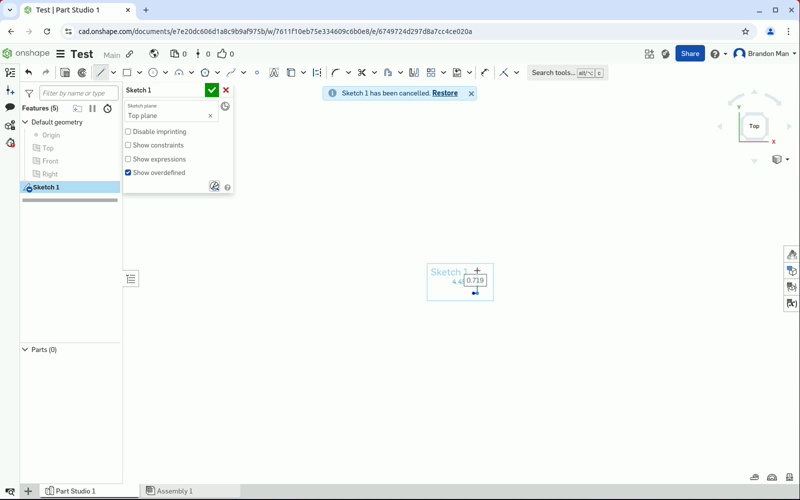
key_up(shift)
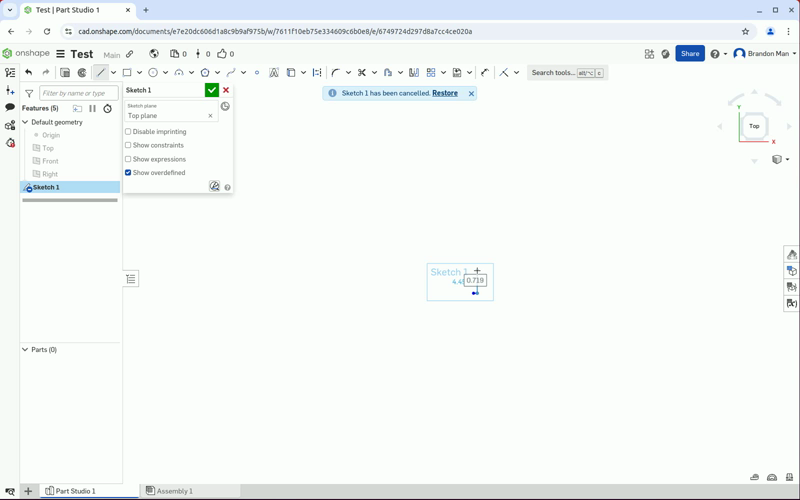
key_down(shift)
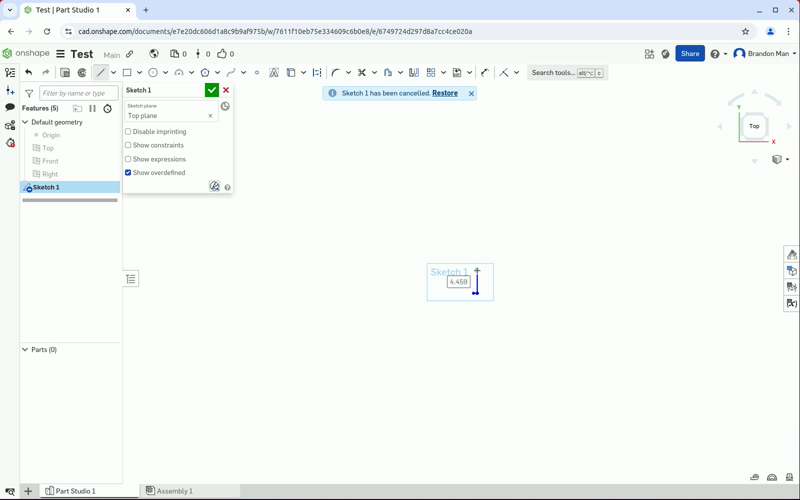
mouse_move(507, 270)
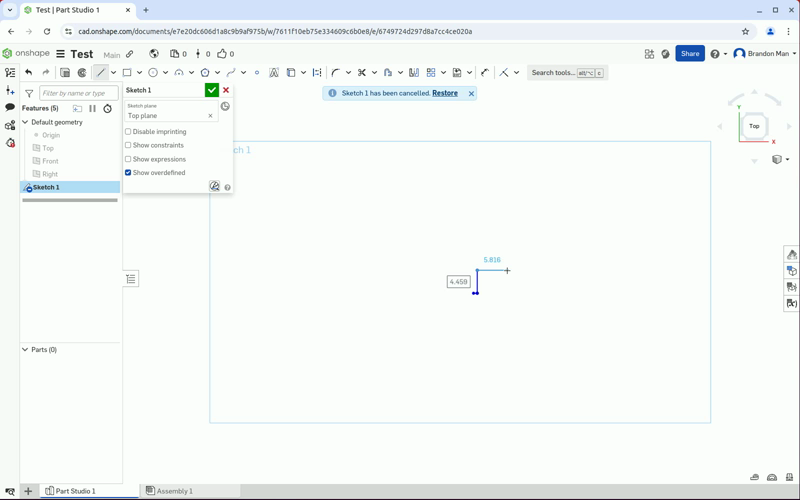
mouse_move(473, 270)
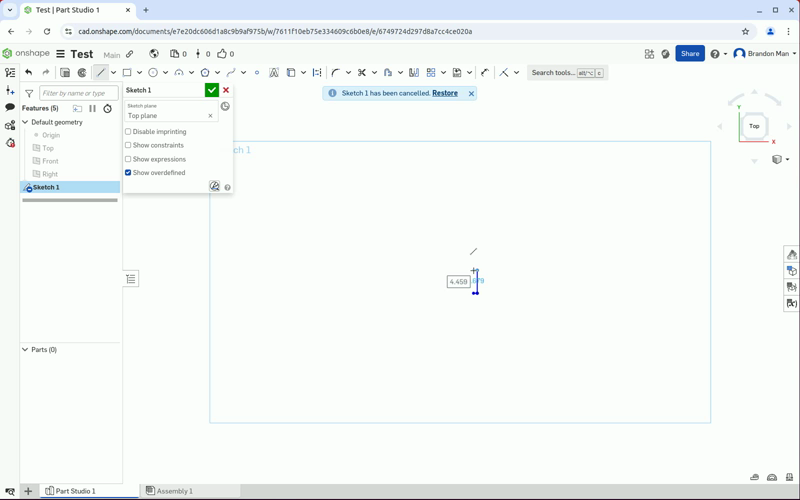
scroll(6)
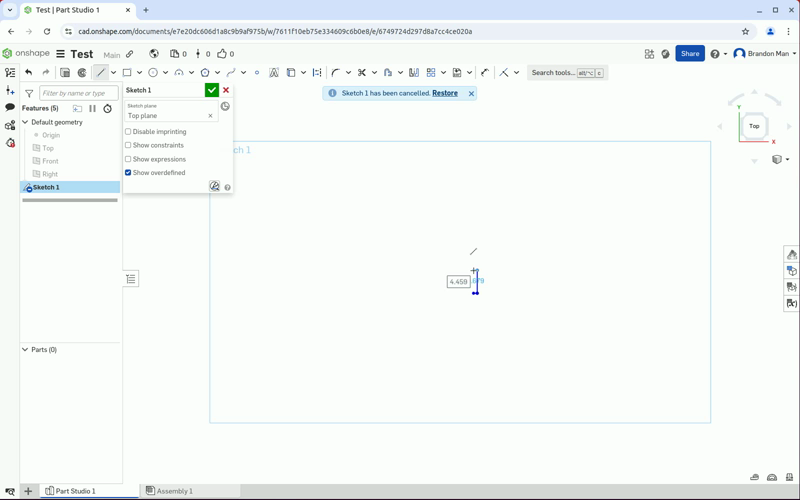
scroll(6)
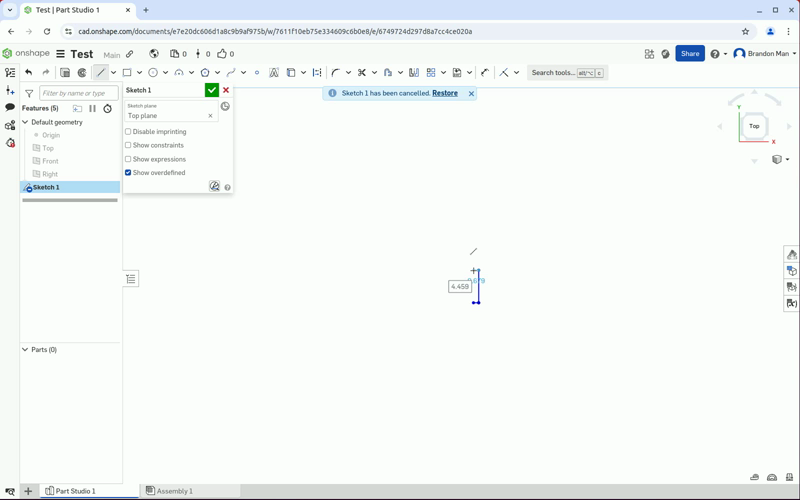
scroll(6)
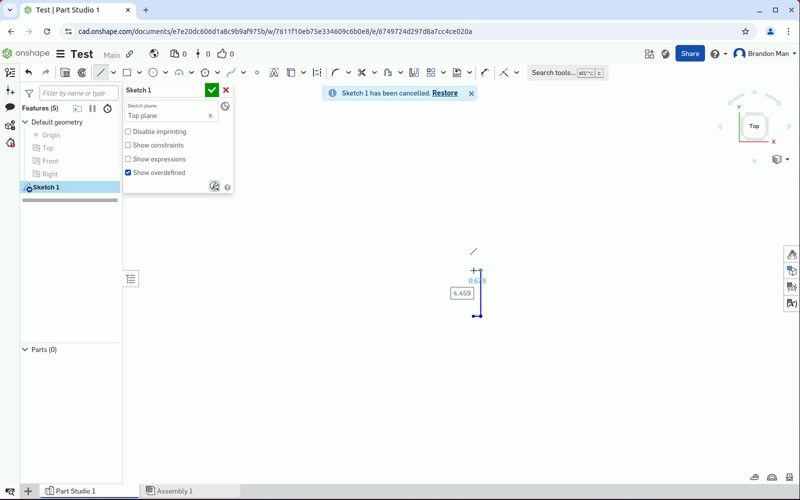
scroll(6)
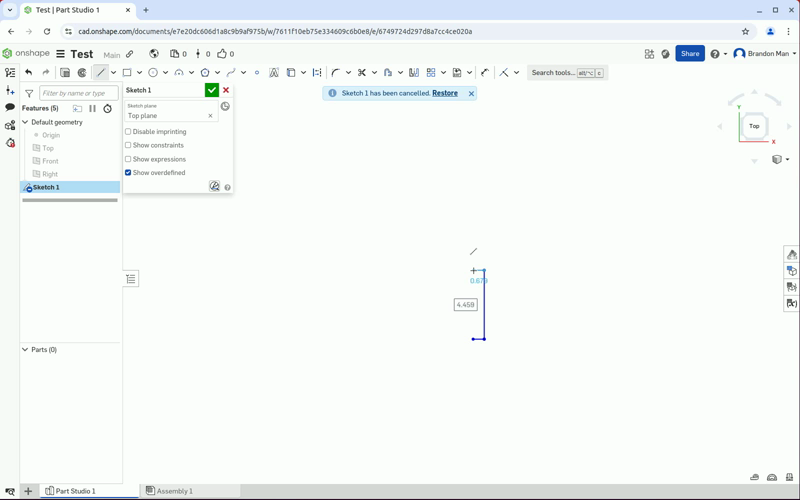
scroll(6)
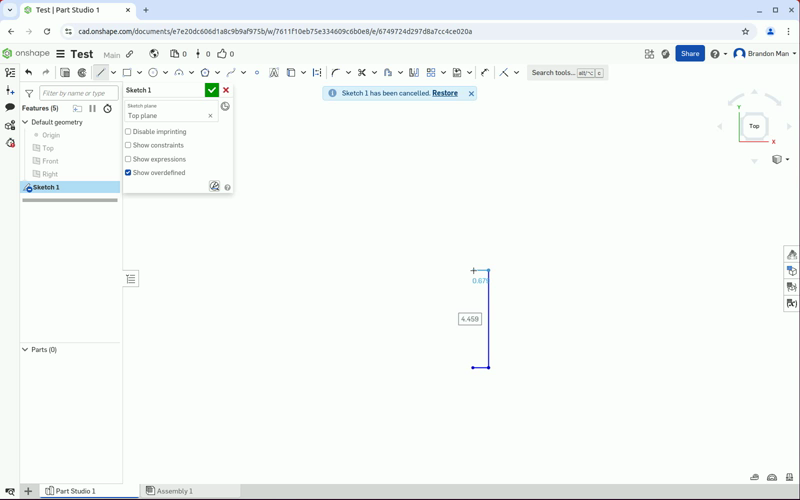
scroll(6)
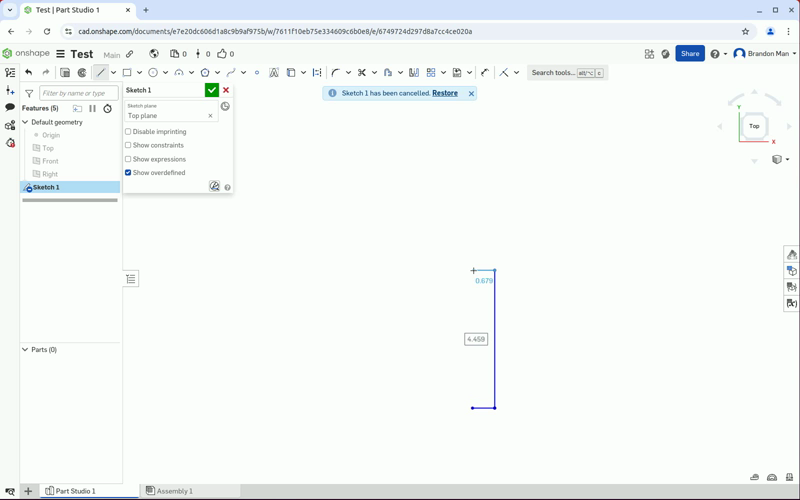
scroll(6)
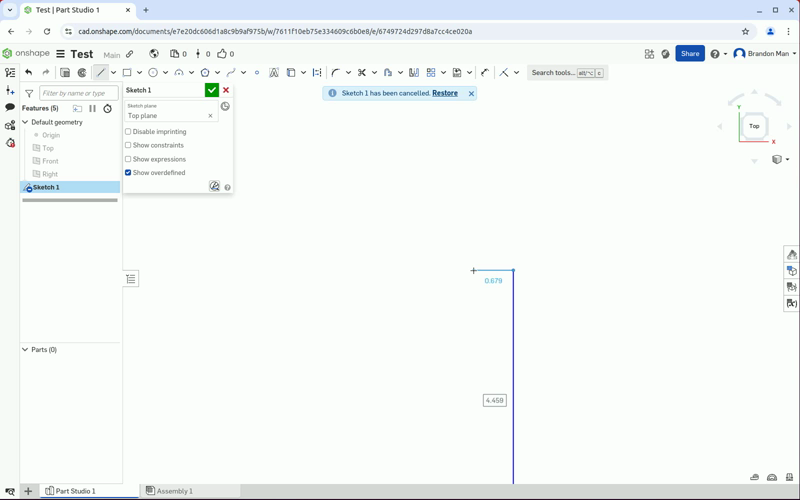
click(473, 270)
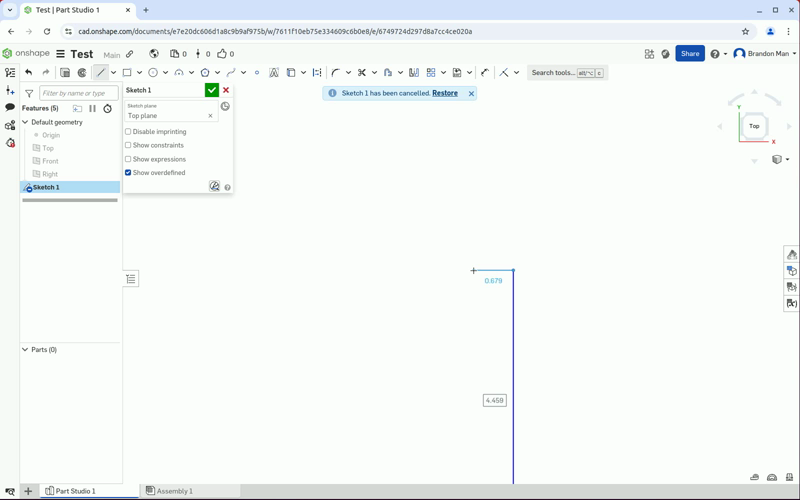
scroll(-6)
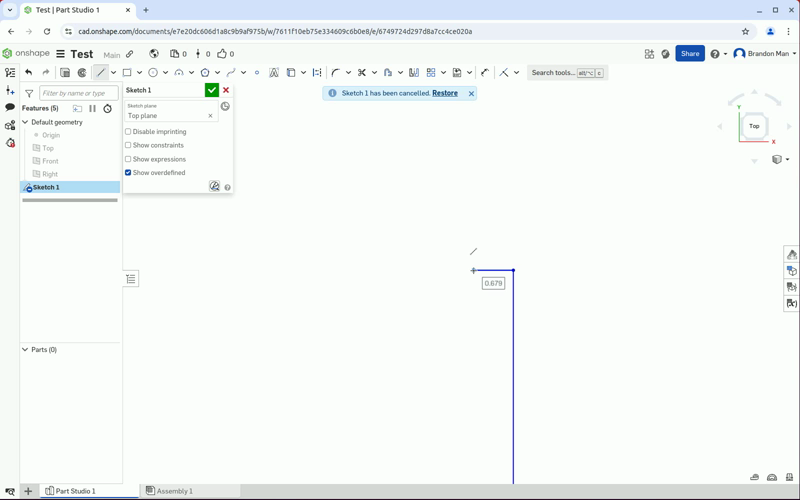
scroll(-6)
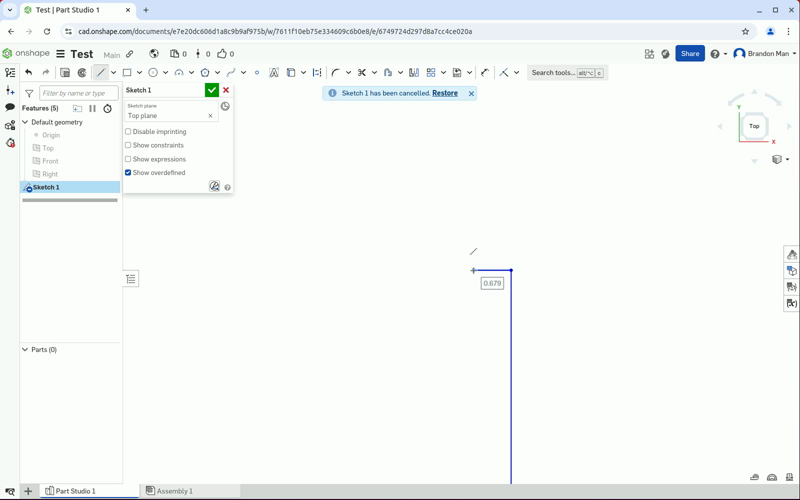
scroll(-6)
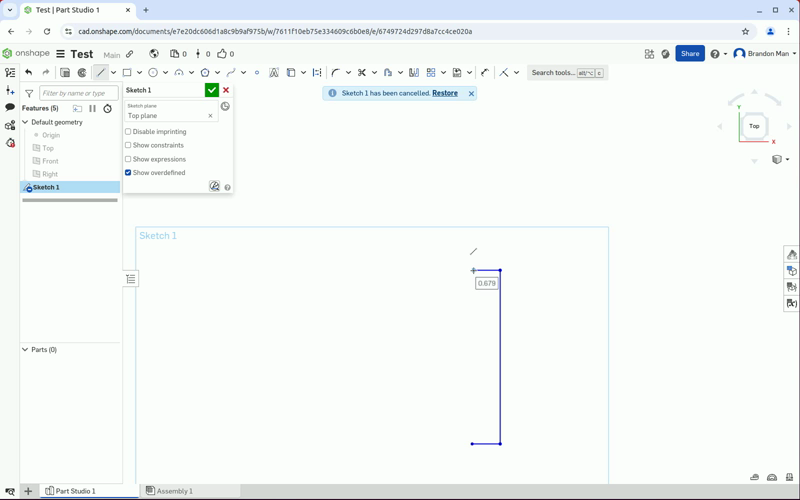
scroll(-6)
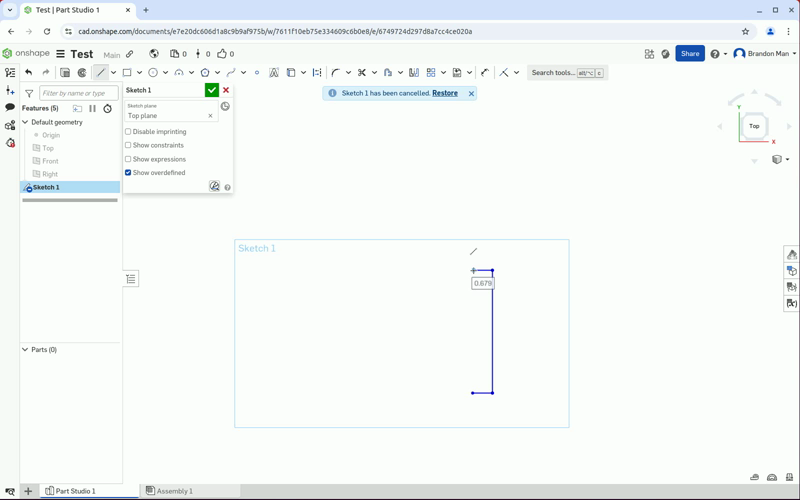
scroll(-6)
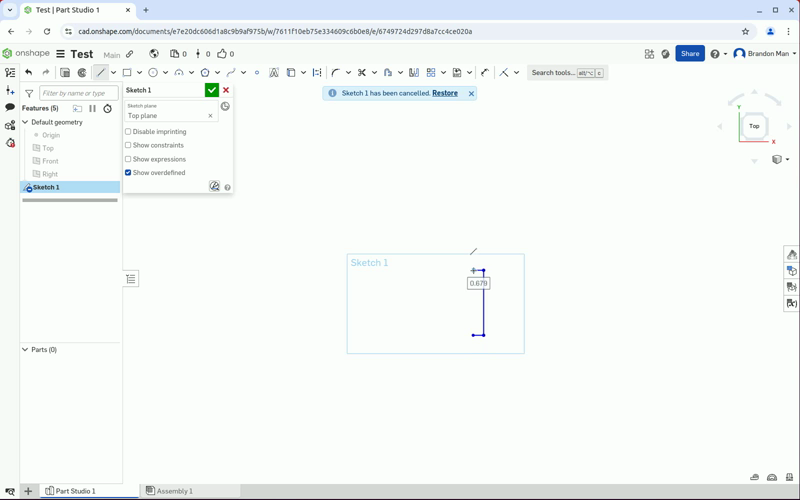
scroll(-6)
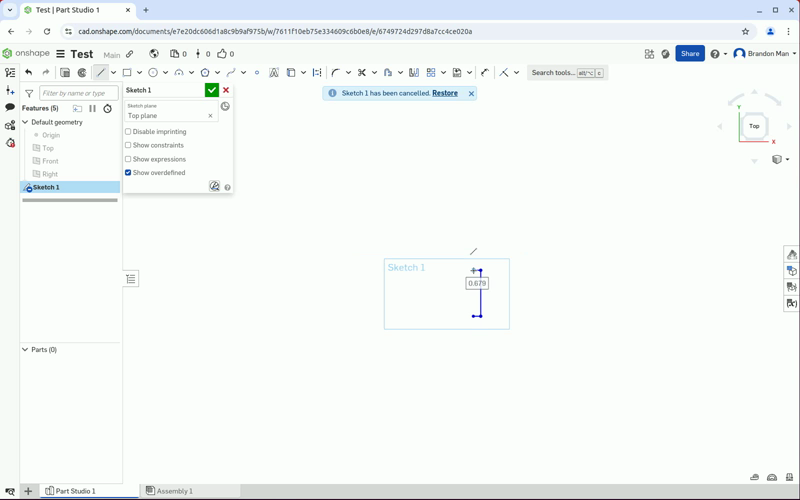
scroll(-6)
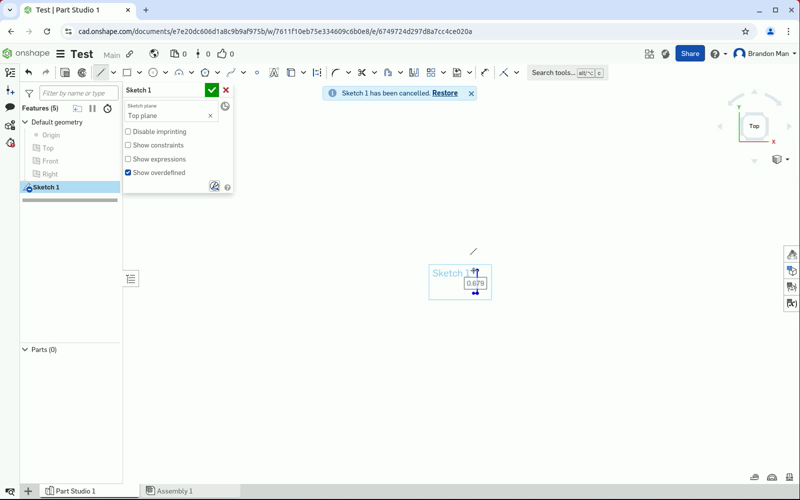
key_up(shift)
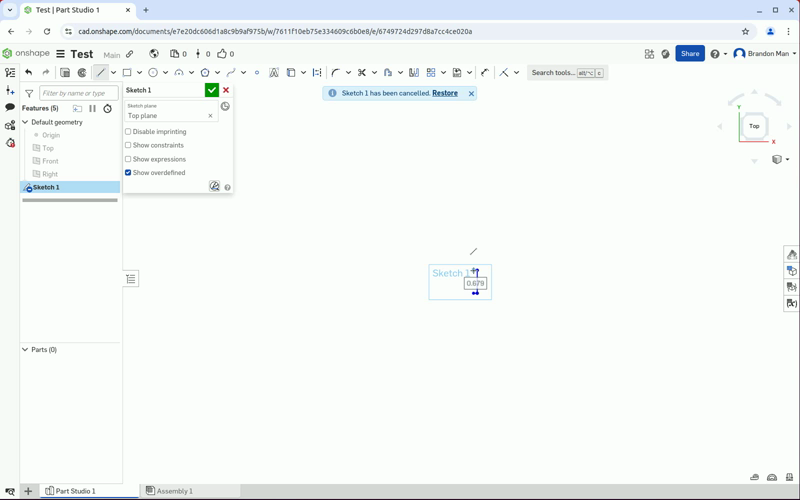
mouse_move(503, 270)
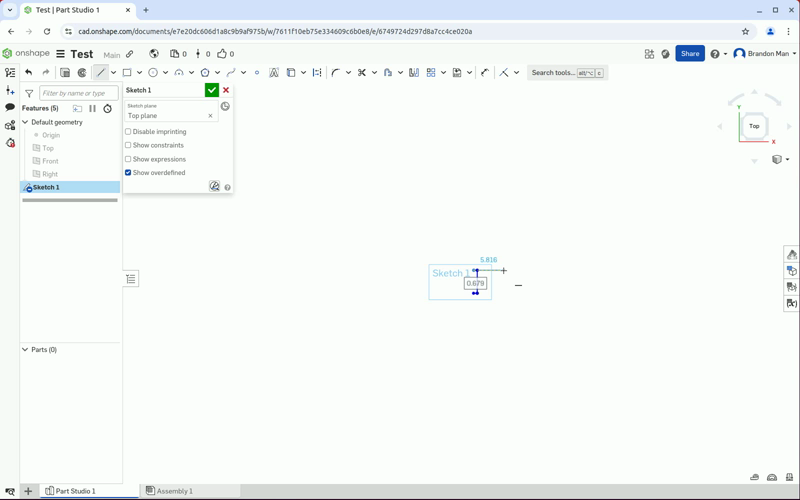
key_down(shift)
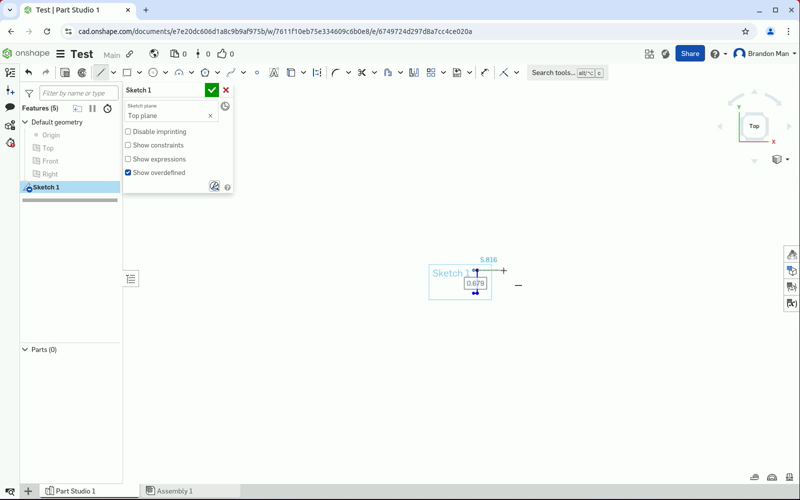
mouse_move(473, 293)
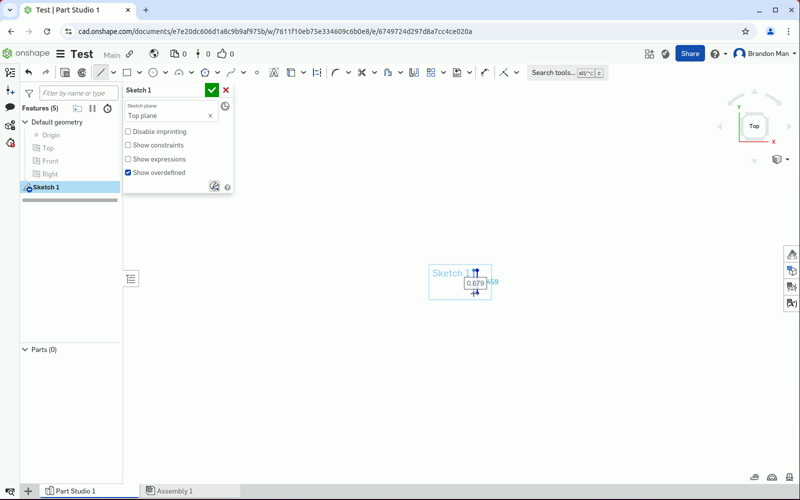
scroll(6)
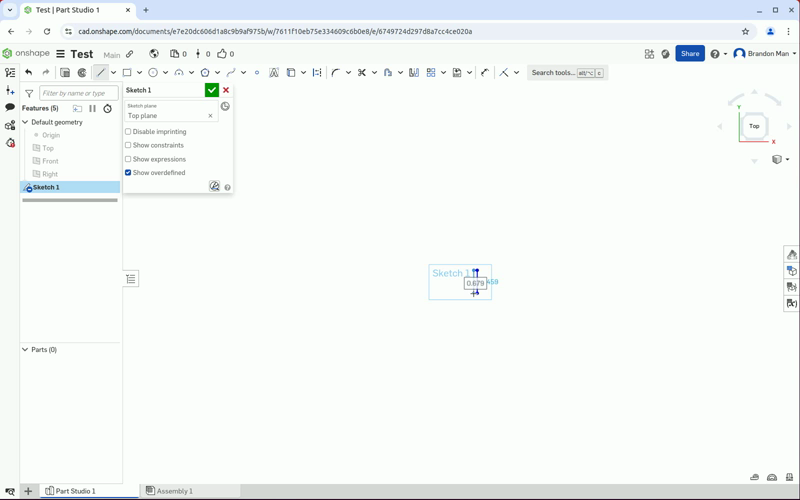
scroll(6)
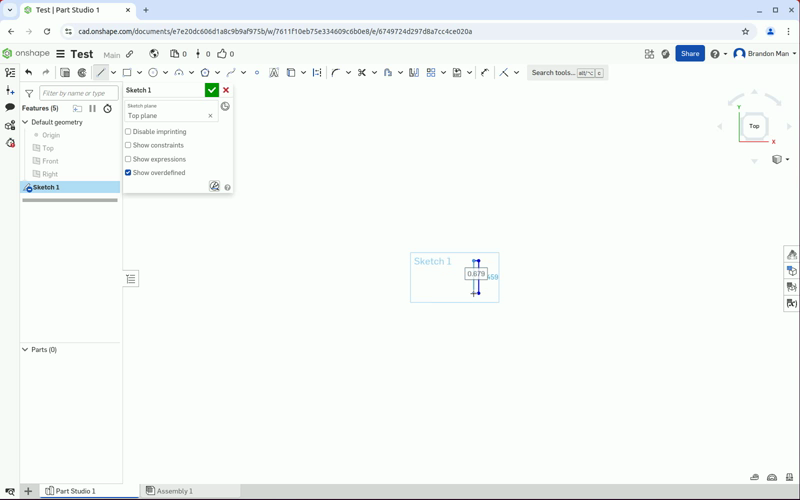
scroll(6)
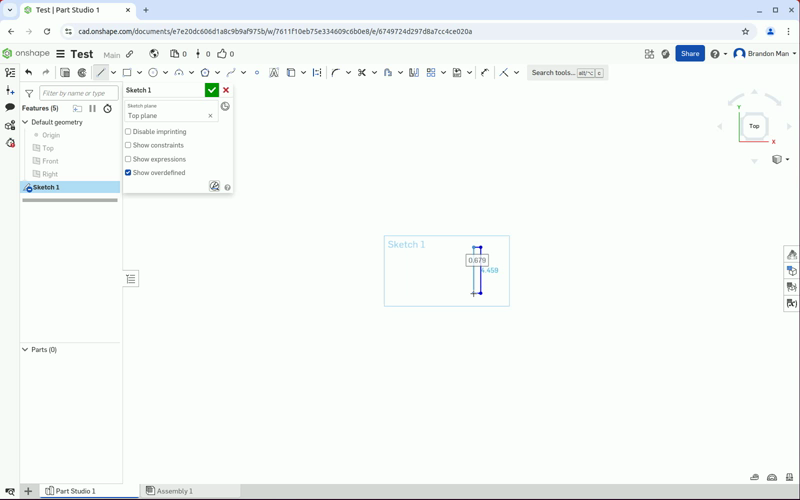
scroll(6)
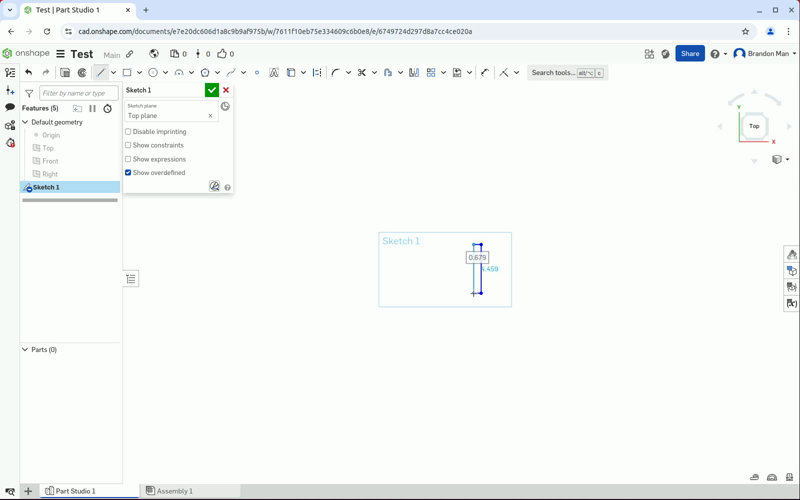
scroll(6)
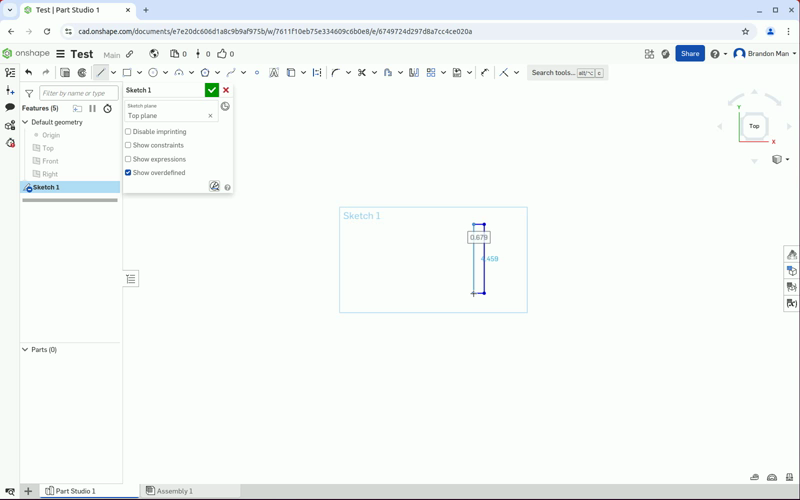
scroll(6)
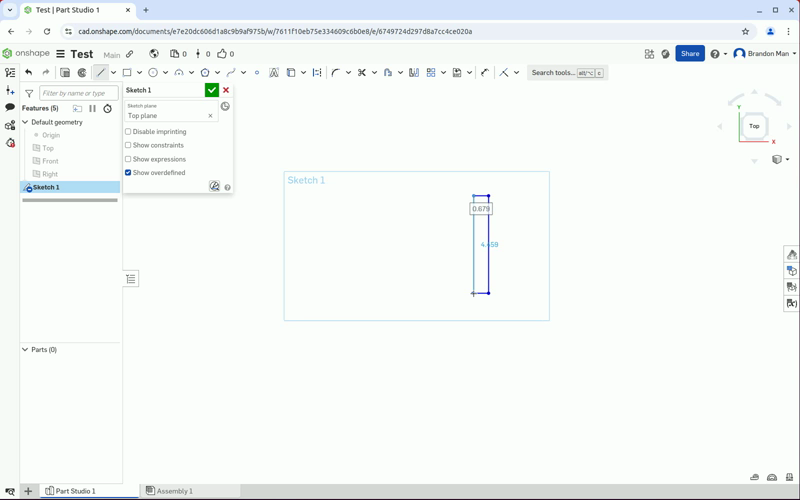
scroll(6)
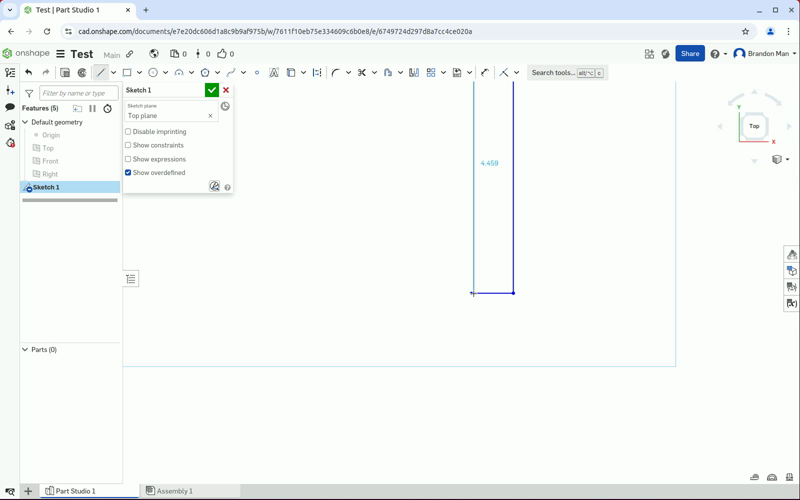
key_up(shift)
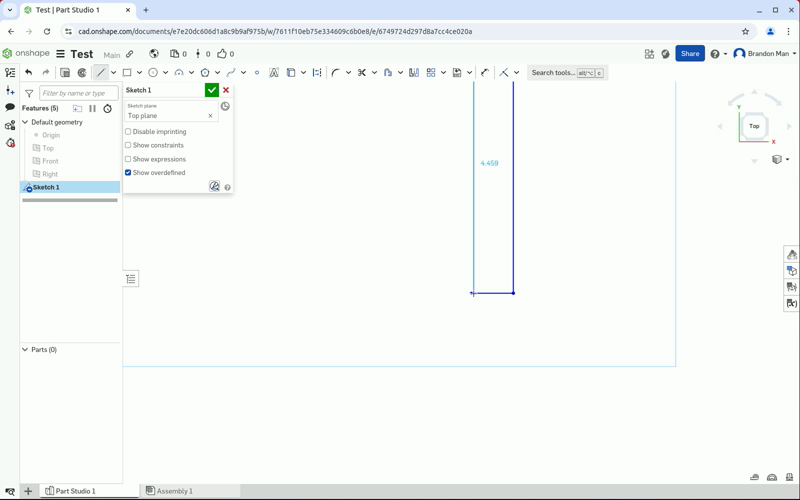
click(473, 293)
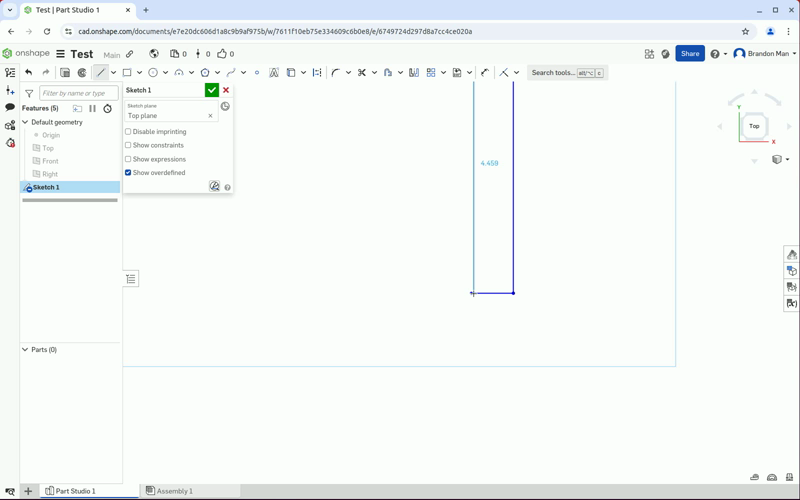
scroll(-6)
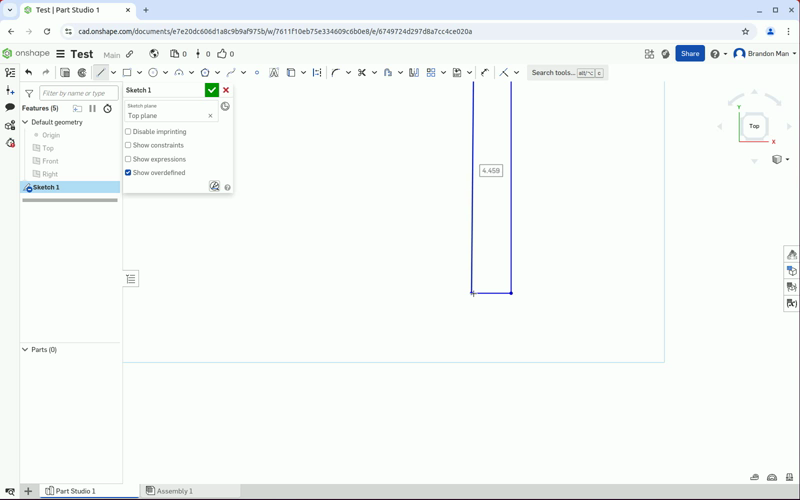
scroll(-6)
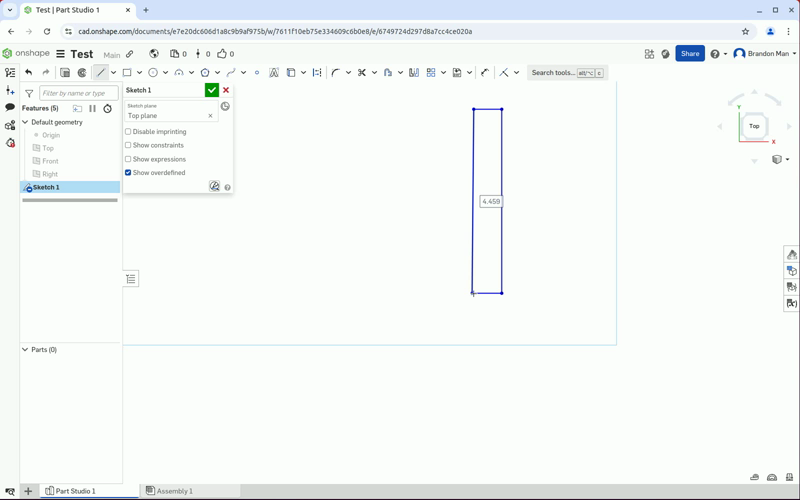
scroll(-6)
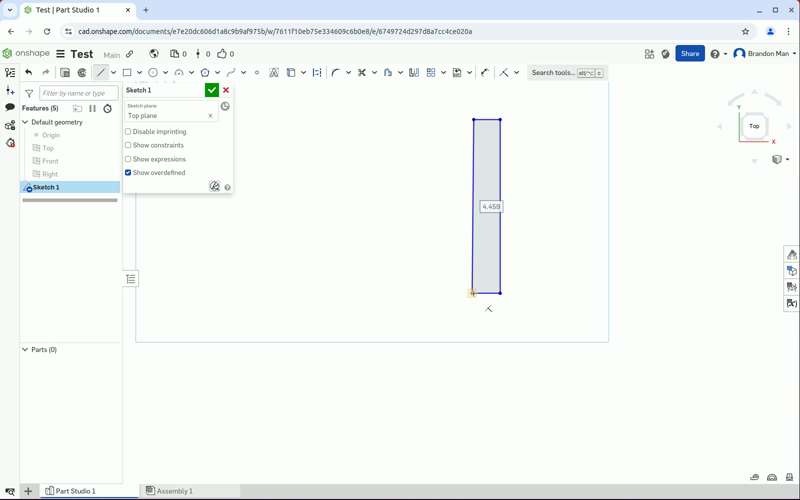
scroll(-6)
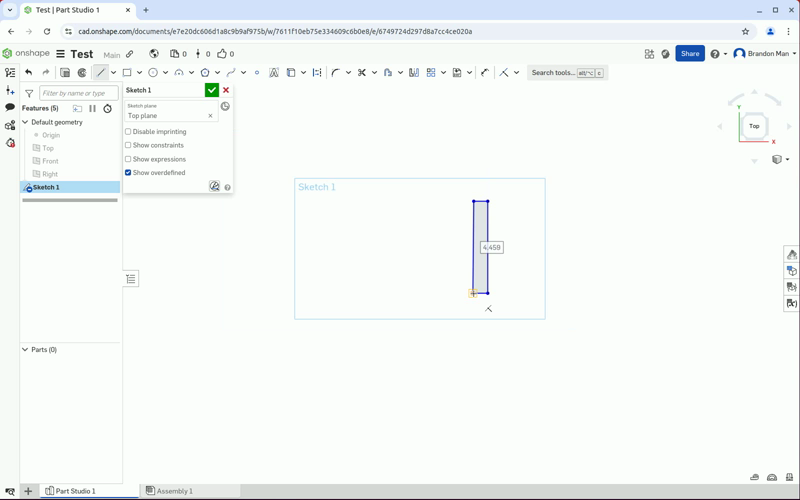
scroll(-6)
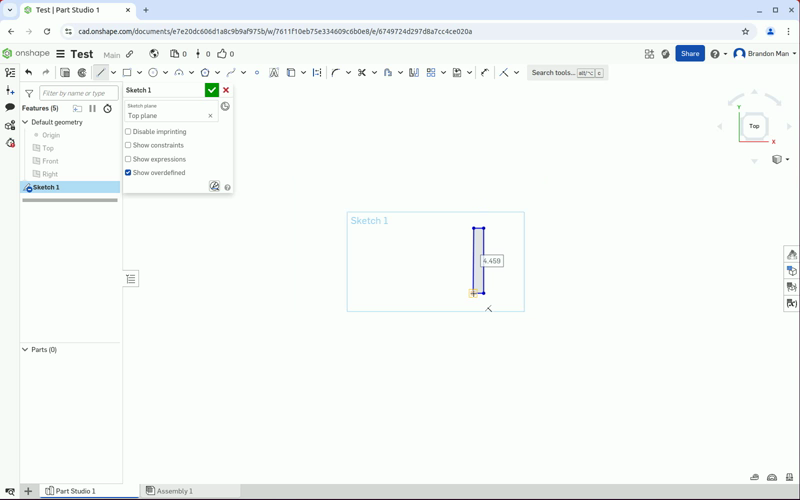
scroll(-6)
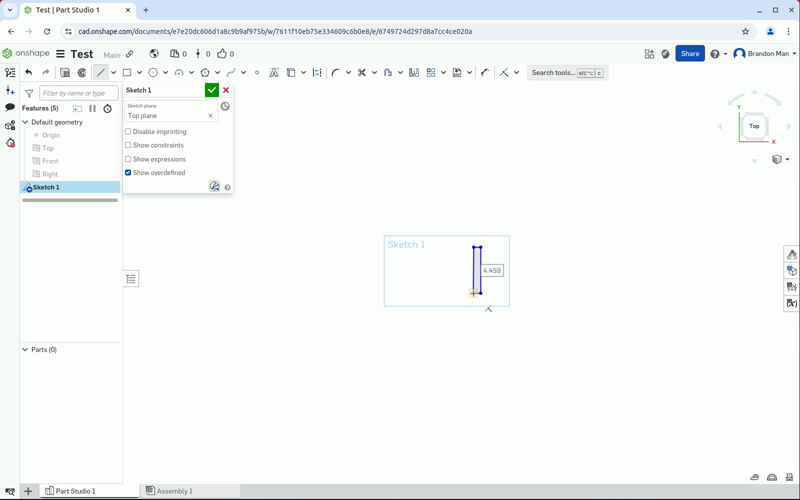
scroll(-6)
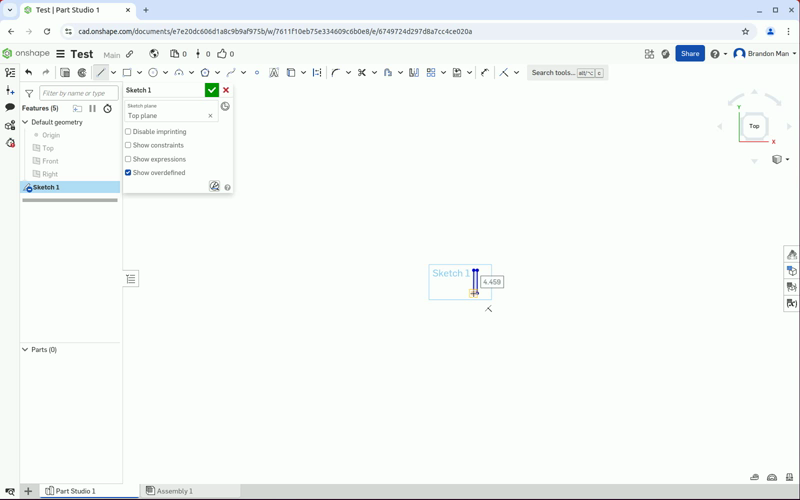
key(esc)
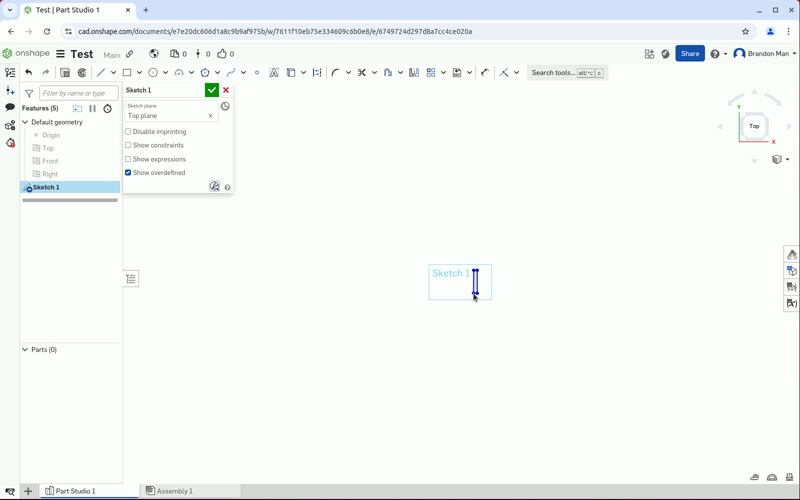
mouse_move(475, 270)
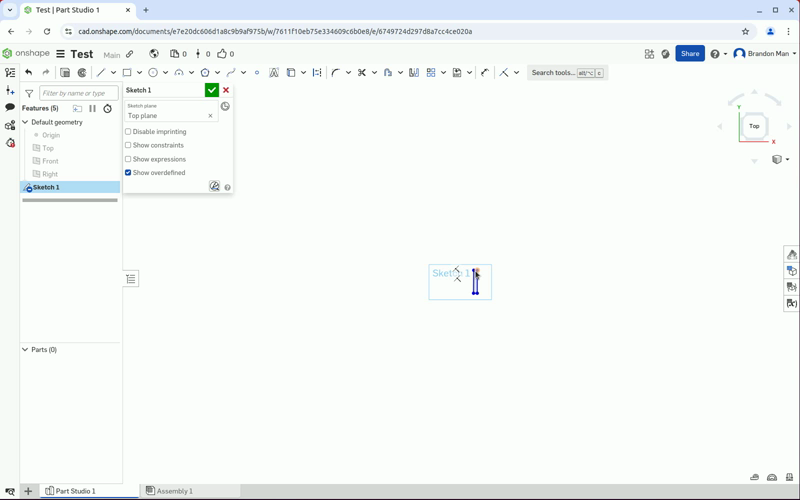
scroll(6)
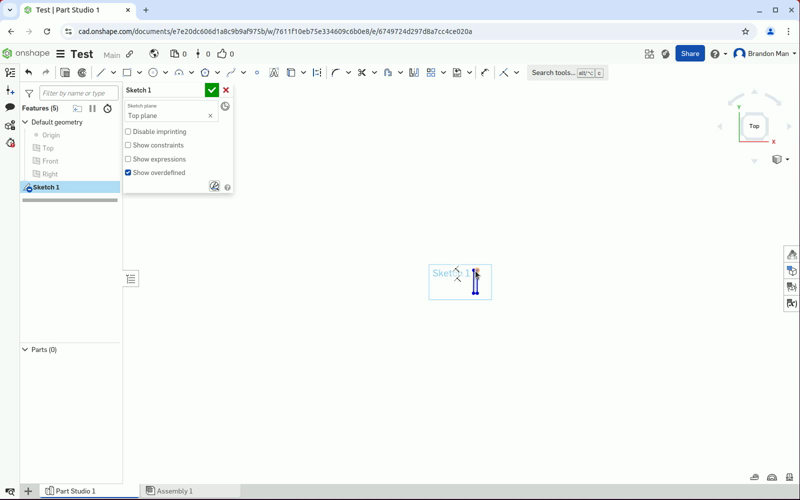
scroll(6)
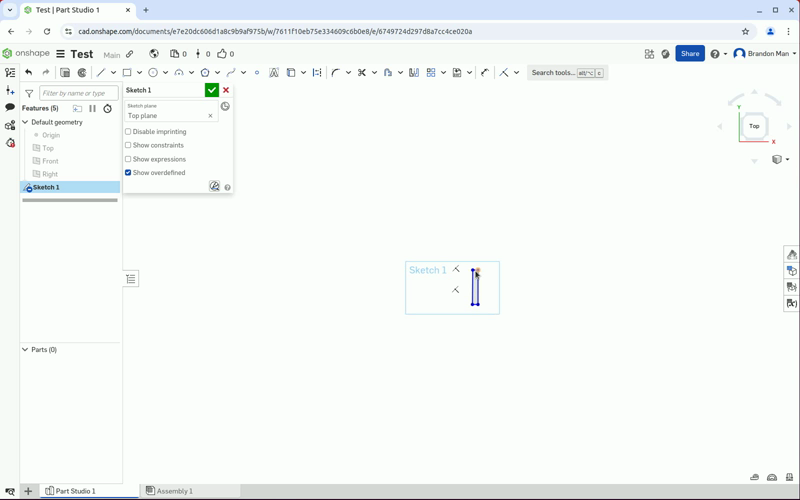
scroll(6)
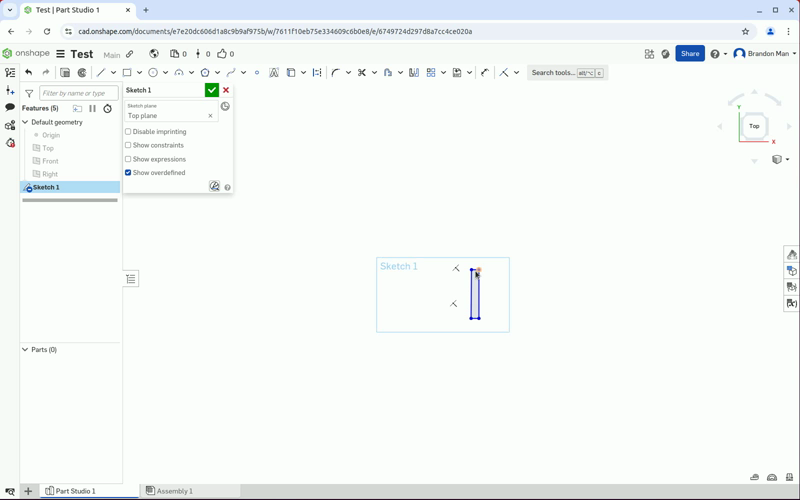
scroll(6)
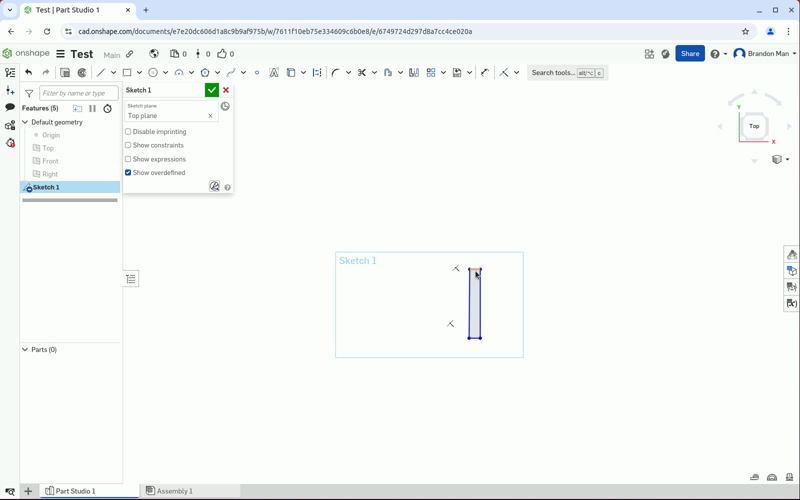
scroll(6)
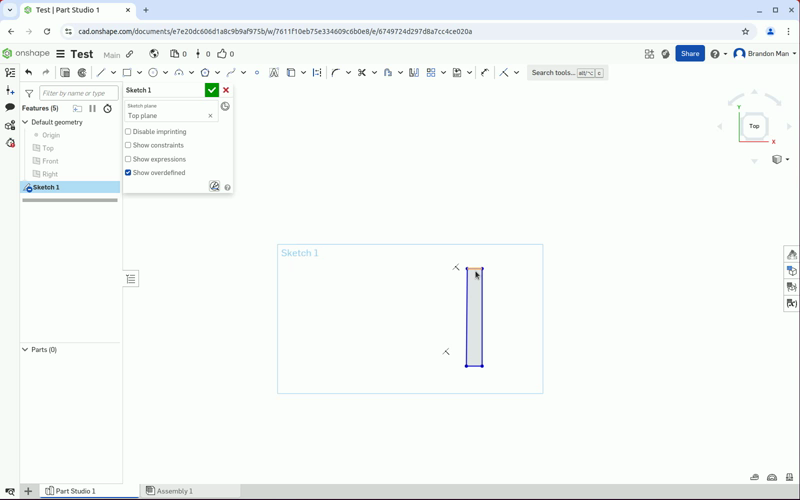
scroll(6)
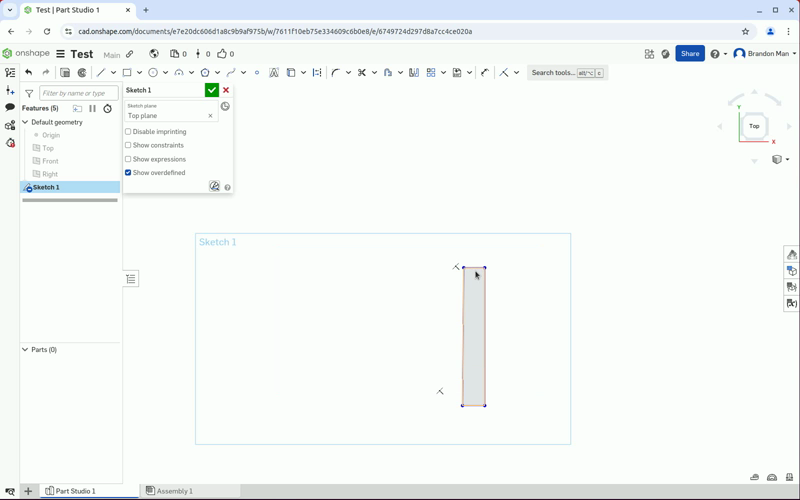
scroll(6)
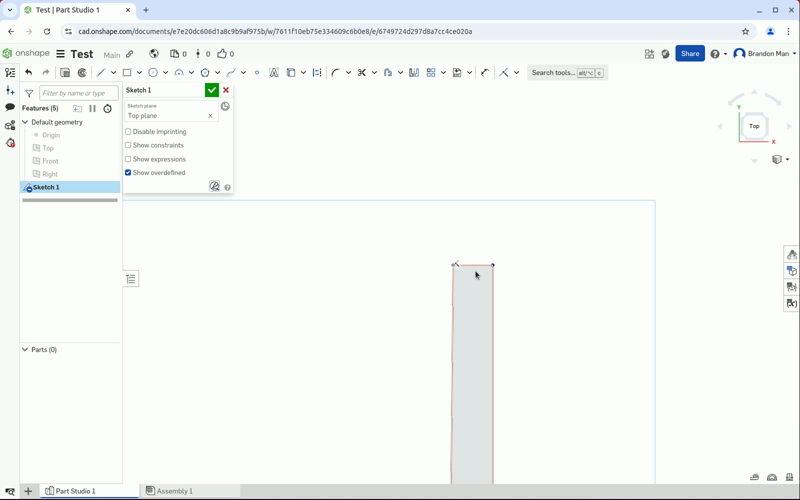
click(475, 270)
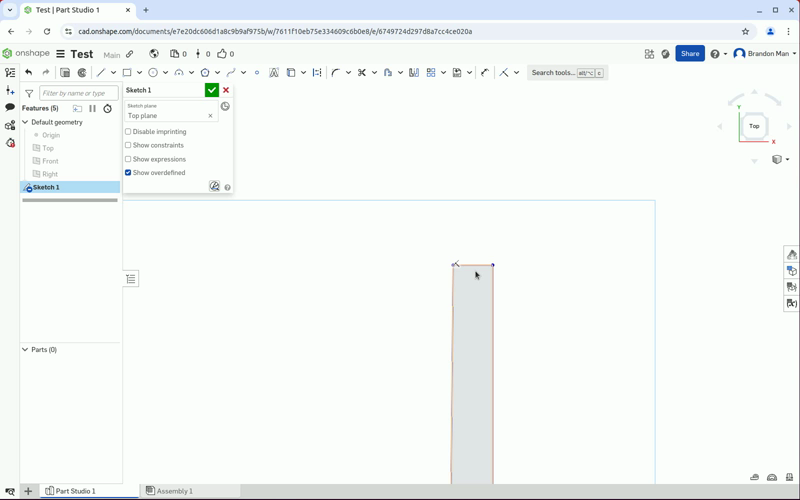
scroll(-6)
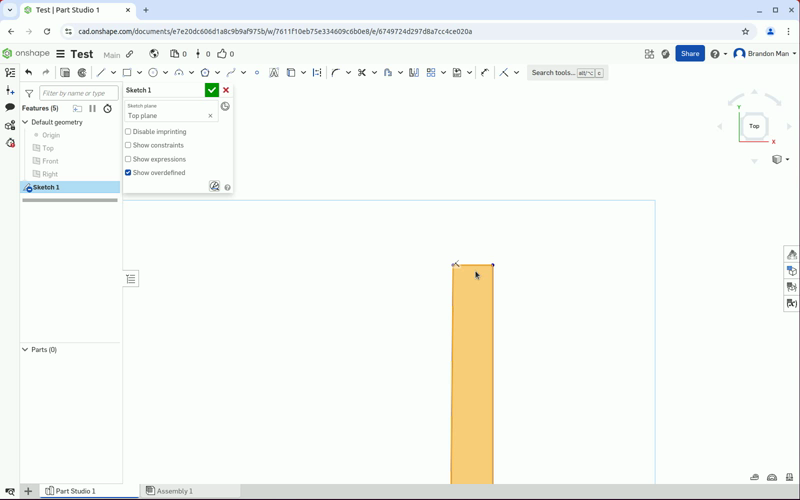
scroll(-6)
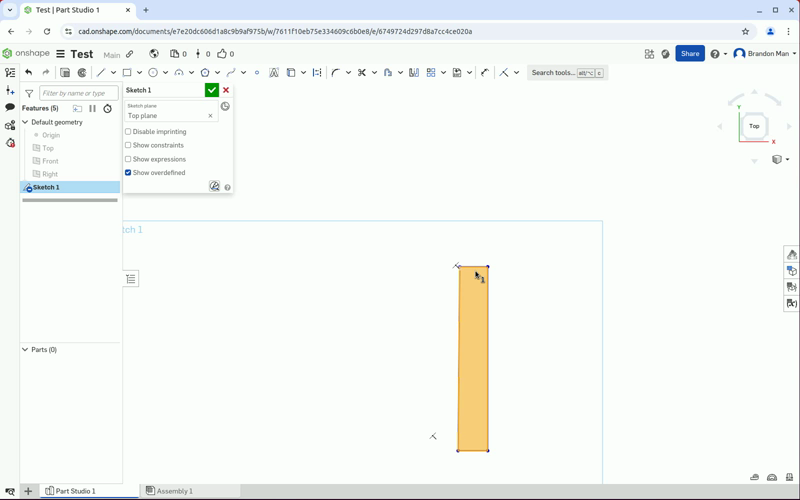
scroll(-6)
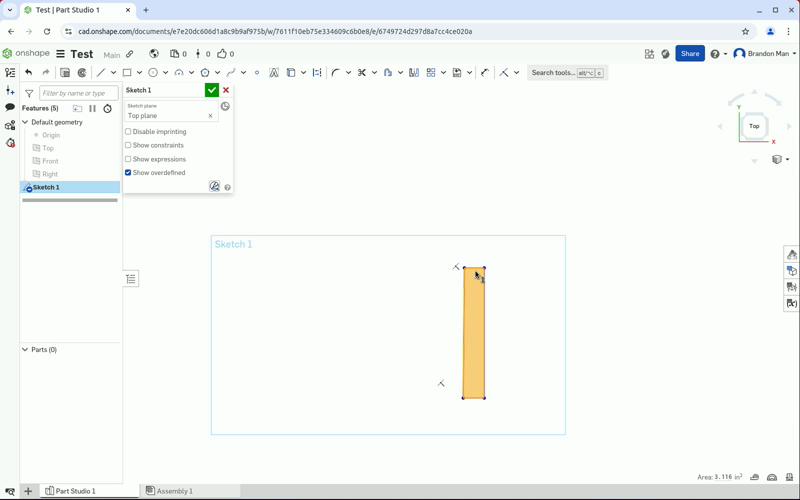
scroll(-6)
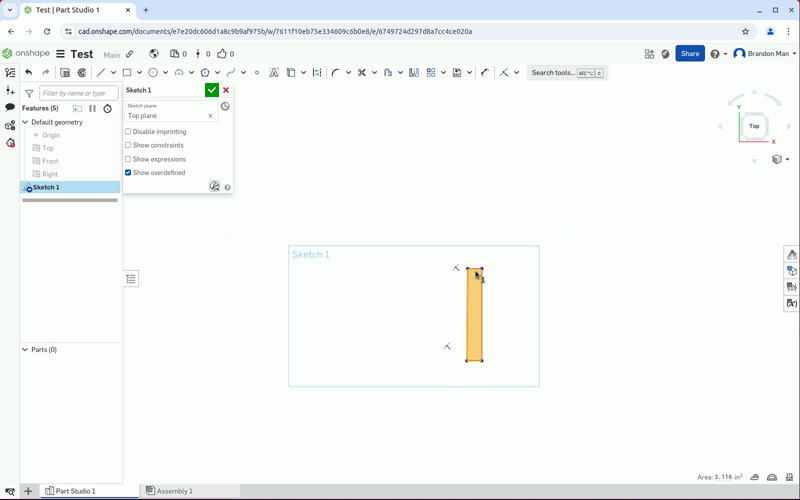
scroll(-6)
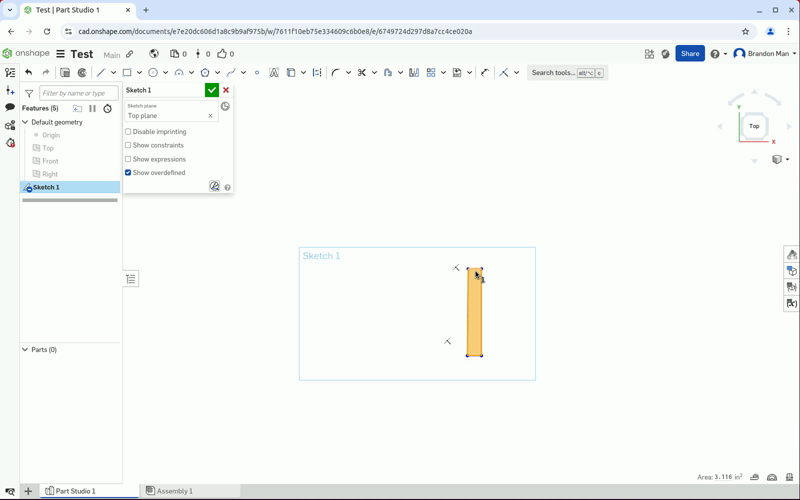
scroll(-6)
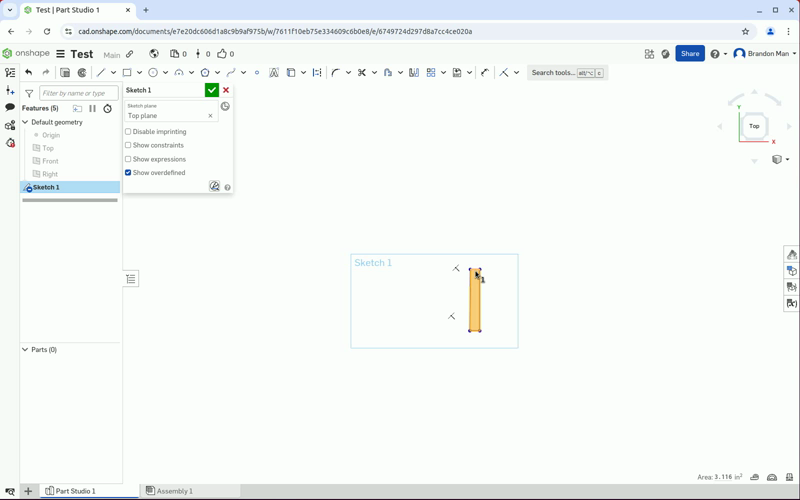
scroll(-6)
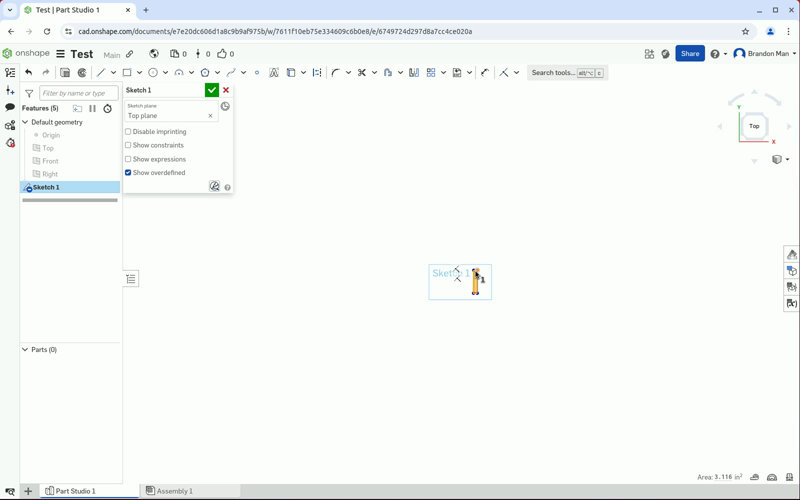
mouse_move(73, 352)
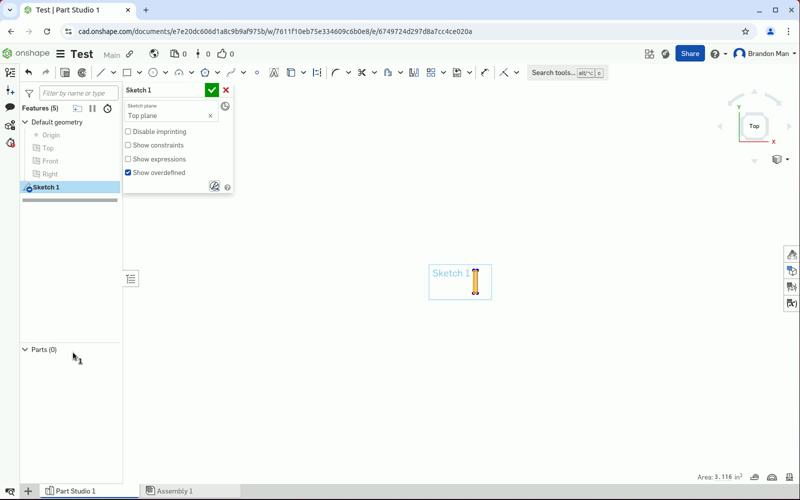
key(shift+y)
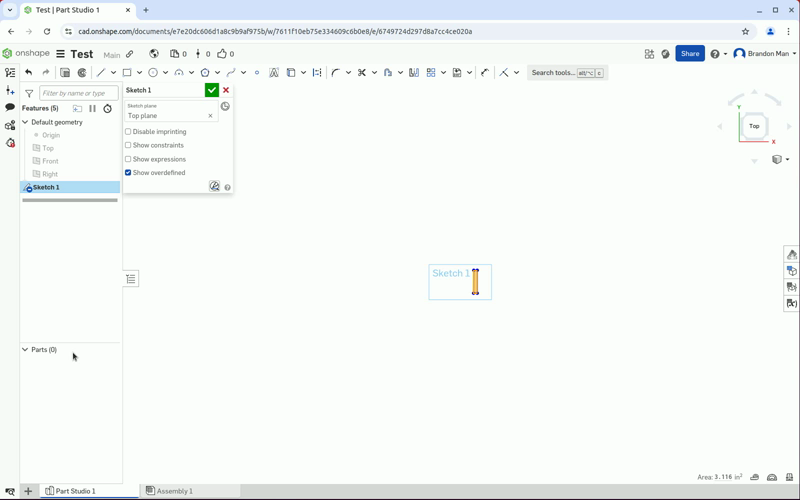
key(shift+e)
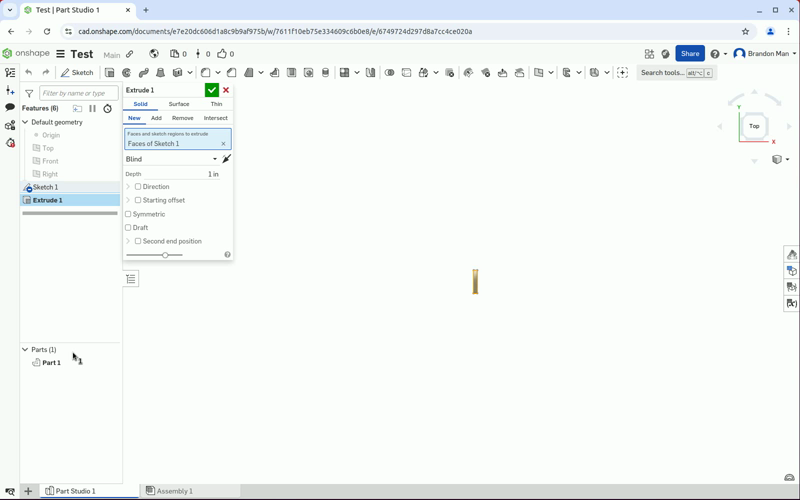
mouse_move(143, 106)
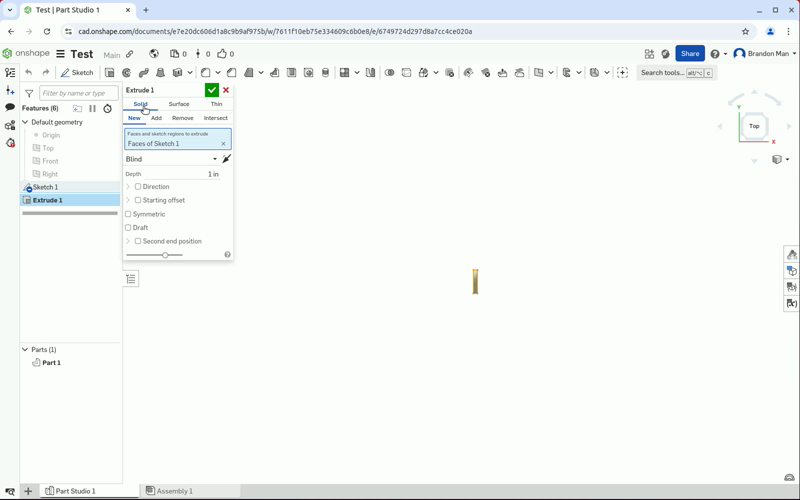
click(143, 106)
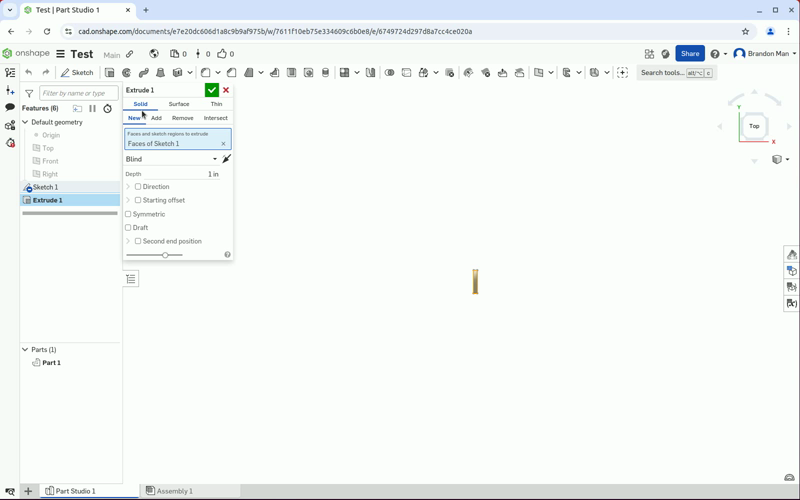
mouse_move(137, 120)
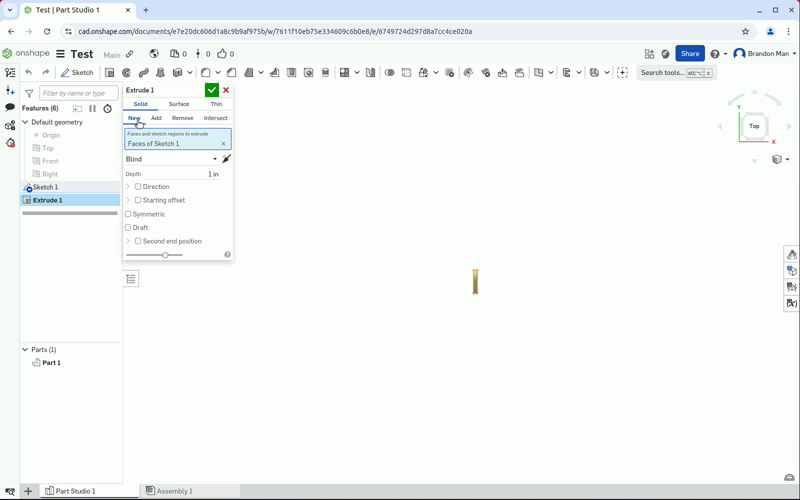
click(137, 120)
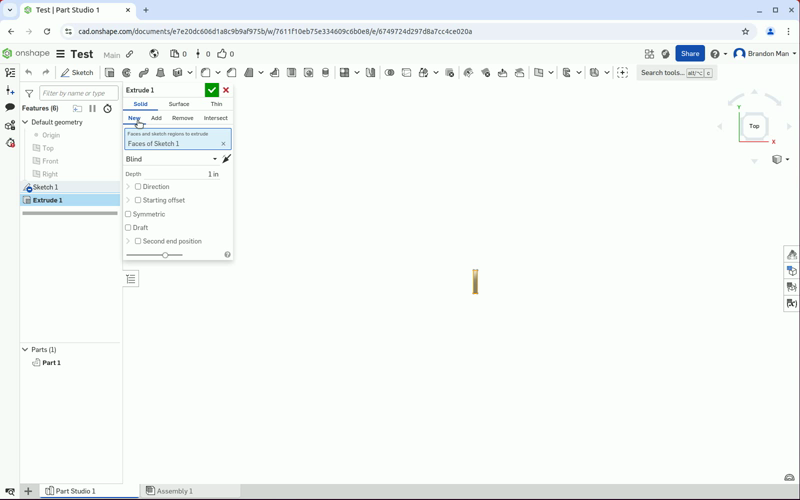
key(tab, 4)
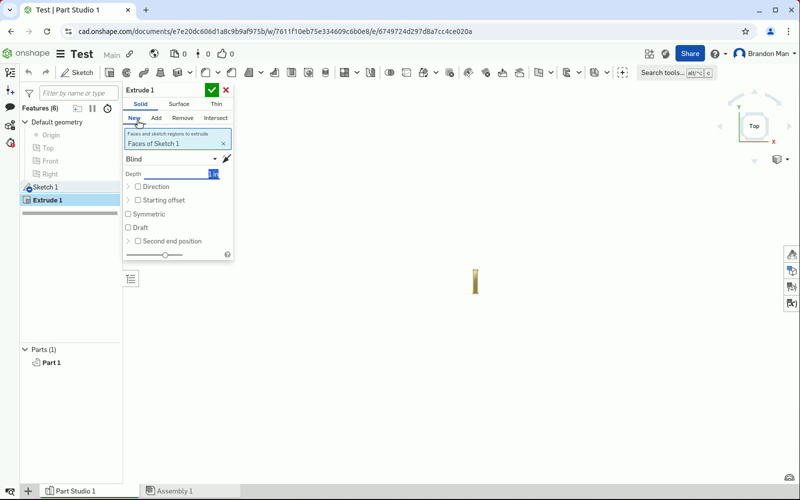
text(10.351)
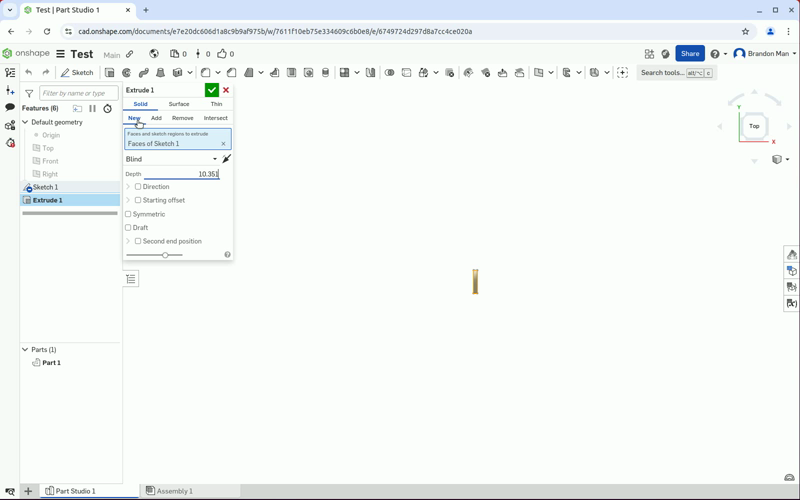
key(enter)
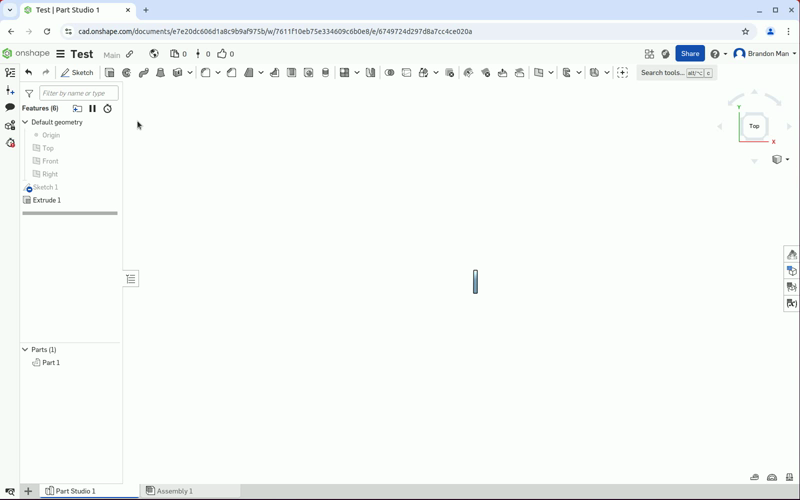
key(shift+h)
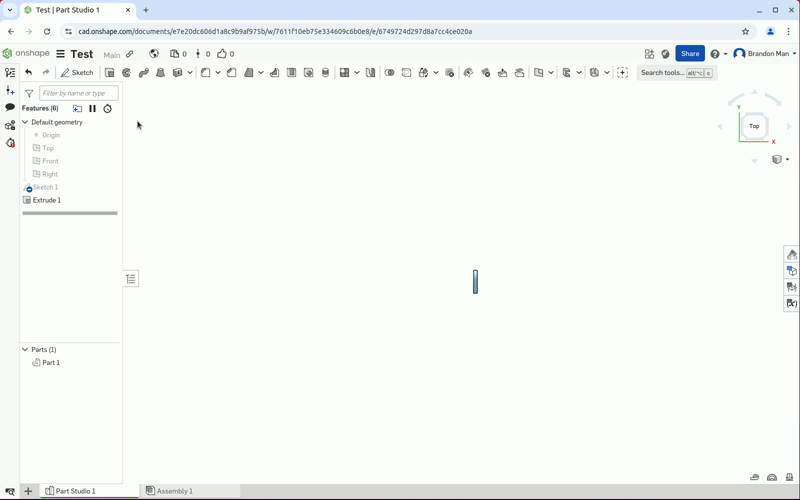
key(shift+h)
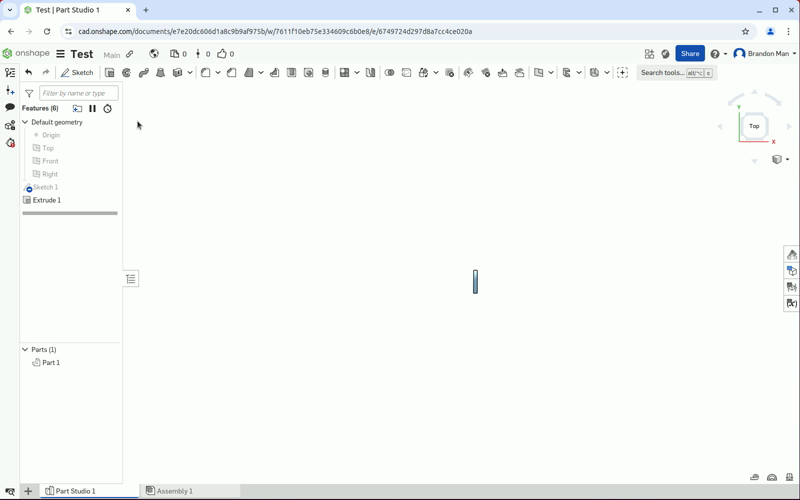
mouse_move(73, 189)
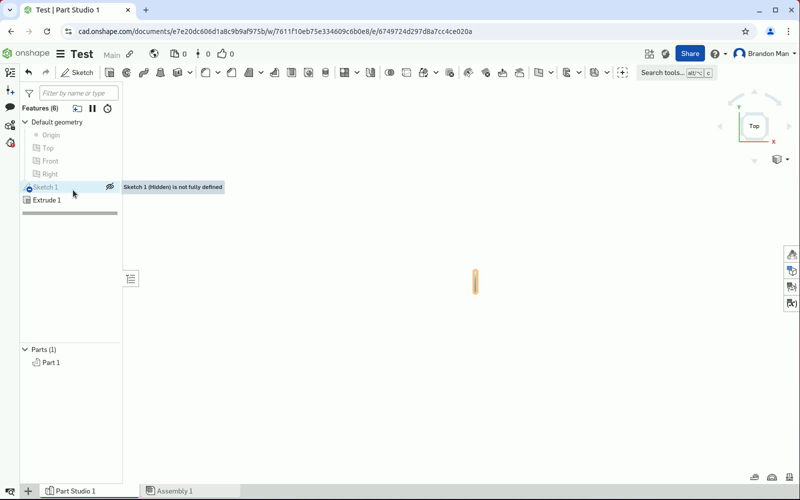
click(73, 189)
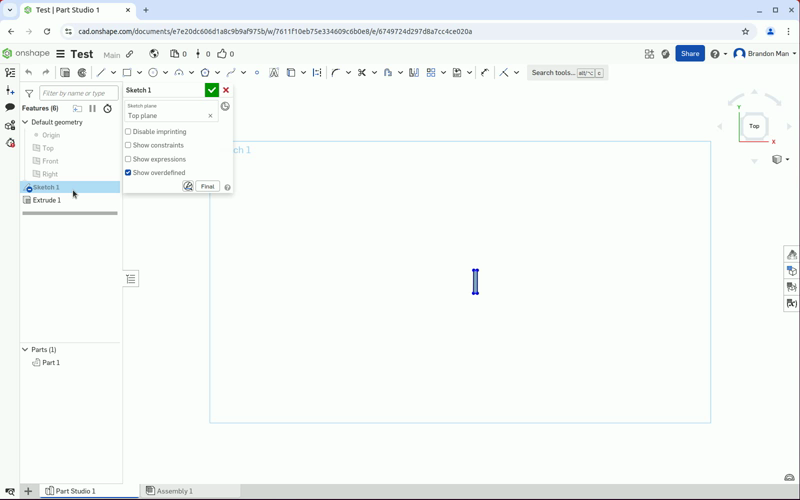
mouse_move(229, 92)
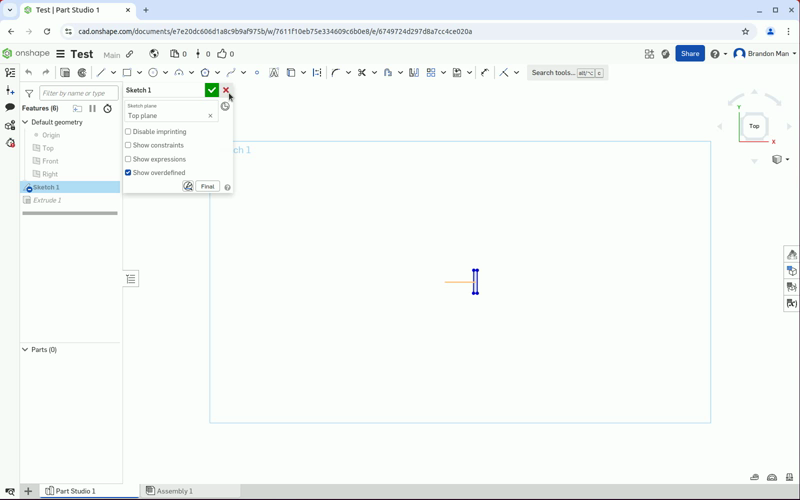
click(229, 92)
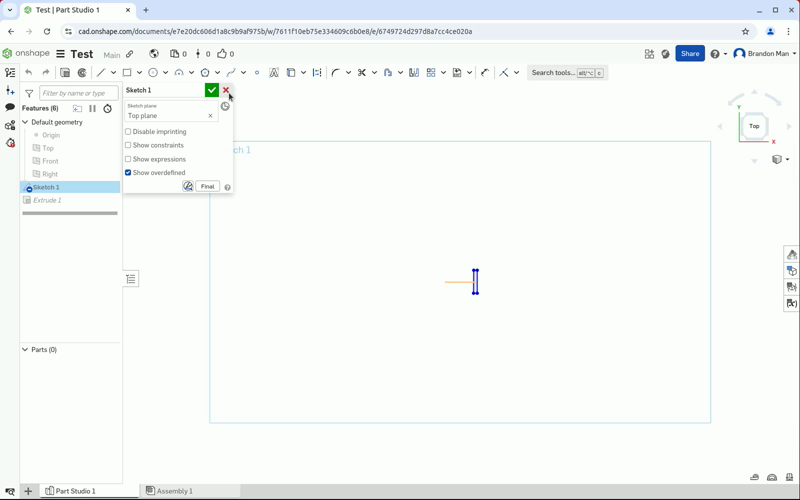
key(shift+s)
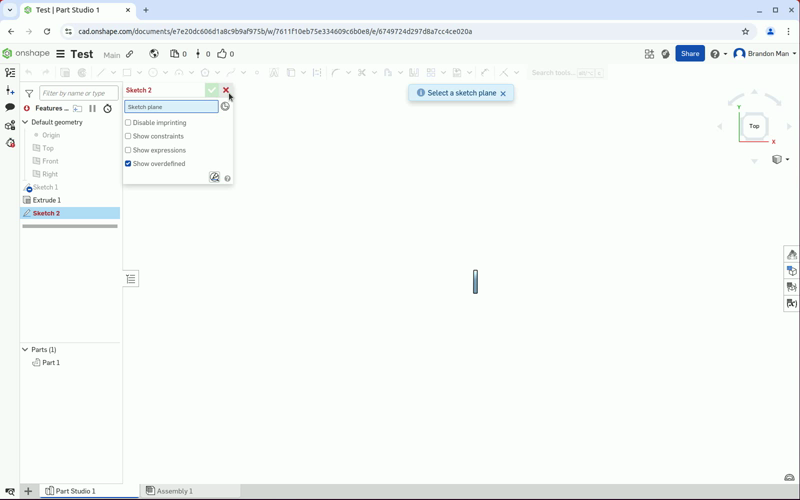
mouse_move(73, 150)
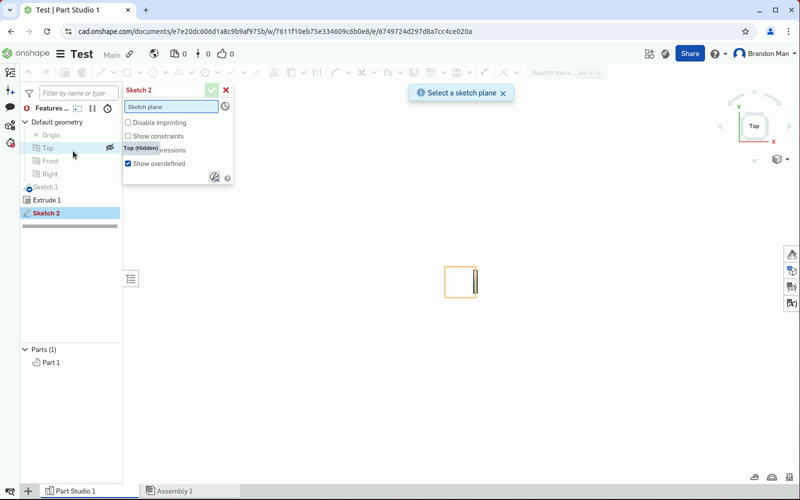
click(73, 150)
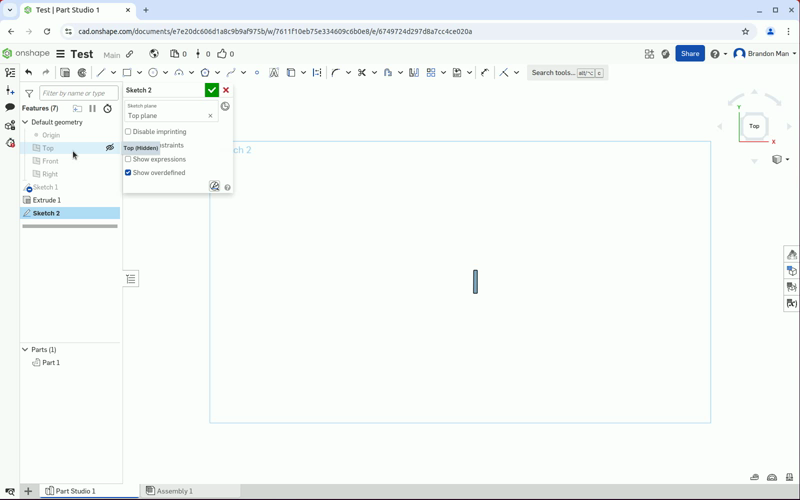
mouse_move(73, 352)
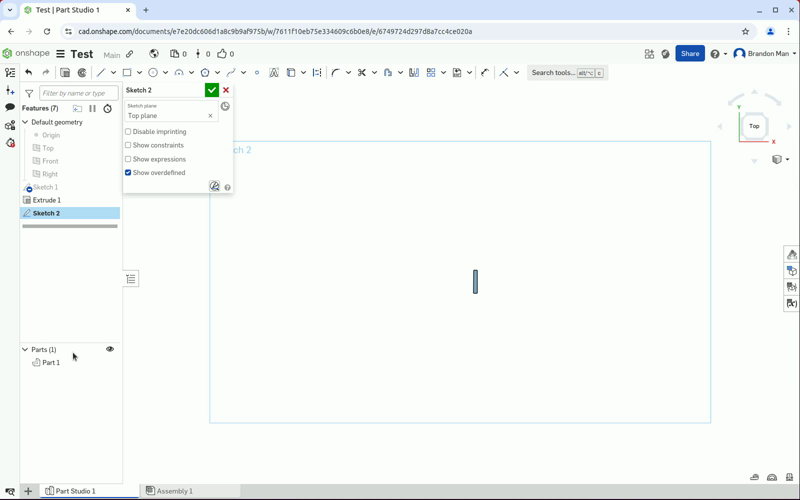
key(y)
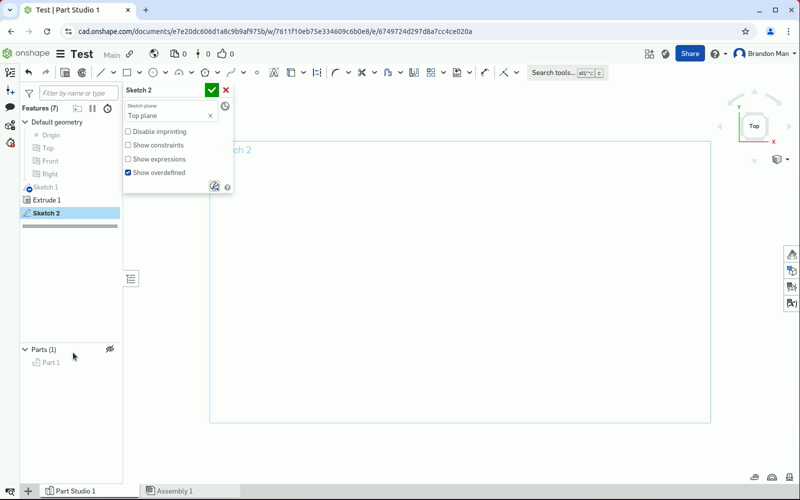
key(l)
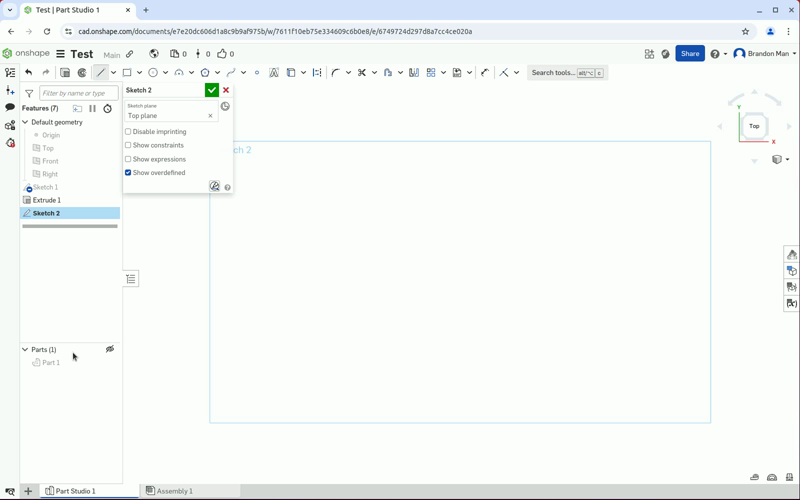
key_down(shift)
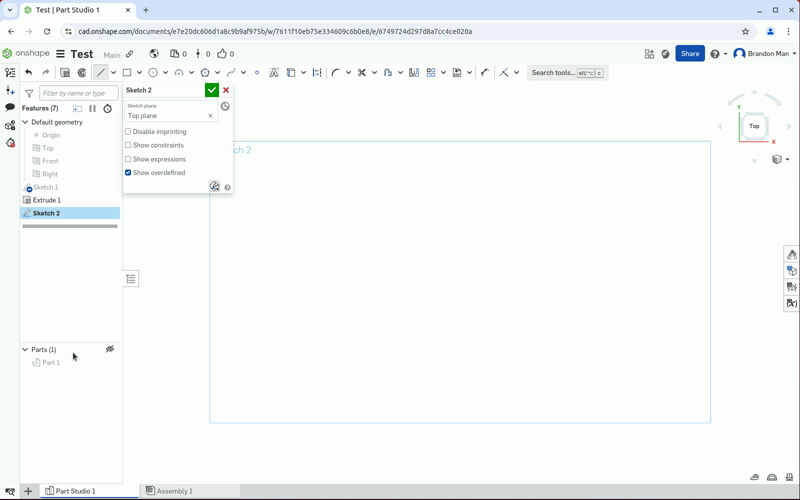
mouse_move(444, 293)
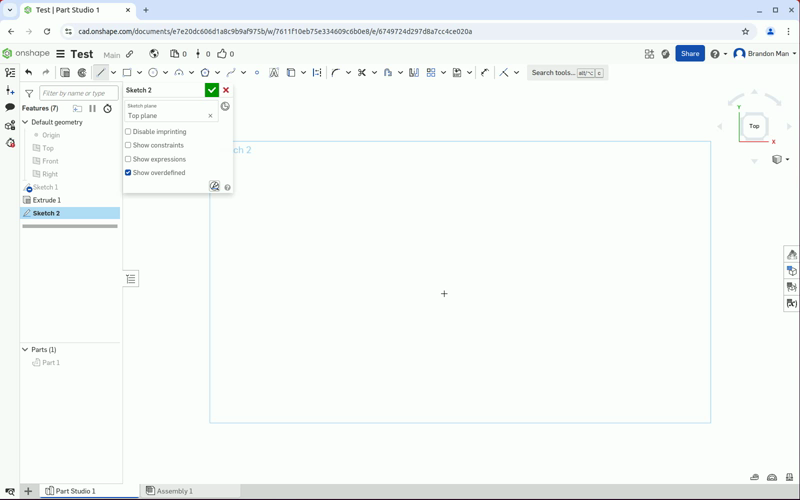
click(444, 293)
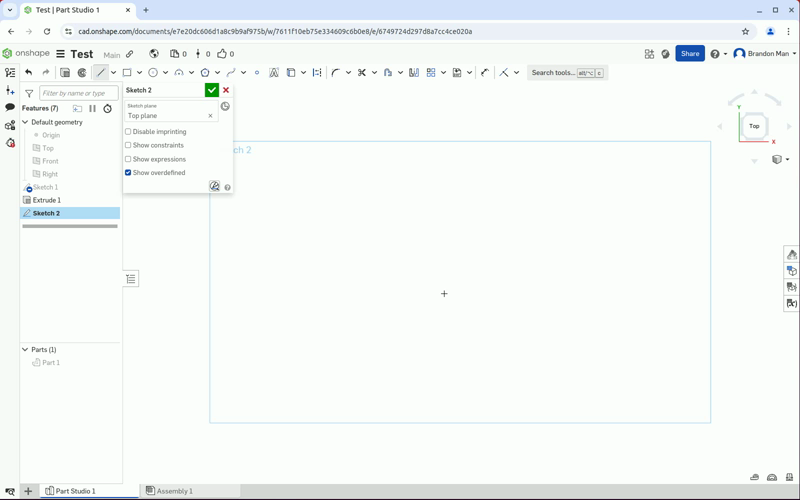
key_up(shift)
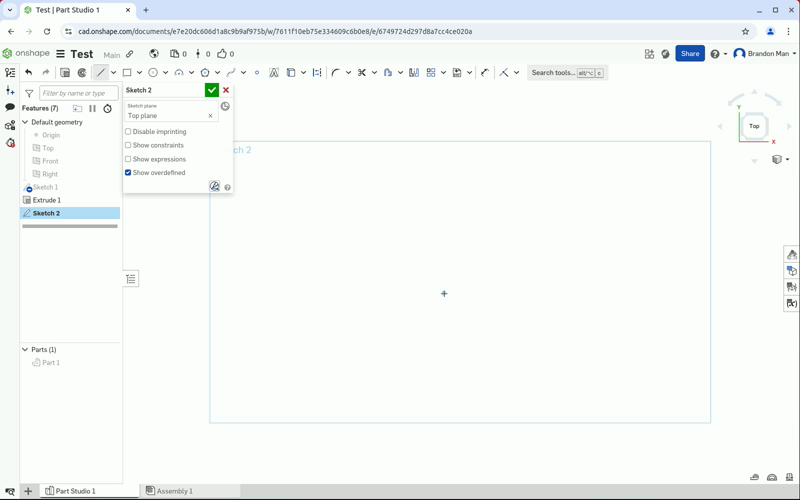
key_down(shift)
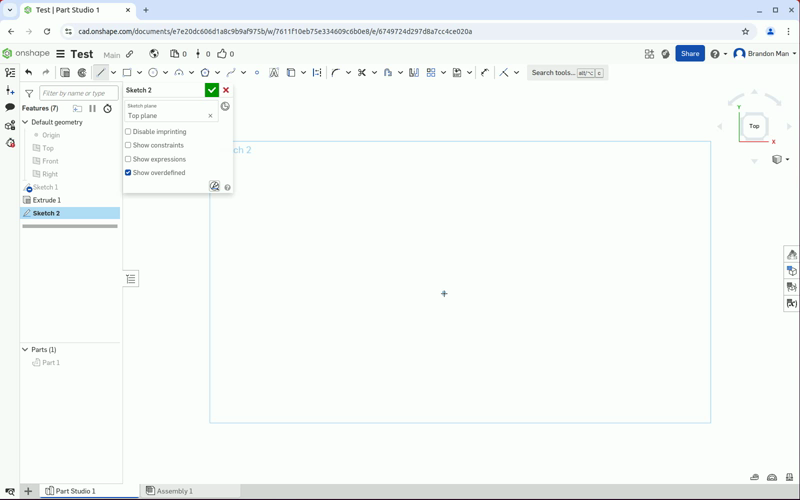
mouse_move(474, 293)
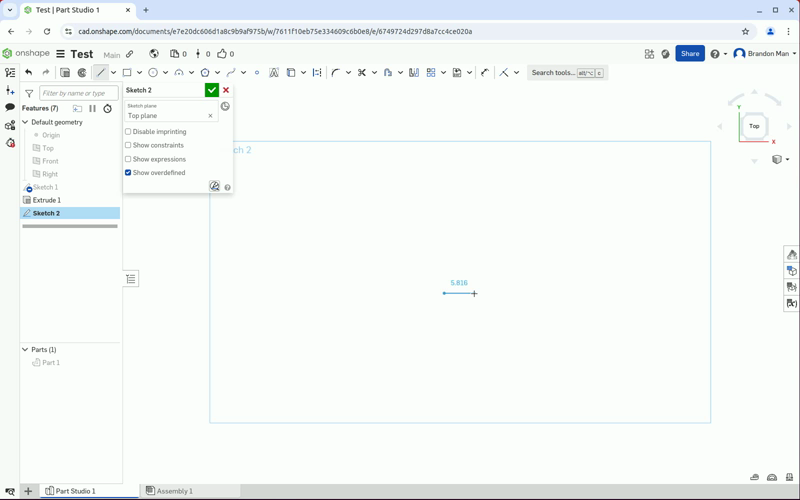
mouse_move(447, 293)
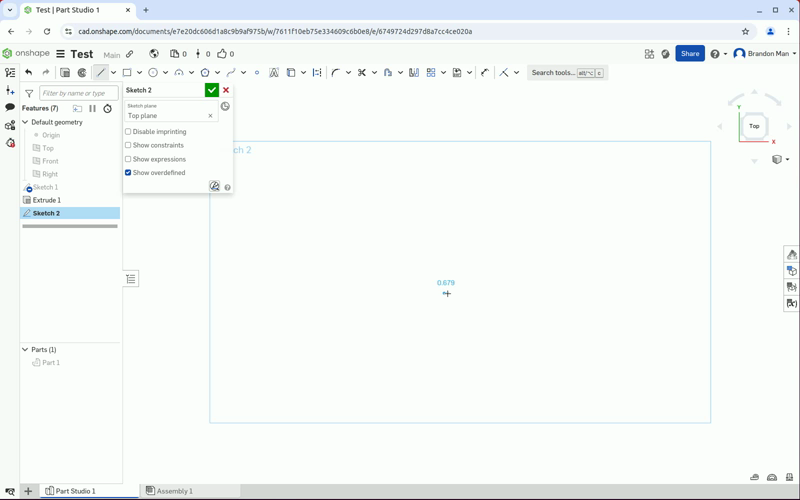
scroll(6)
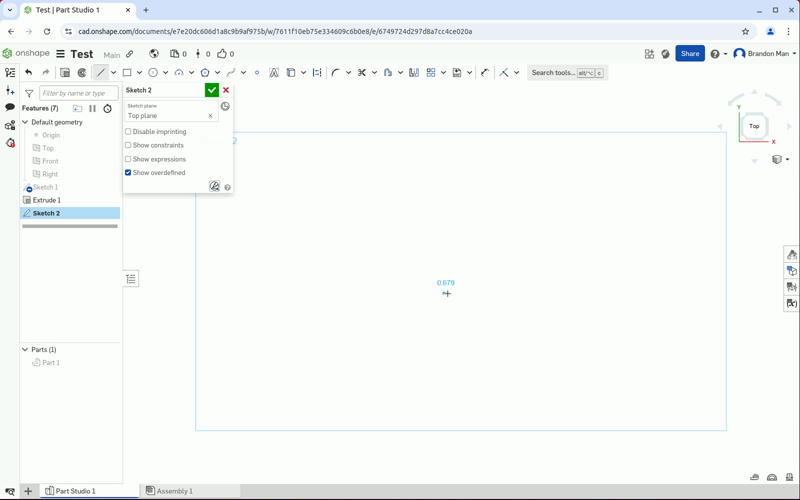
scroll(6)
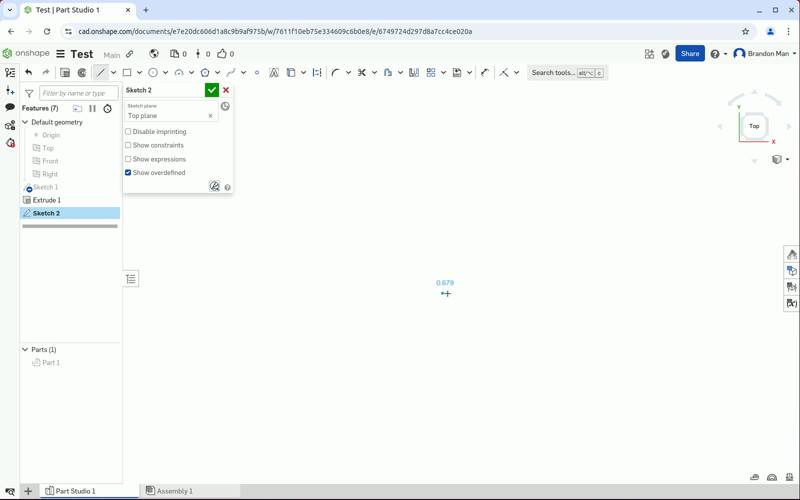
scroll(6)
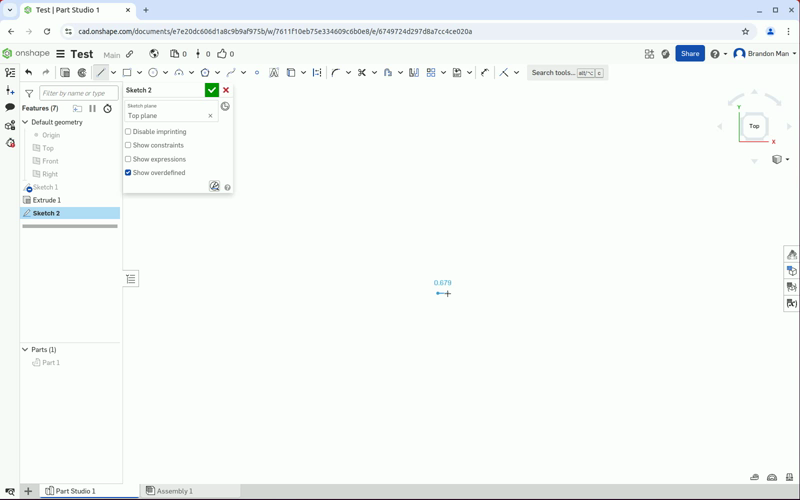
scroll(6)
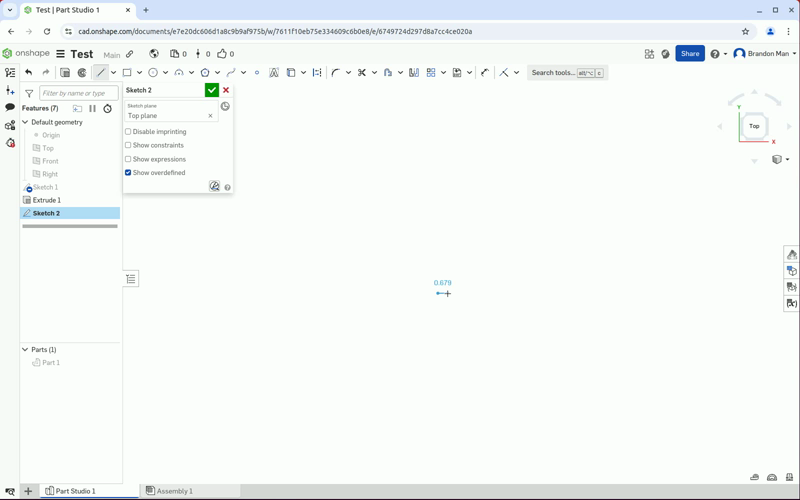
scroll(6)
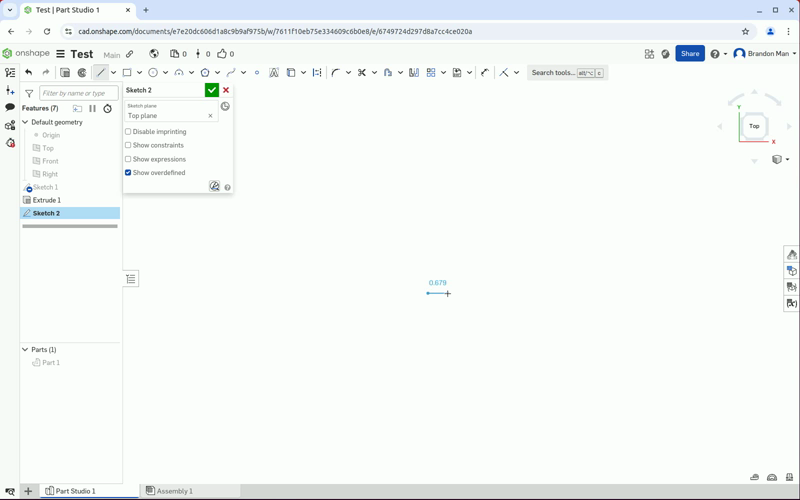
scroll(6)
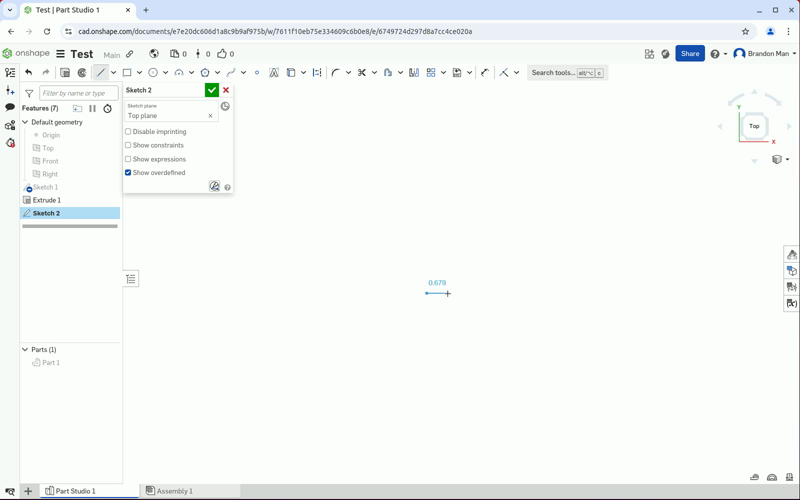
scroll(6)
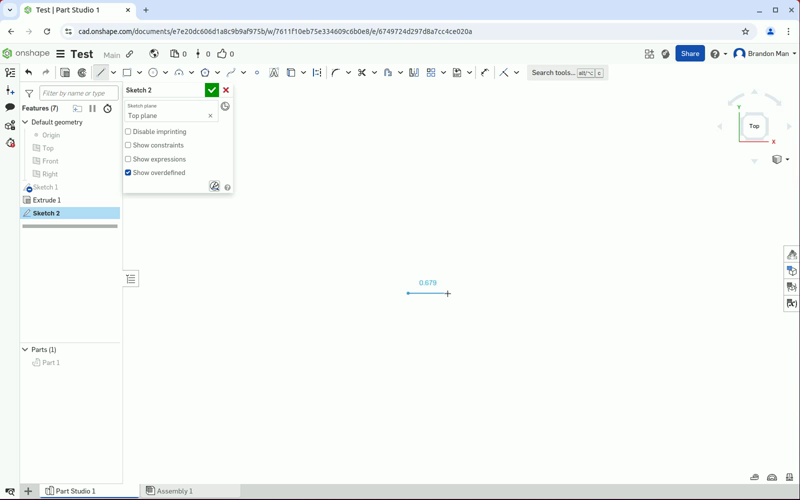
click(447, 293)
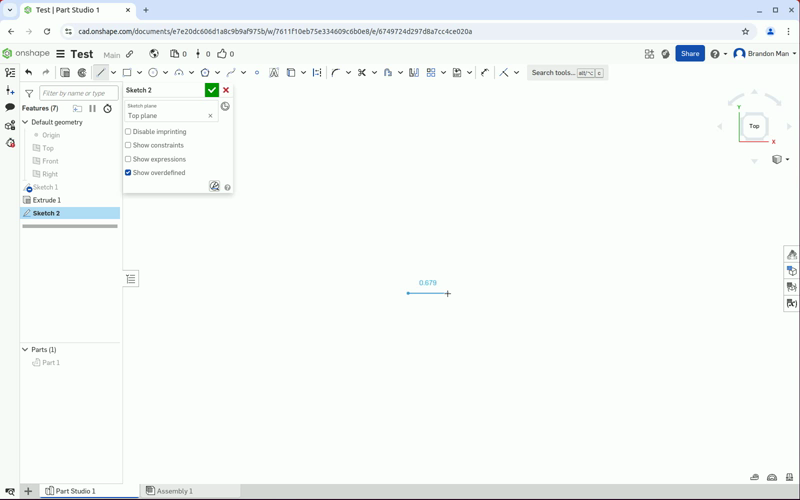
scroll(-6)
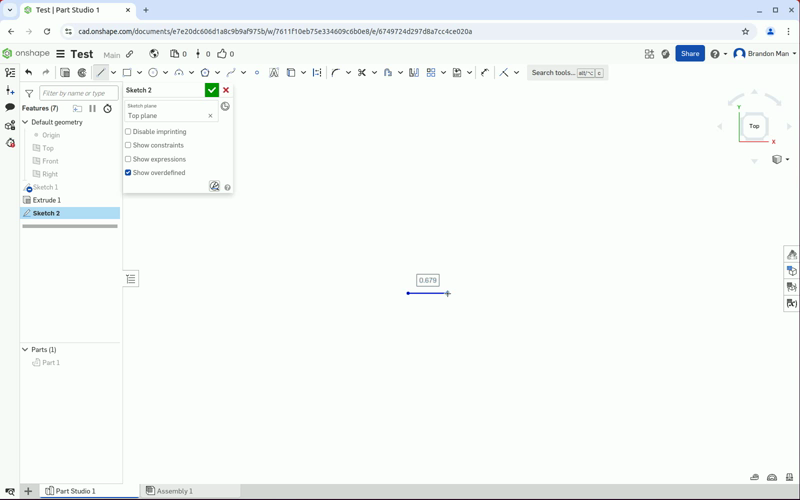
scroll(-6)
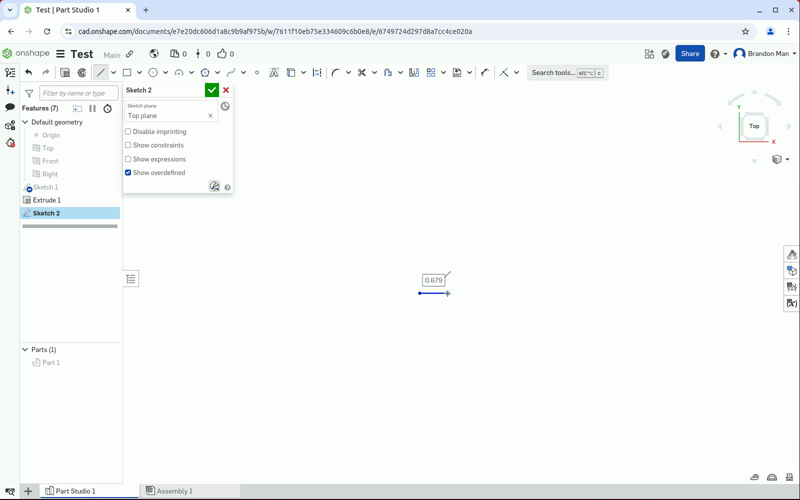
scroll(-6)
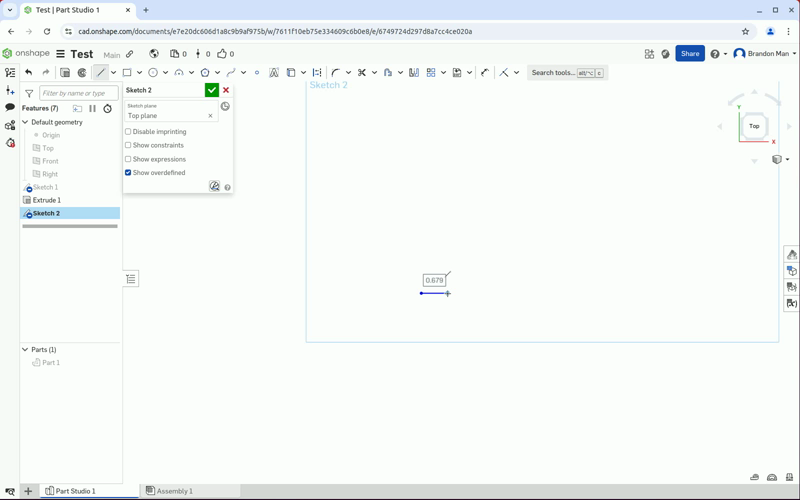
scroll(-6)
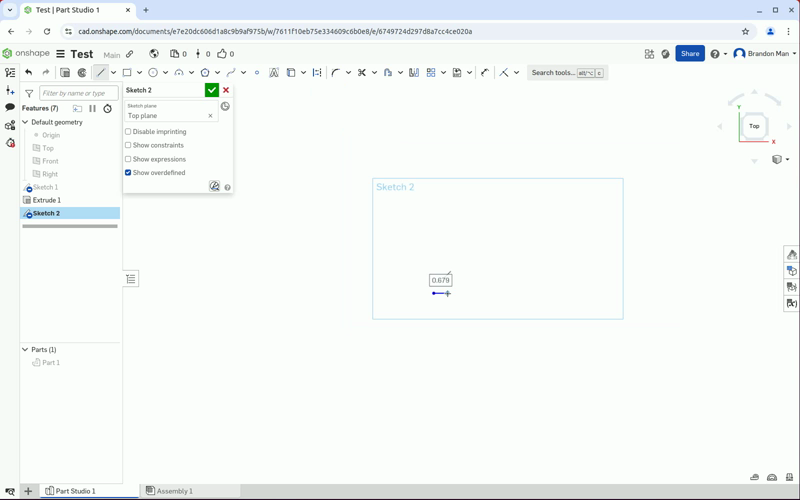
scroll(-6)
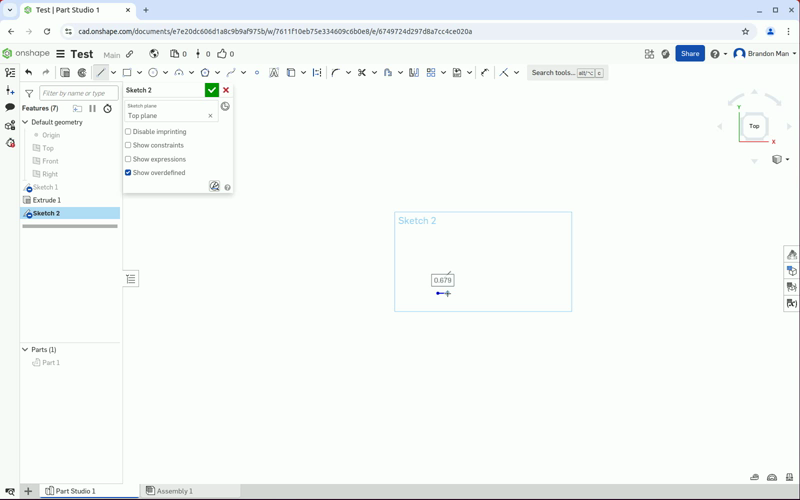
scroll(-6)
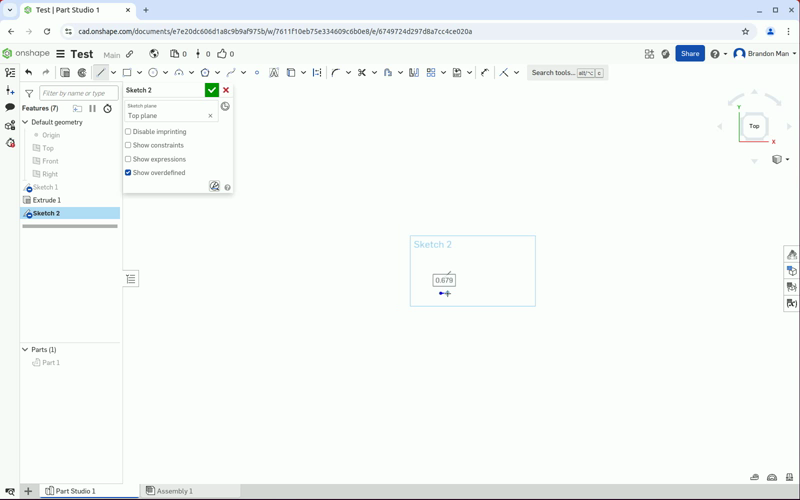
scroll(-6)
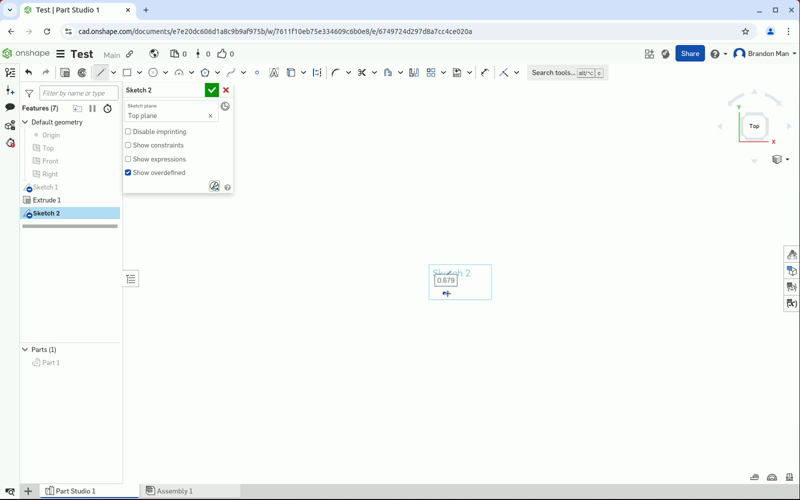
key_up(shift)
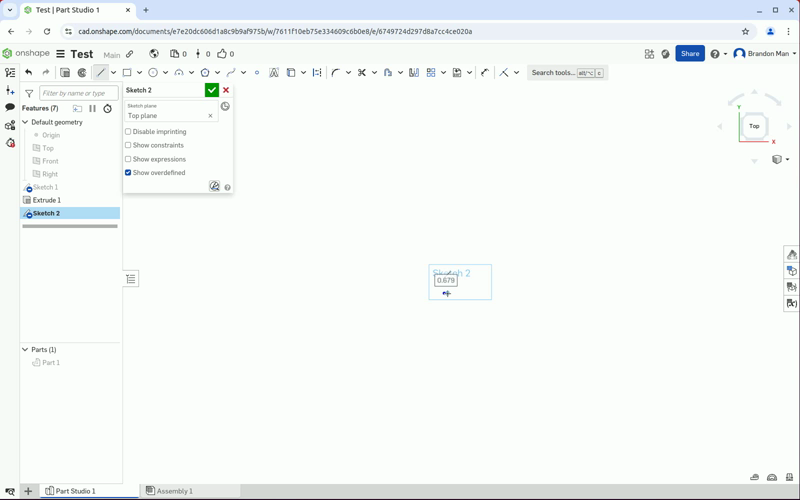
key_down(shift)
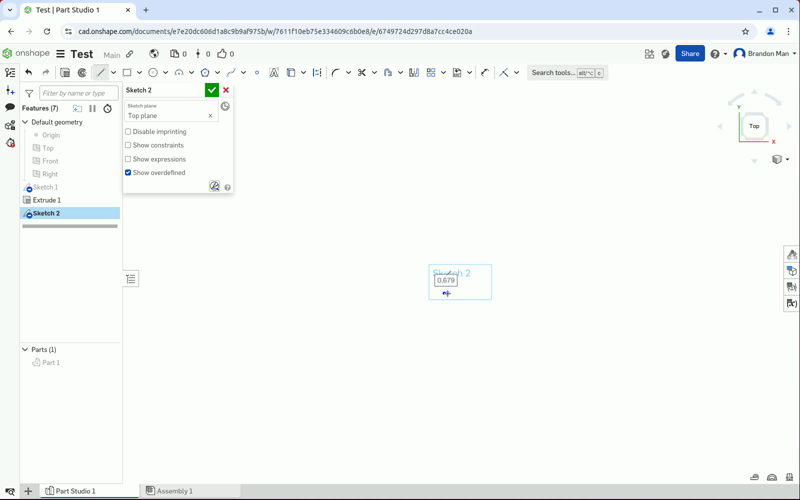
mouse_move(477, 293)
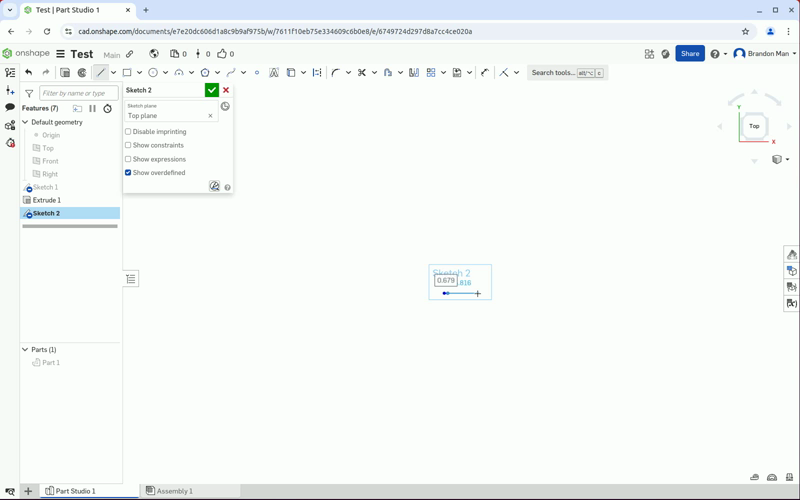
mouse_move(447, 270)
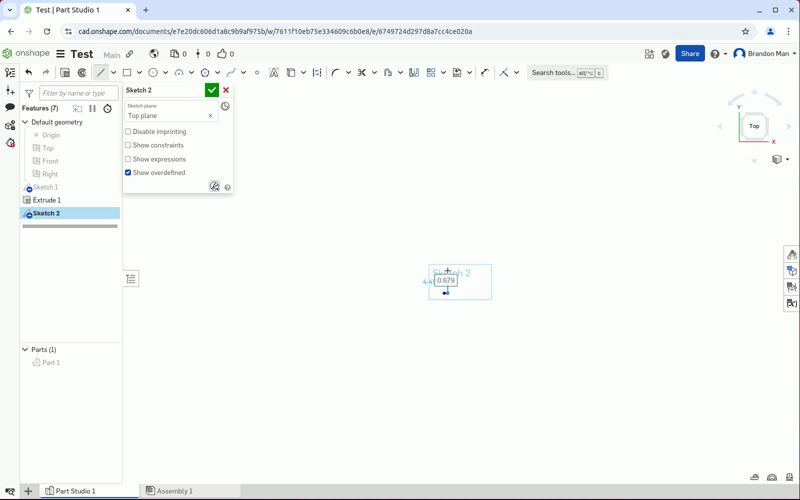
click(447, 270)
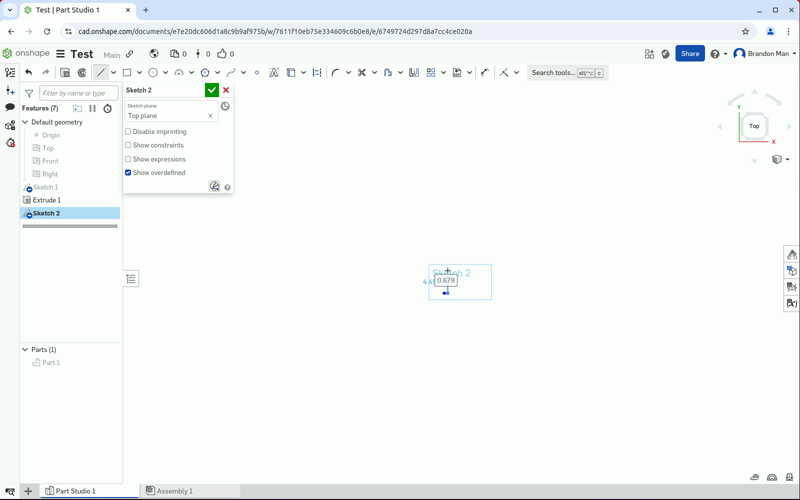
key_up(shift)
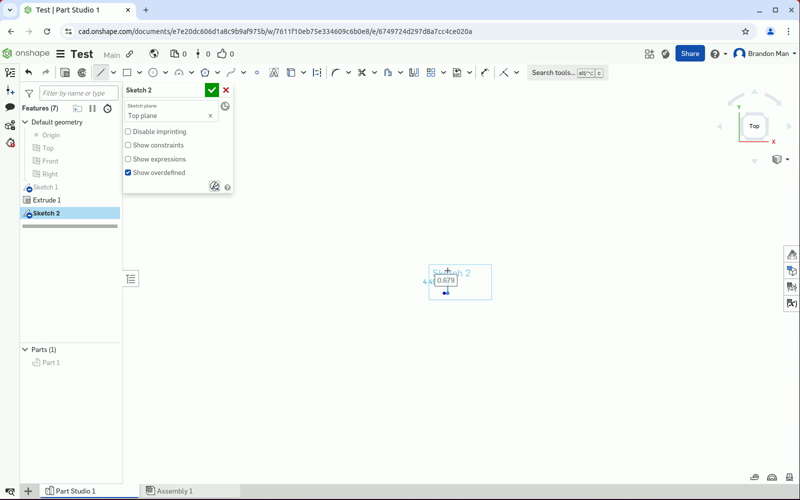
key_down(shift)
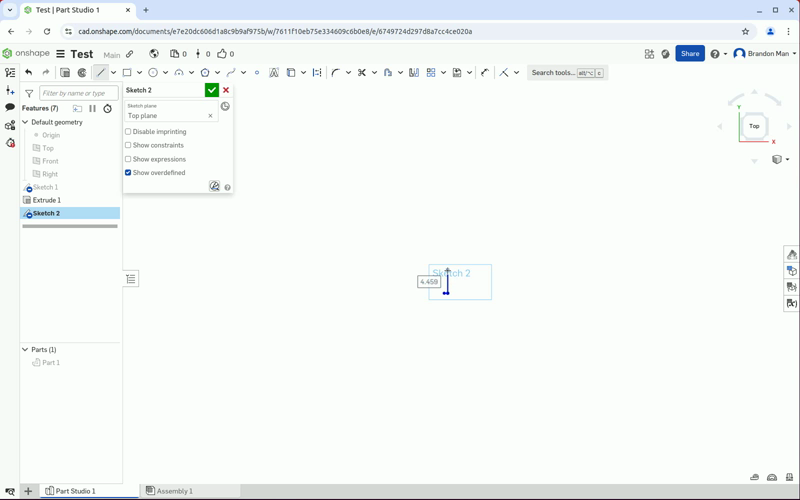
mouse_move(477, 270)
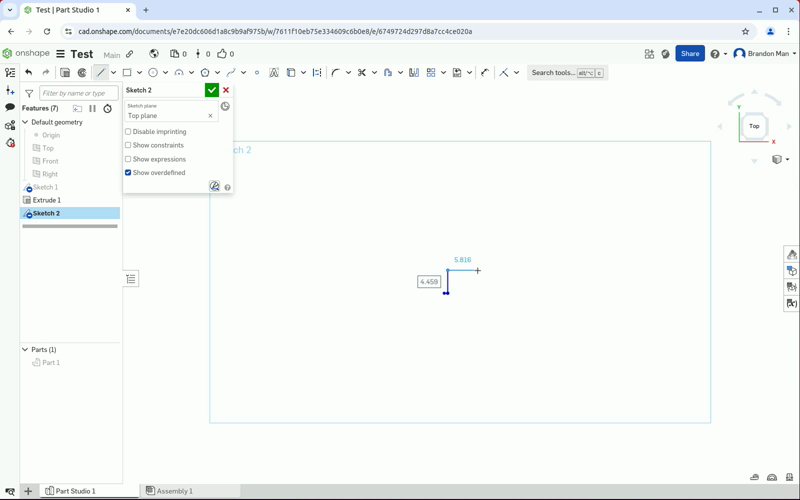
mouse_move(444, 270)
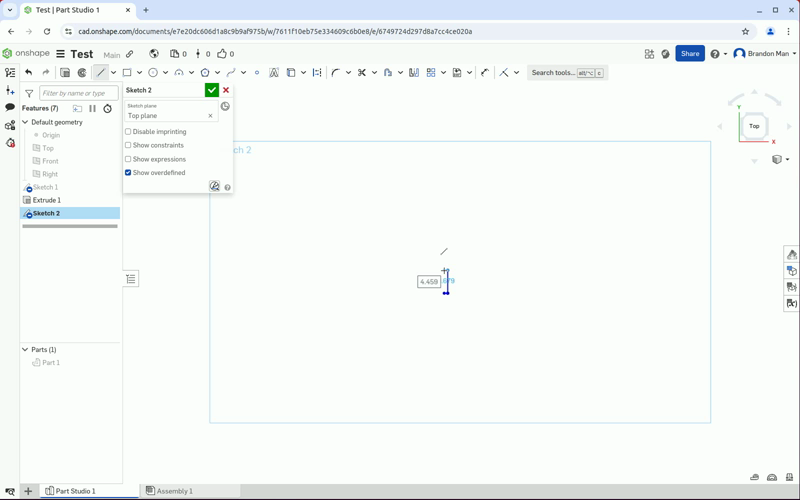
scroll(6)
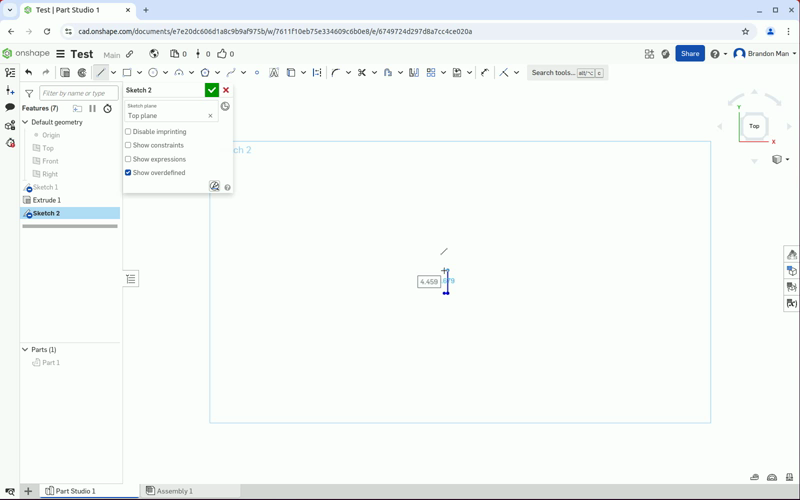
scroll(6)
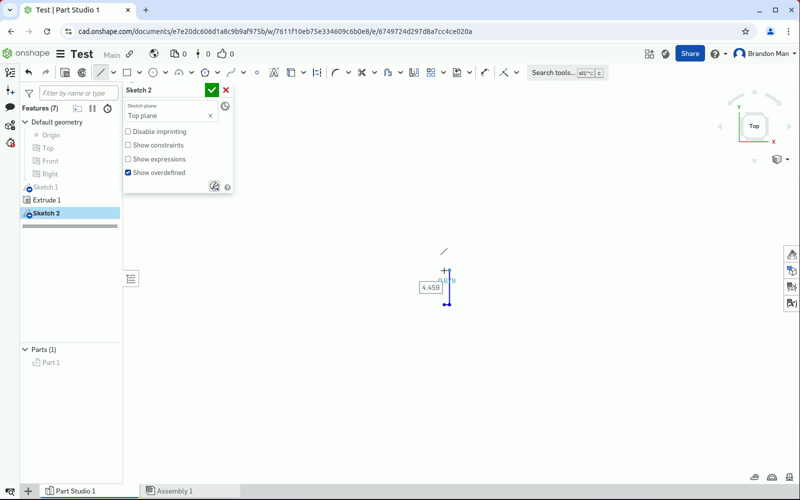
scroll(6)
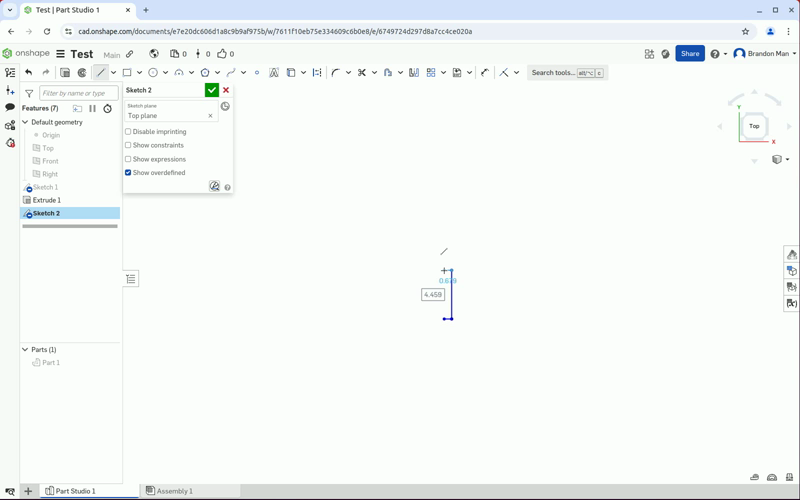
scroll(6)
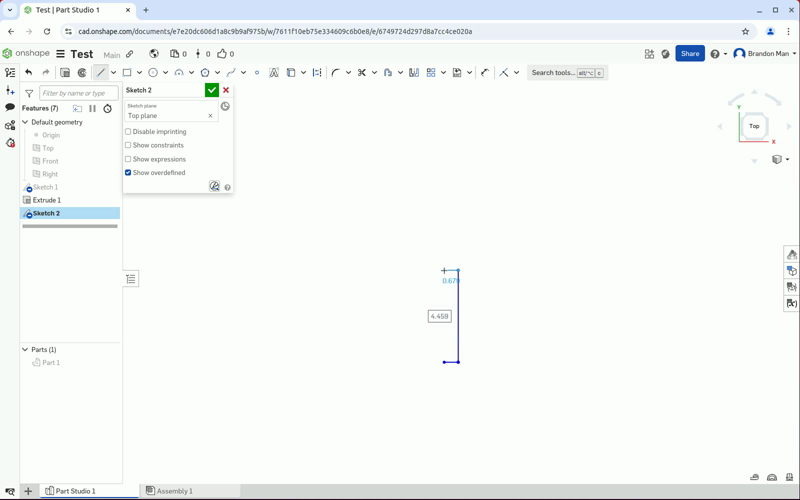
scroll(6)
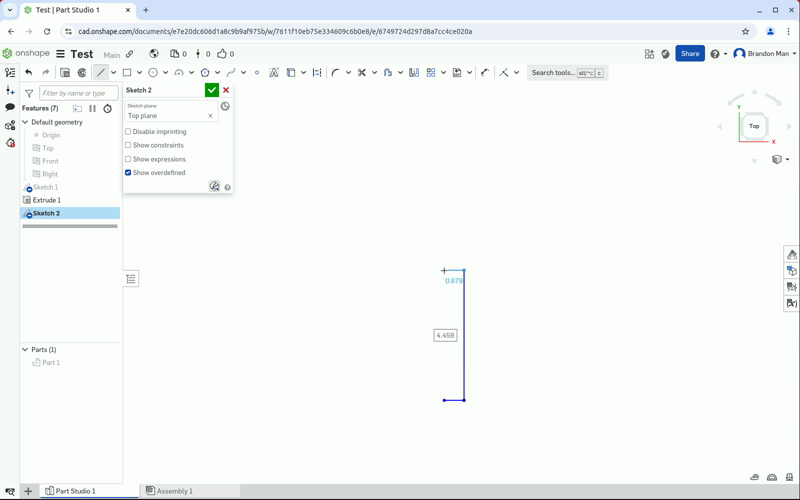
scroll(6)
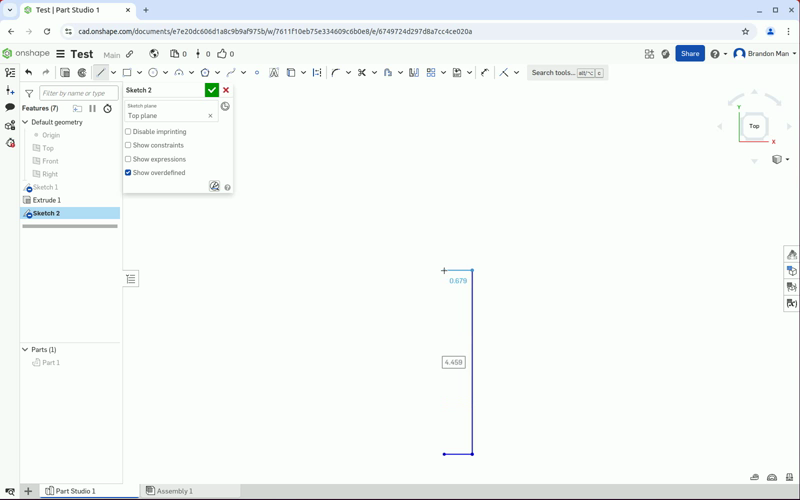
scroll(6)
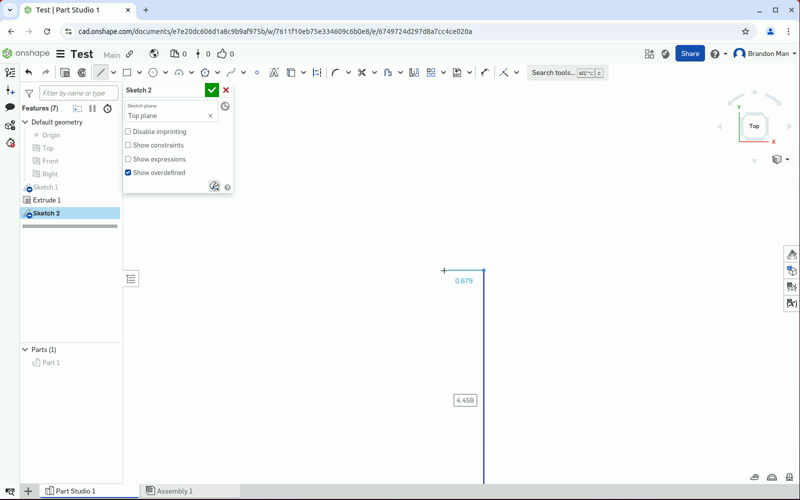
click(444, 270)
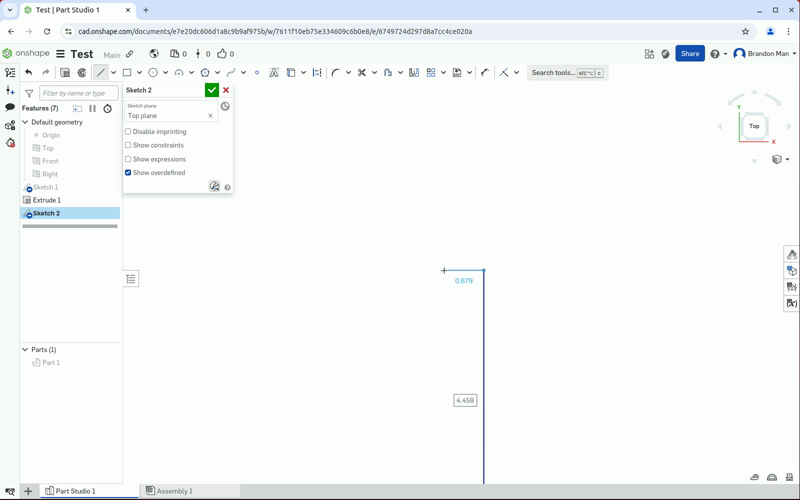
scroll(-6)
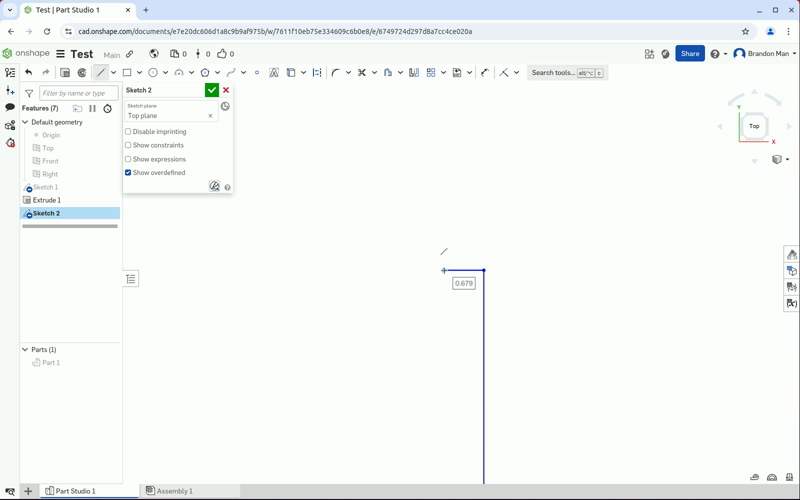
scroll(-6)
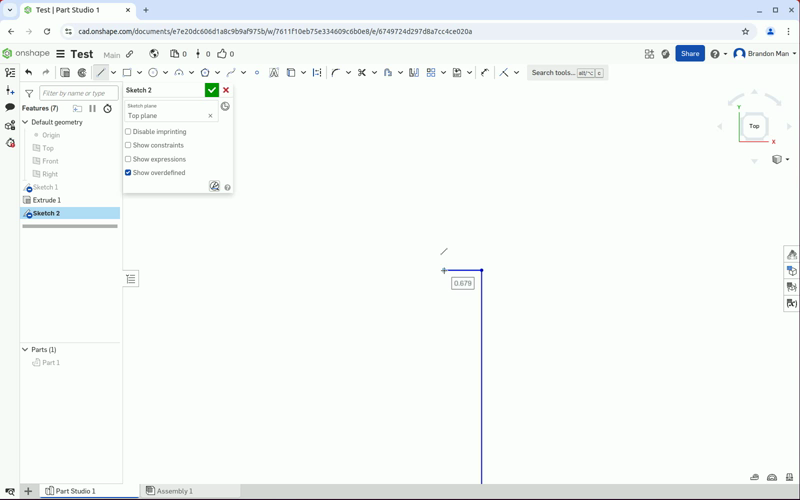
scroll(-6)
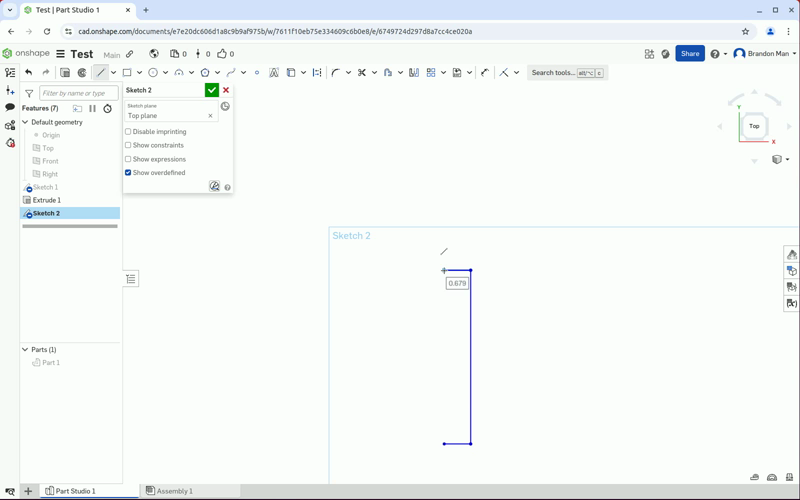
scroll(-6)
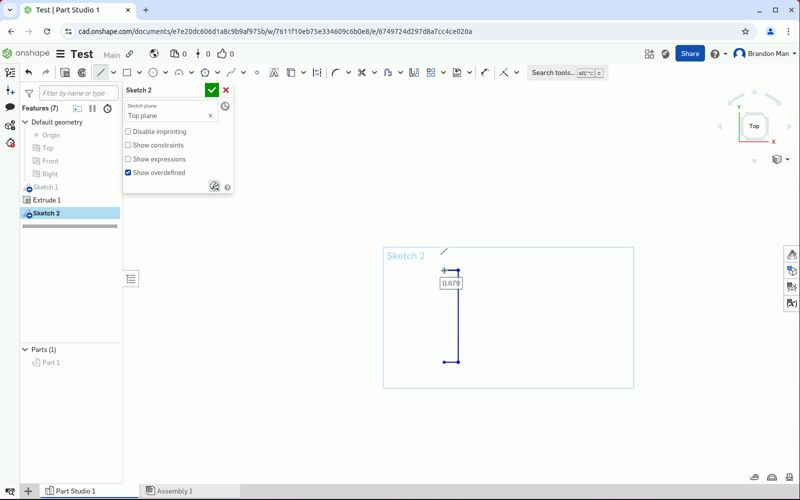
scroll(-6)
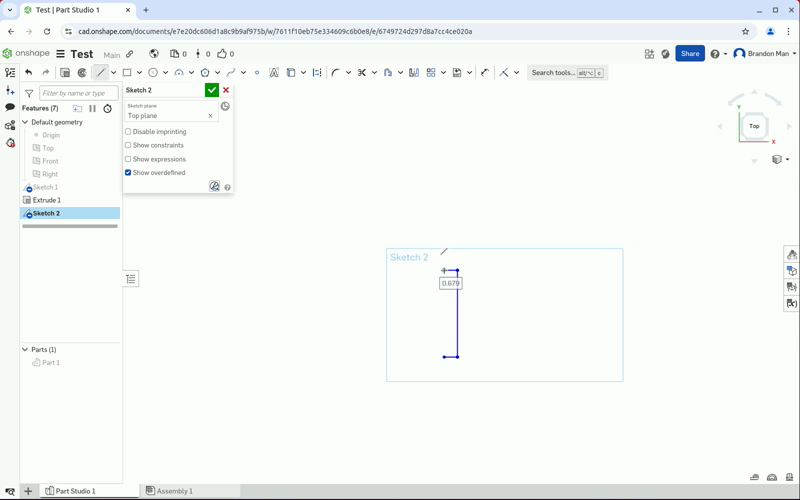
scroll(-6)
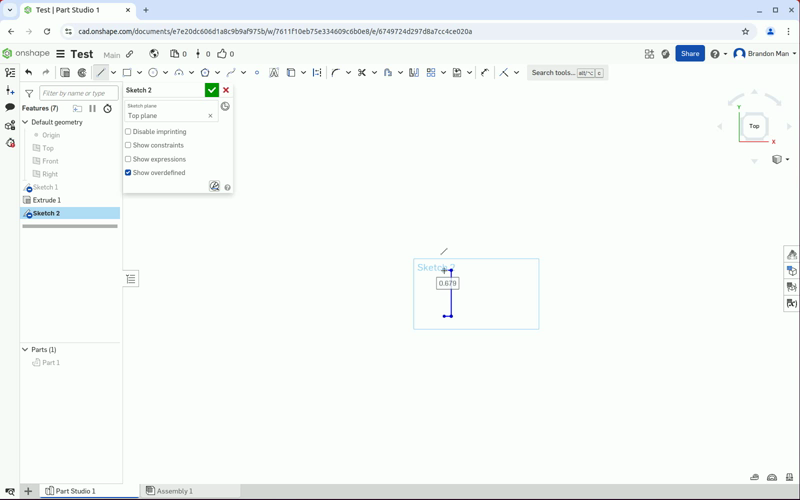
scroll(-6)
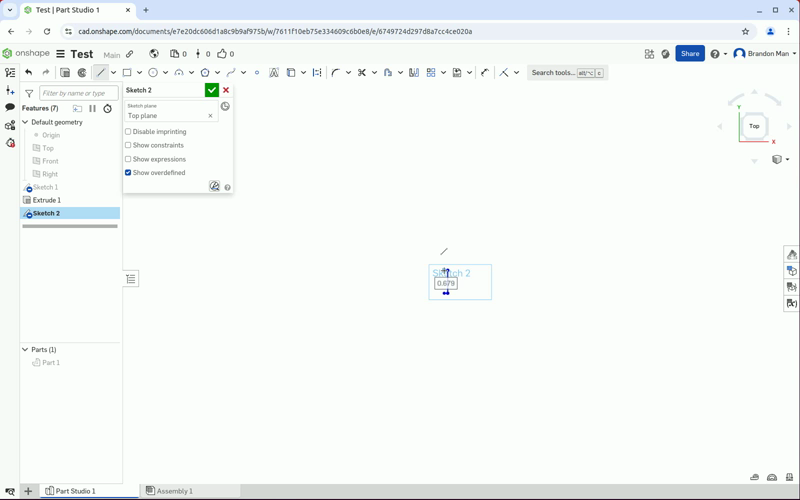
key_up(shift)
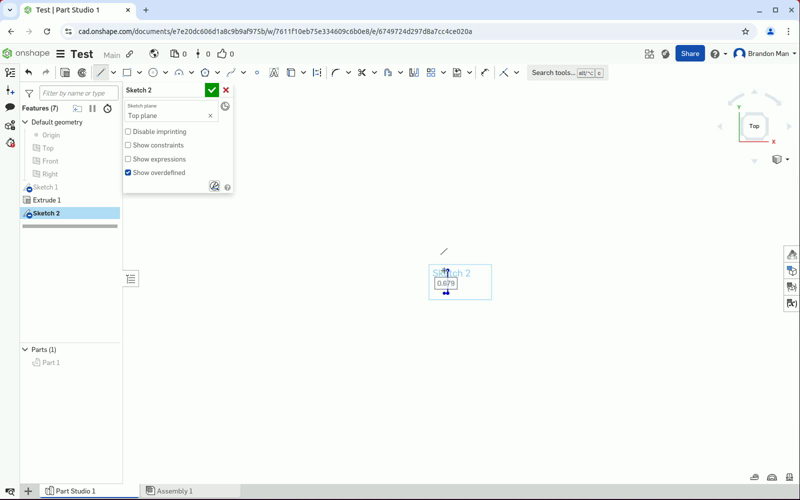
mouse_move(474, 270)
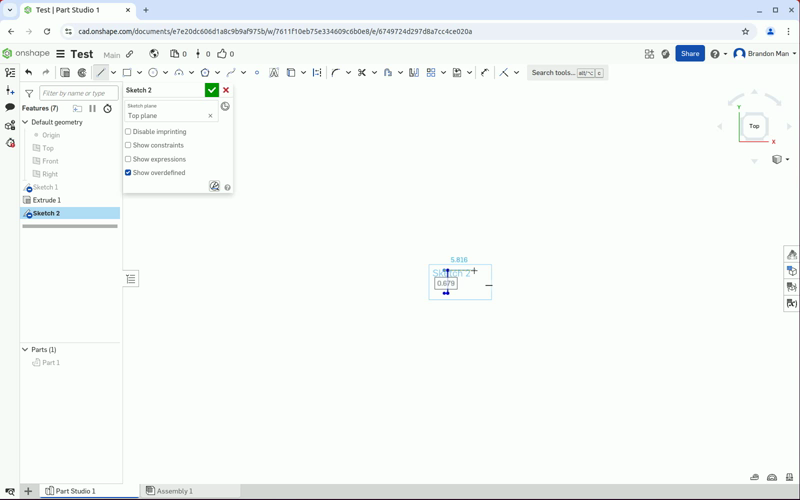
key_down(shift)
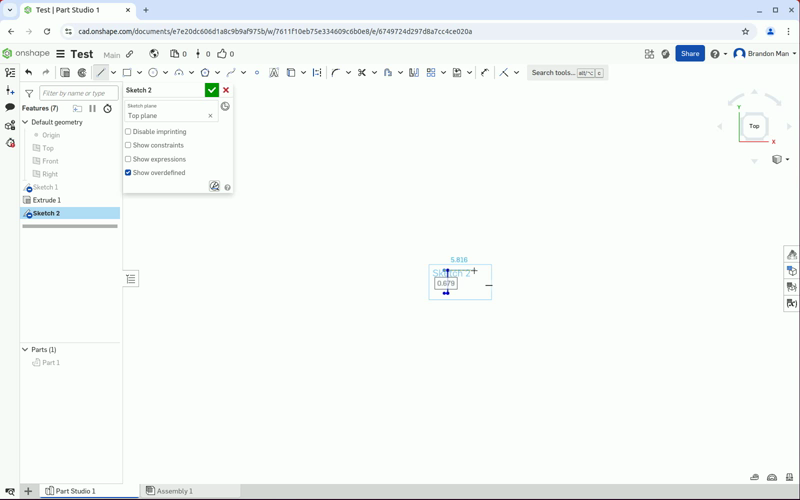
mouse_move(444, 293)
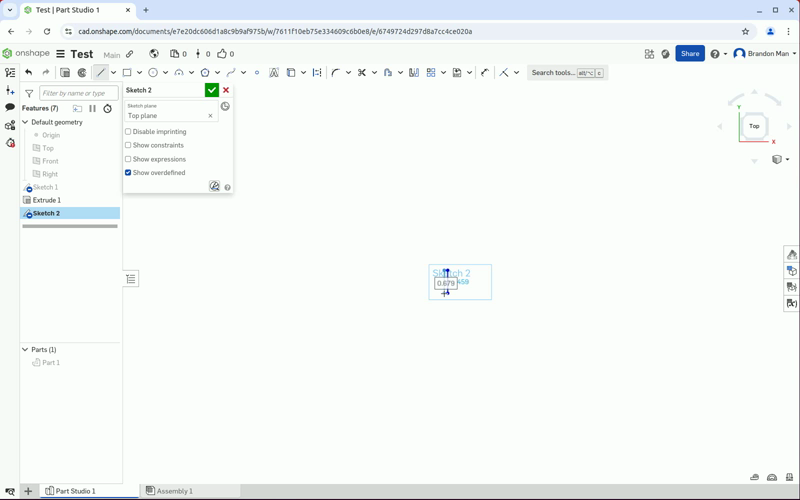
scroll(6)
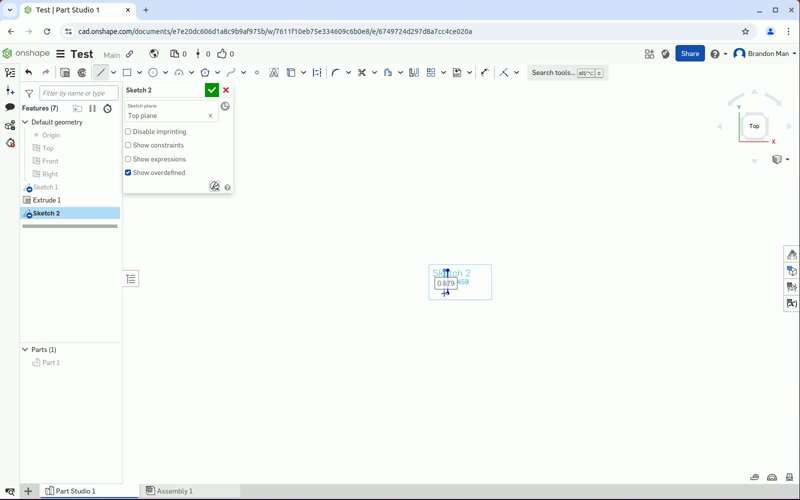
scroll(6)
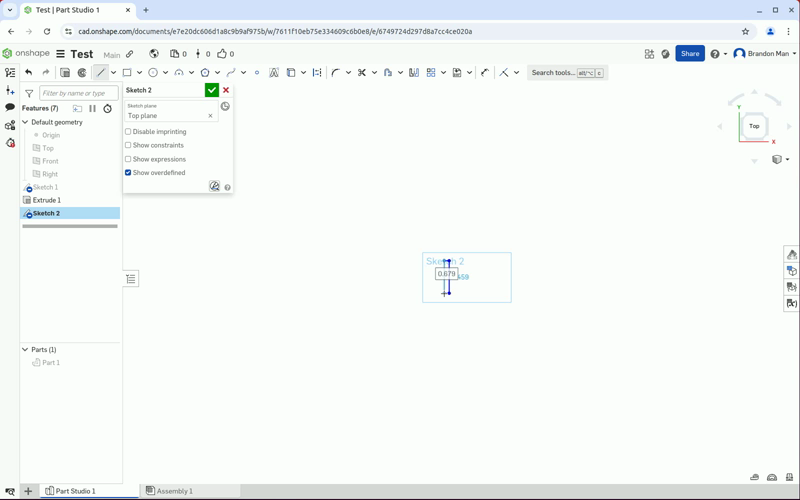
scroll(6)
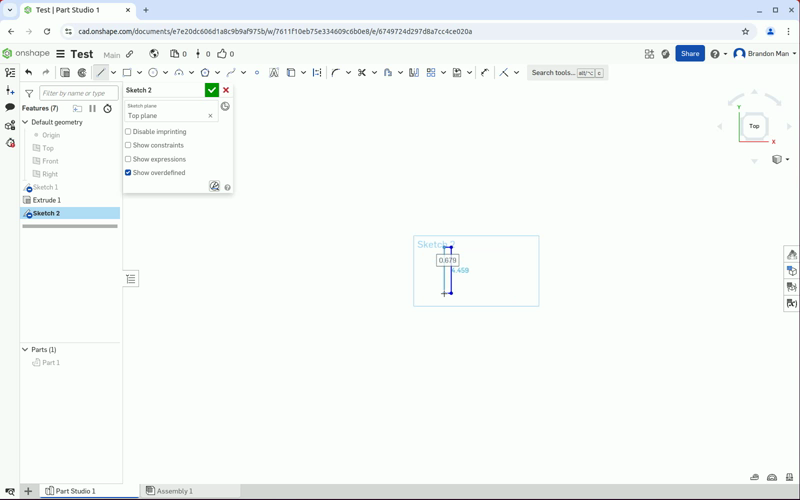
scroll(6)
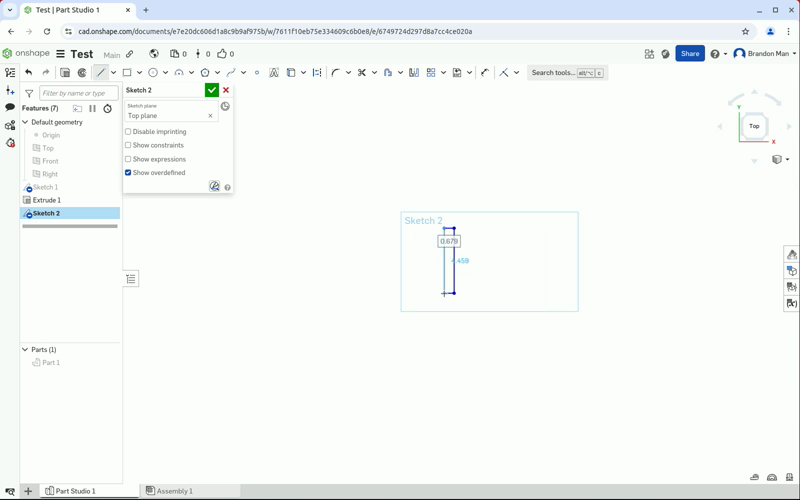
scroll(6)
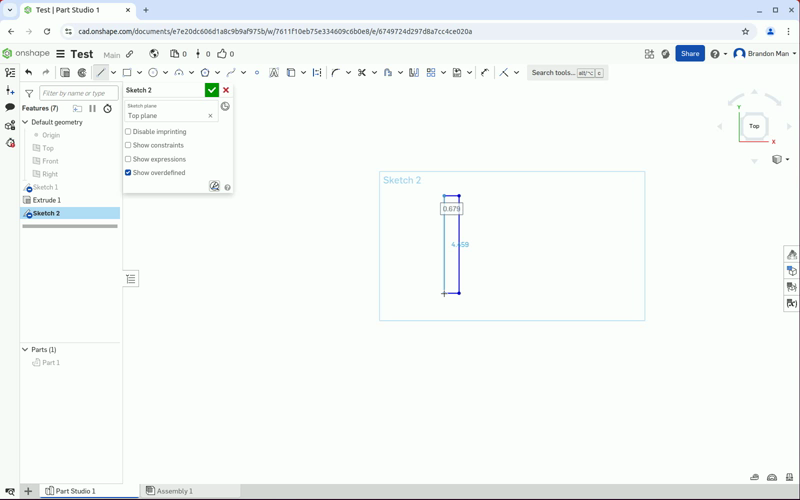
scroll(6)
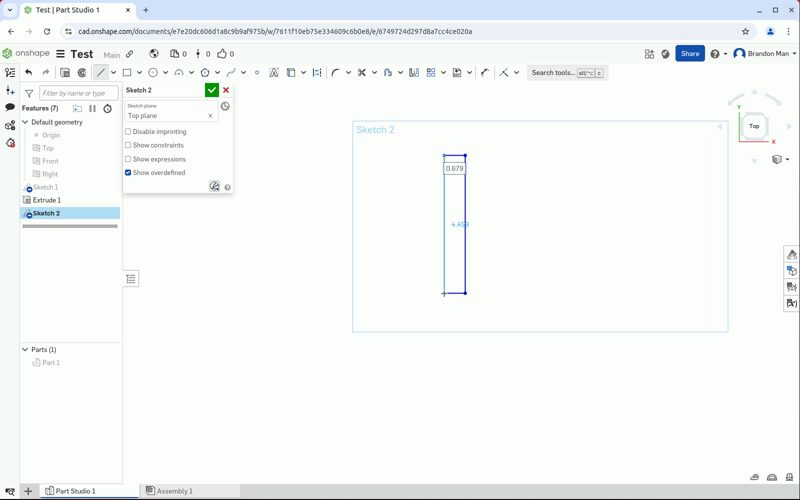
scroll(6)
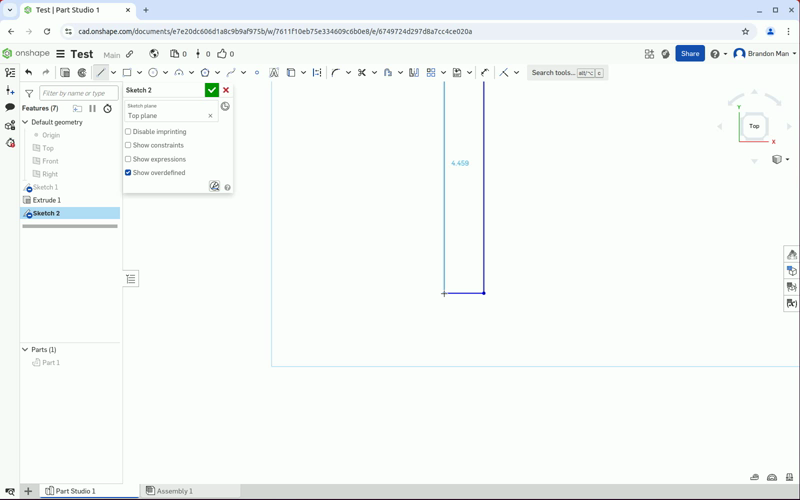
key_up(shift)
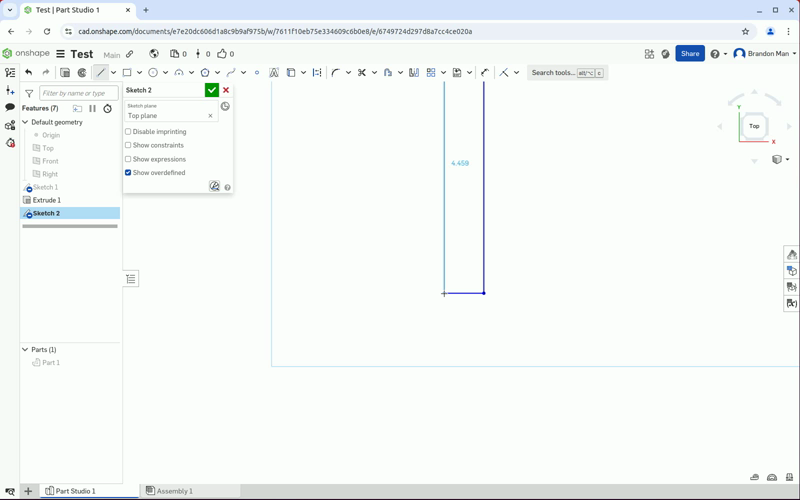
click(444, 293)
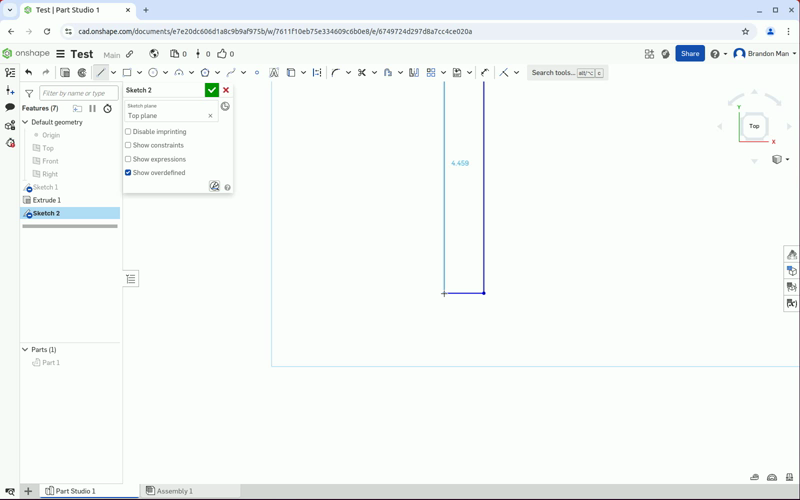
scroll(-6)
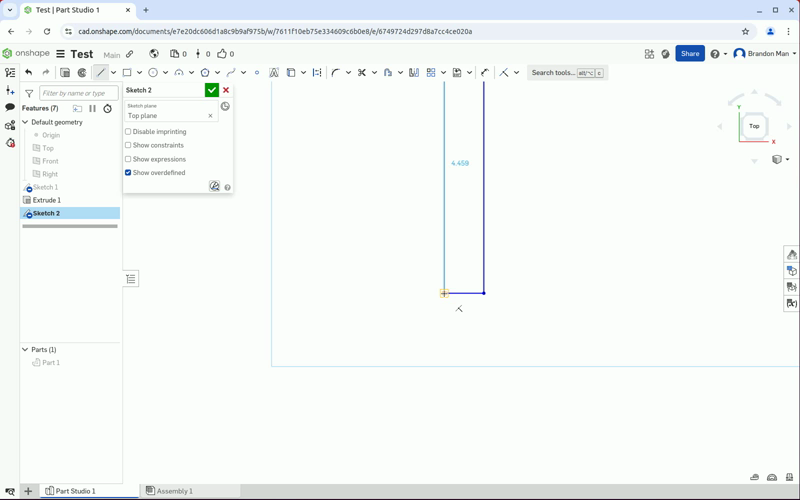
scroll(-6)
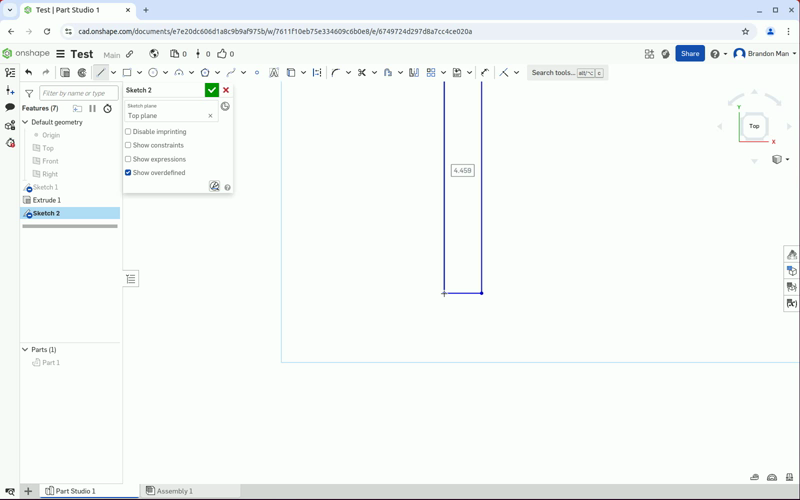
scroll(-6)
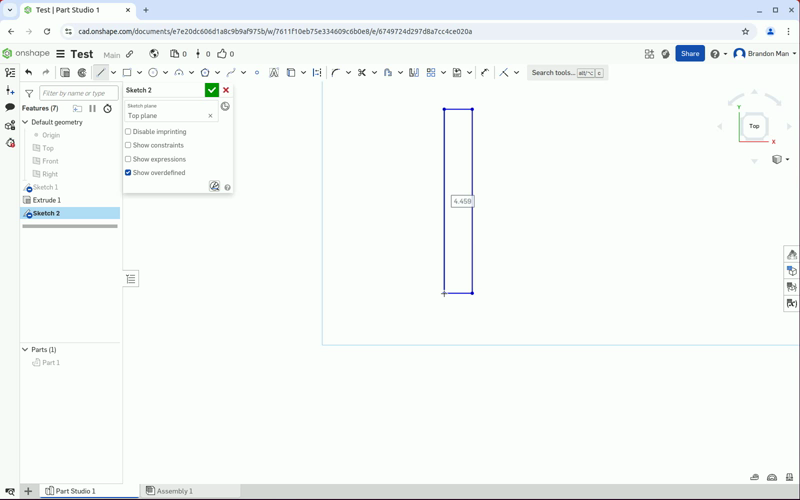
scroll(-6)
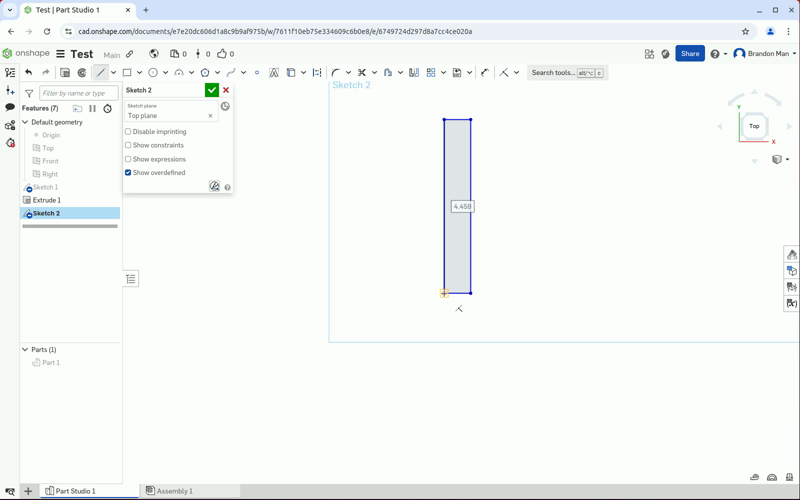
scroll(-6)
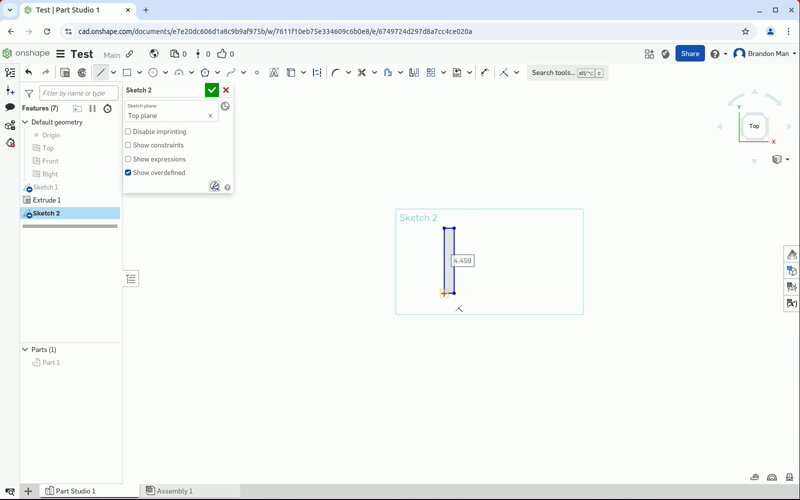
scroll(-6)
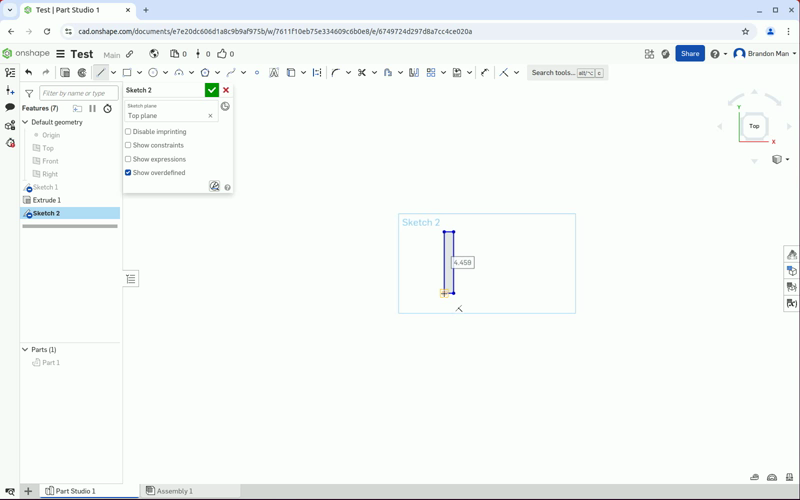
scroll(-6)
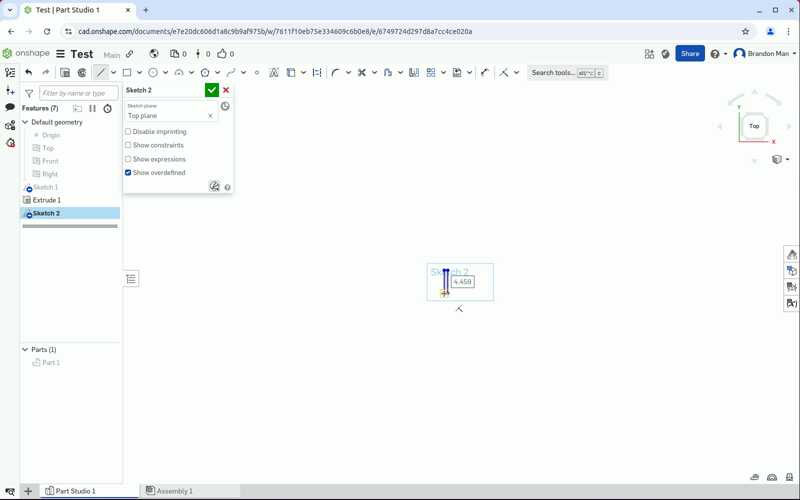
key(esc)
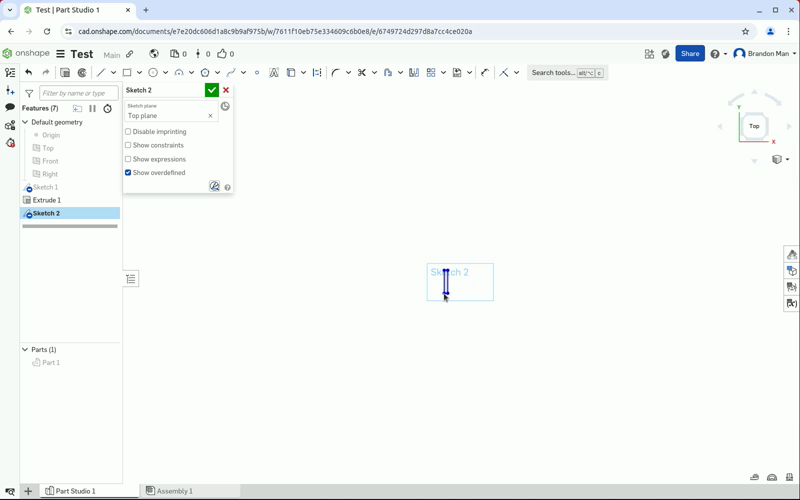
mouse_move(447, 291)
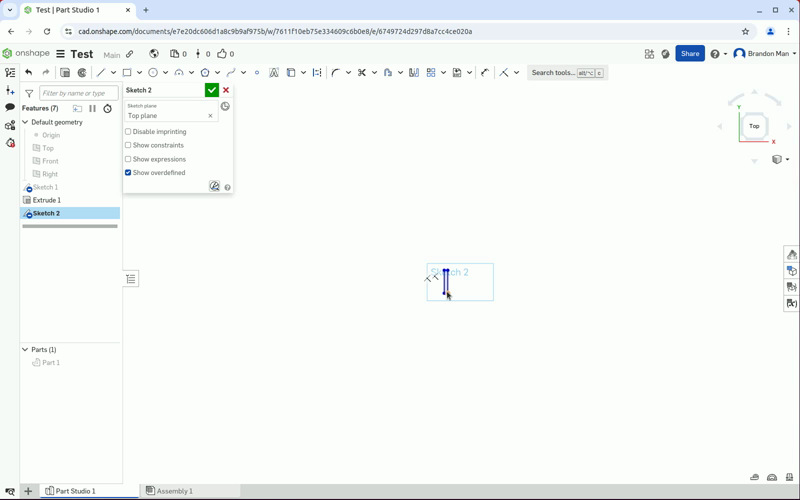
scroll(6)
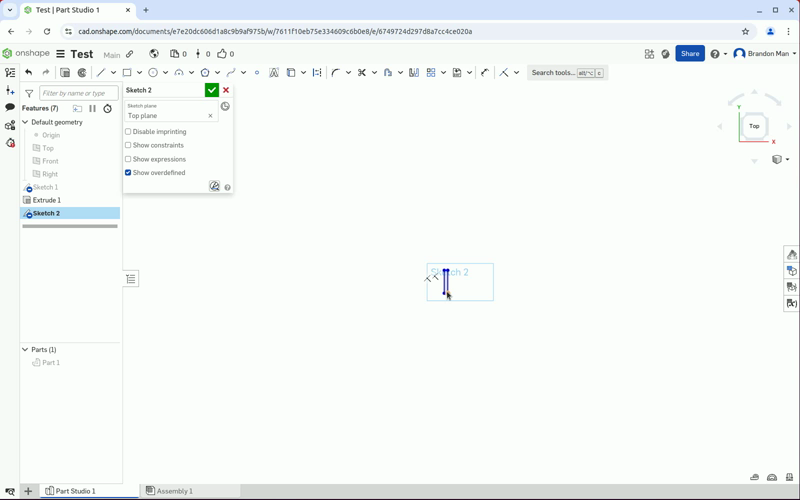
scroll(6)
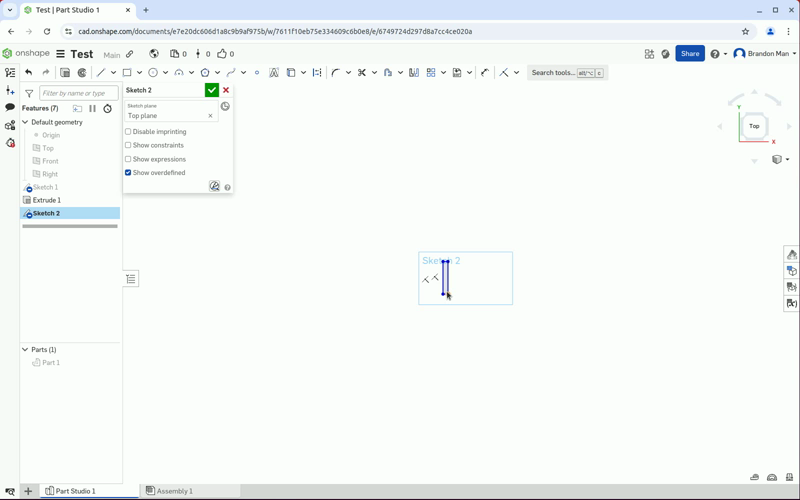
scroll(6)
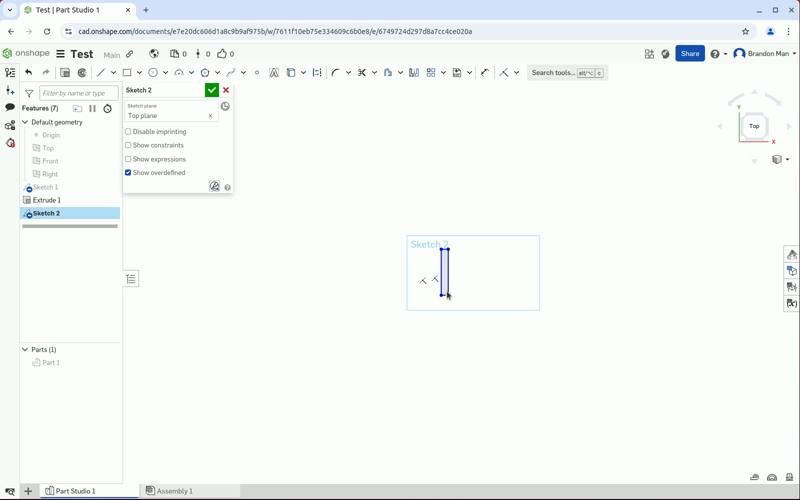
scroll(6)
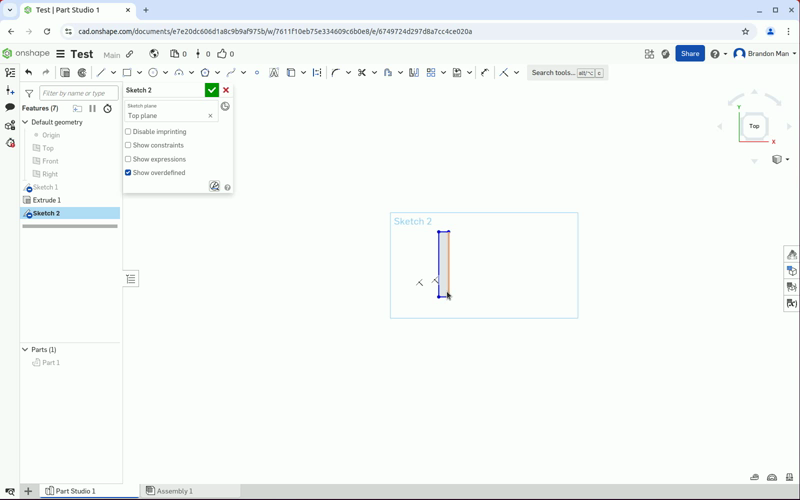
scroll(6)
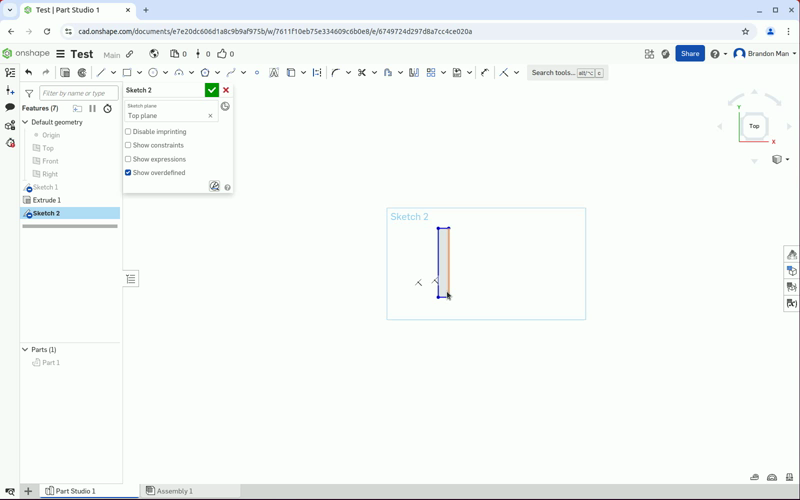
scroll(6)
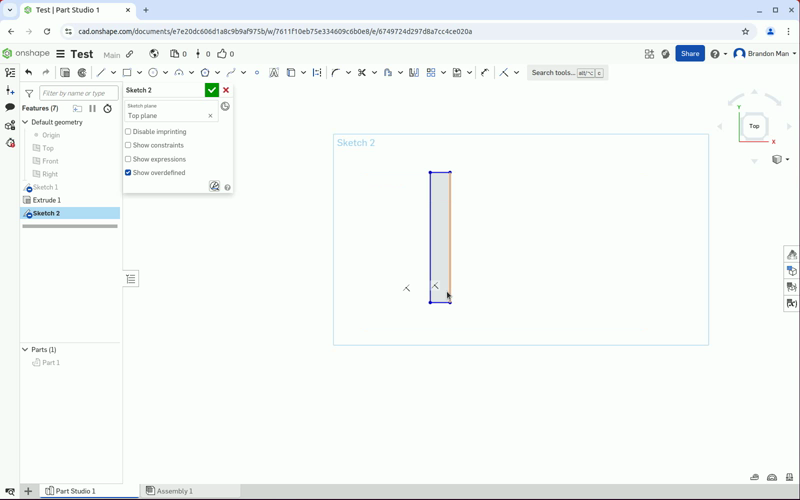
scroll(6)
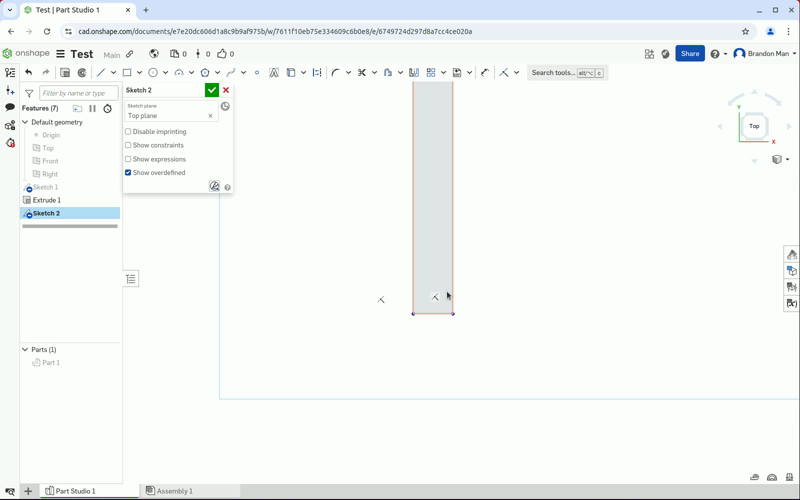
click(447, 291)
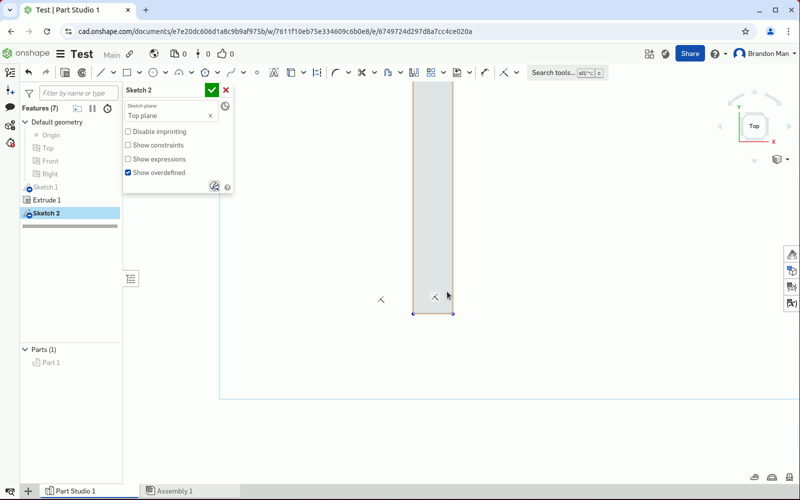
scroll(-6)
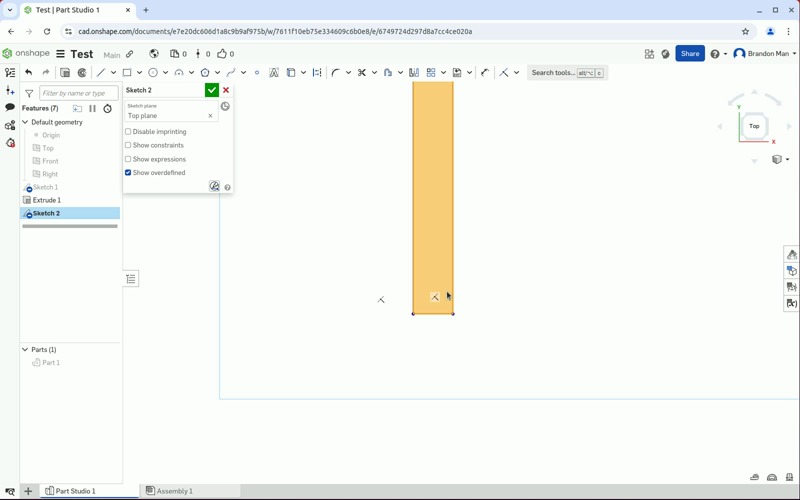
scroll(-6)
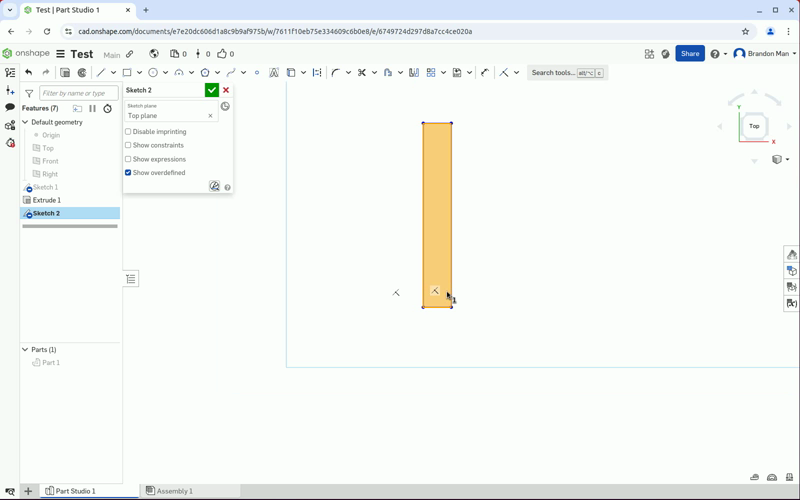
scroll(-6)
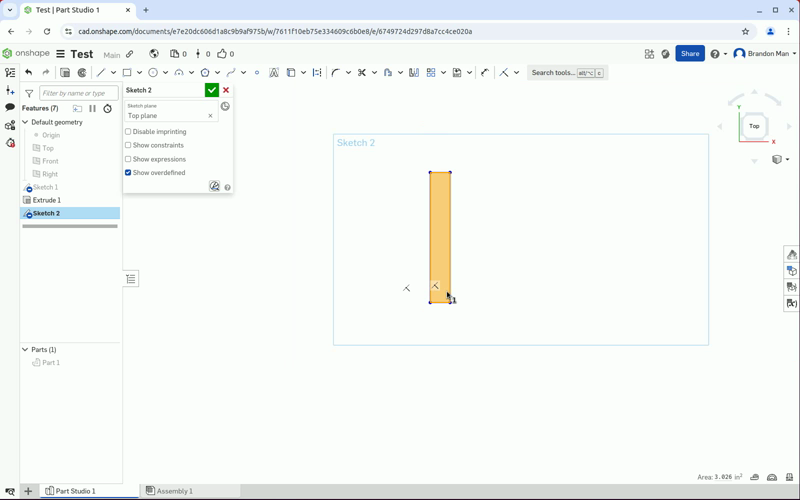
scroll(-6)
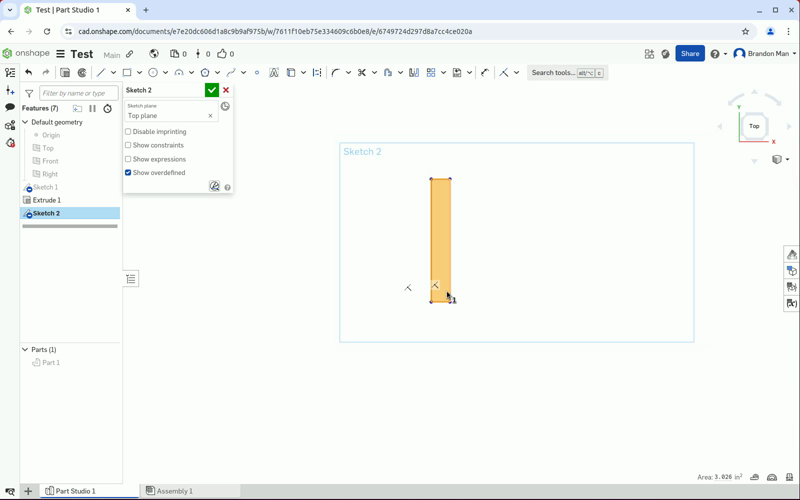
scroll(-6)
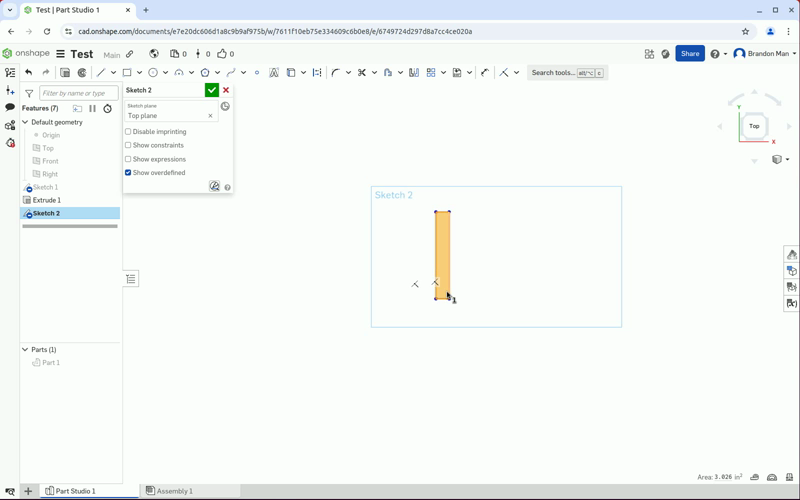
scroll(-6)
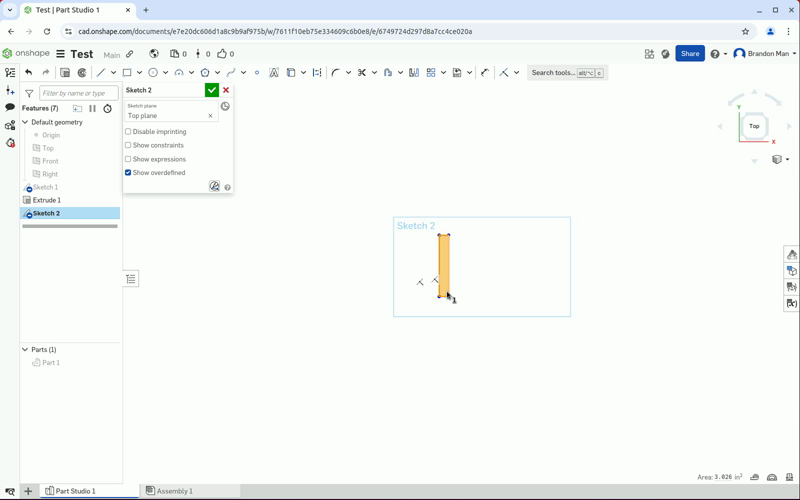
scroll(-6)
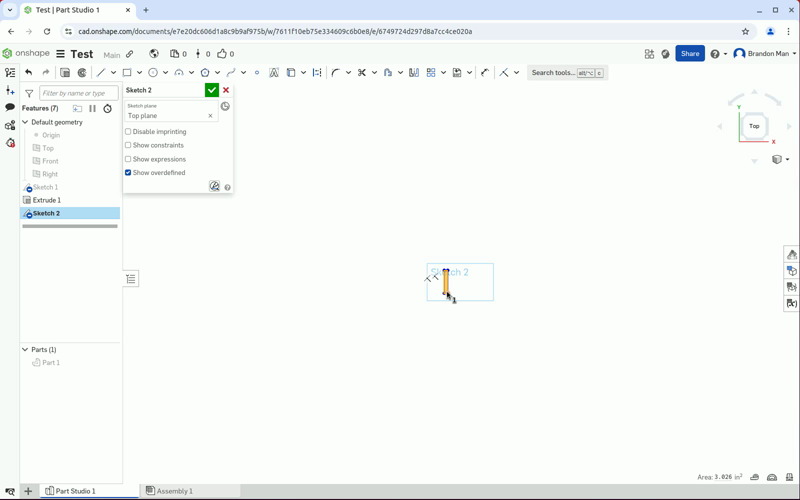
mouse_move(73, 352)
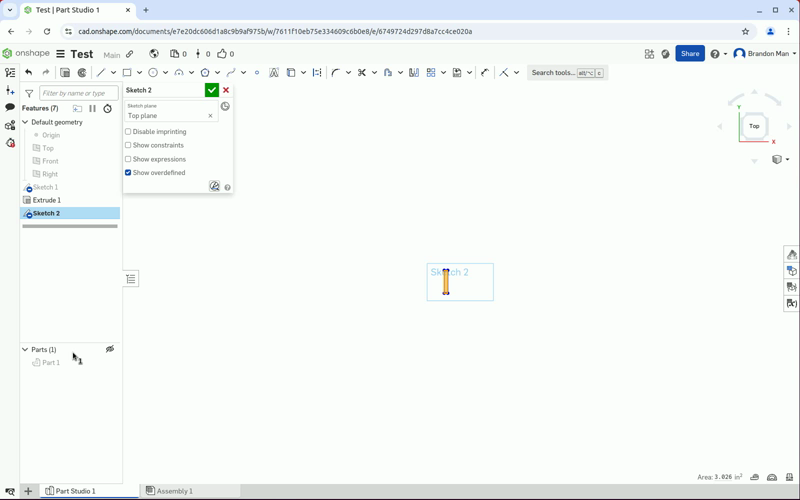
key(shift+y)
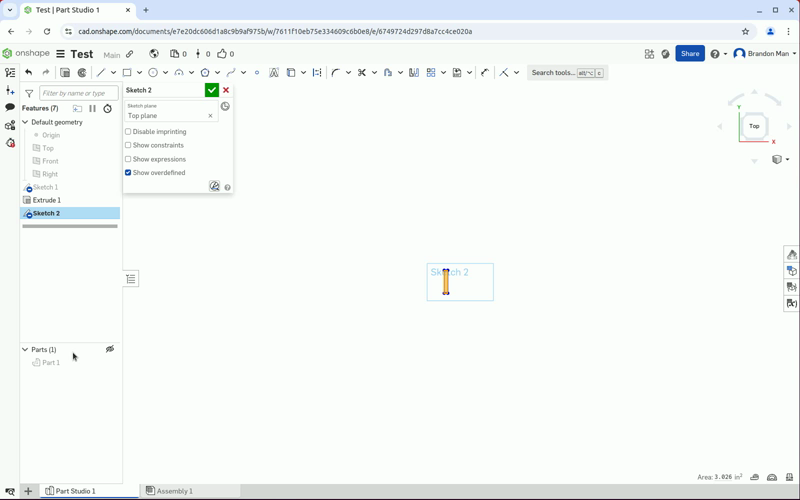
key(shift+e)
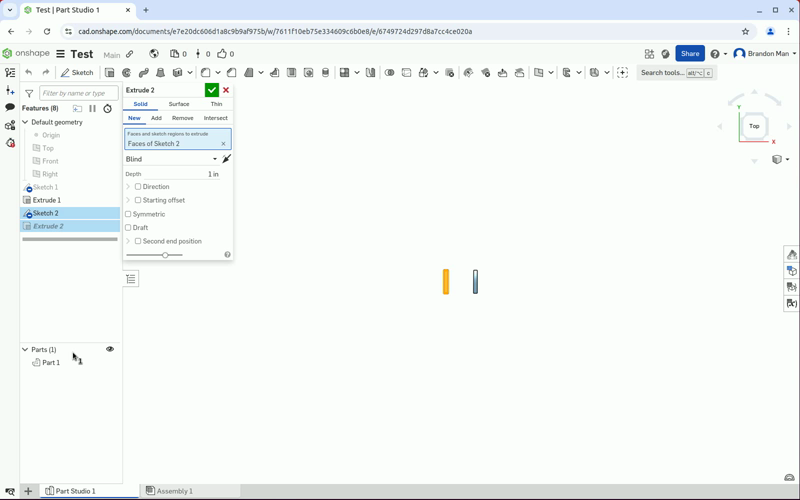
mouse_move(143, 106)
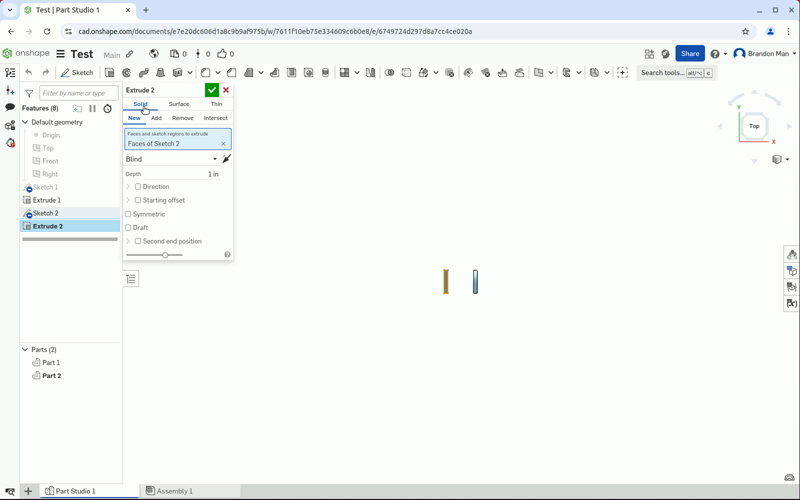
click(143, 106)
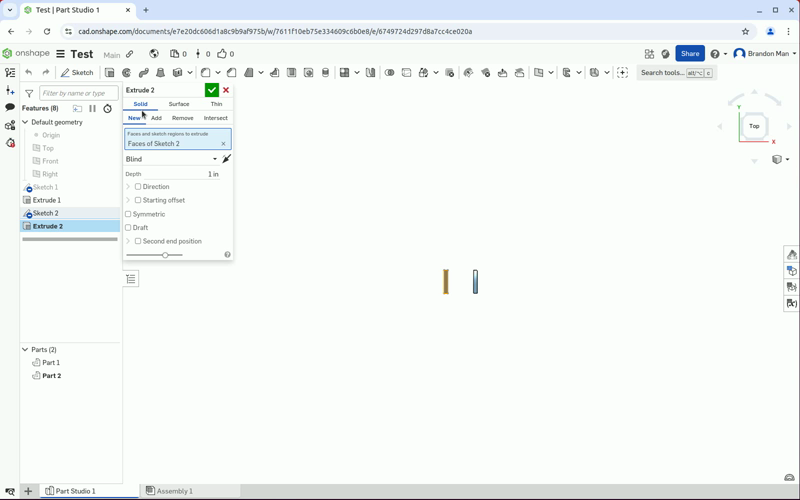
mouse_move(137, 120)
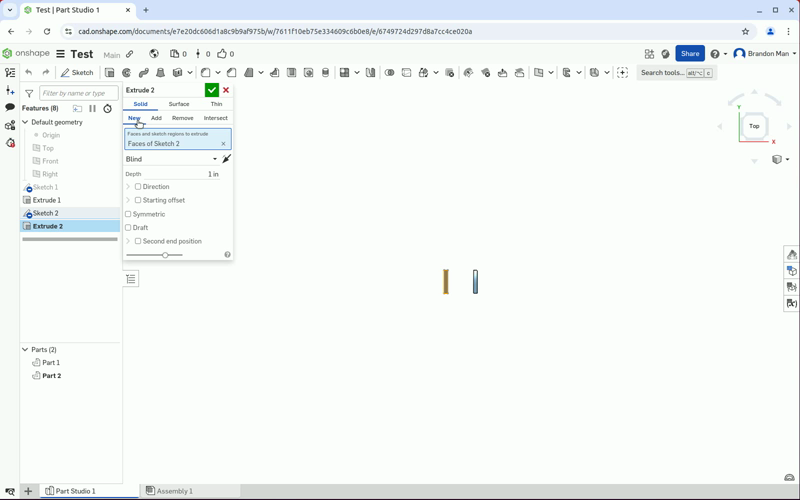
click(137, 120)
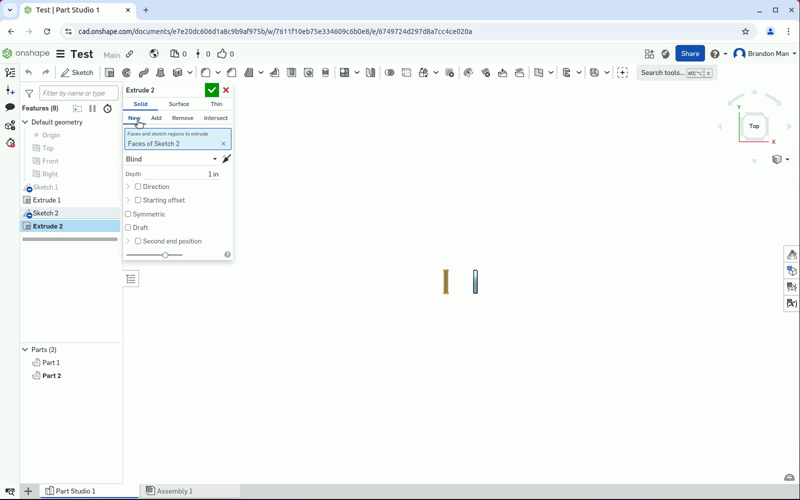
key(tab, 4)
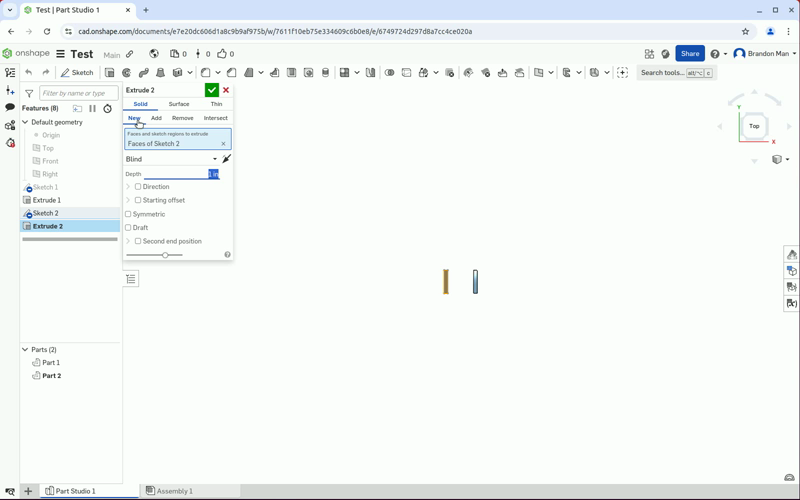
text(10.351)
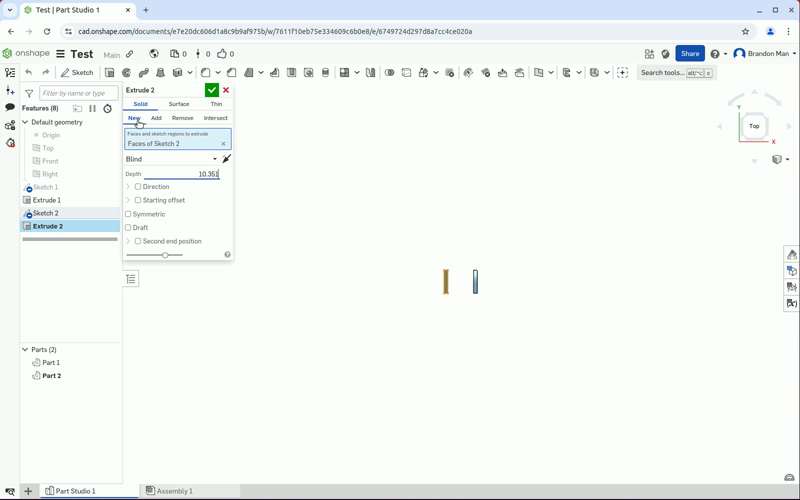
key(enter)
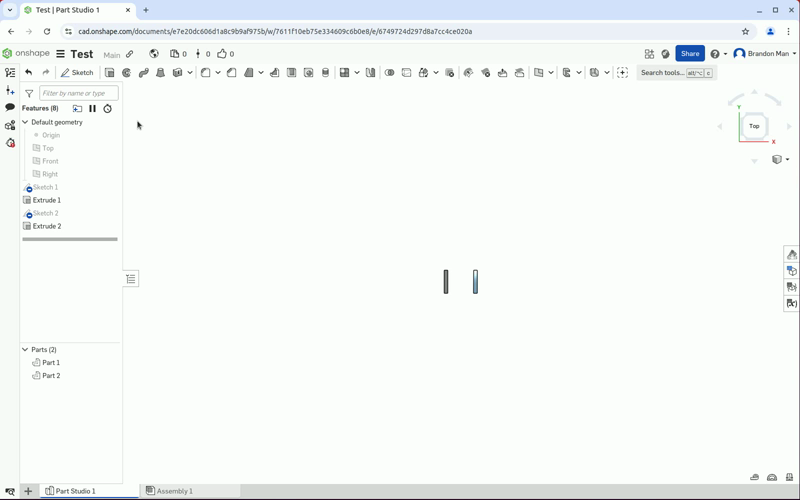
key(shift+h)
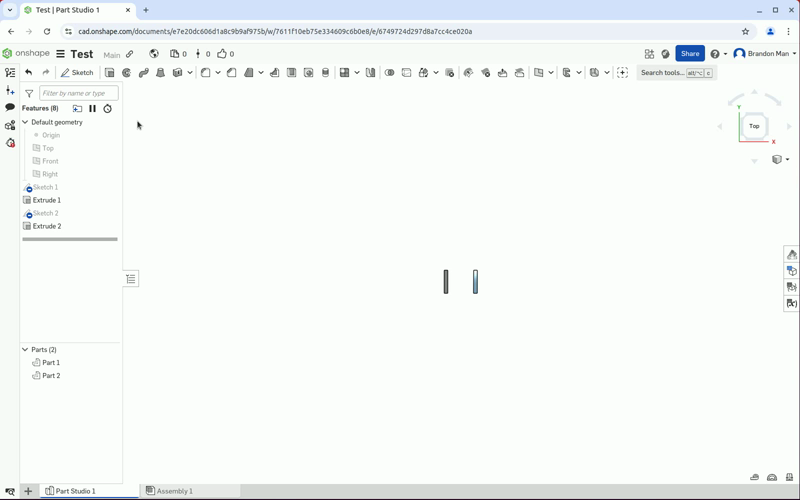
key(shift+h)
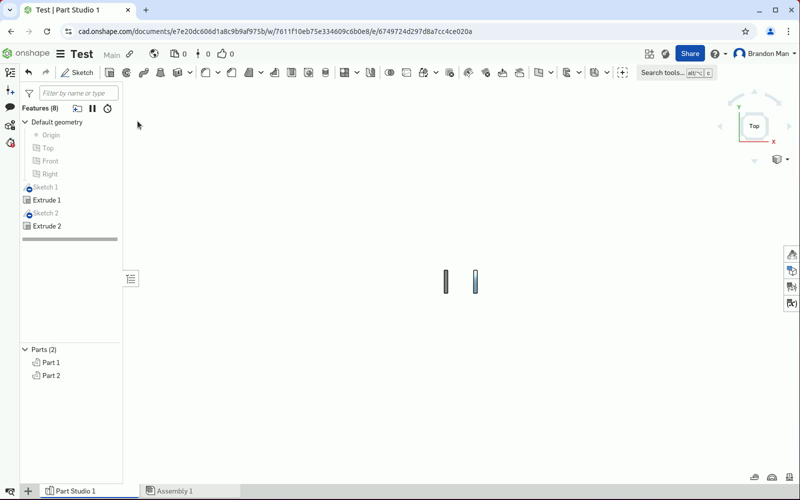
mouse_move(73, 189)
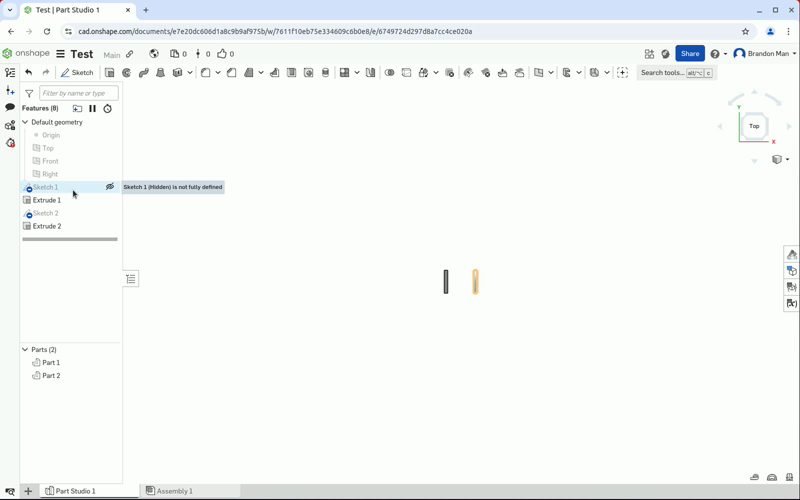
click(73, 189)
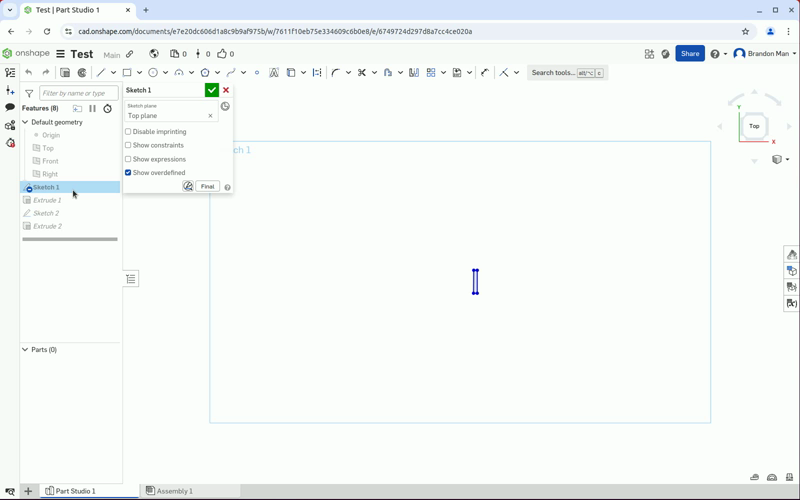
mouse_move(229, 92)
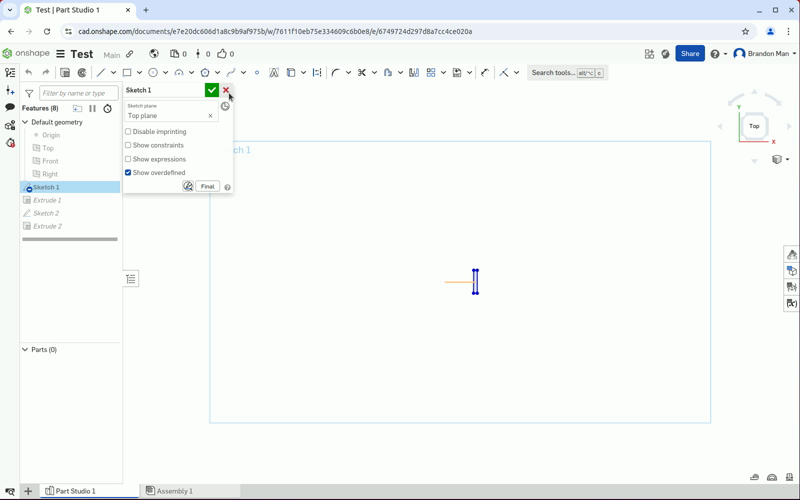
click(229, 92)
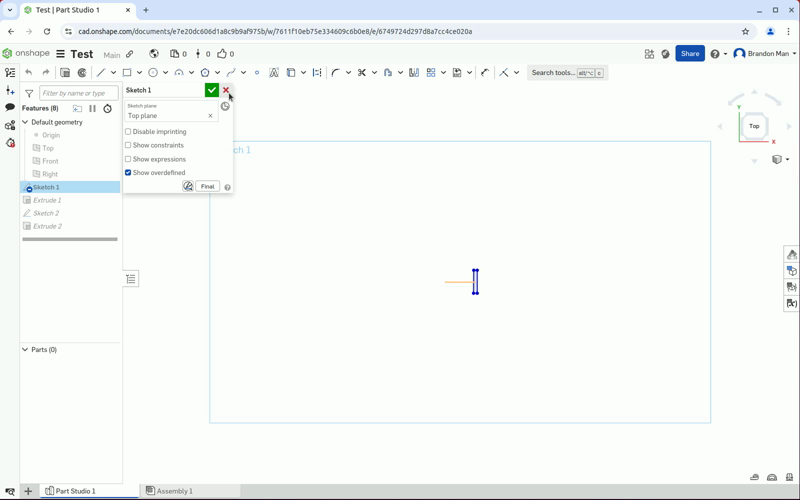
key(shift+s)
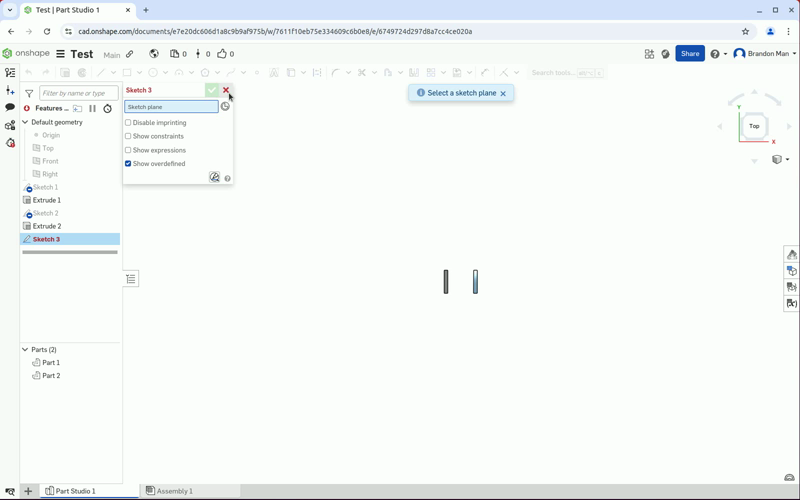
mouse_move(73, 150)
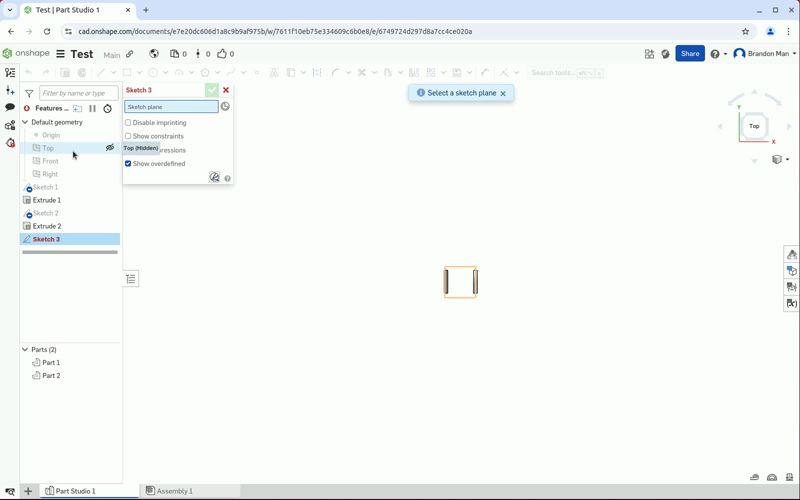
click(73, 150)
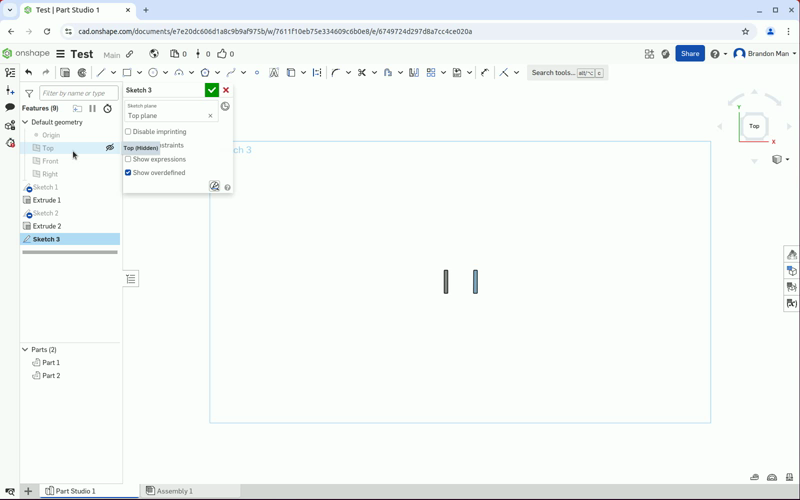
mouse_move(73, 352)
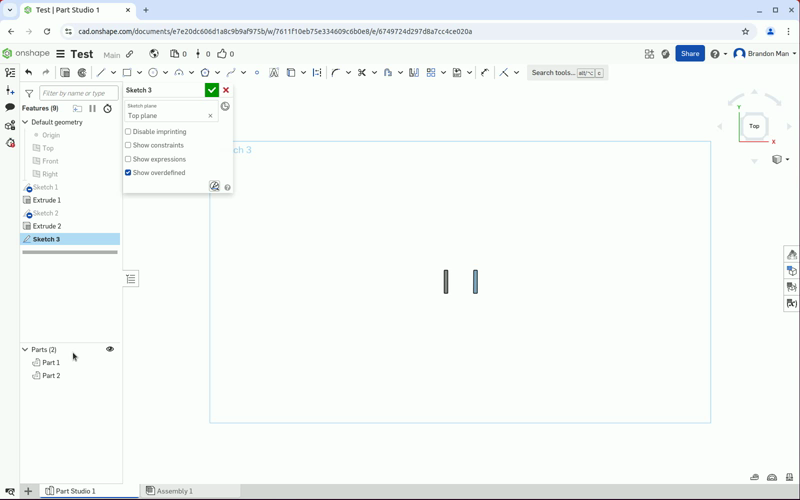
key(y)
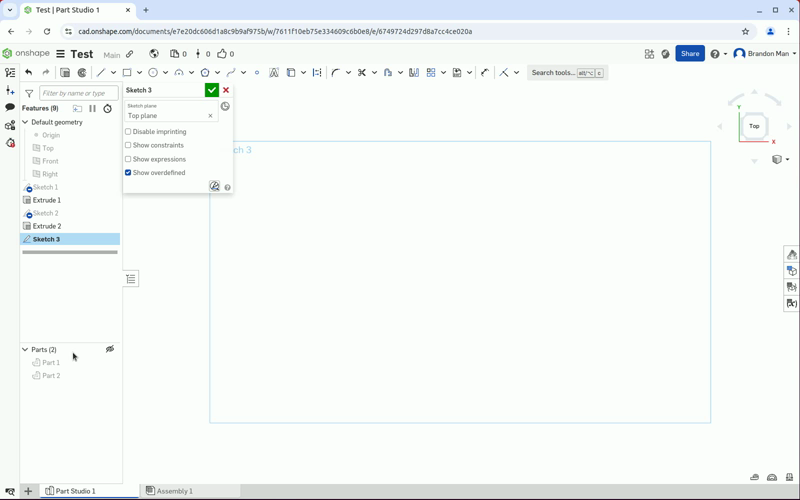
key(l)
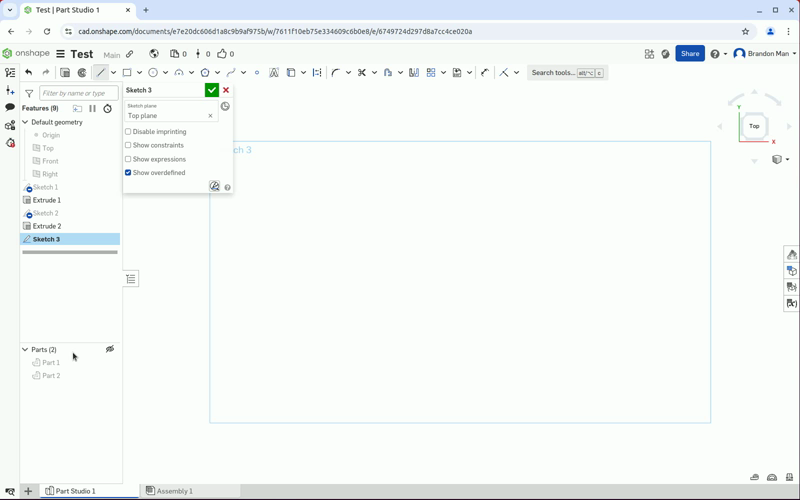
key_down(shift)
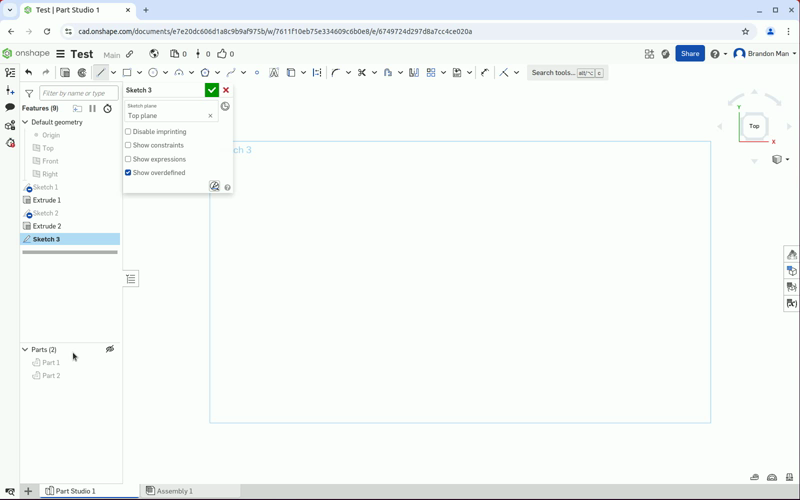
mouse_move(444, 272)
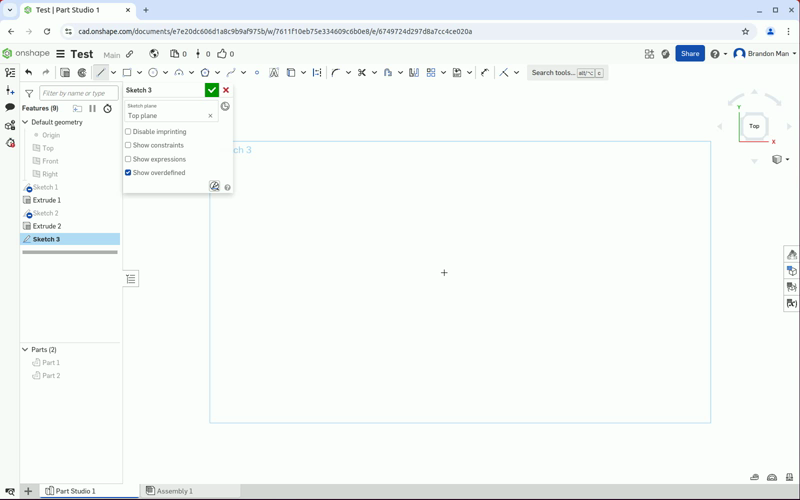
click(444, 272)
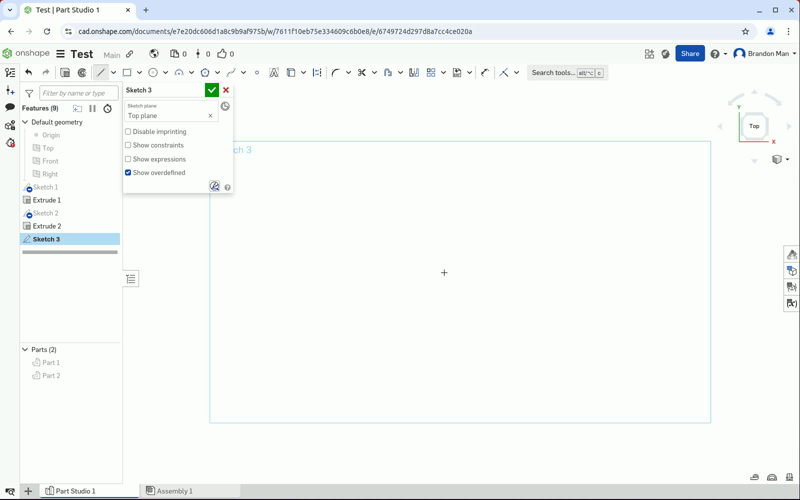
key_up(shift)
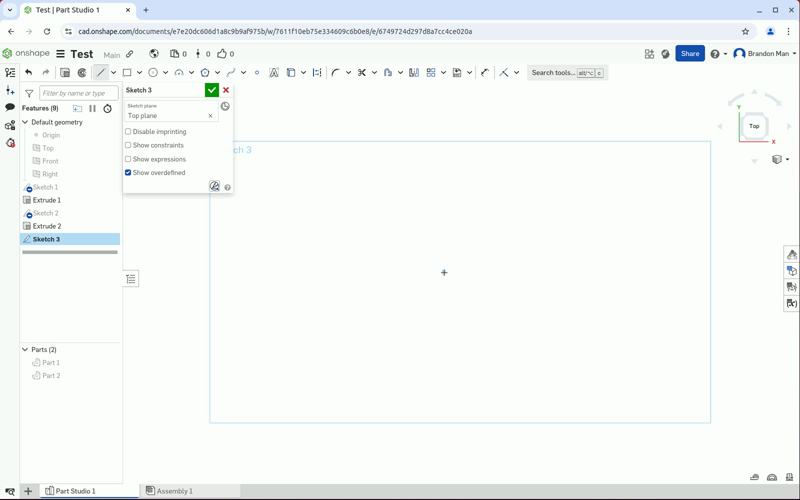
key_down(shift)
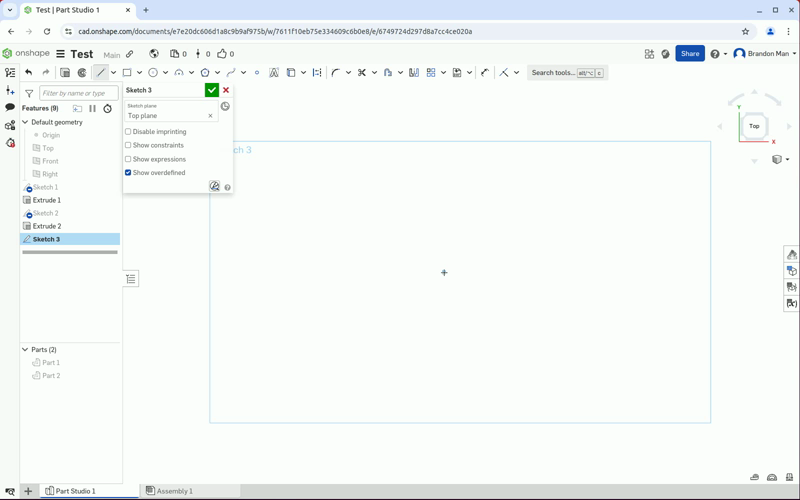
mouse_move(474, 272)
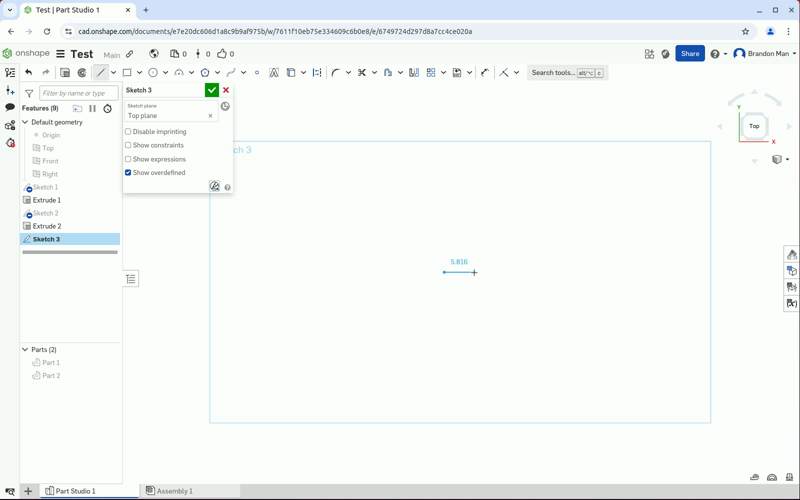
mouse_move(447, 272)
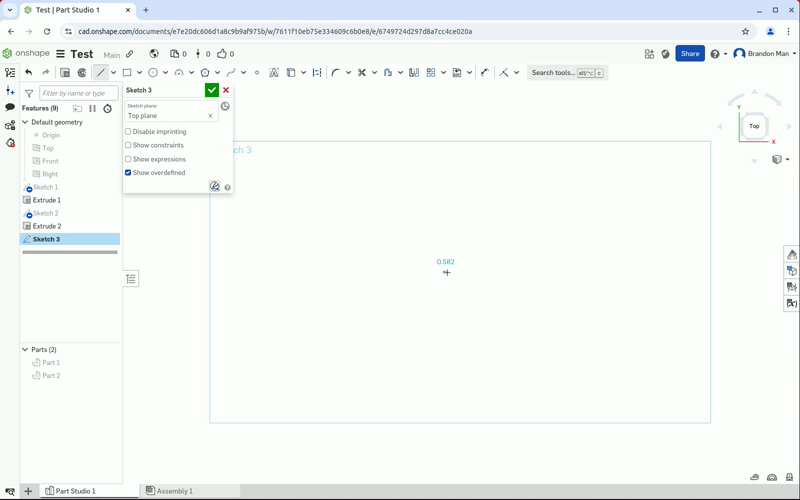
scroll(6)
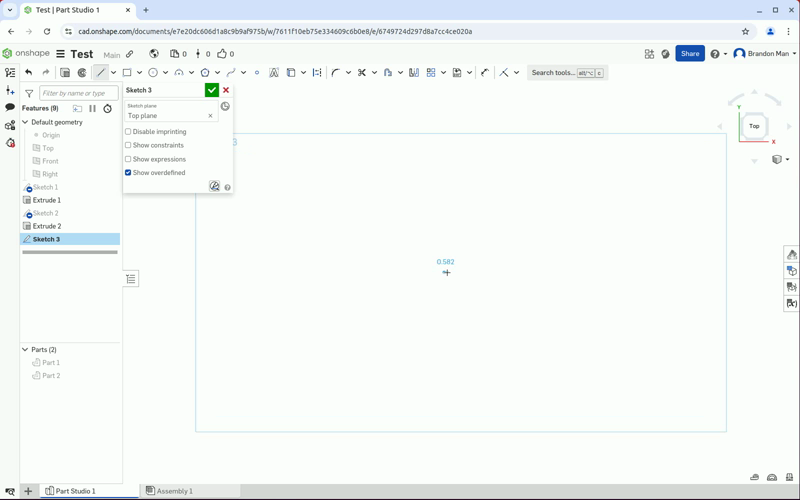
scroll(6)
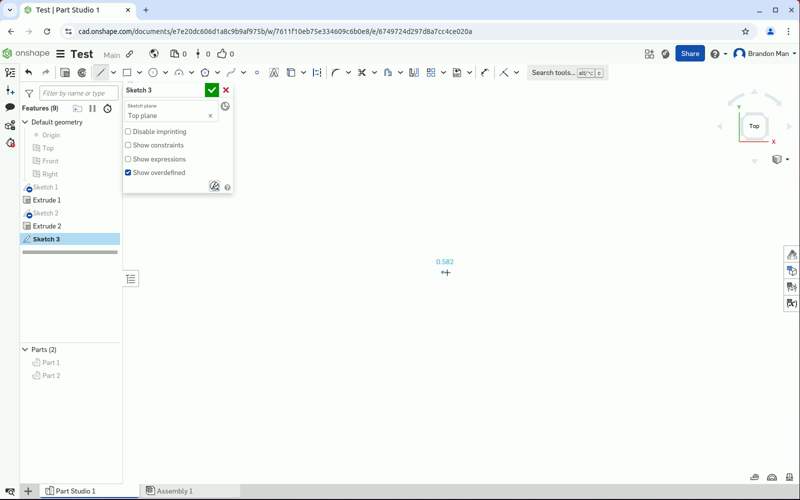
scroll(6)
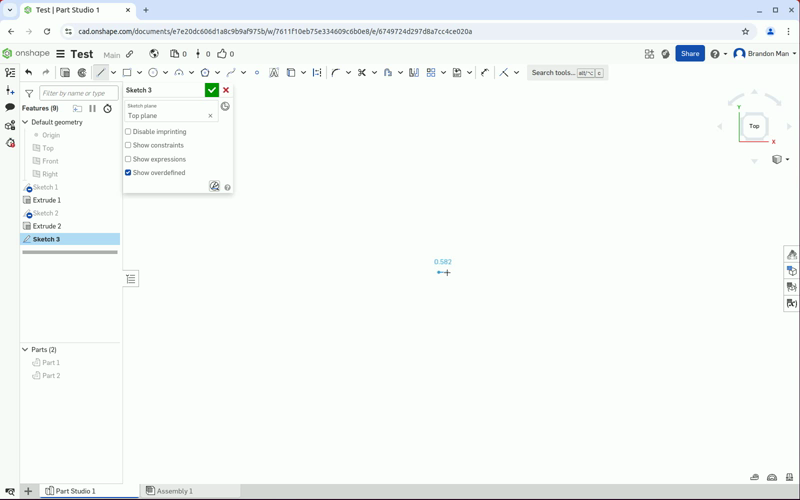
scroll(6)
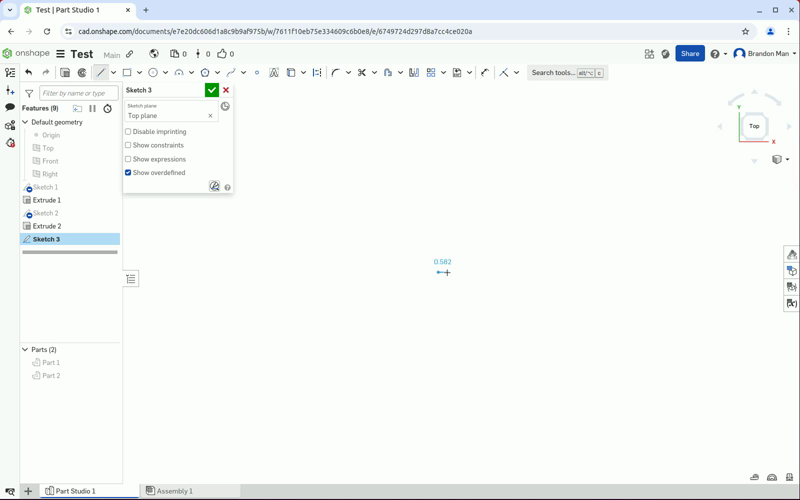
scroll(6)
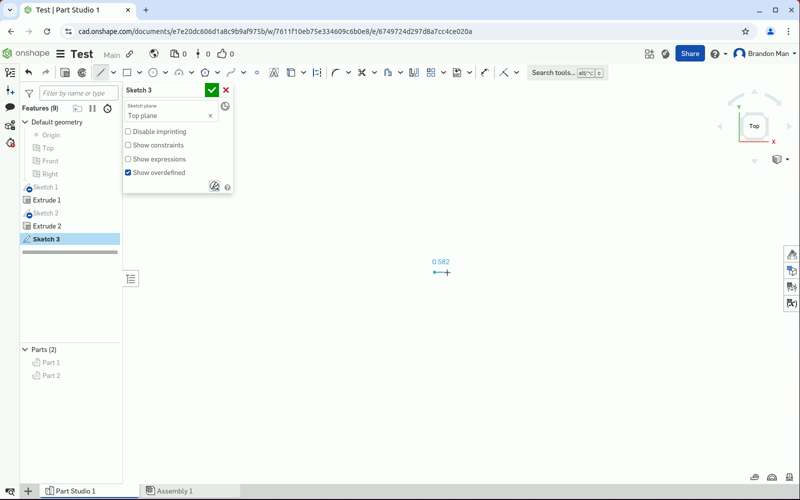
scroll(6)
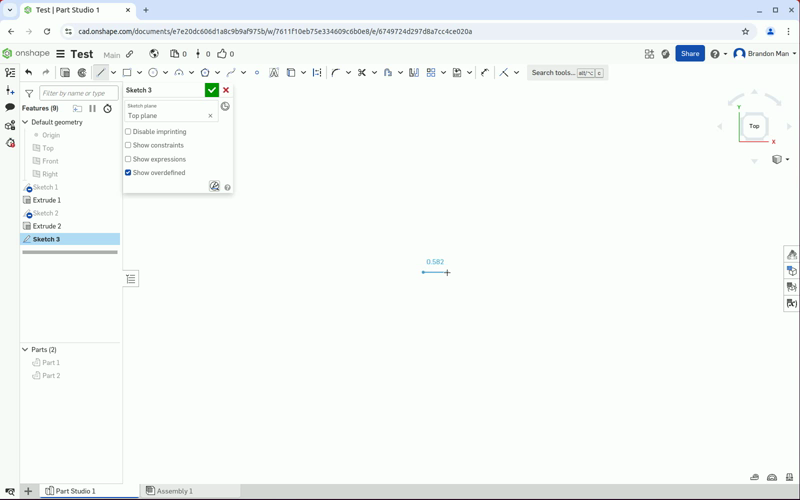
scroll(6)
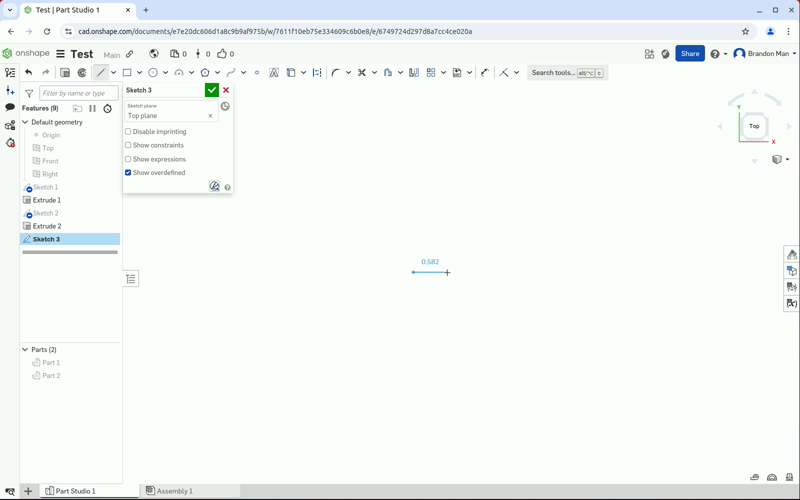
click(447, 272)
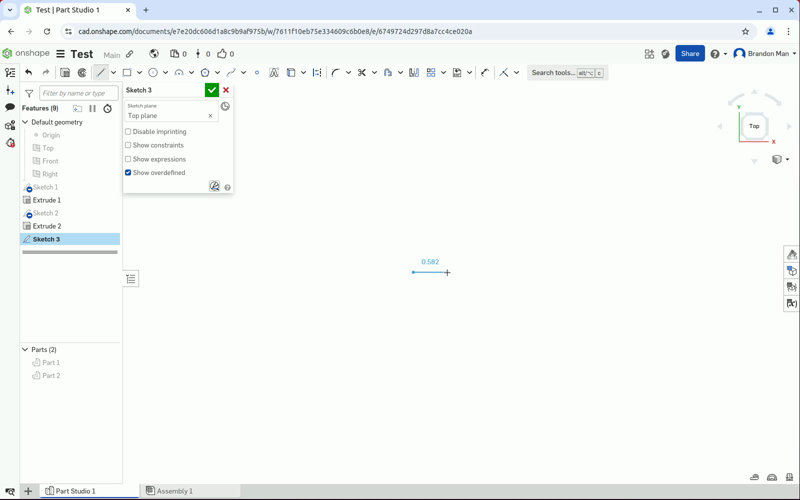
scroll(-6)
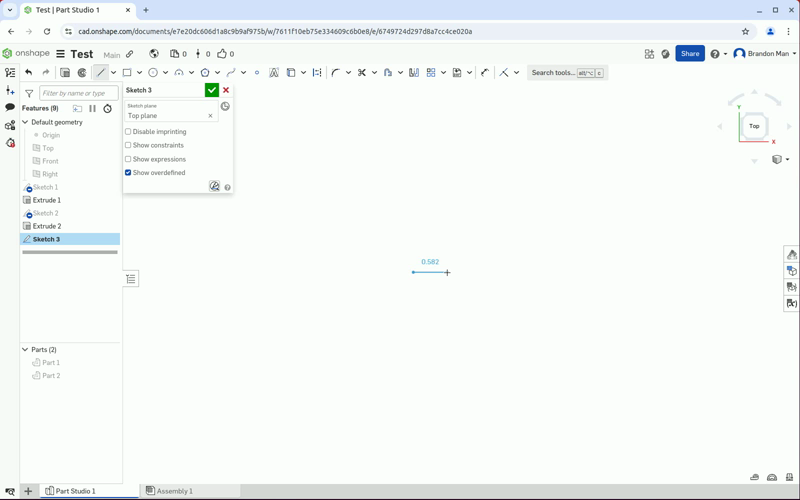
scroll(-6)
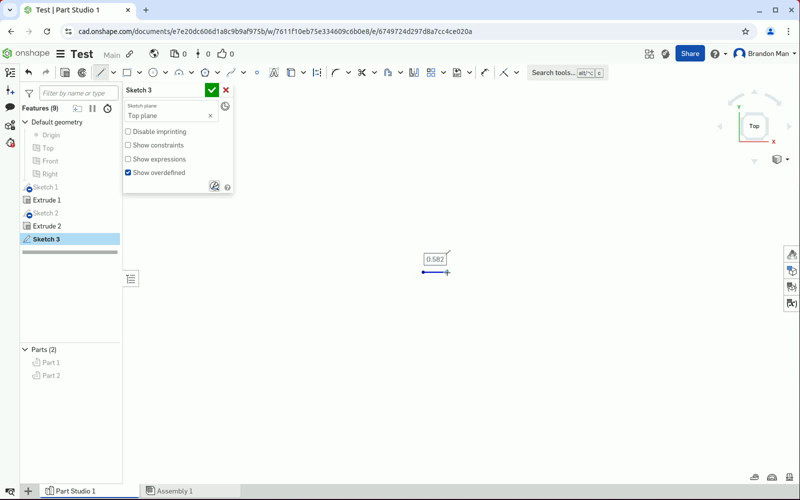
scroll(-6)
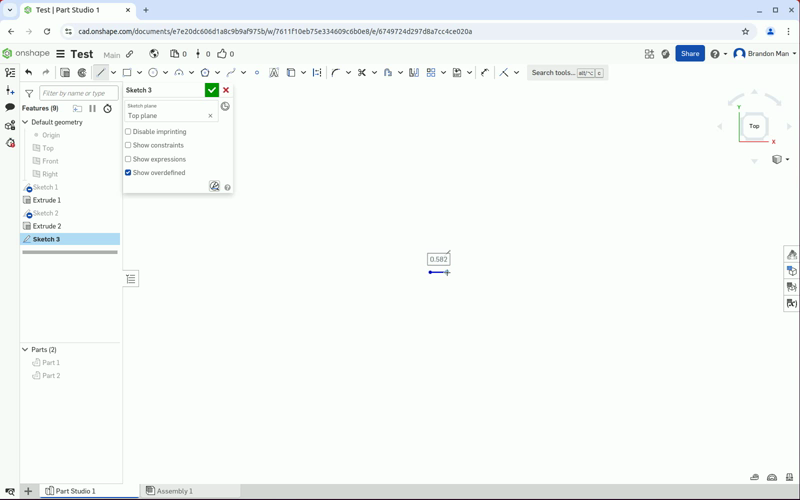
scroll(-6)
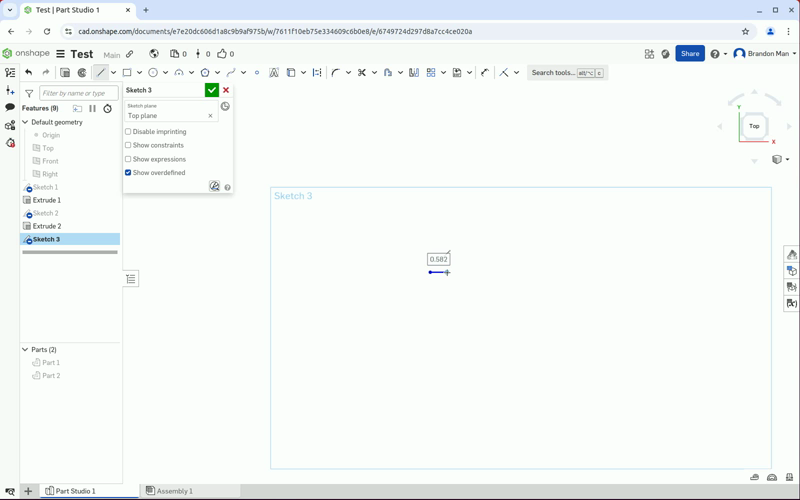
scroll(-6)
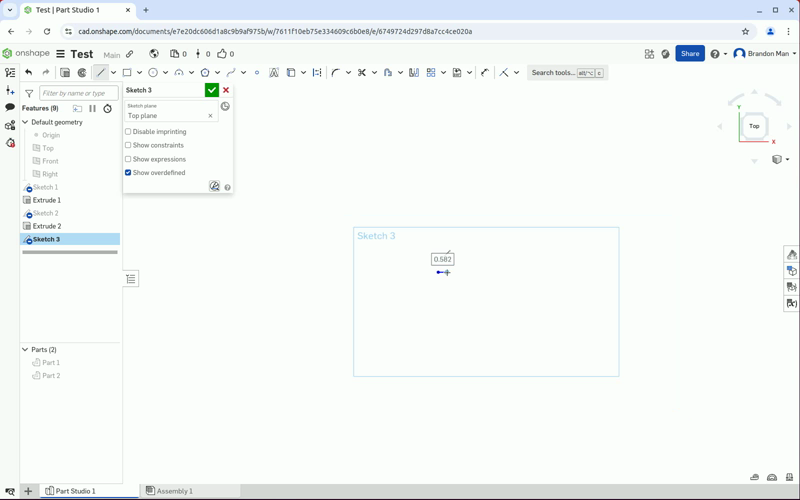
scroll(-6)
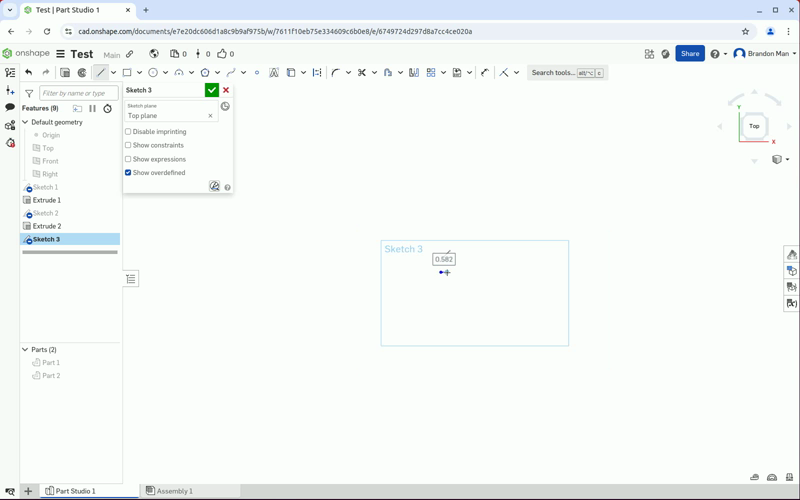
scroll(-6)
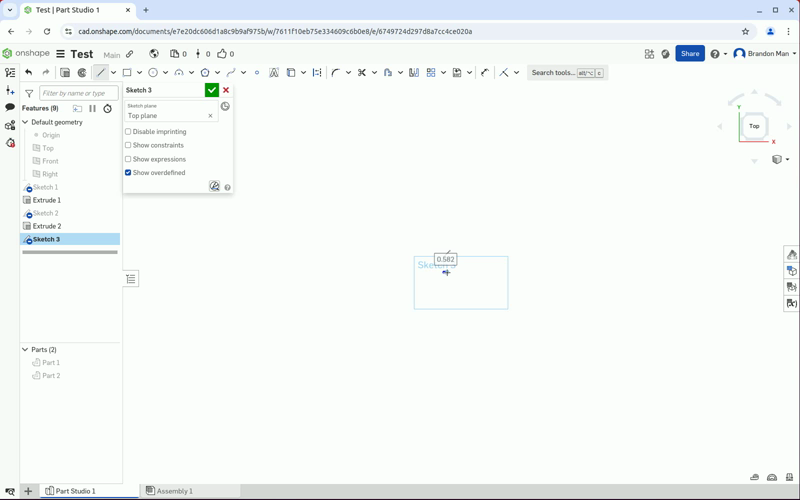
key_up(shift)
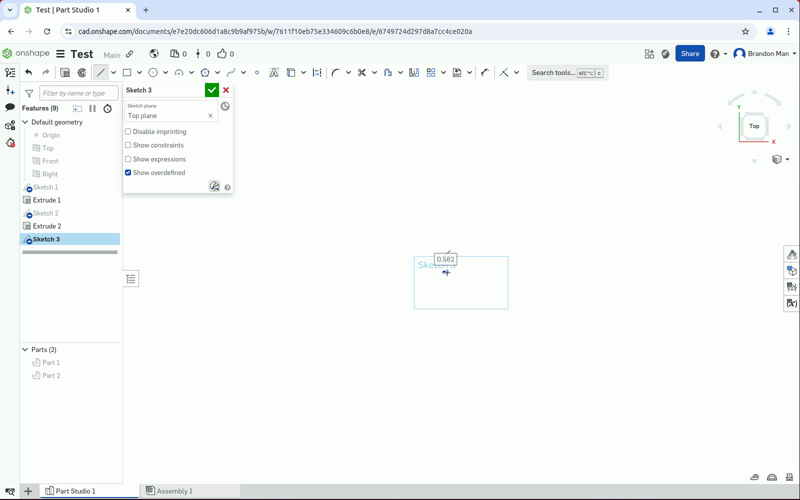
key_down(shift)
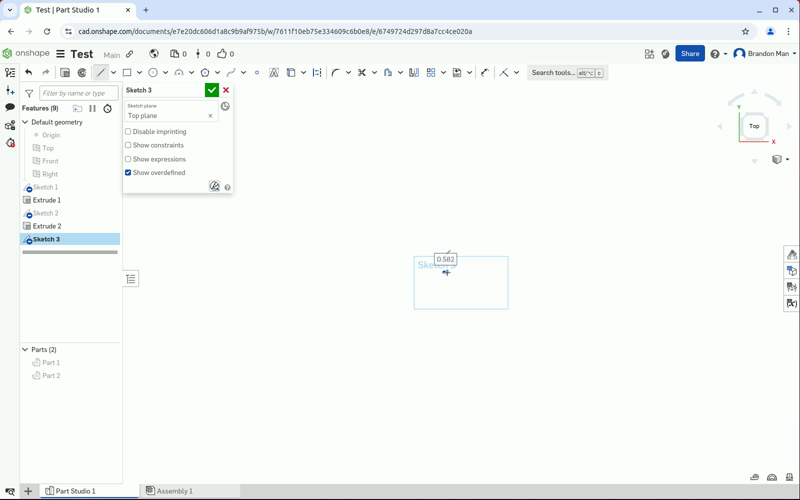
mouse_move(477, 272)
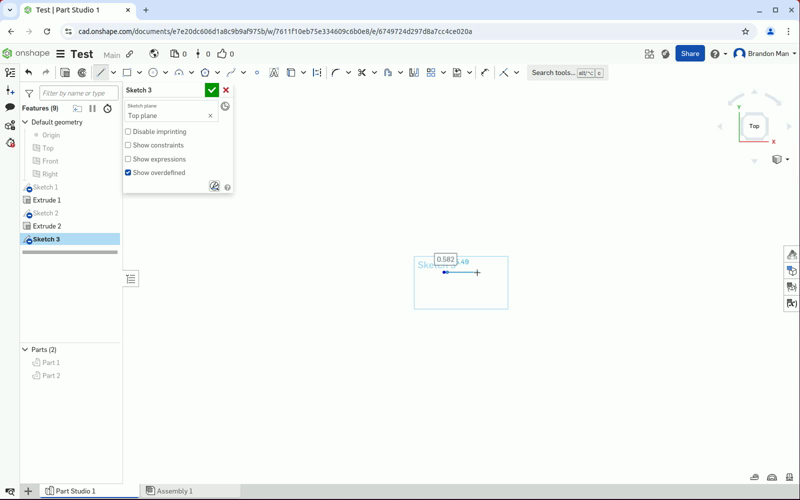
mouse_move(447, 253)
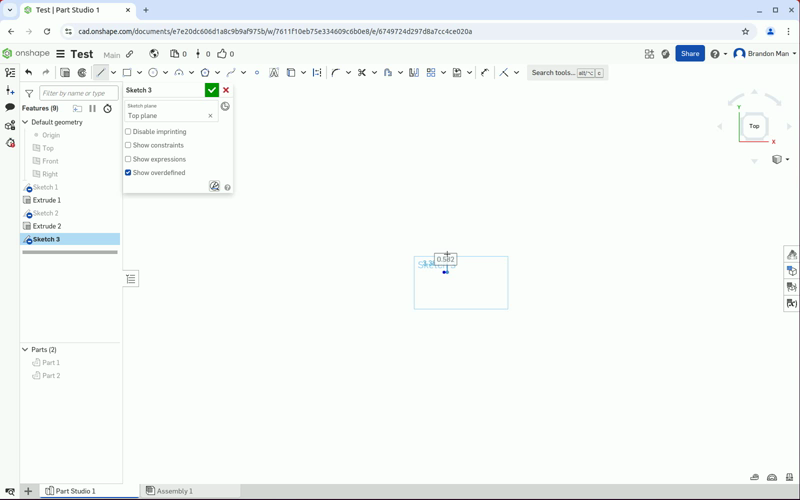
click(447, 253)
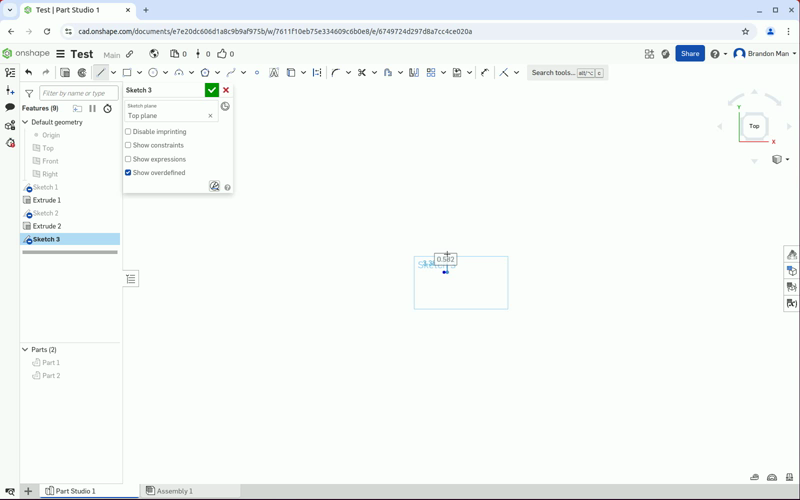
key_up(shift)
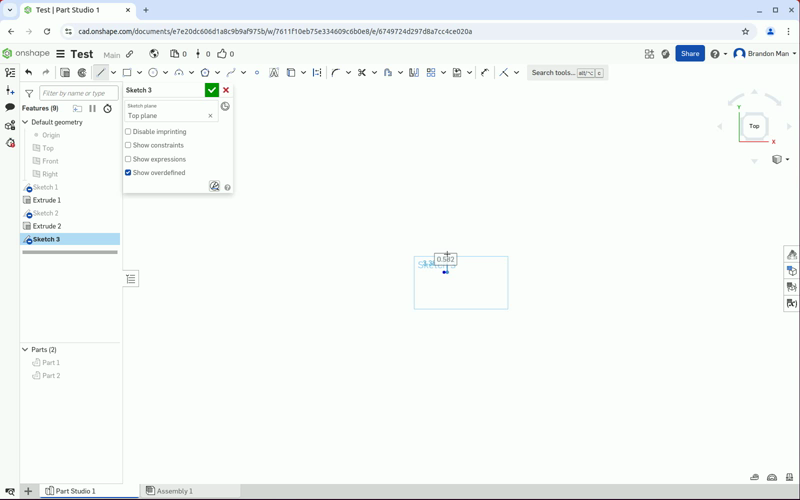
key_down(shift)
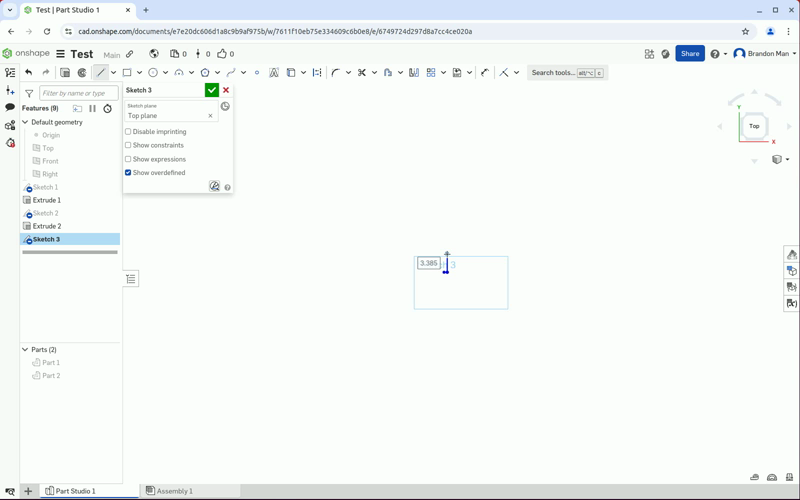
mouse_move(477, 253)
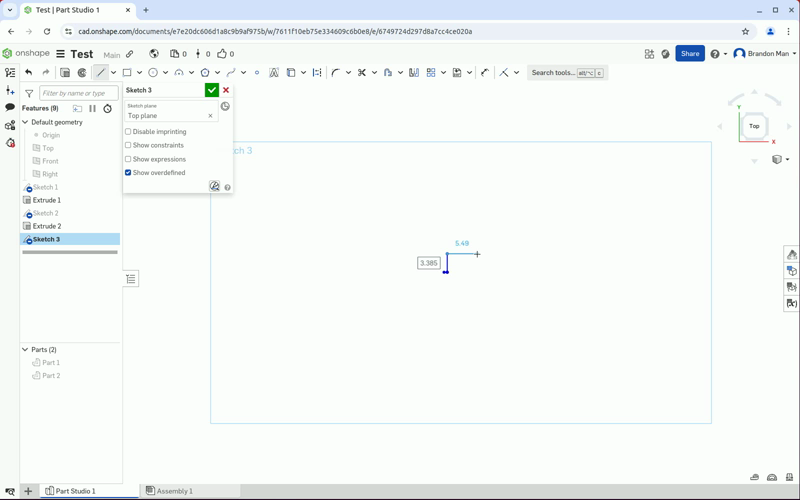
mouse_move(444, 253)
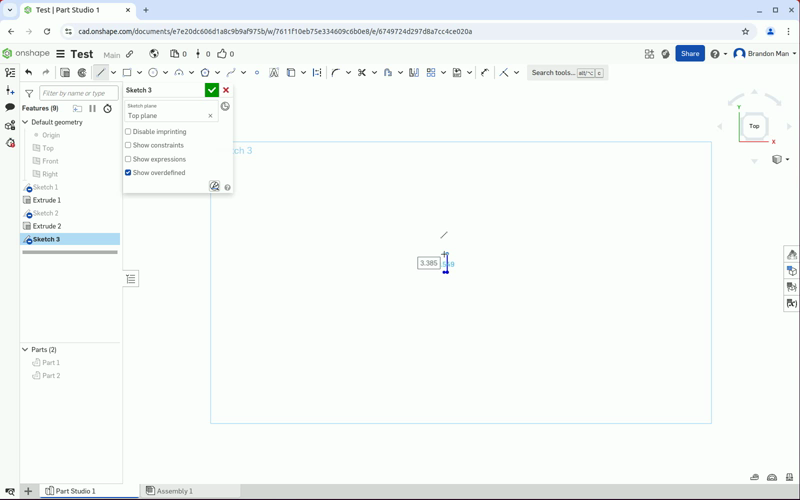
scroll(6)
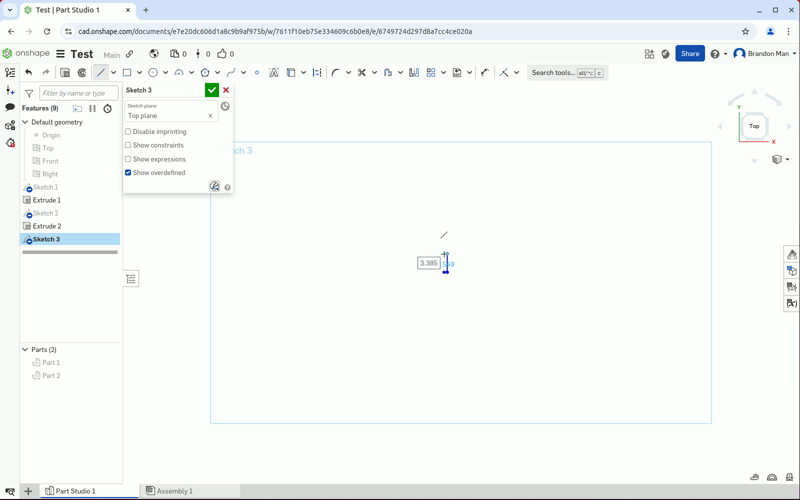
scroll(6)
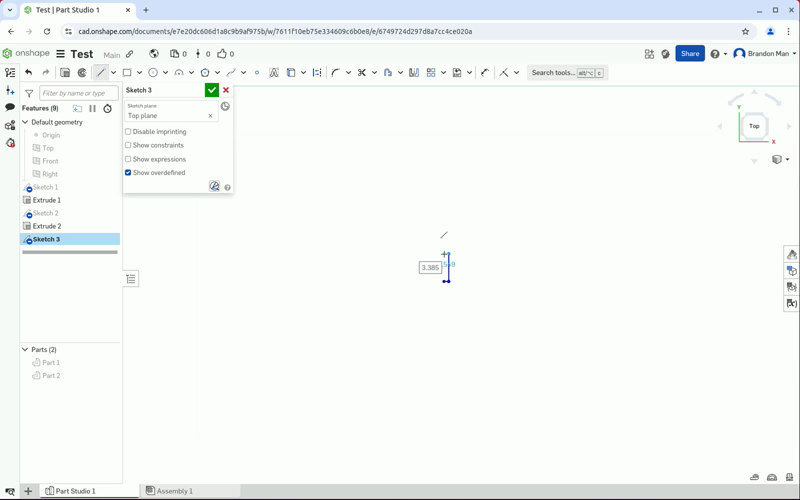
scroll(6)
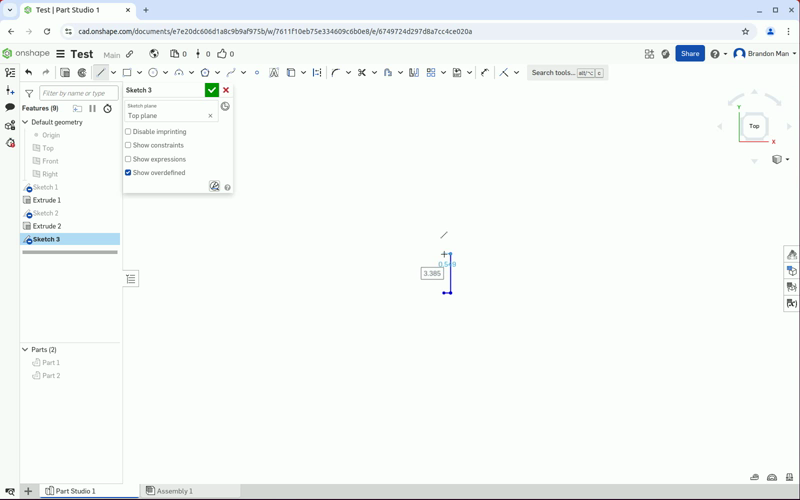
scroll(6)
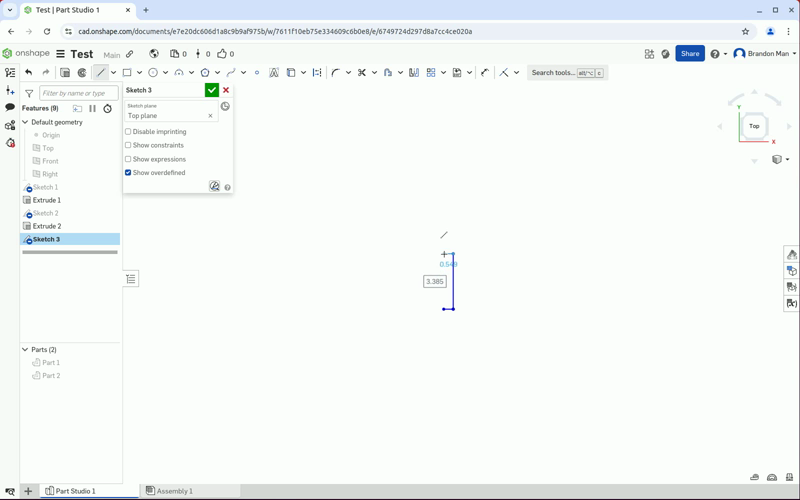
scroll(6)
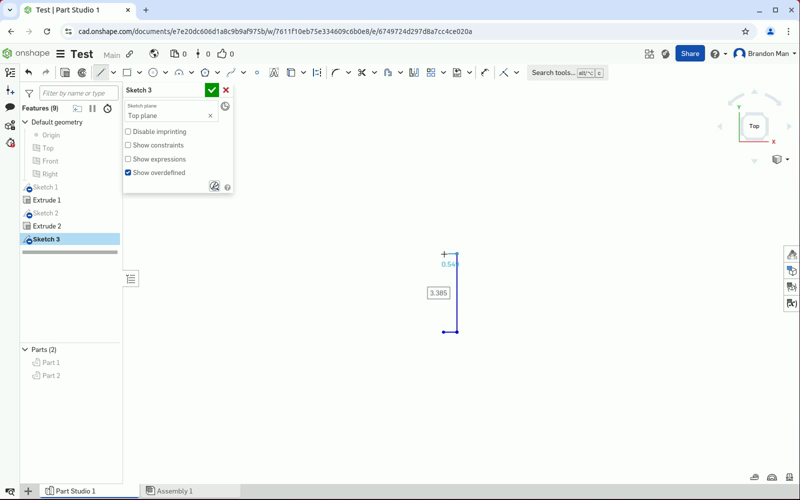
scroll(6)
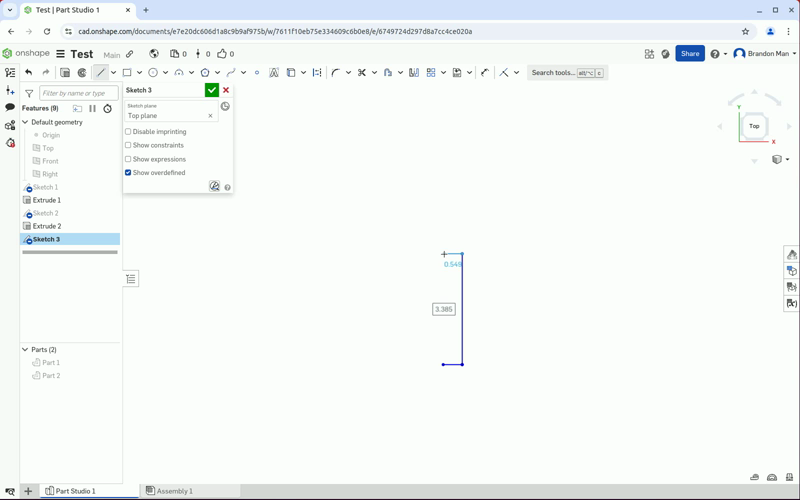
scroll(6)
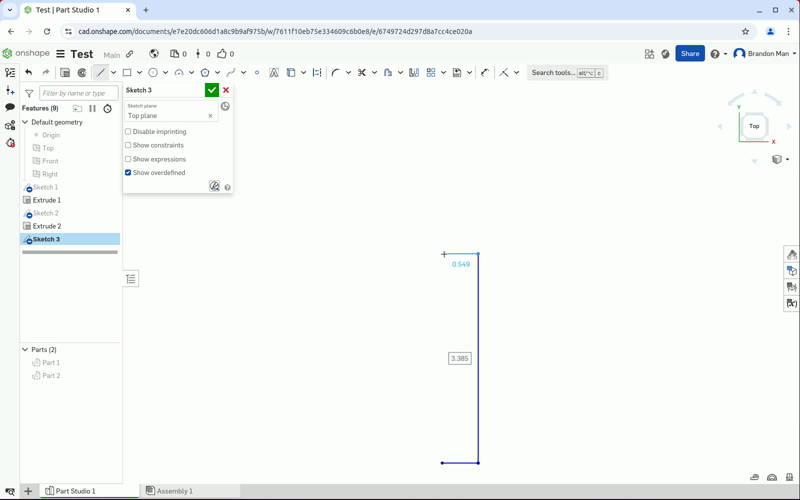
click(444, 253)
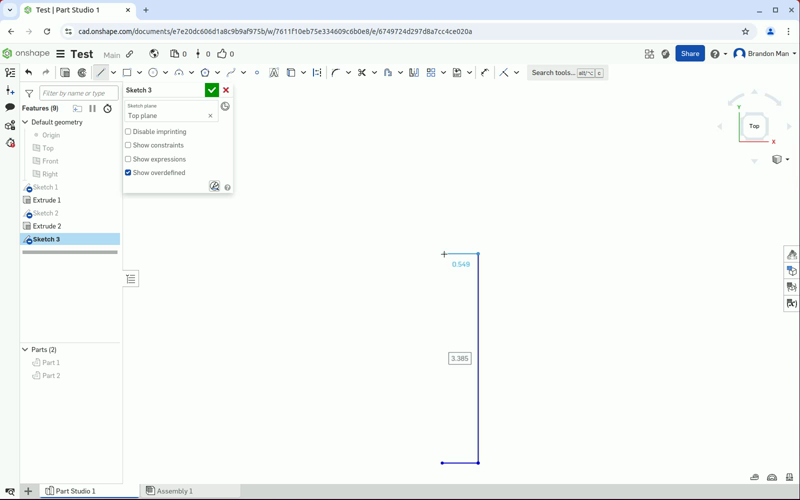
scroll(-6)
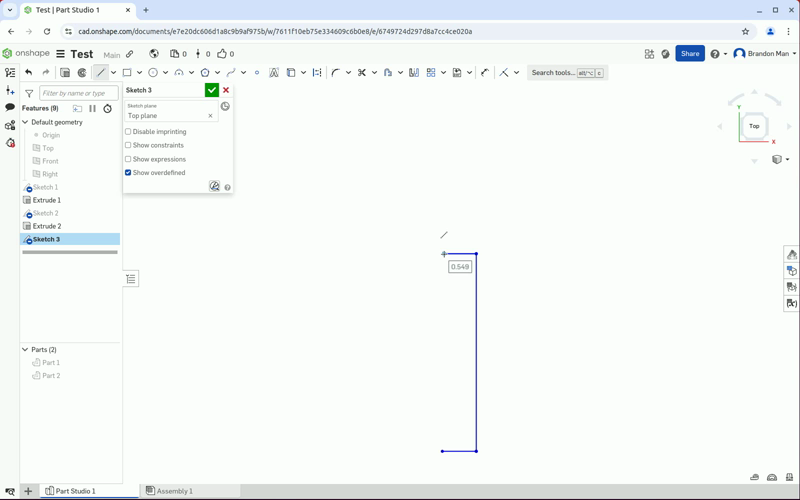
scroll(-6)
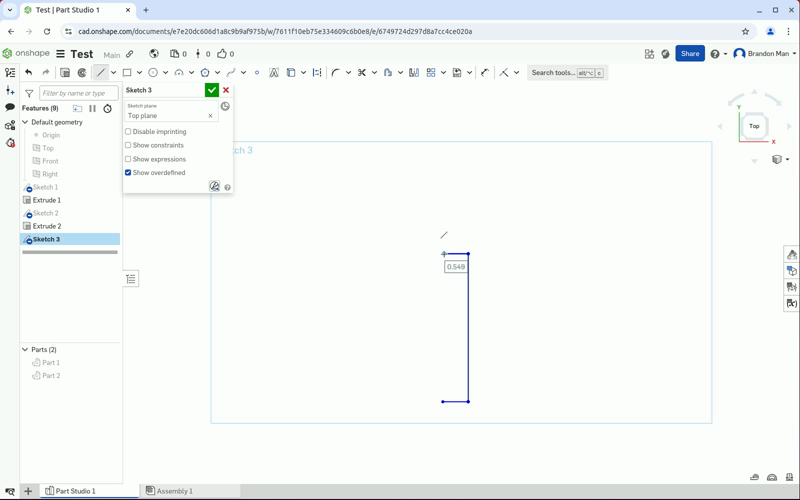
scroll(-6)
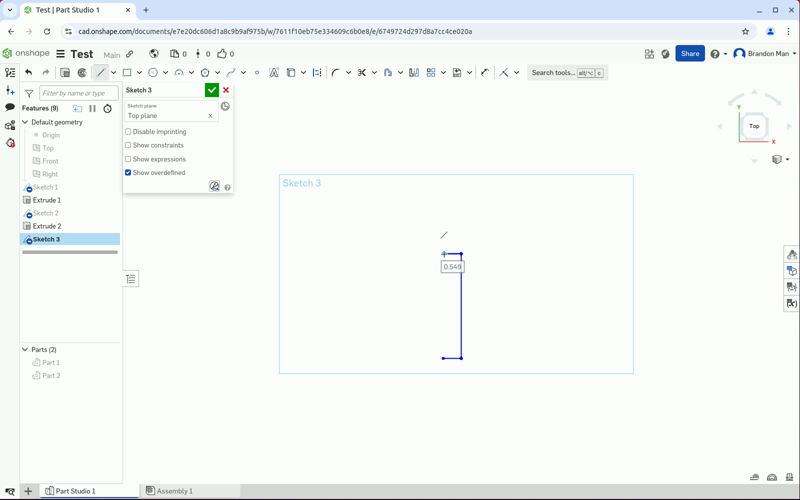
scroll(-6)
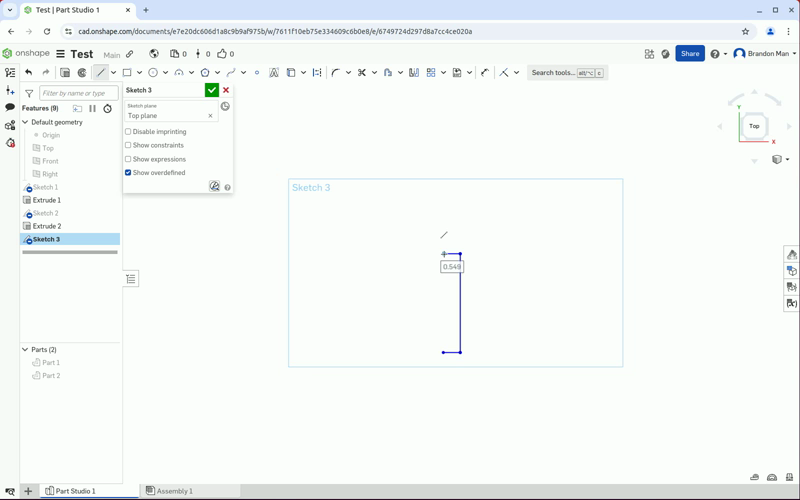
scroll(-6)
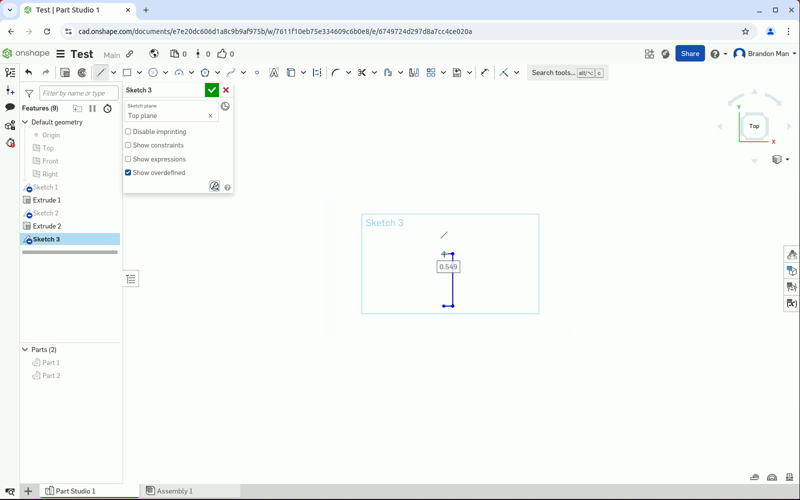
scroll(-6)
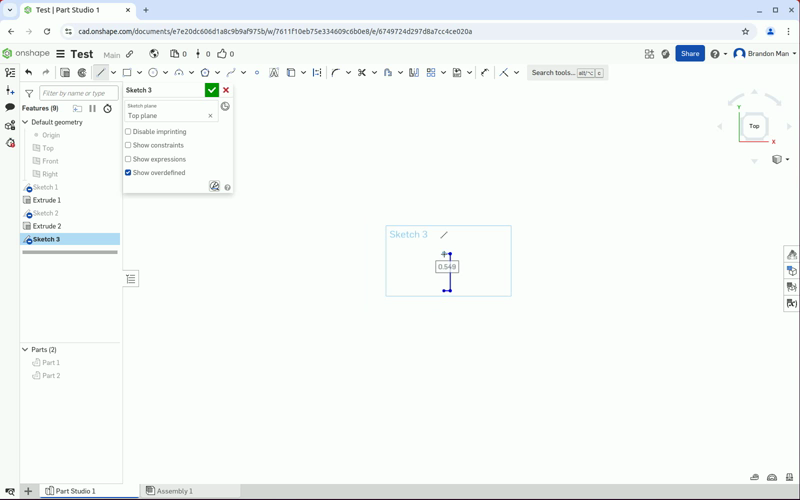
scroll(-6)
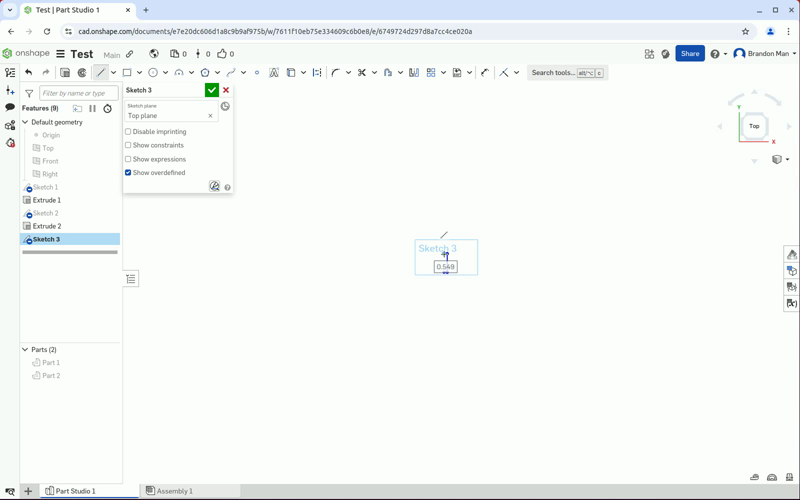
key_up(shift)
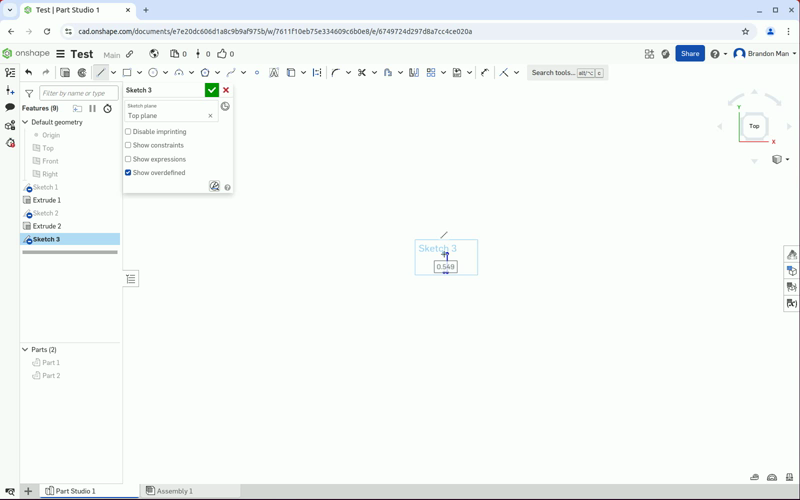
mouse_move(474, 253)
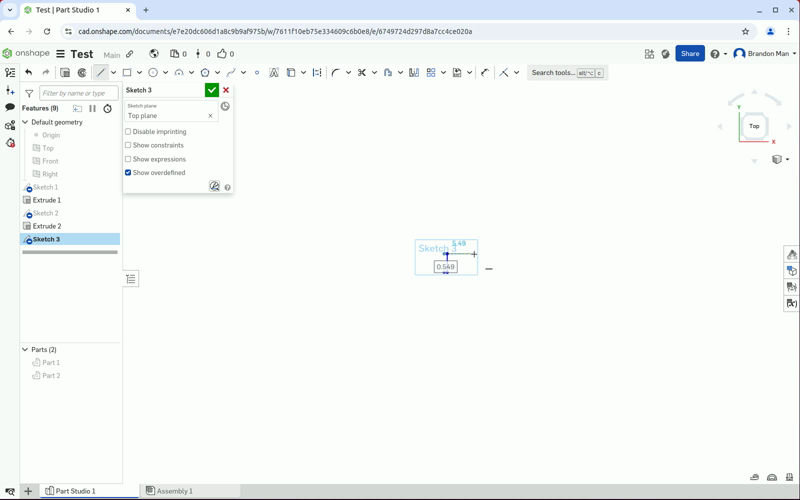
key_down(shift)
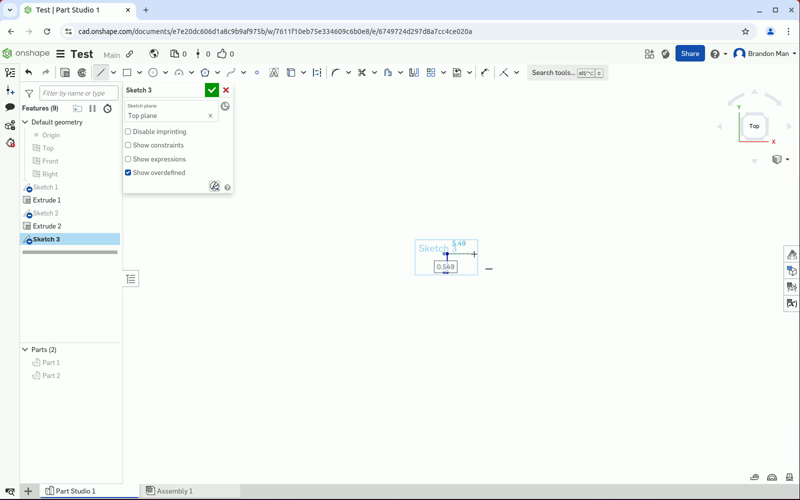
mouse_move(444, 272)
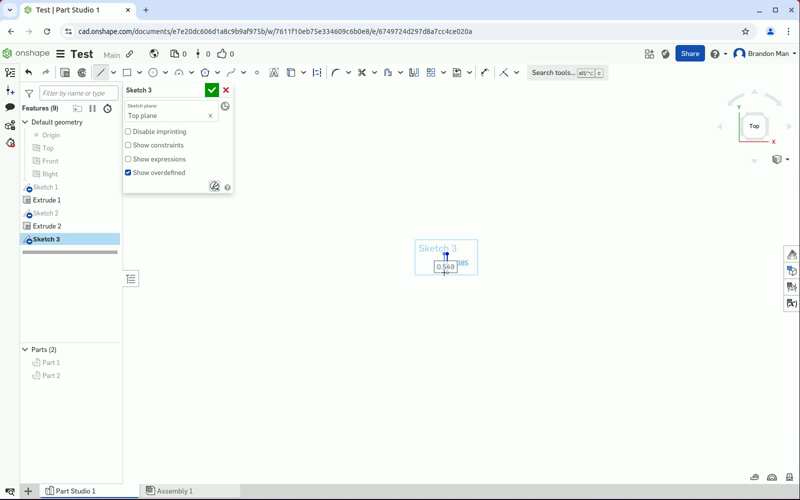
scroll(6)
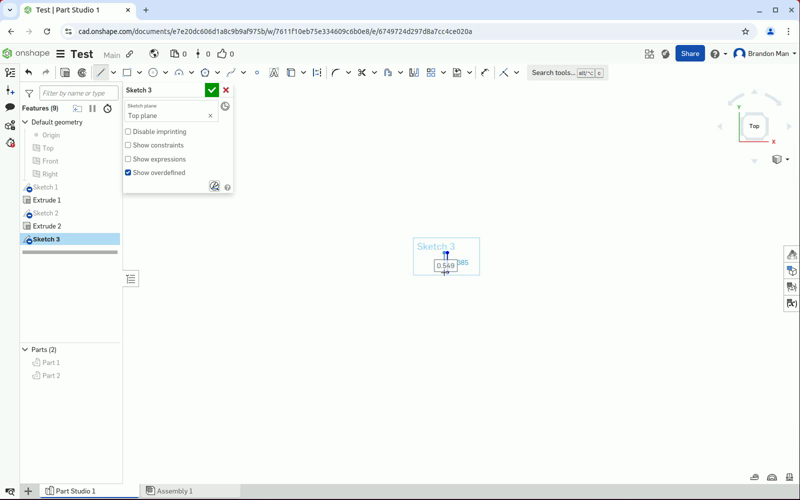
scroll(6)
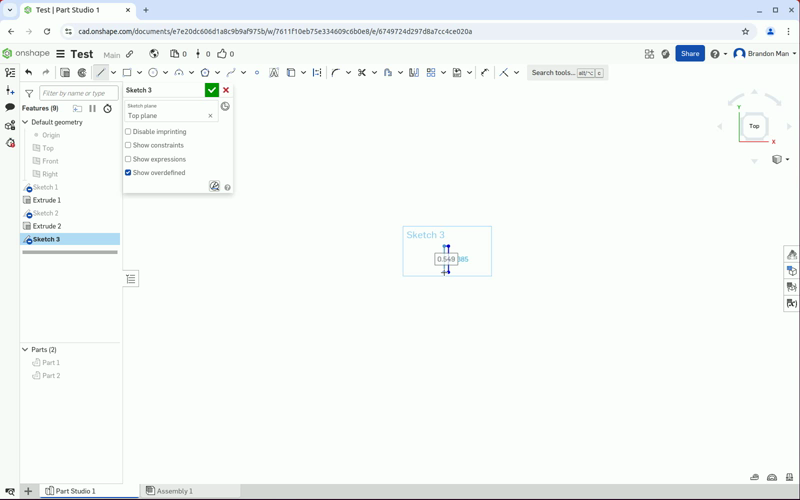
scroll(6)
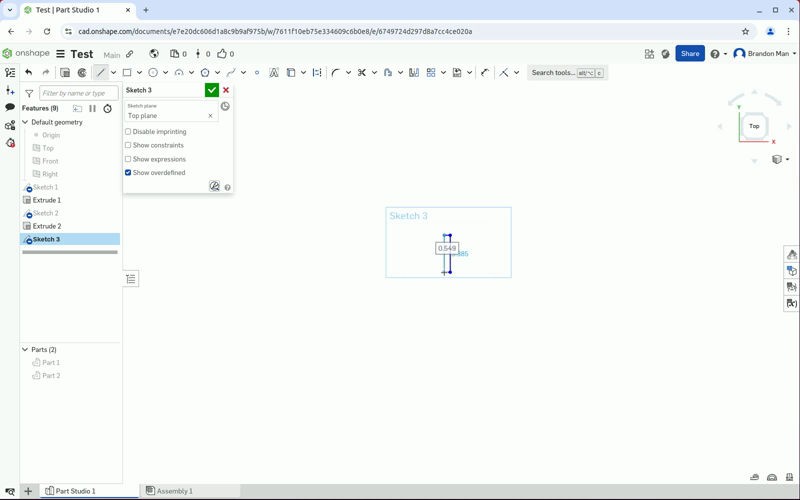
scroll(6)
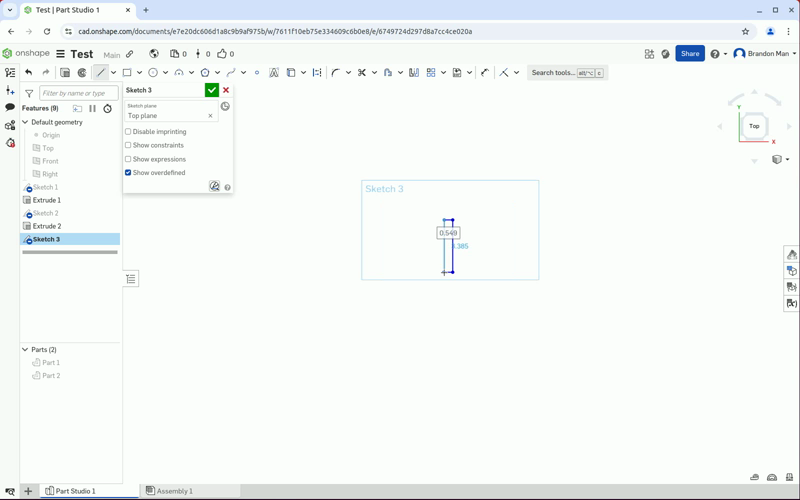
scroll(6)
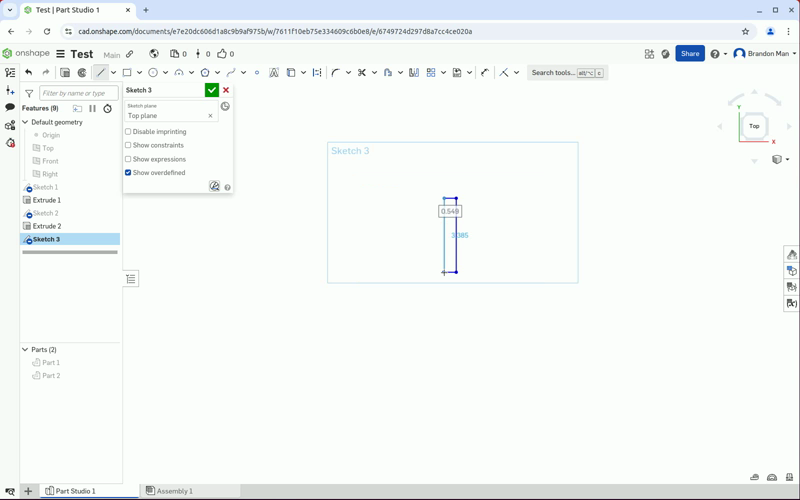
scroll(6)
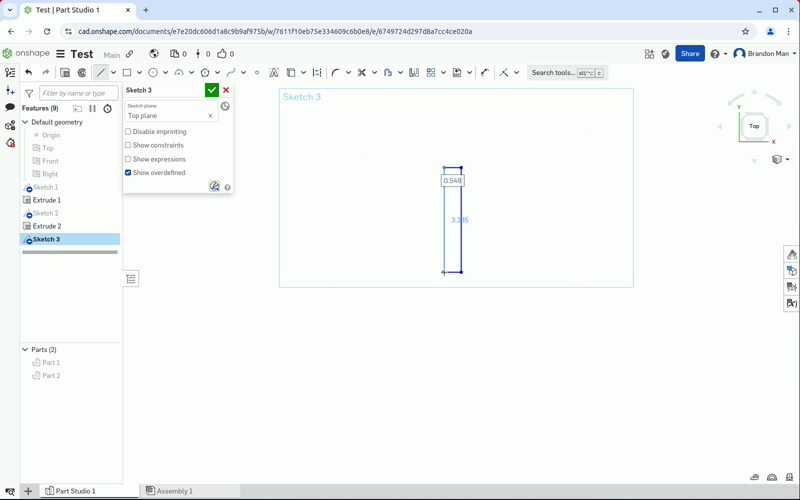
scroll(6)
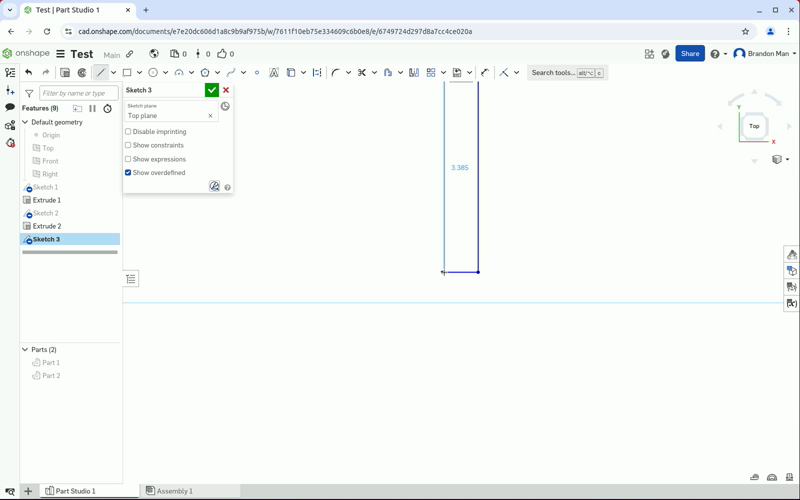
key_up(shift)
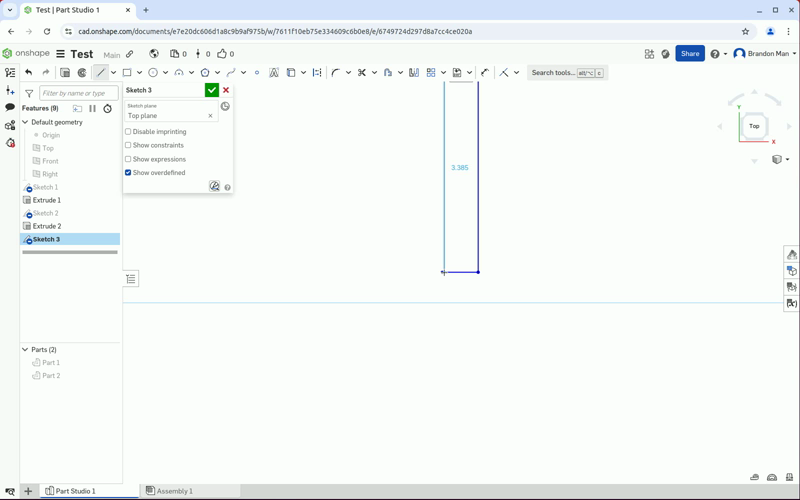
click(444, 272)
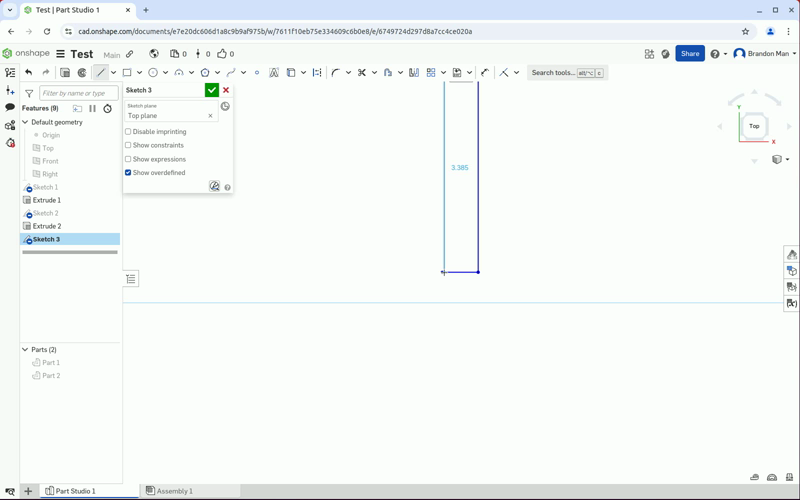
scroll(-6)
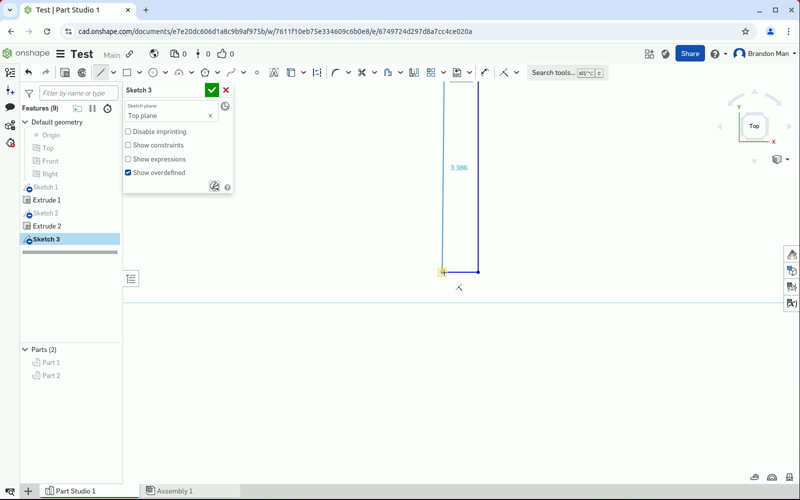
scroll(-6)
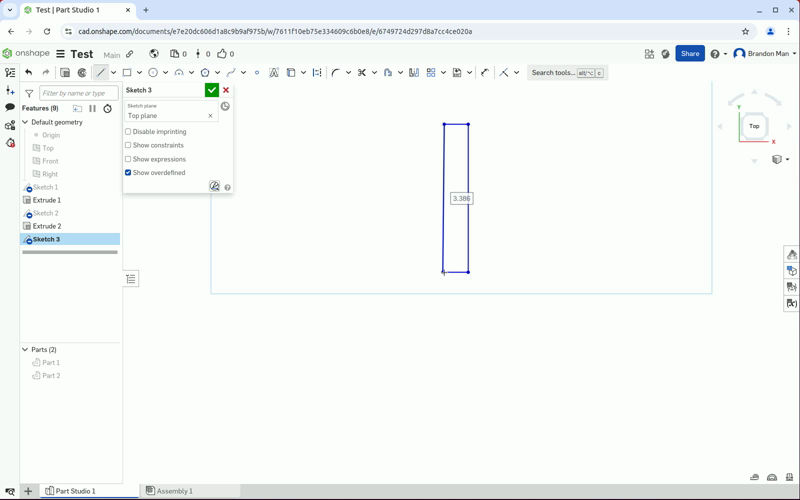
scroll(-6)
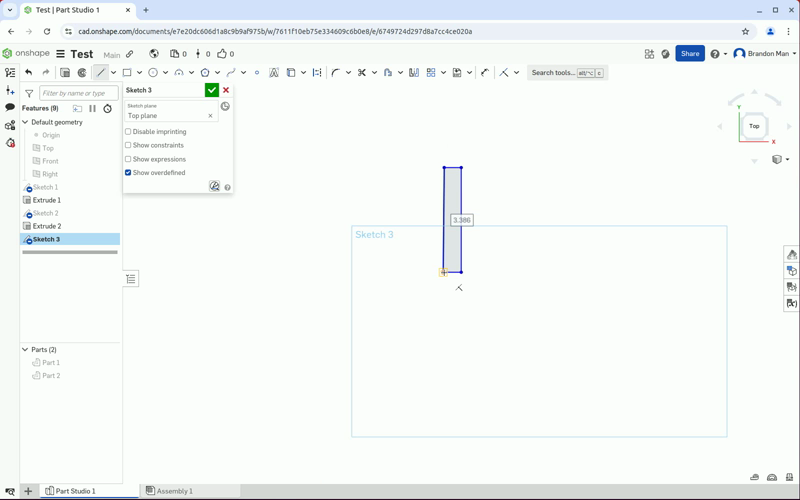
scroll(-6)
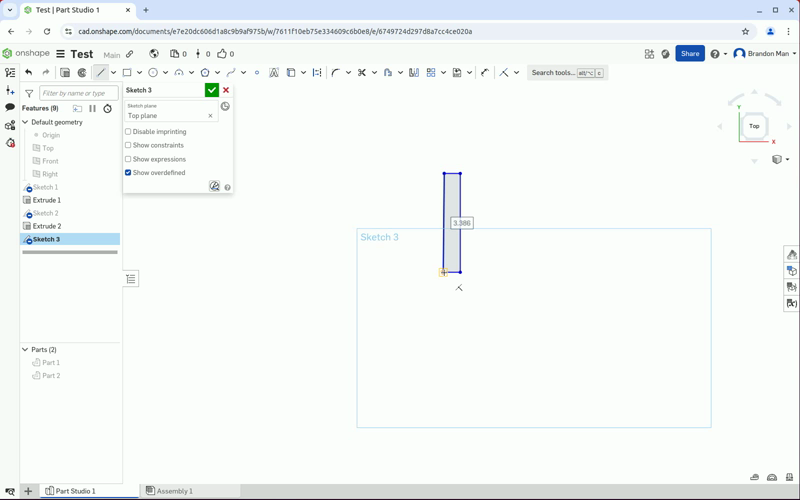
scroll(-6)
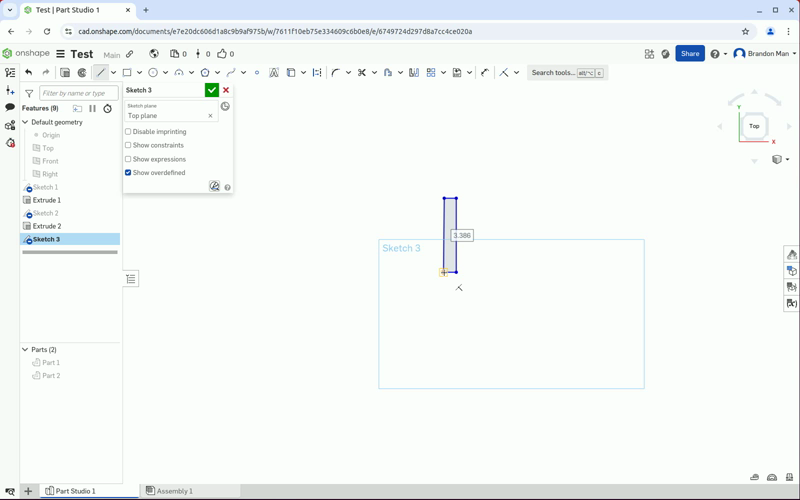
scroll(-6)
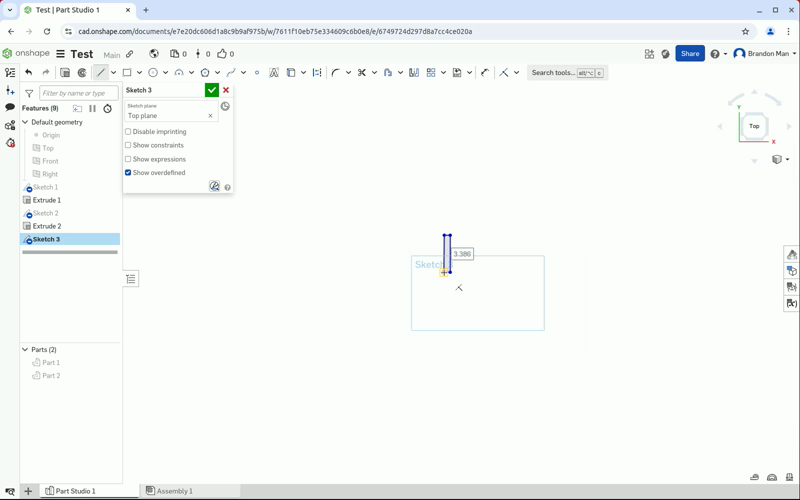
scroll(-6)
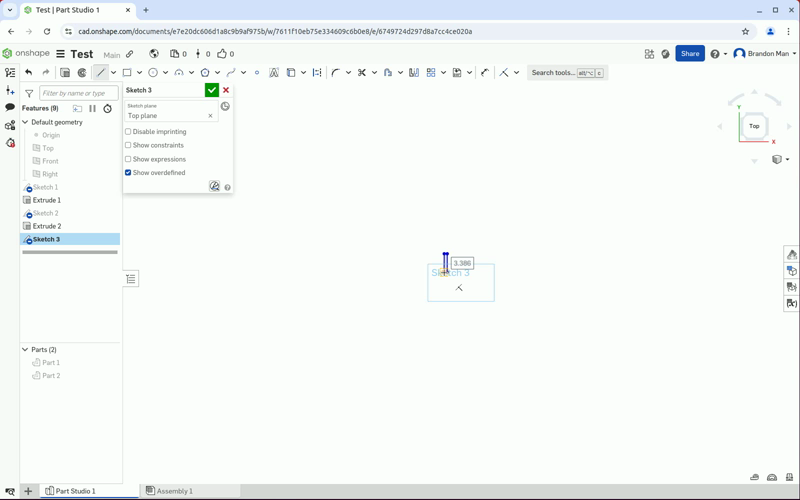
key(esc)
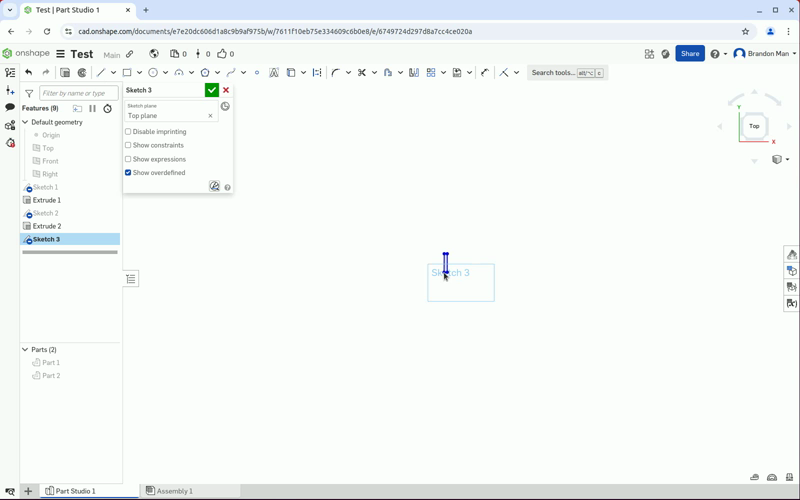
mouse_move(446, 271)
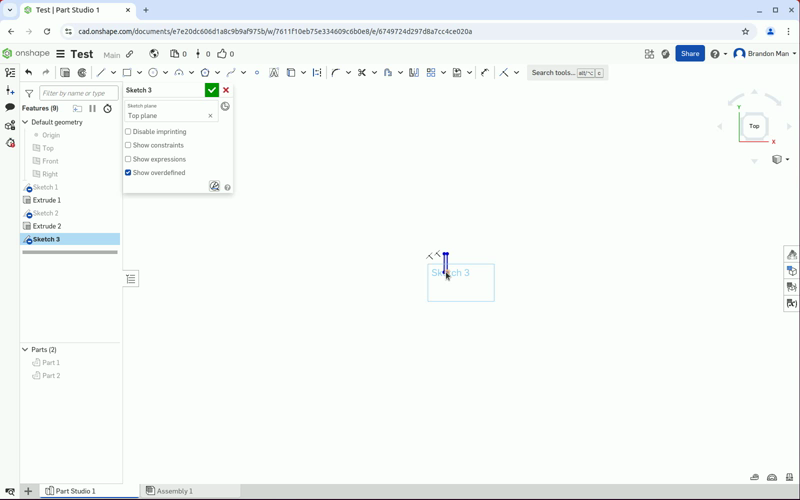
scroll(6)
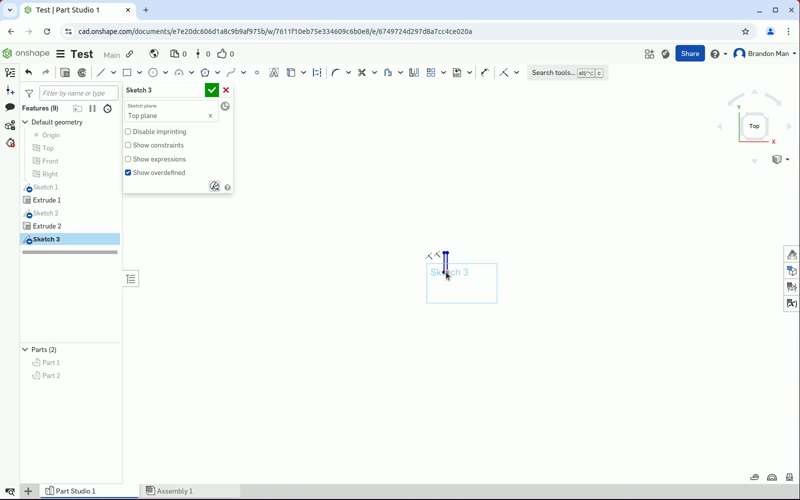
scroll(6)
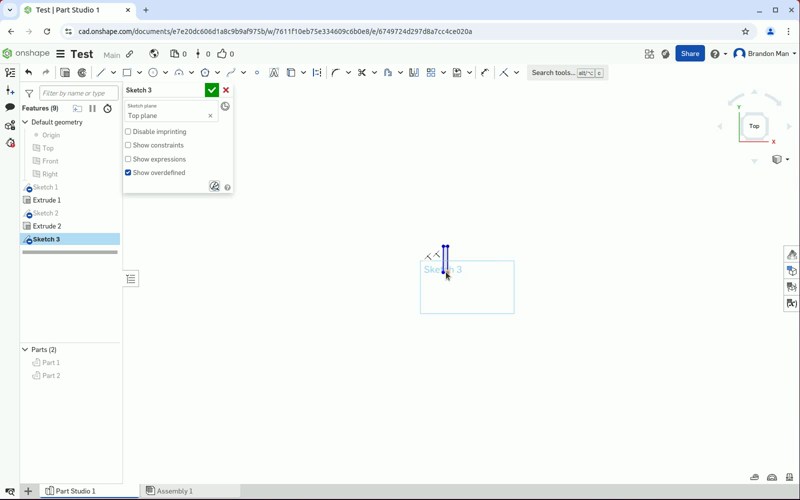
scroll(6)
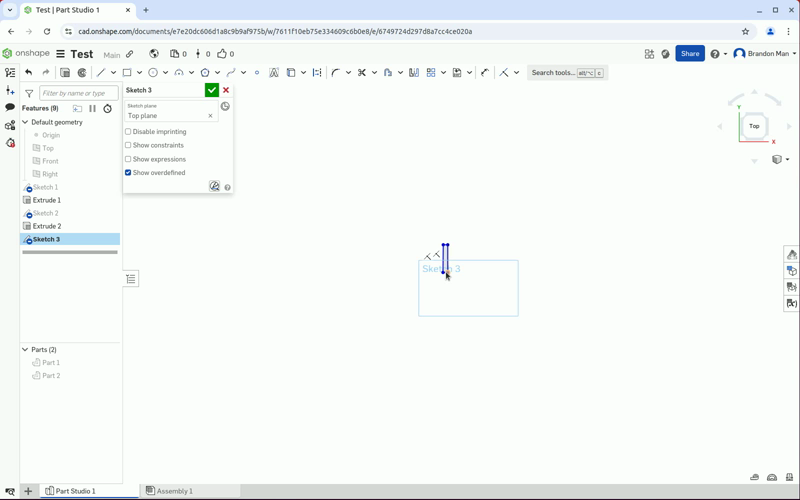
scroll(6)
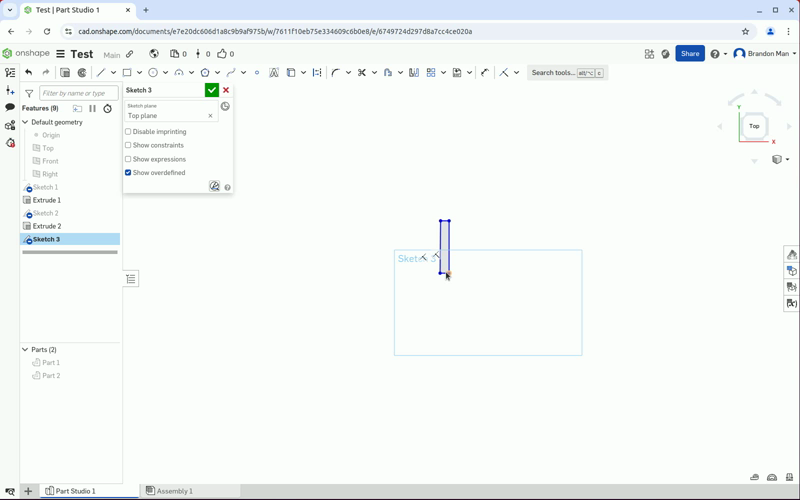
scroll(6)
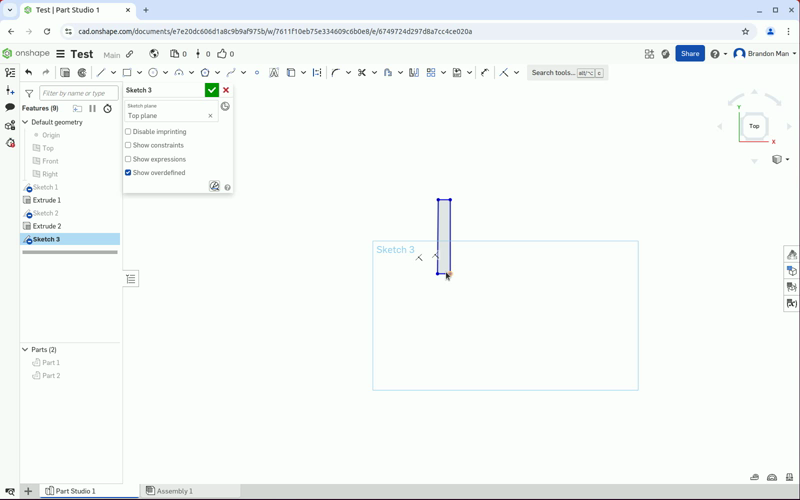
scroll(6)
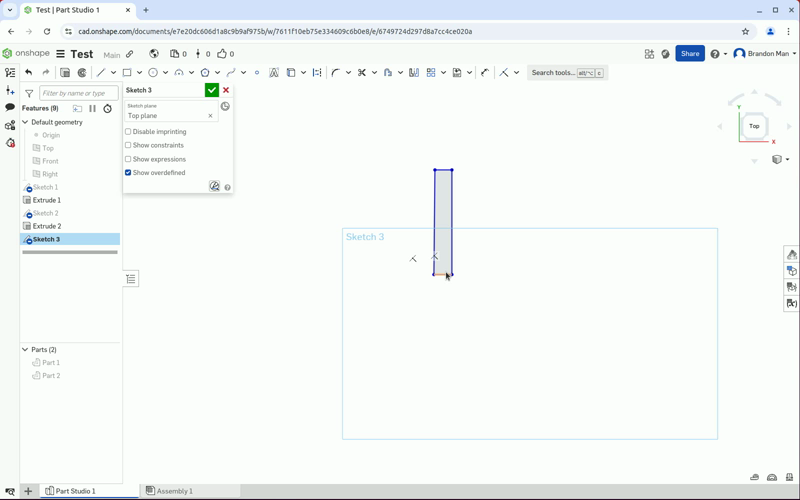
scroll(6)
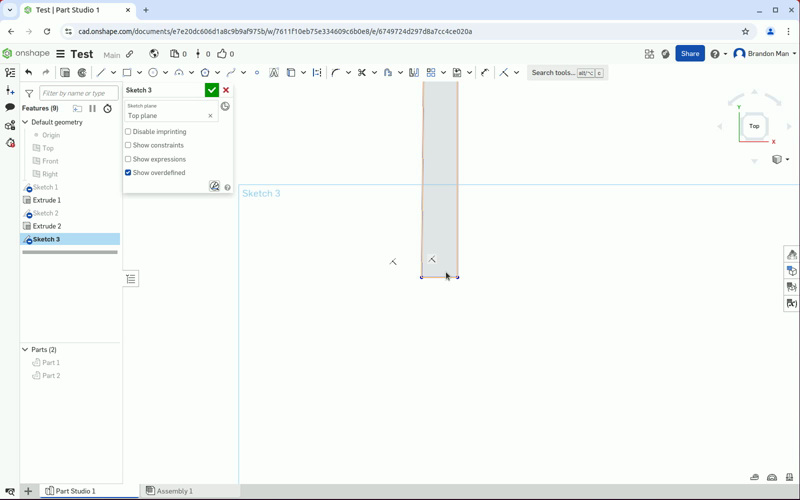
click(446, 271)
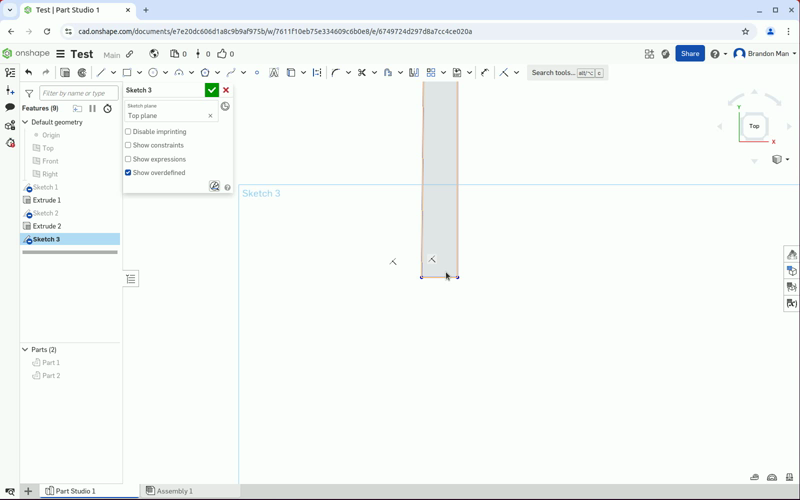
scroll(-6)
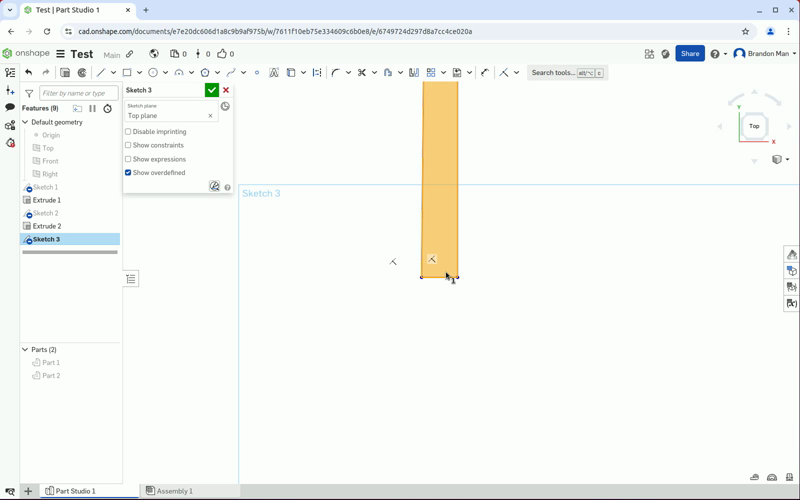
scroll(-6)
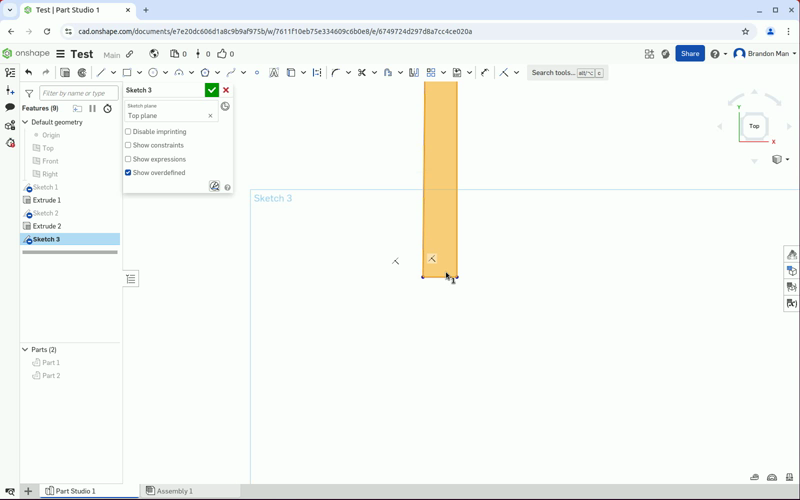
scroll(-6)
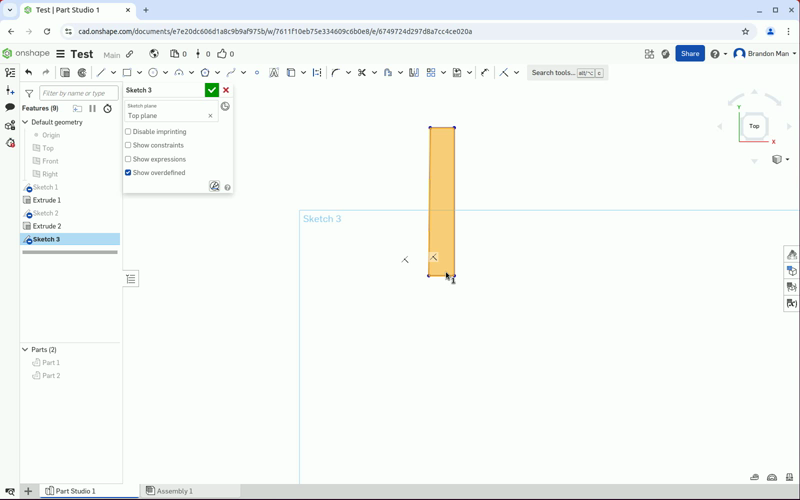
scroll(-6)
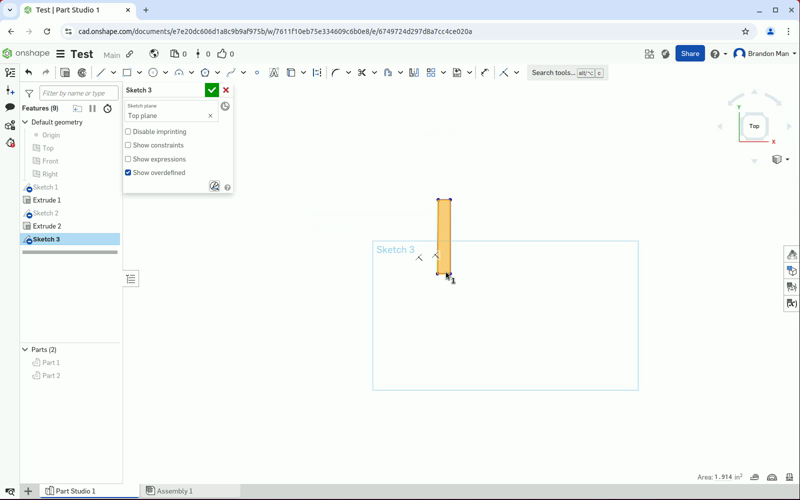
scroll(-6)
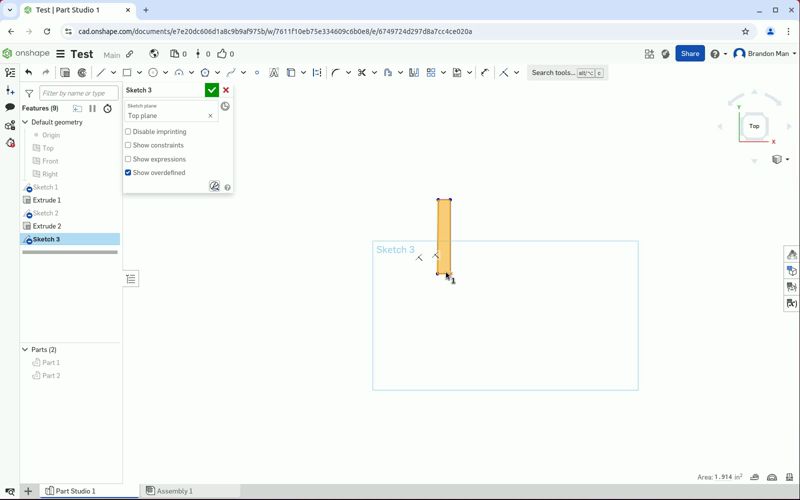
scroll(-6)
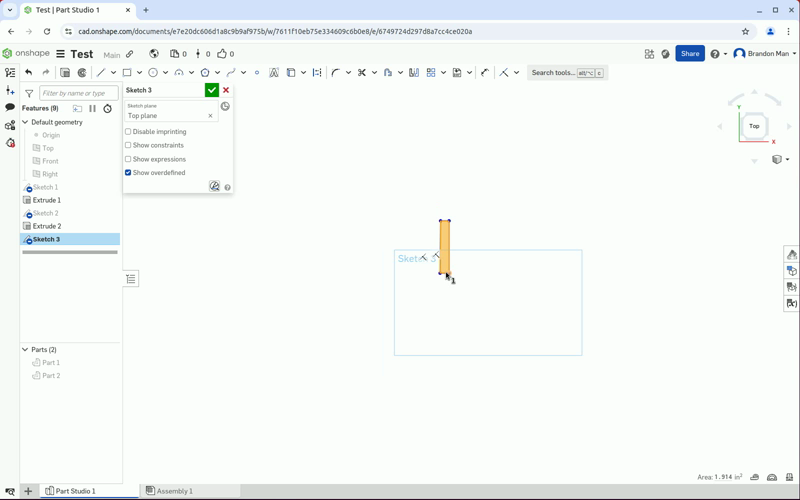
scroll(-6)
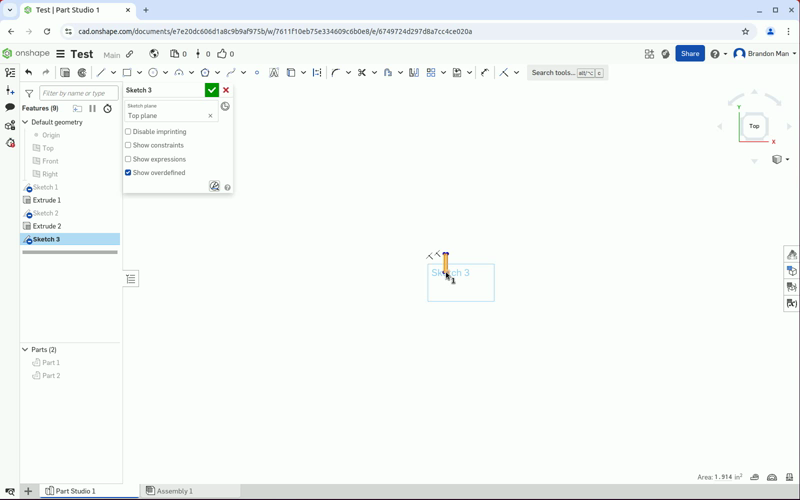
mouse_move(73, 352)
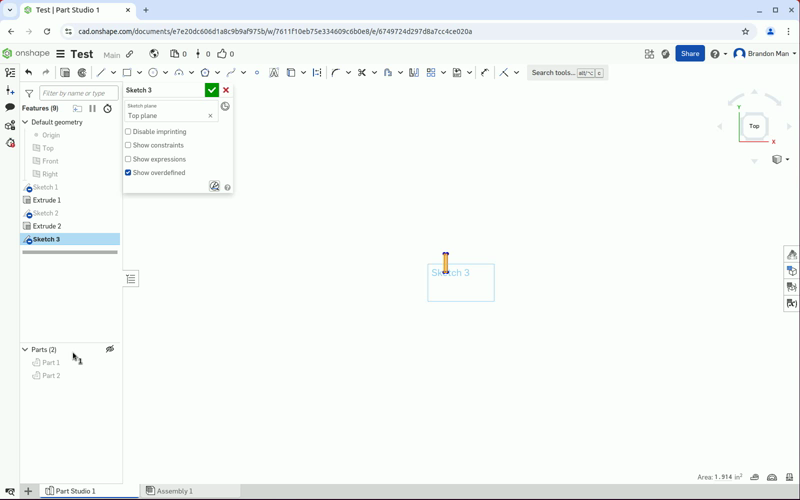
key(shift+y)
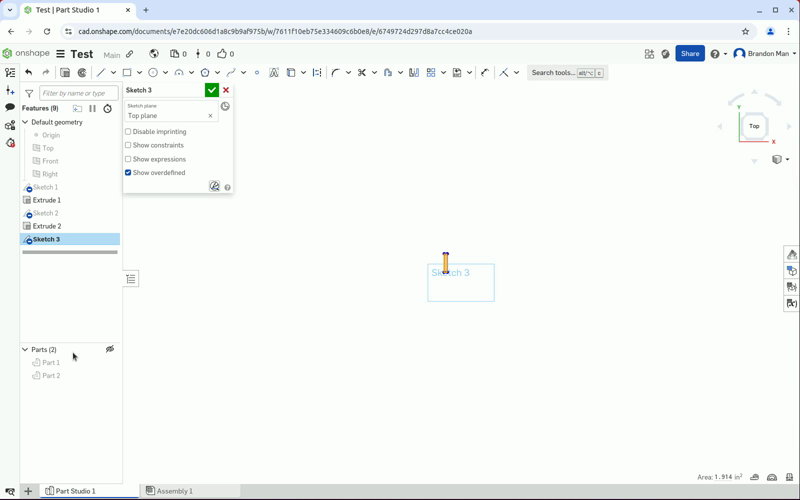
key(shift+e)
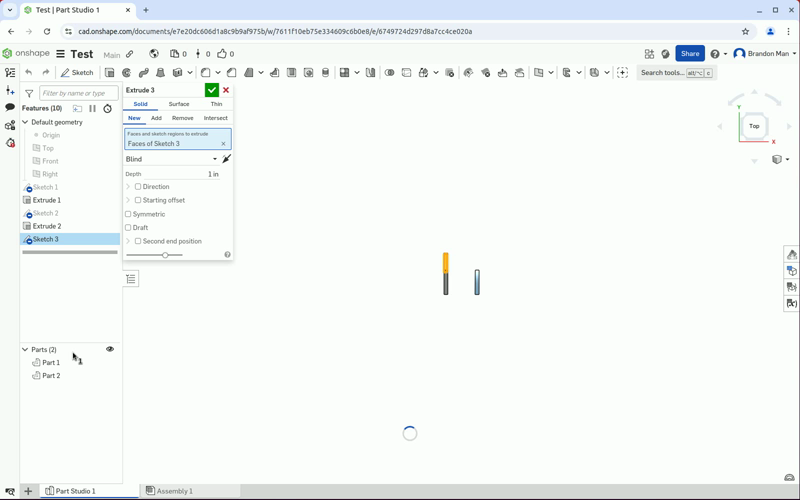
mouse_move(143, 106)
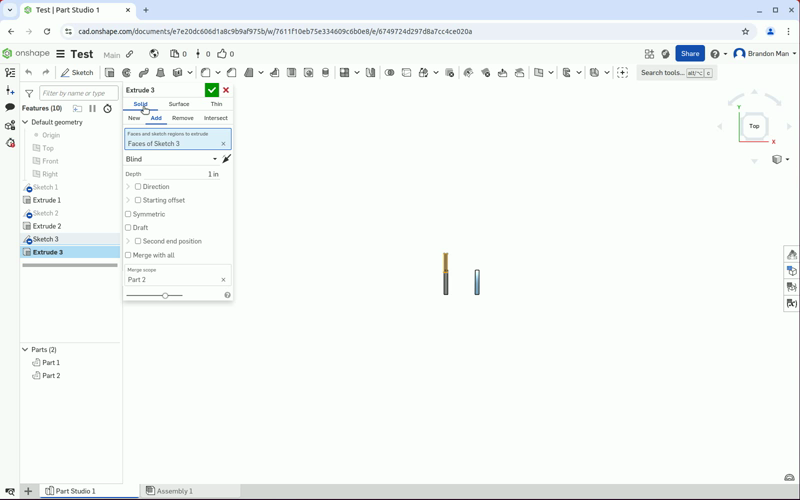
click(143, 106)
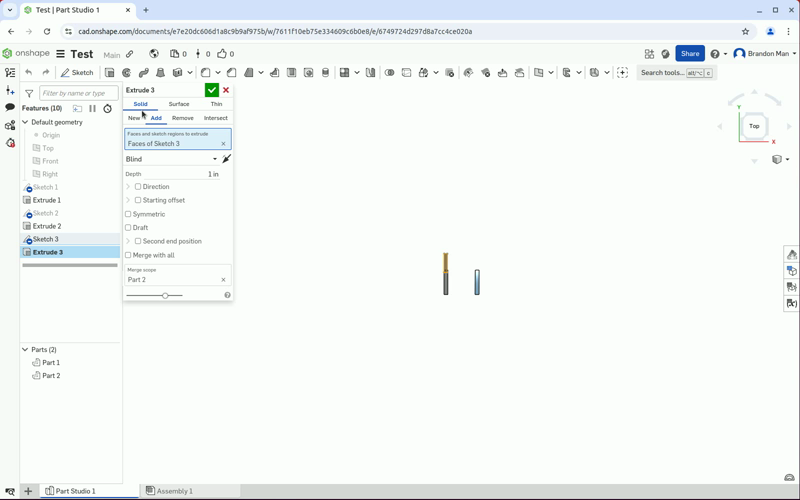
mouse_move(137, 120)
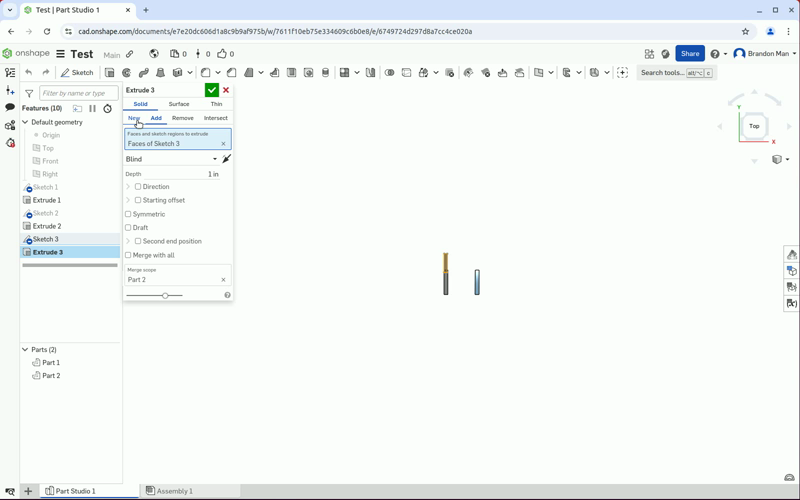
click(137, 120)
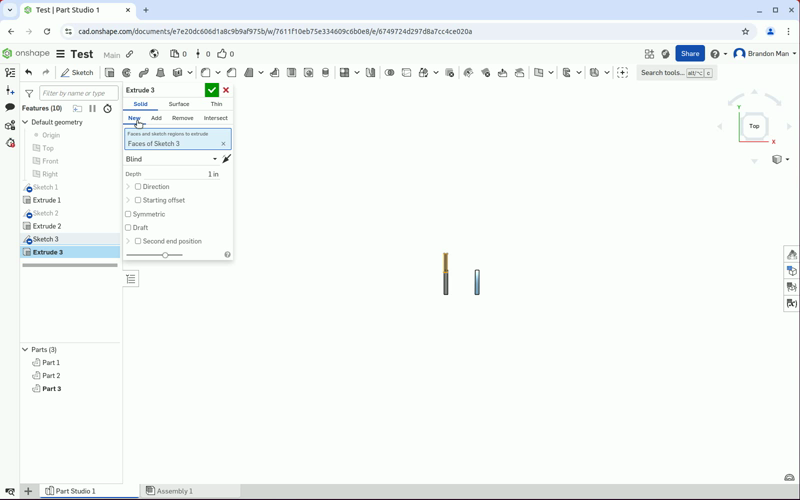
key(tab, 4)
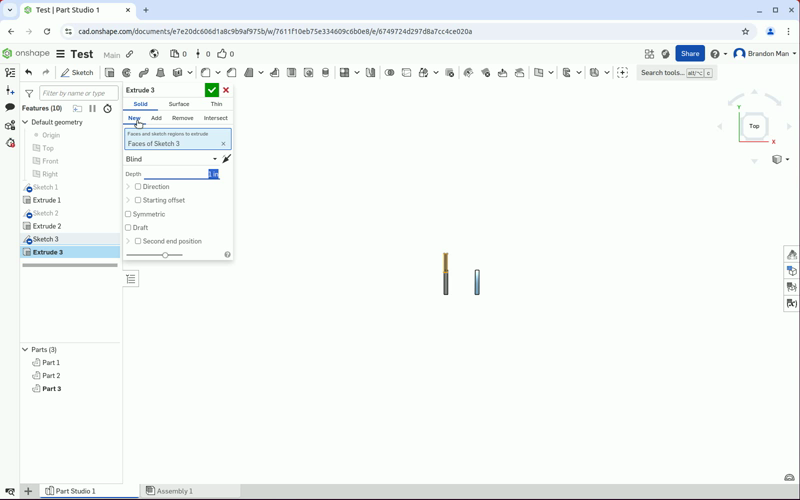
text(23.108)
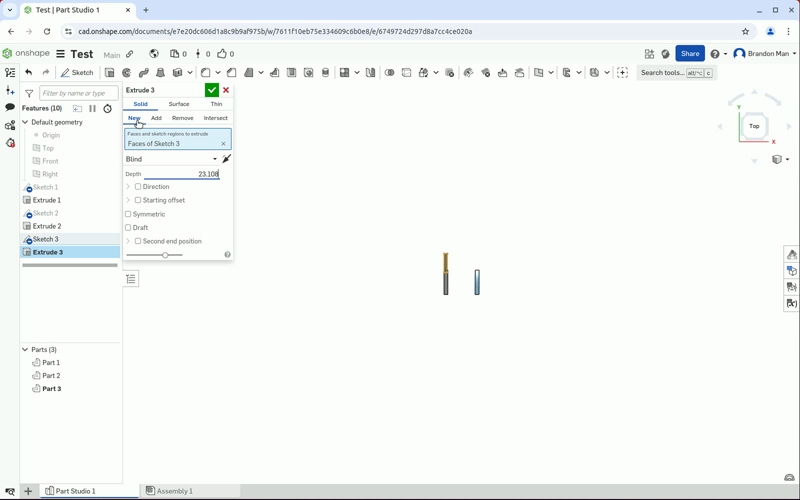
key(enter)
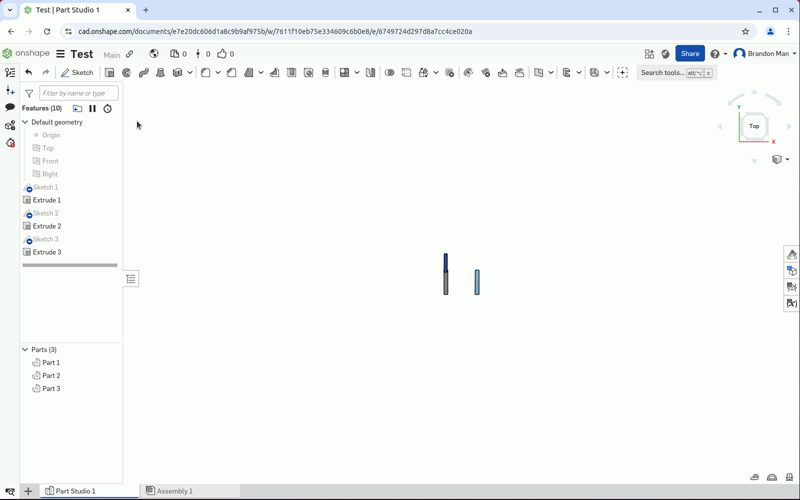
key(shift+h)
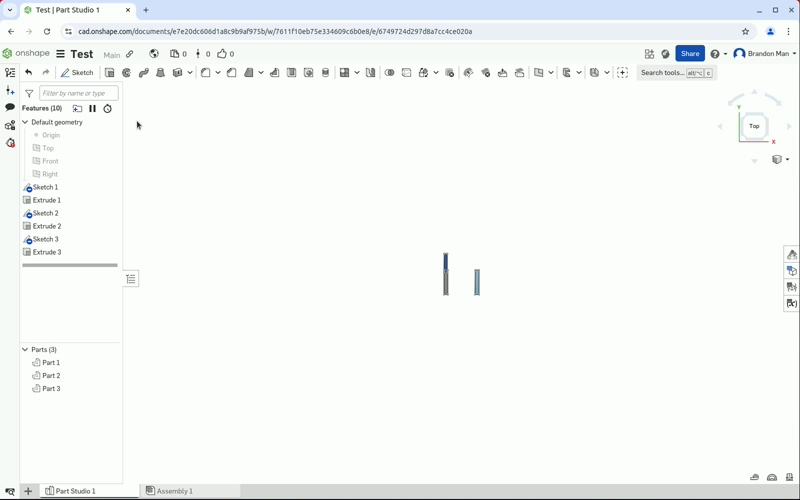
key(shift+h)
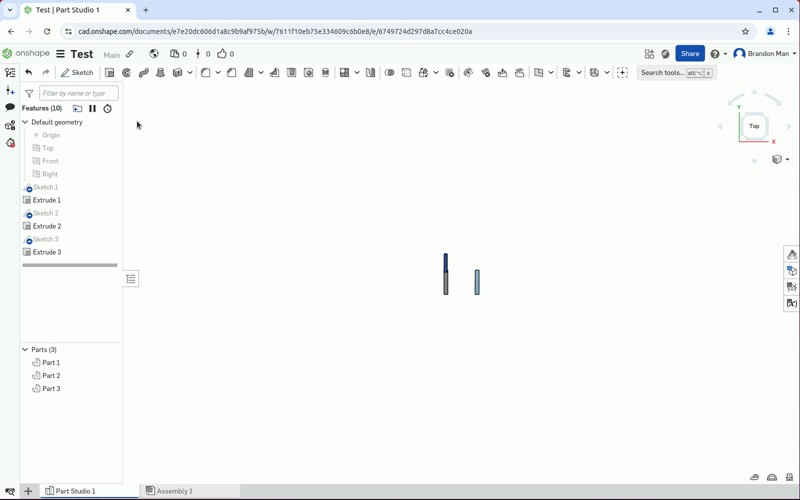
mouse_move(73, 189)
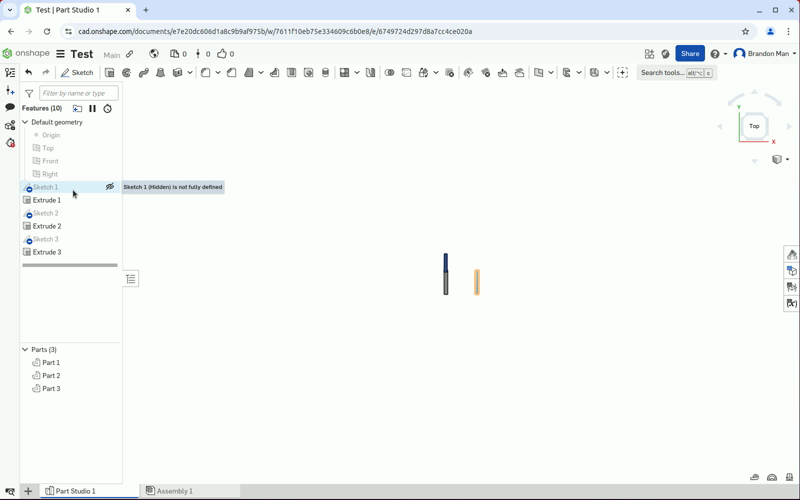
click(73, 189)
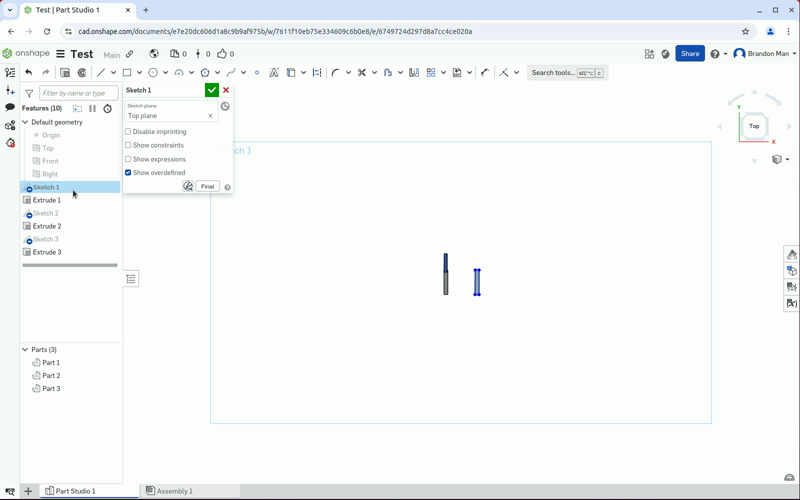
mouse_move(229, 92)
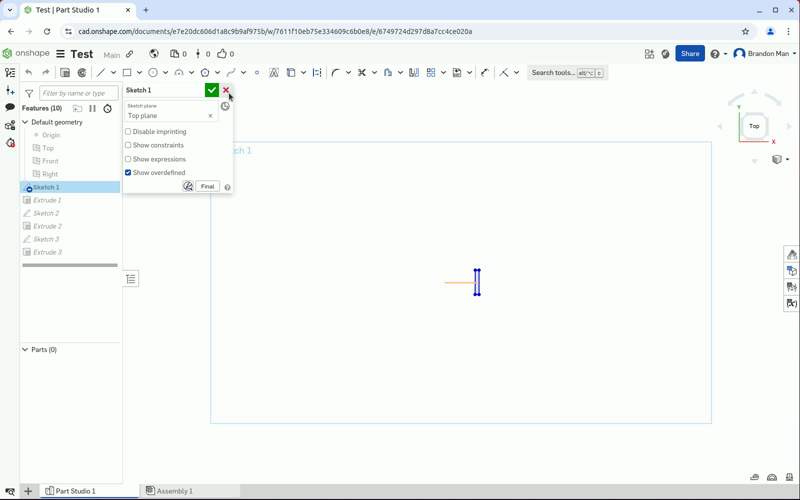
click(229, 92)
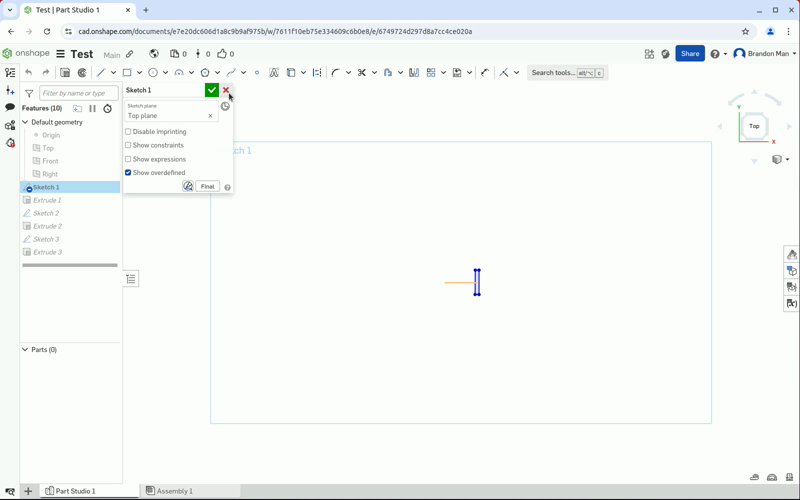
key(shift+s)
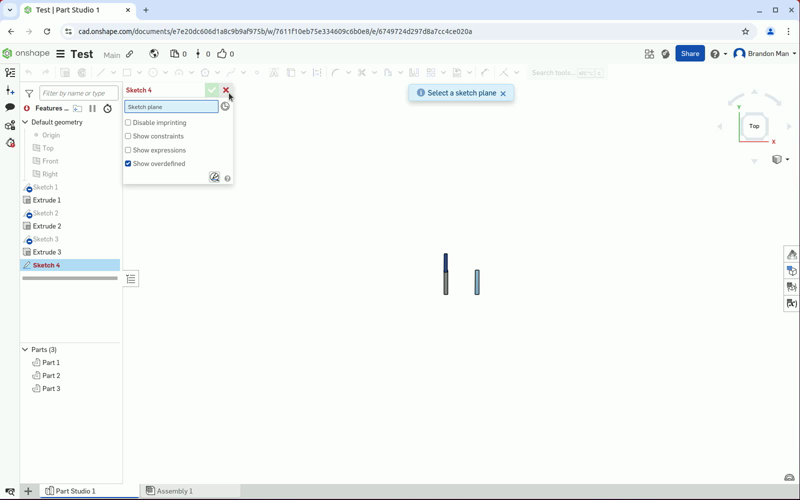
mouse_move(73, 150)
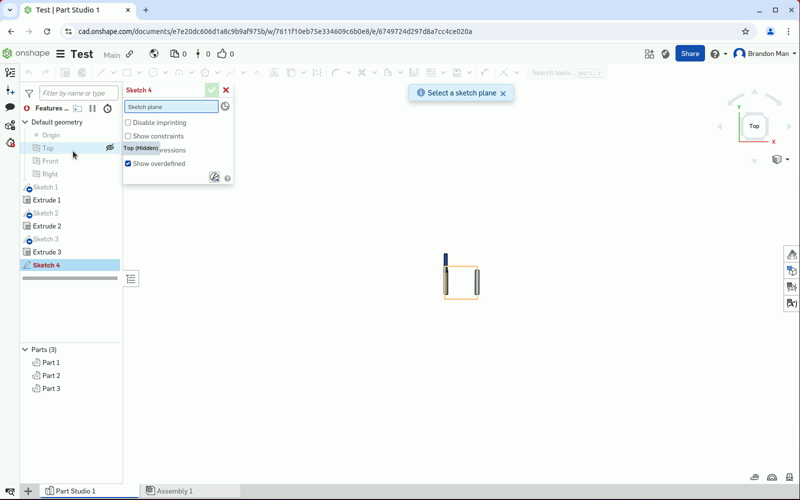
click(73, 150)
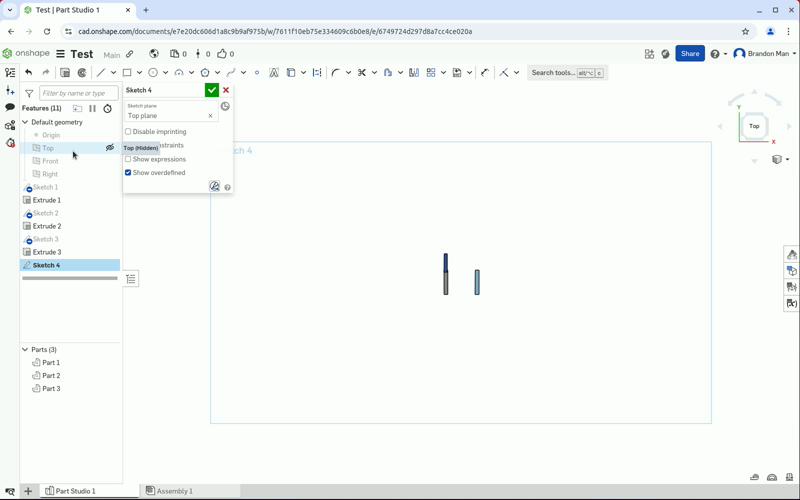
mouse_move(73, 352)
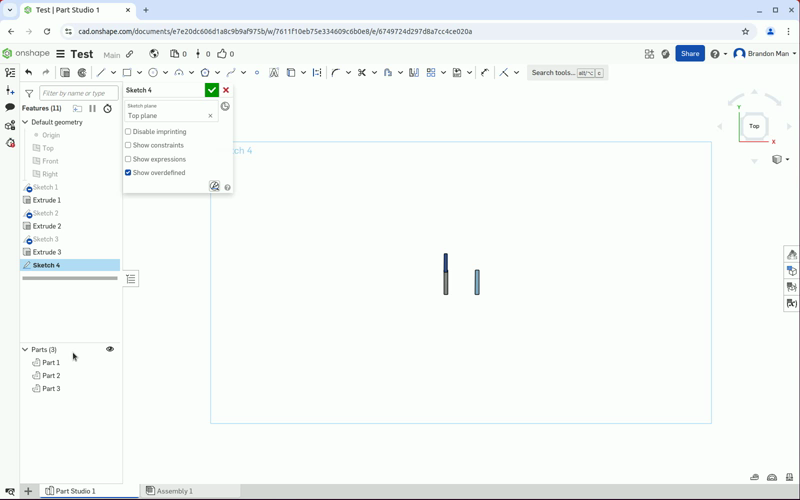
key(y)
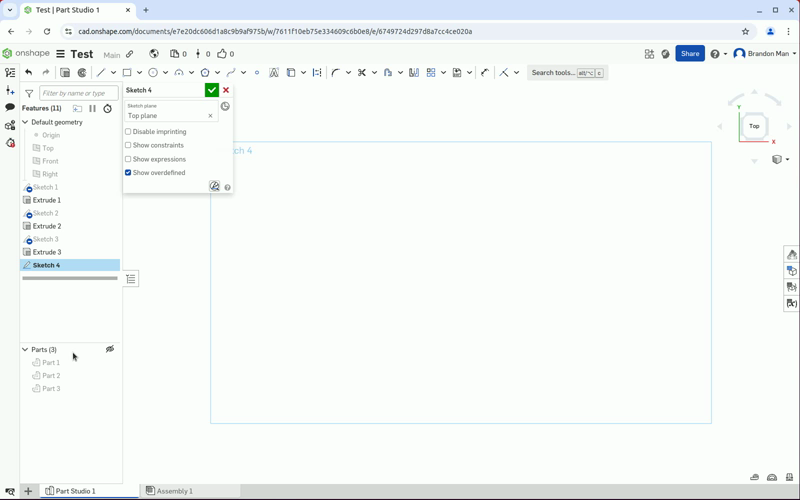
key(l)
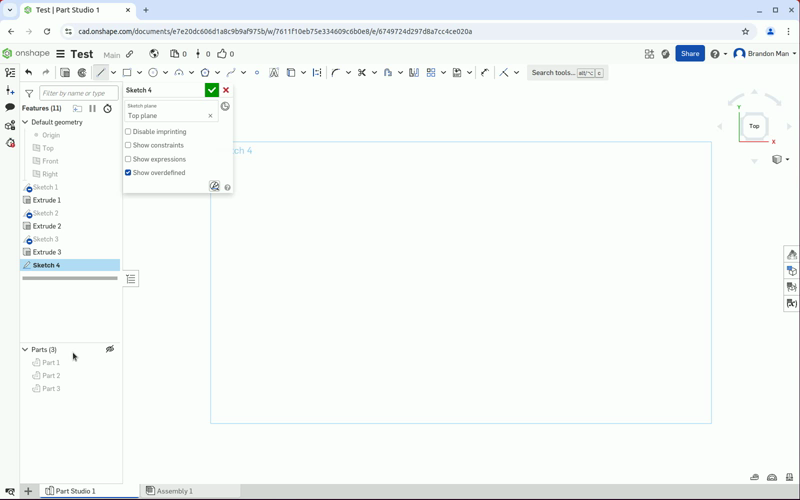
key_down(shift)
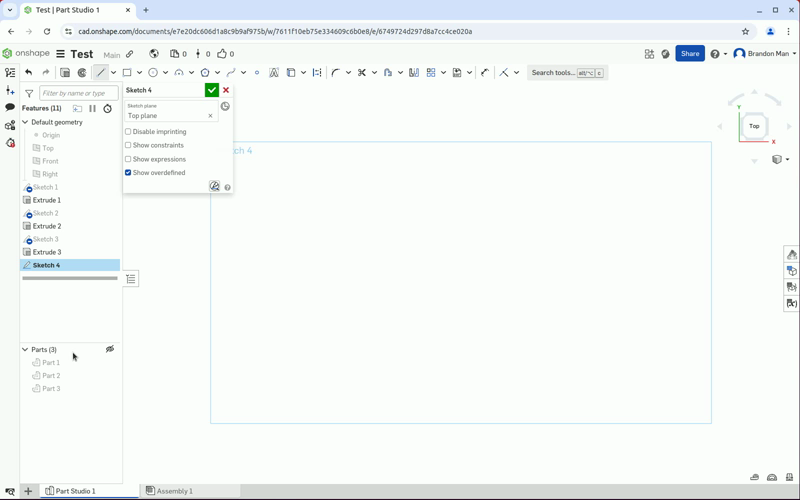
mouse_move(473, 272)
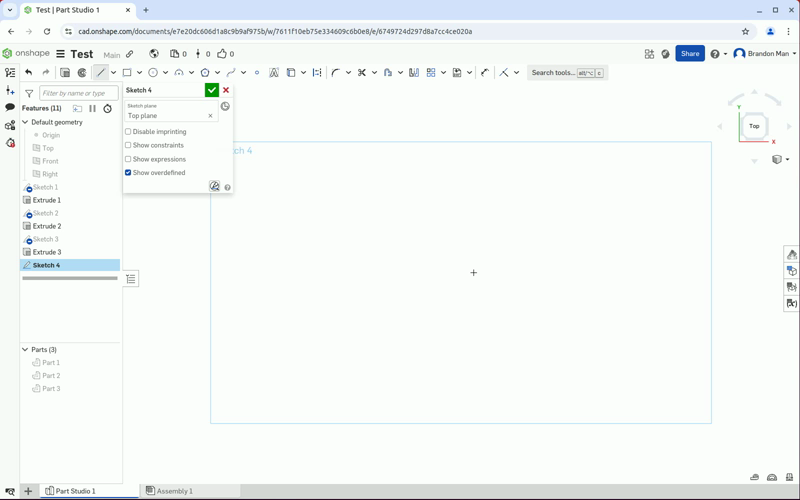
click(473, 272)
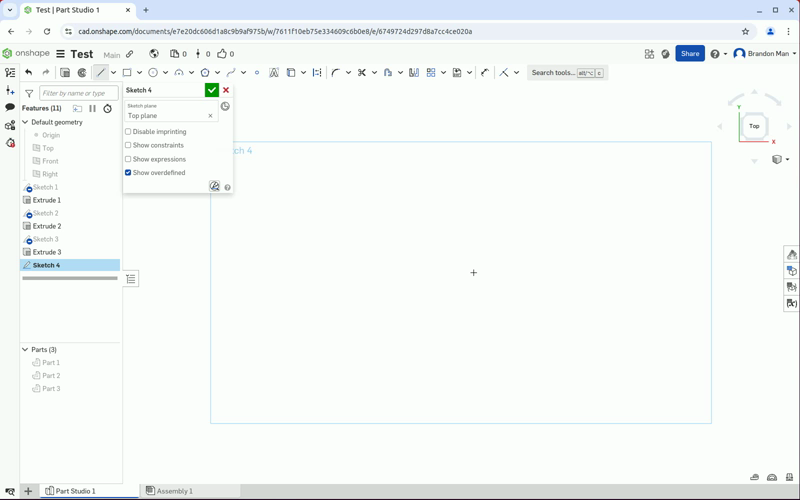
key_up(shift)
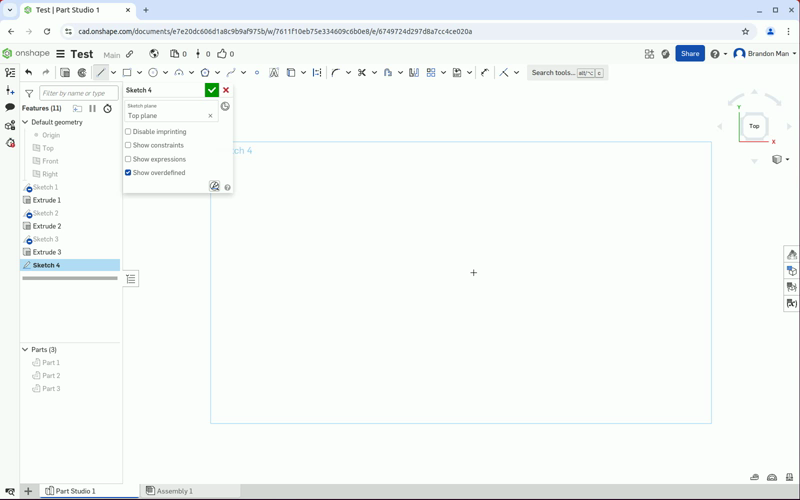
key_down(shift)
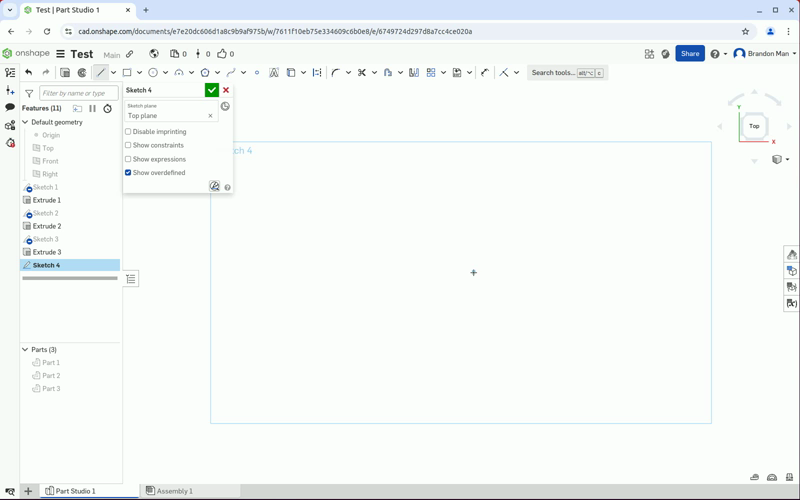
mouse_move(503, 272)
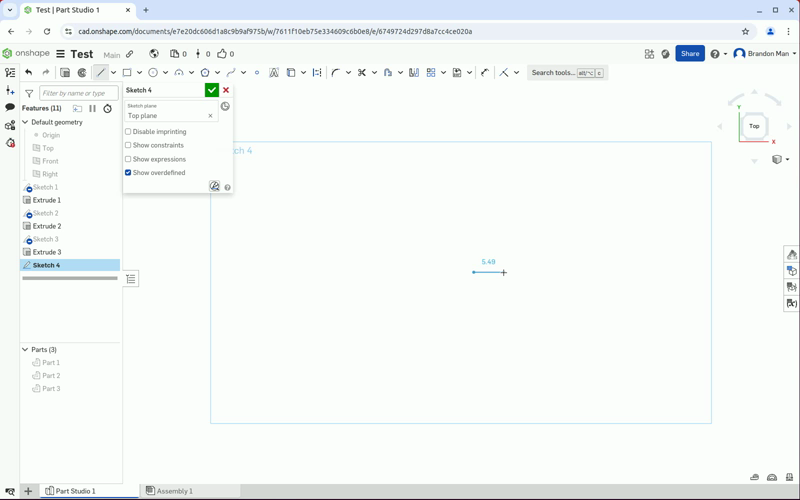
mouse_move(476, 272)
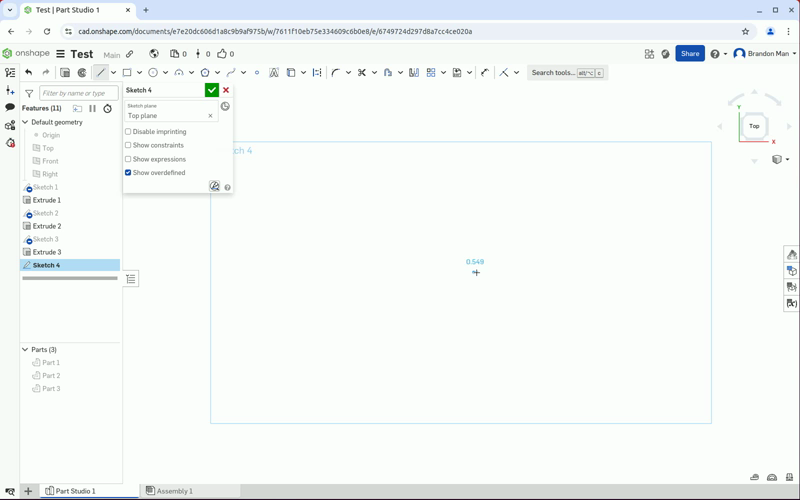
scroll(6)
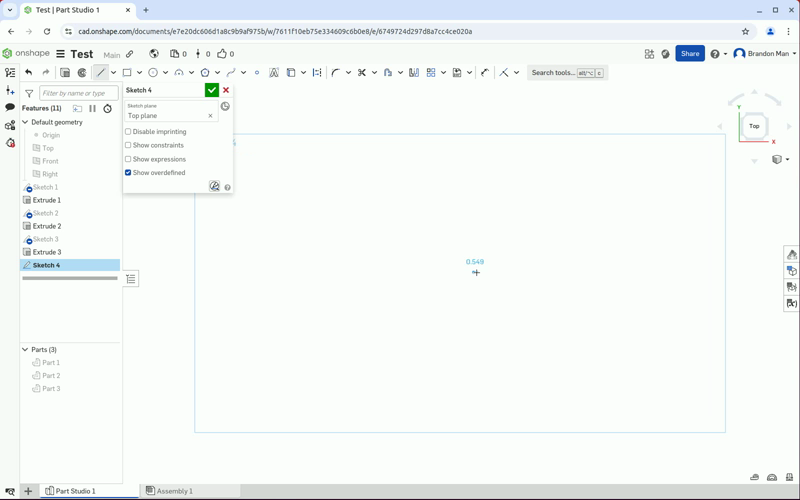
scroll(6)
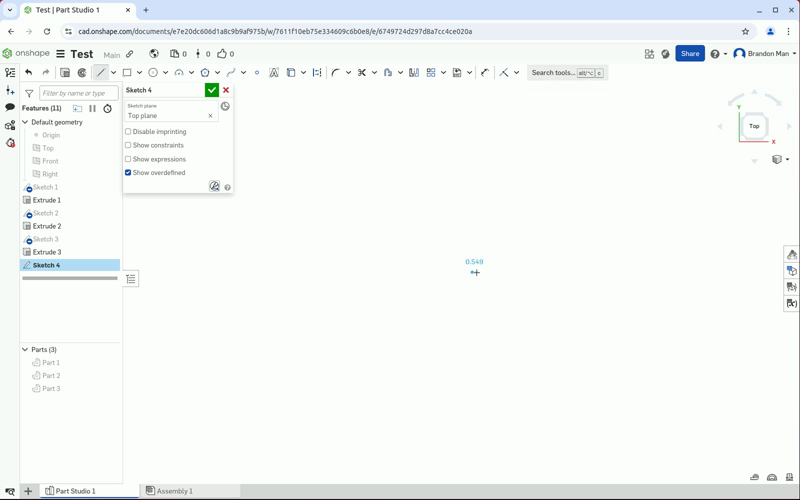
scroll(6)
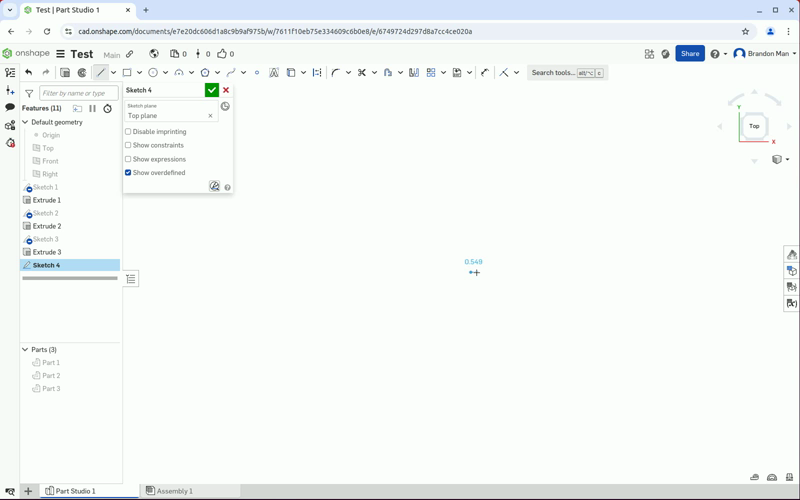
scroll(6)
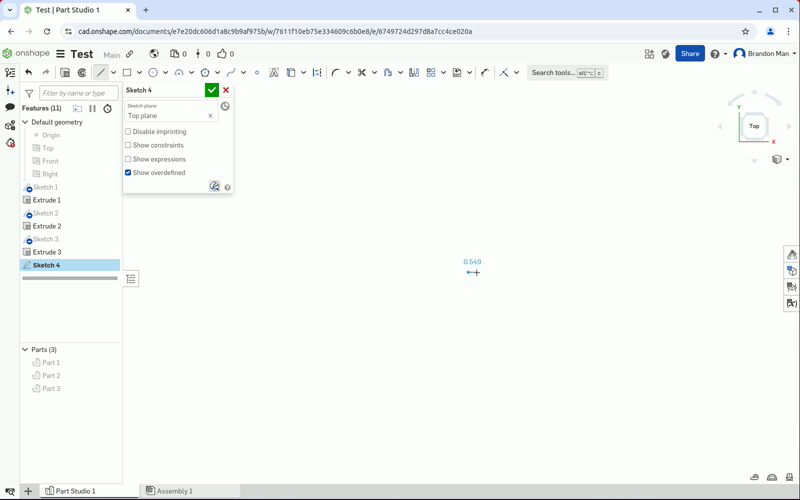
scroll(6)
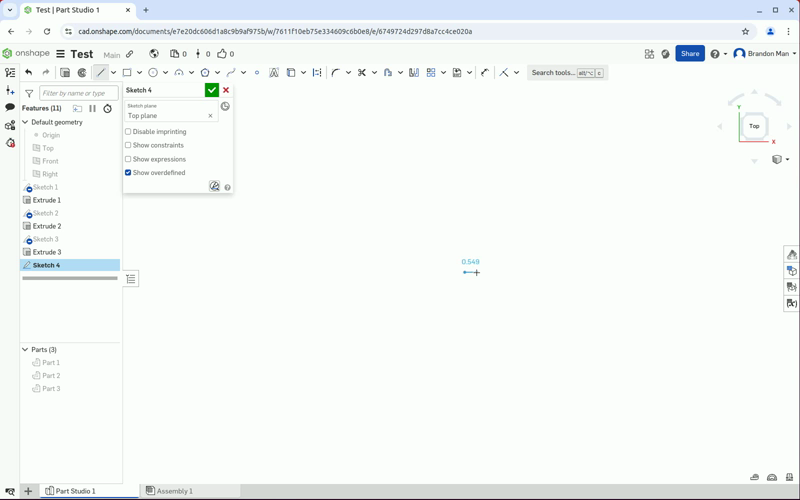
scroll(6)
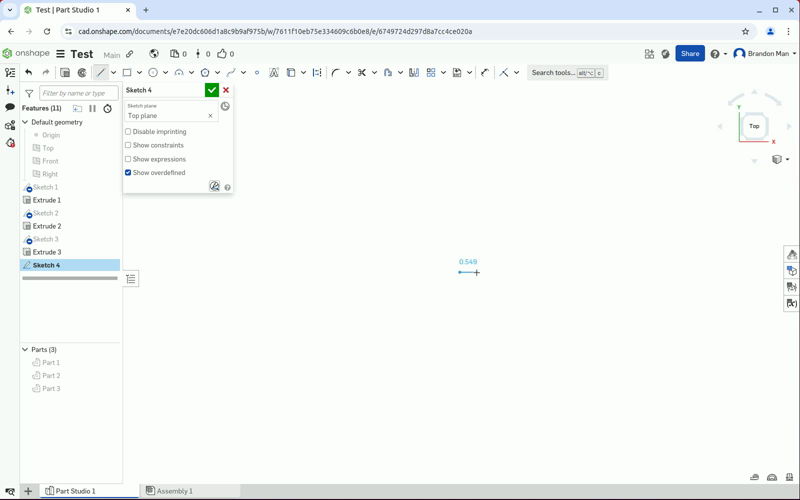
scroll(6)
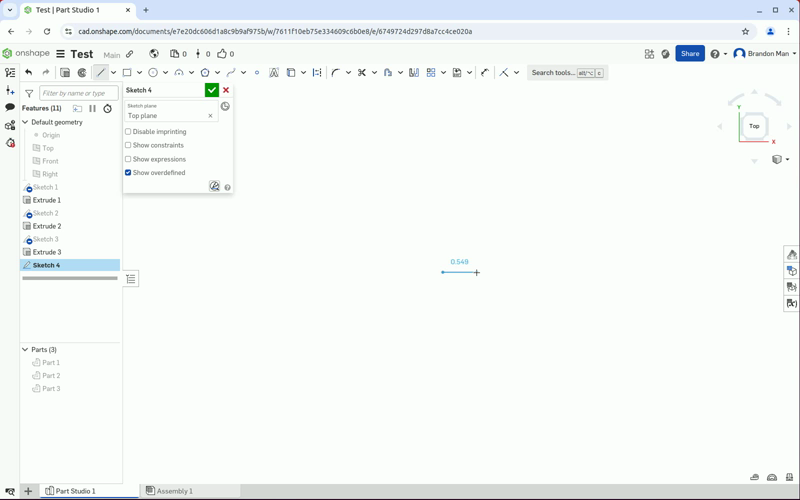
click(476, 272)
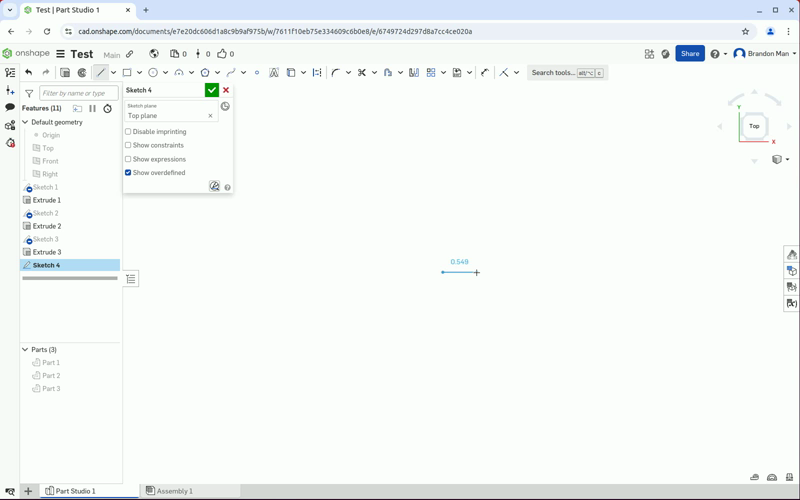
scroll(-6)
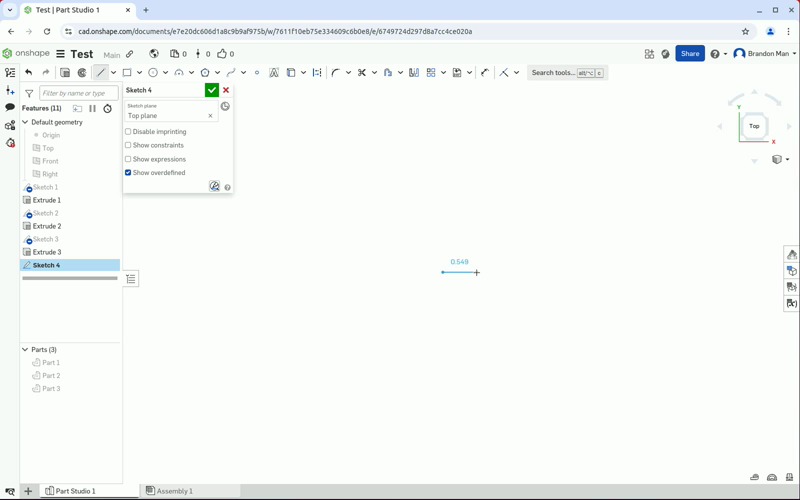
scroll(-6)
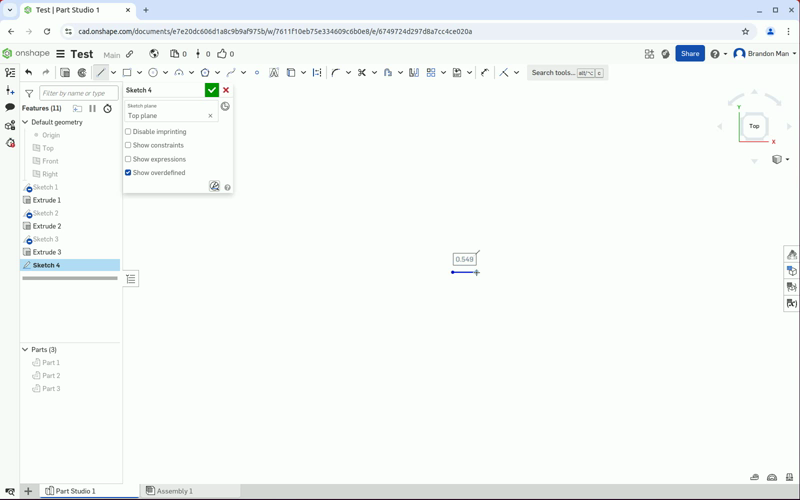
scroll(-6)
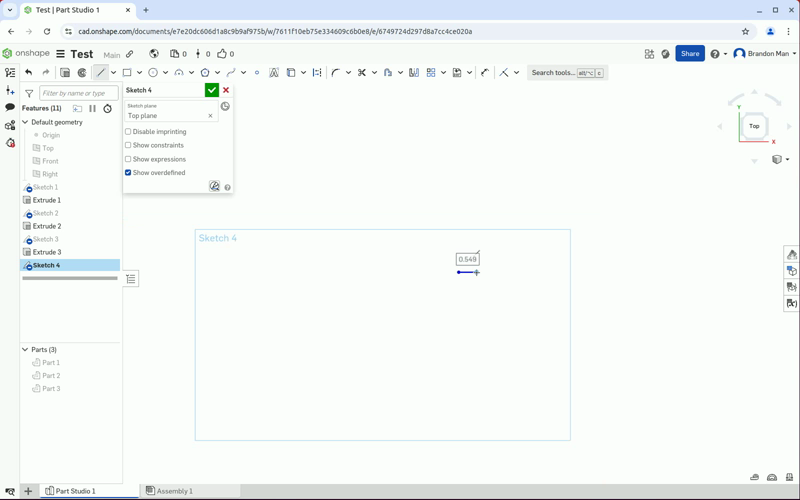
scroll(-6)
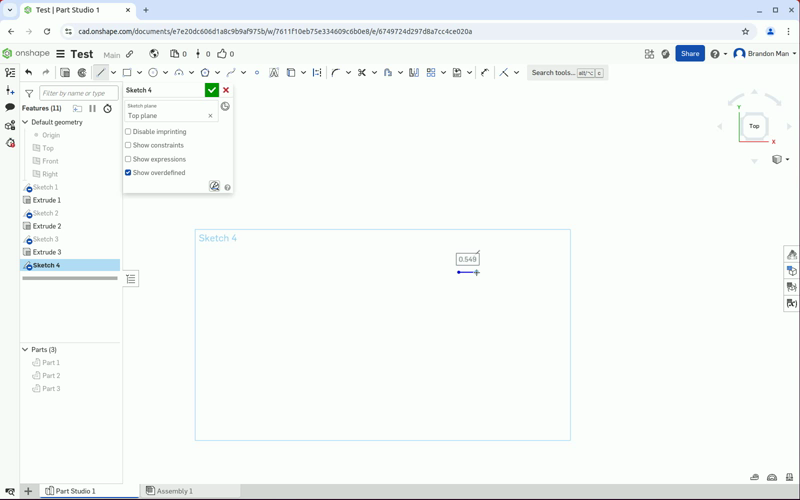
scroll(-6)
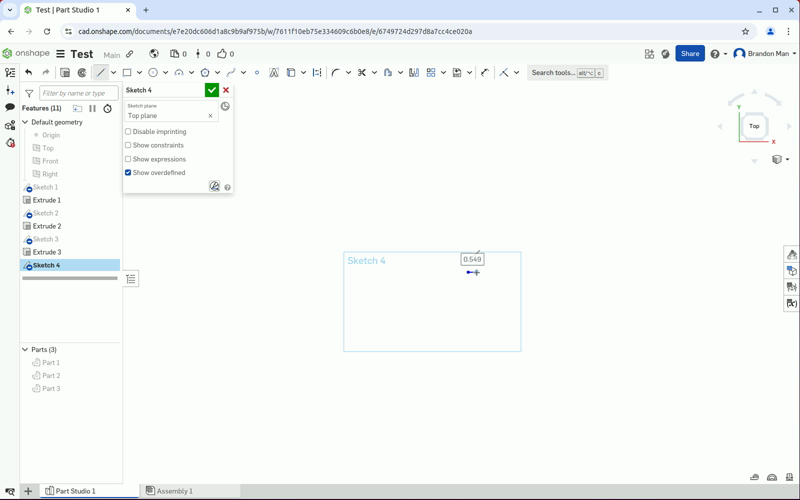
scroll(-6)
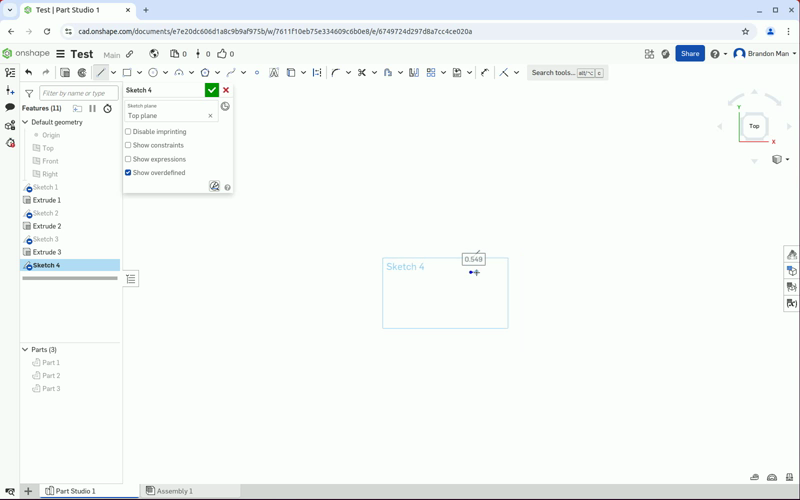
scroll(-6)
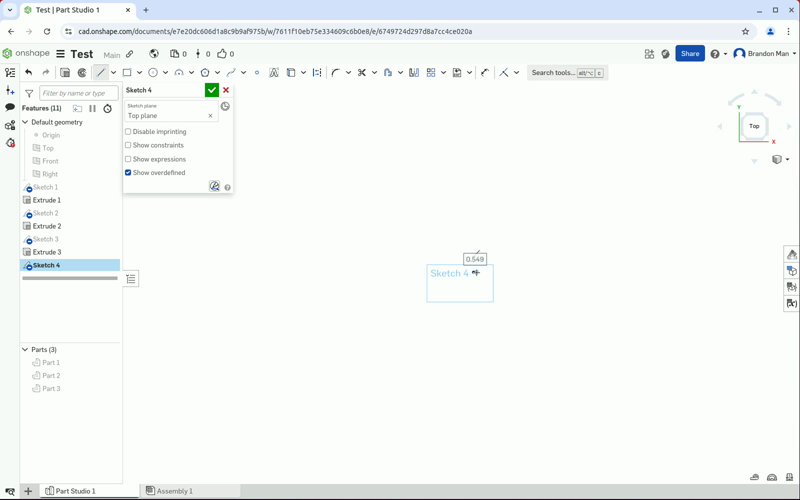
key_up(shift)
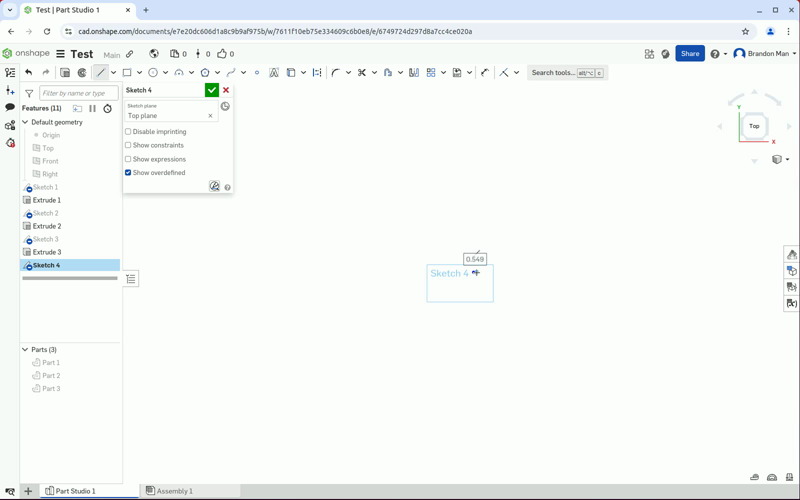
key_down(shift)
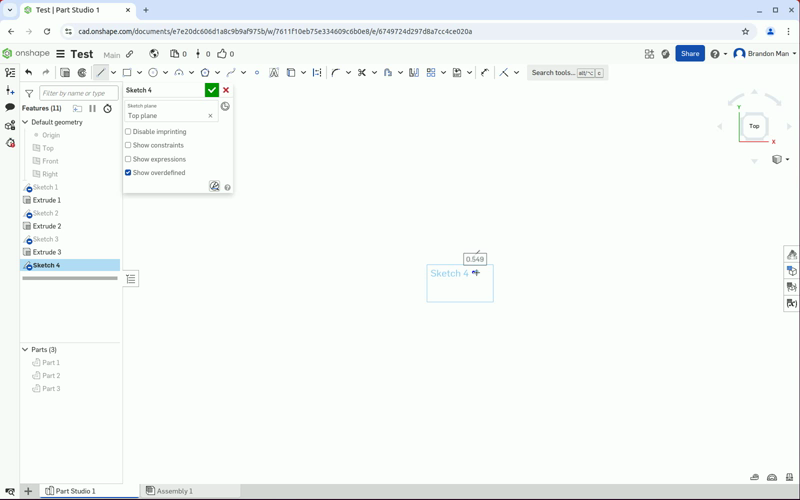
mouse_move(506, 272)
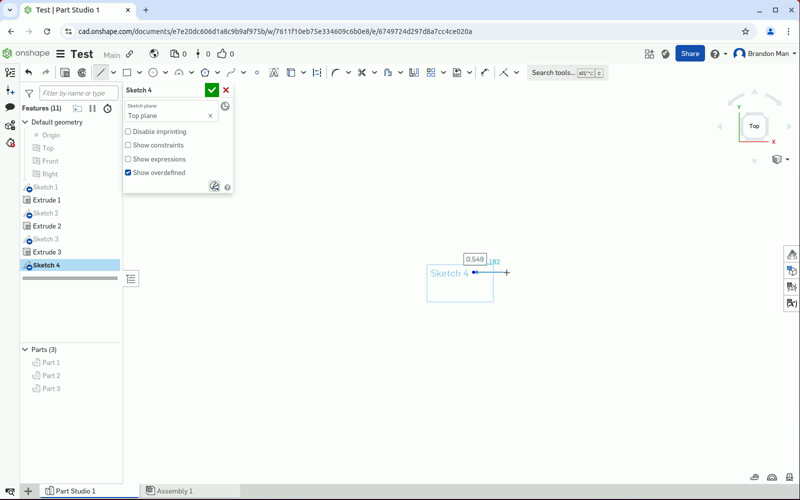
mouse_move(476, 253)
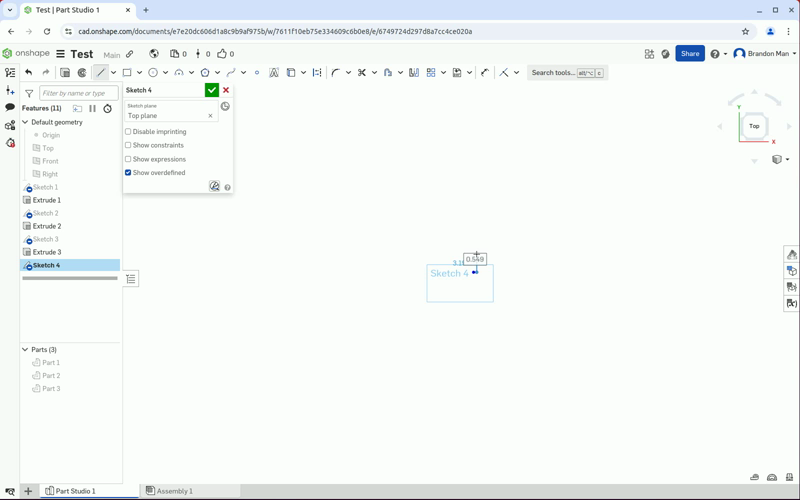
click(476, 253)
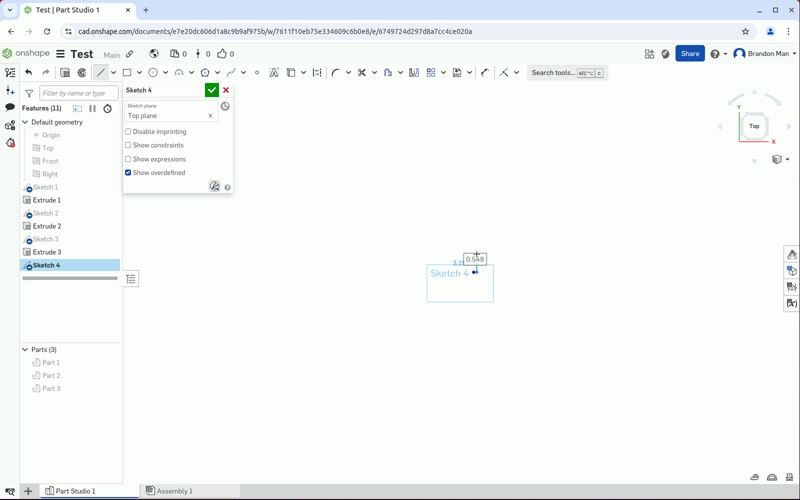
key_up(shift)
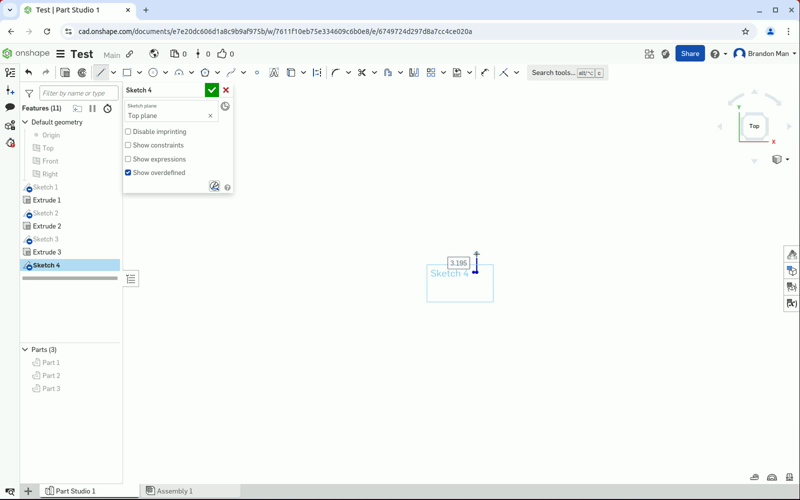
key_down(shift)
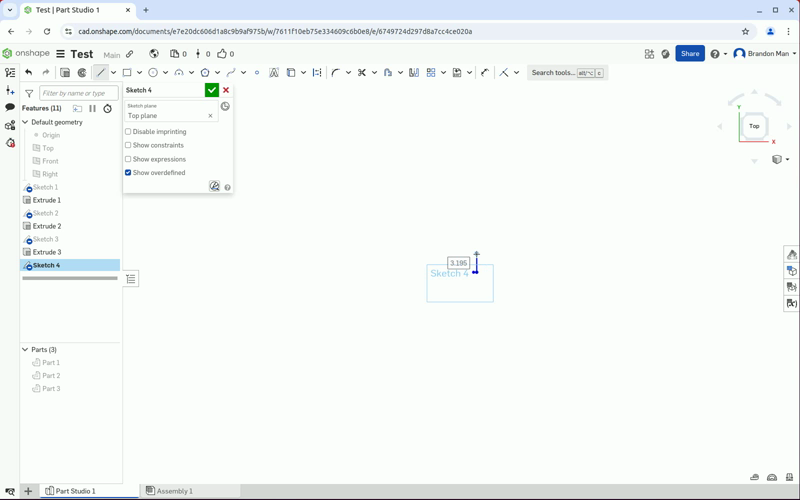
mouse_move(506, 253)
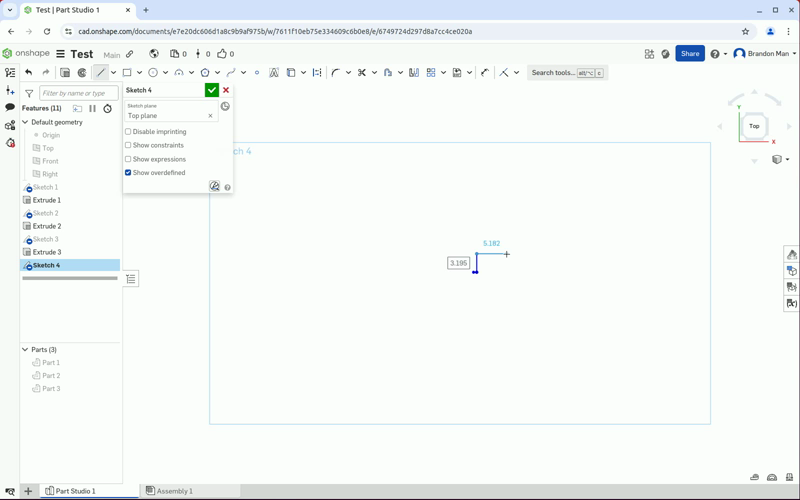
mouse_move(473, 253)
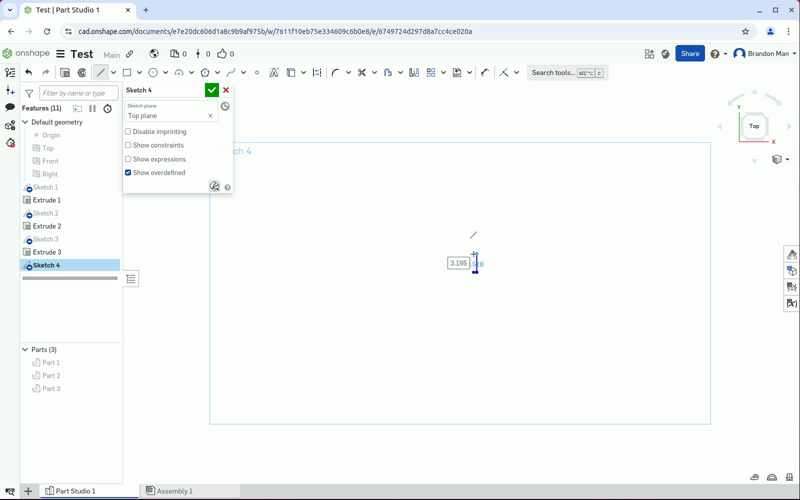
scroll(6)
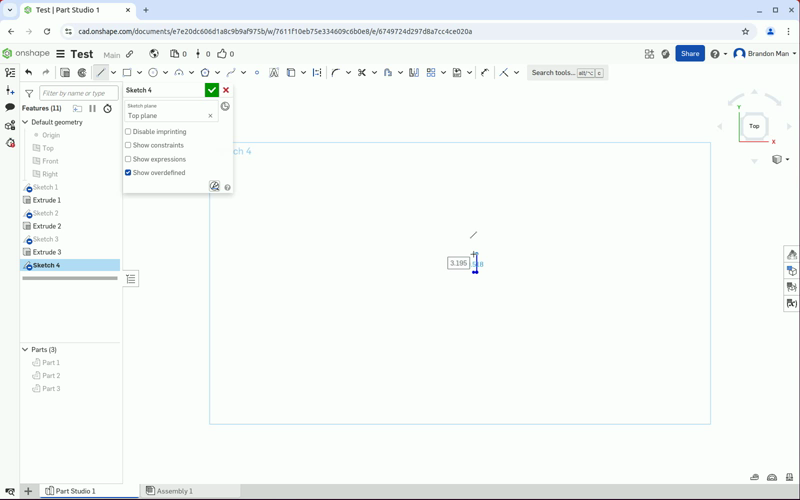
scroll(6)
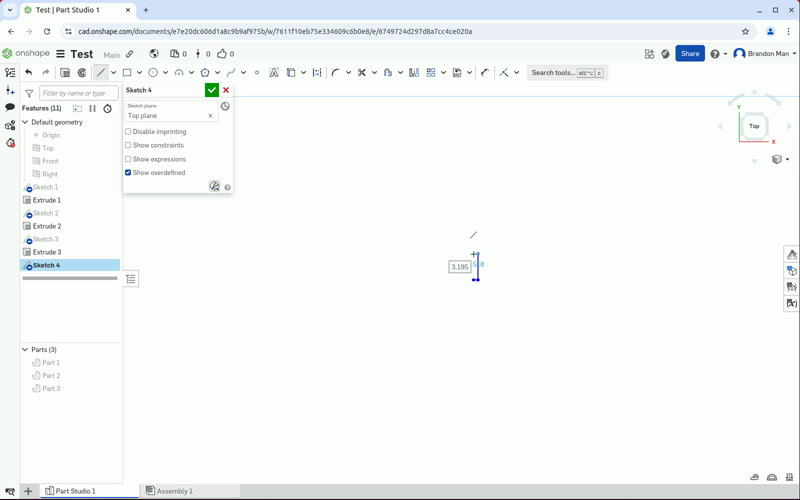
scroll(6)
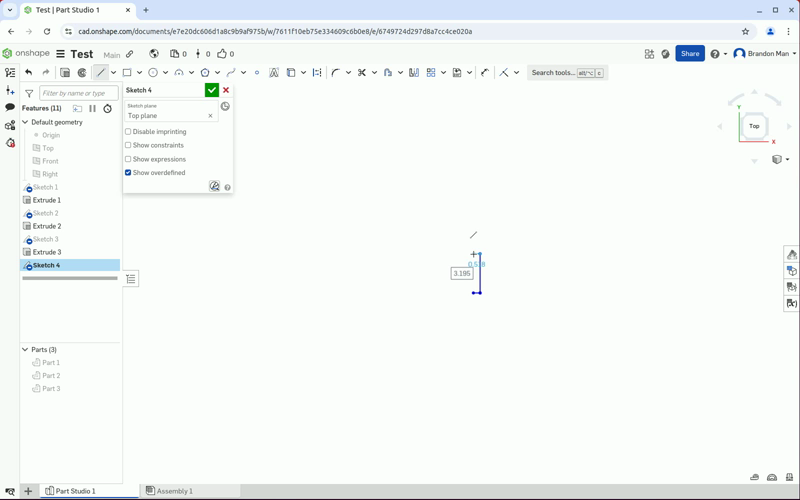
scroll(6)
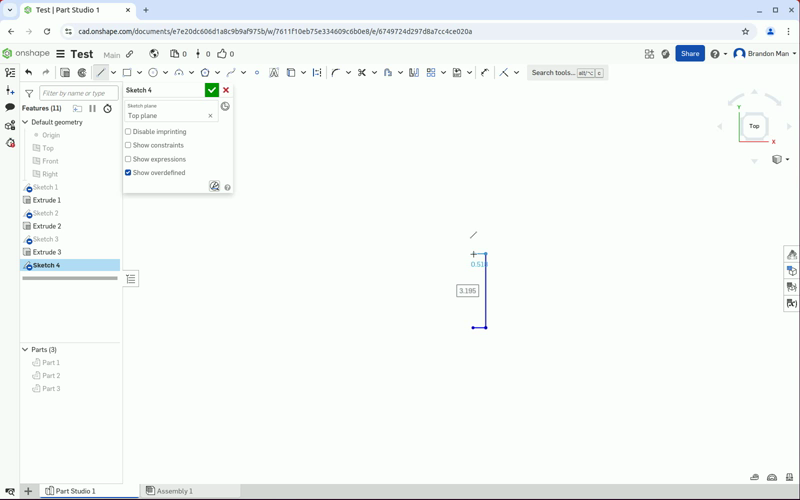
scroll(6)
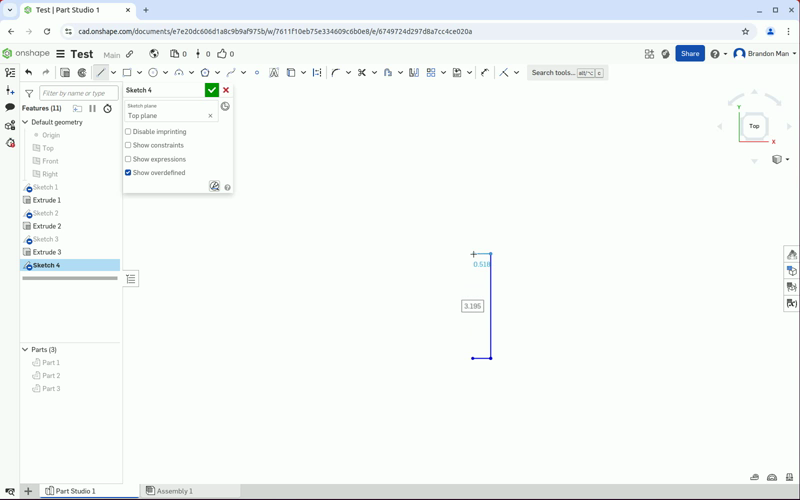
scroll(6)
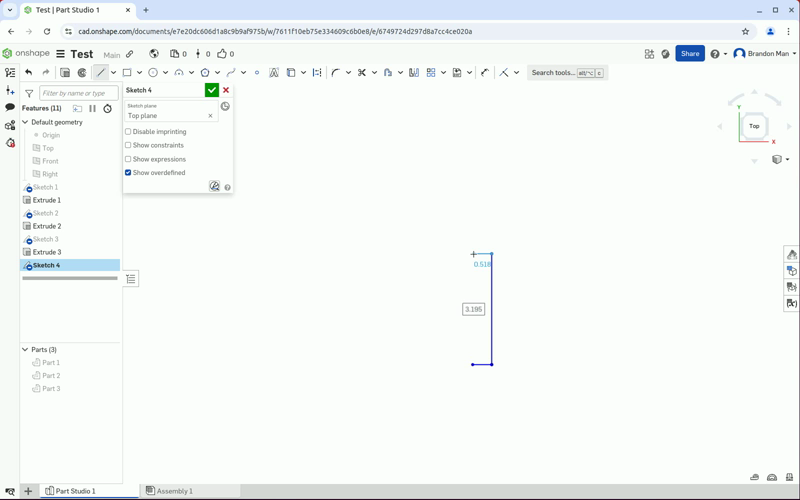
scroll(6)
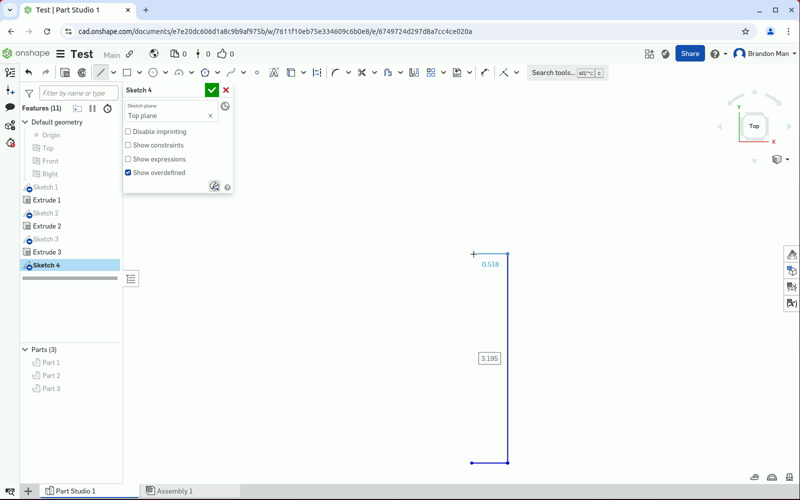
click(473, 253)
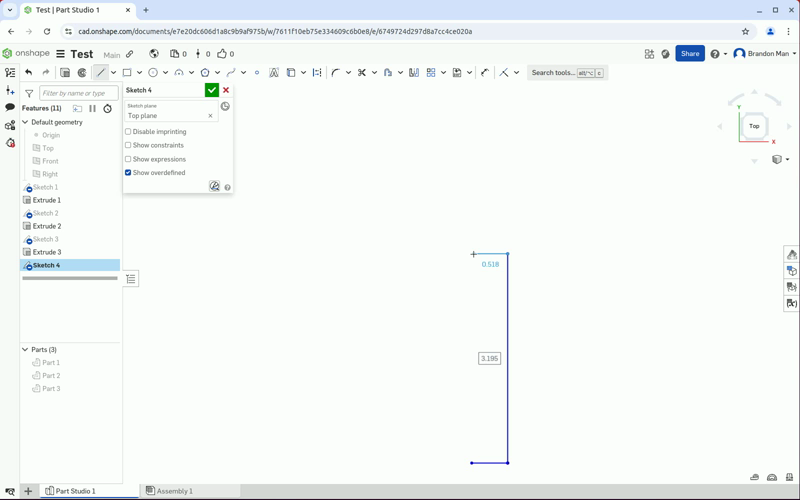
scroll(-6)
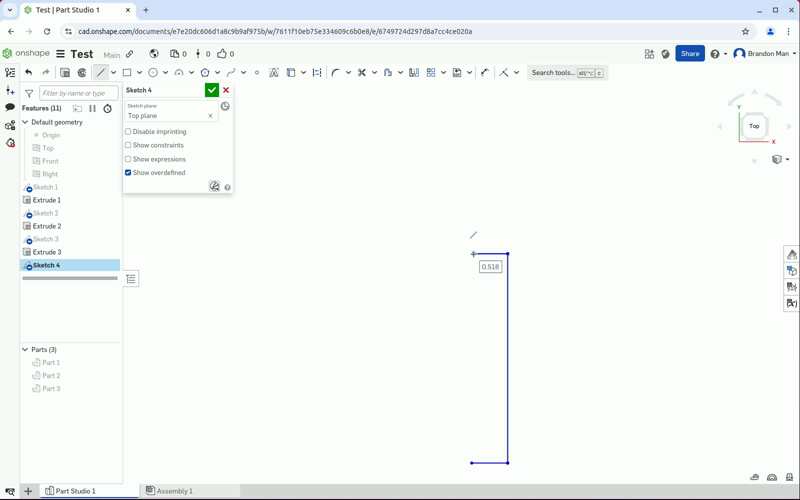
scroll(-6)
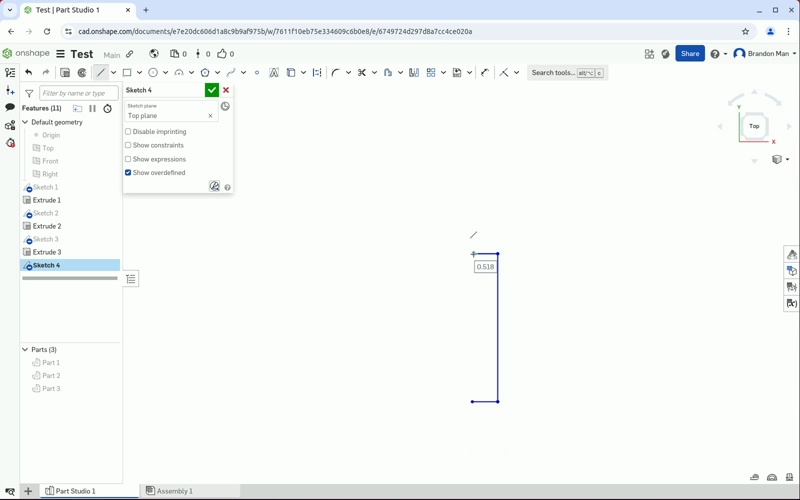
scroll(-6)
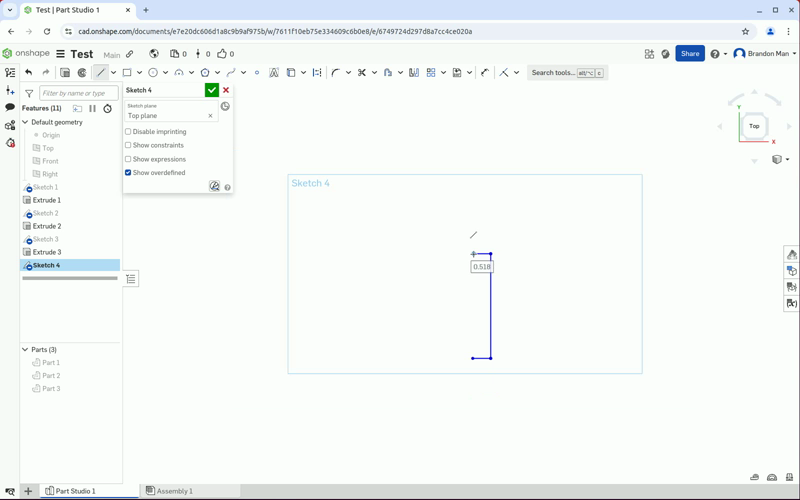
scroll(-6)
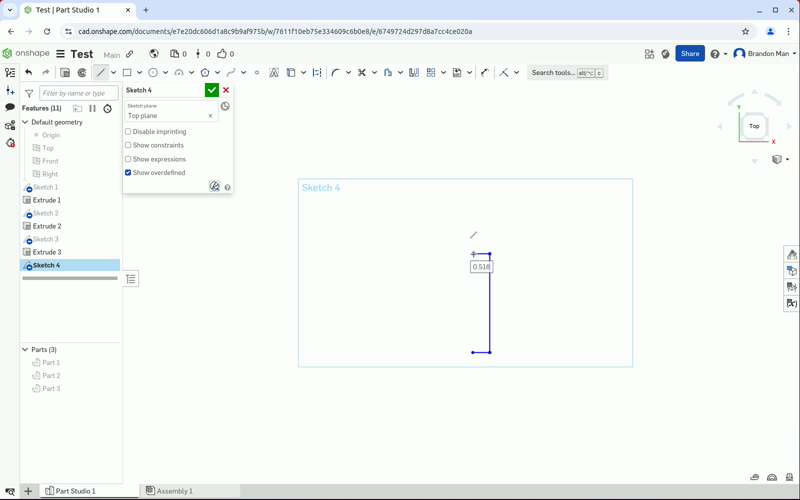
scroll(-6)
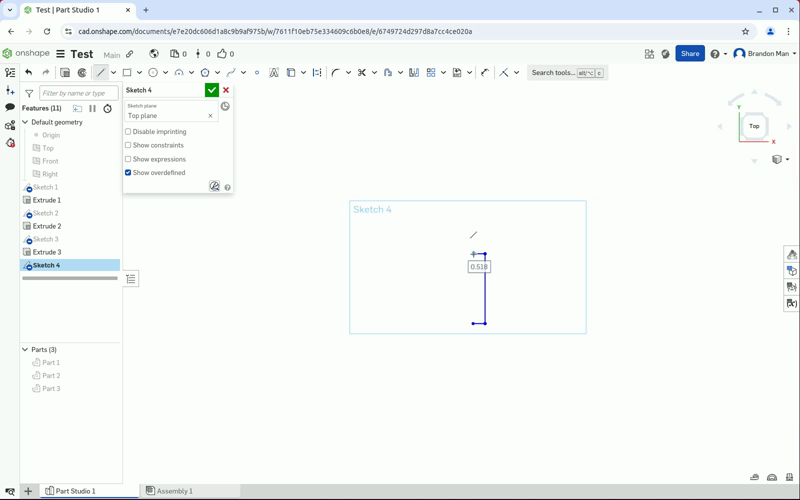
scroll(-6)
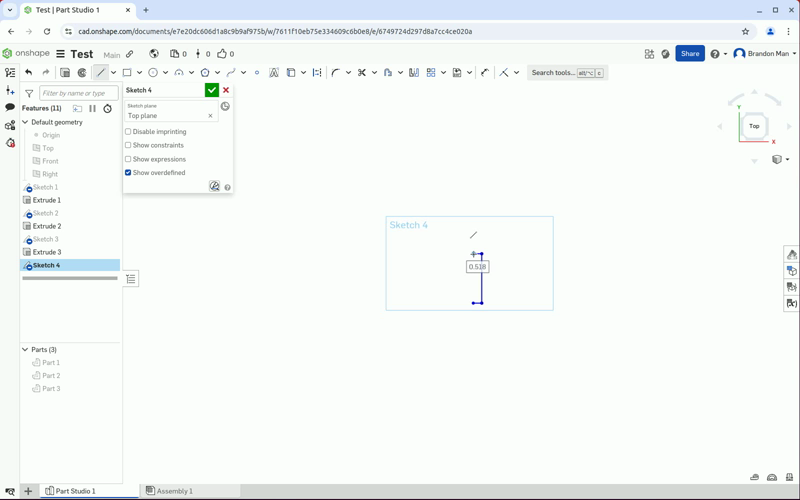
scroll(-6)
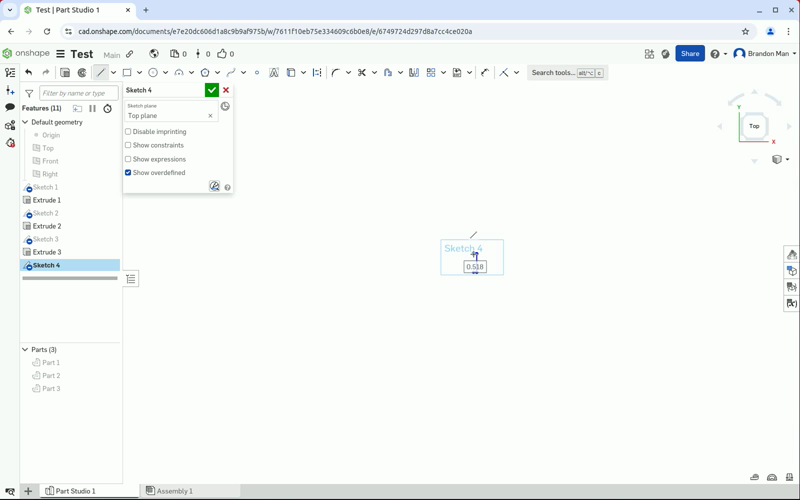
key_up(shift)
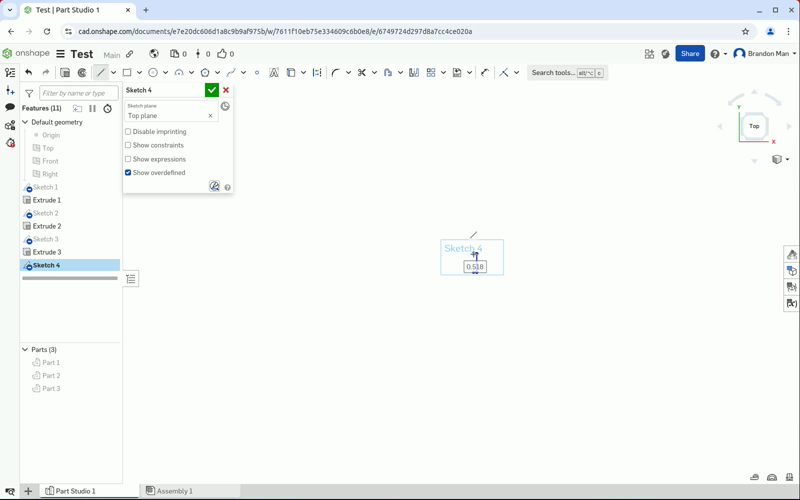
mouse_move(503, 253)
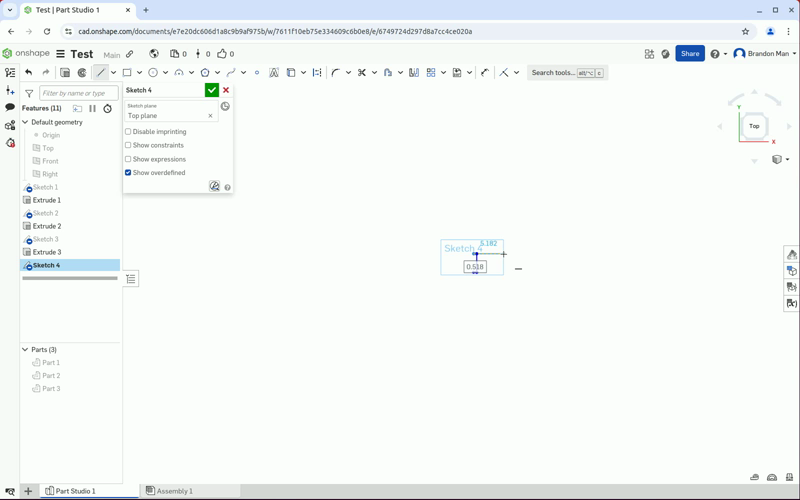
key_down(shift)
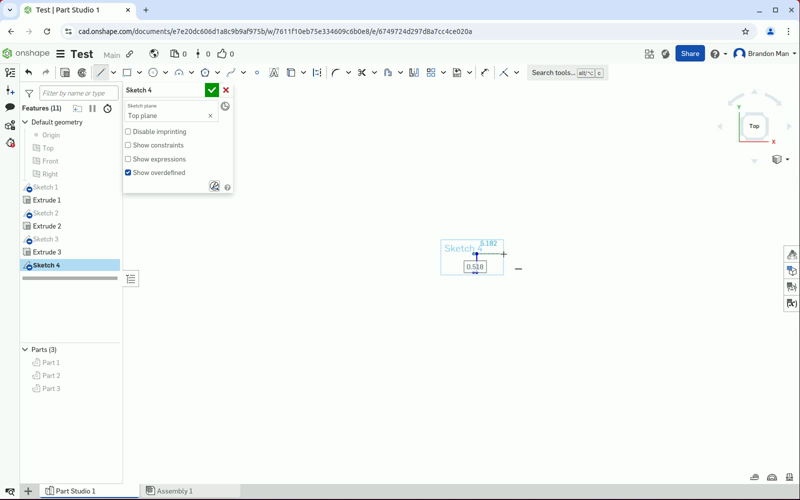
mouse_move(473, 272)
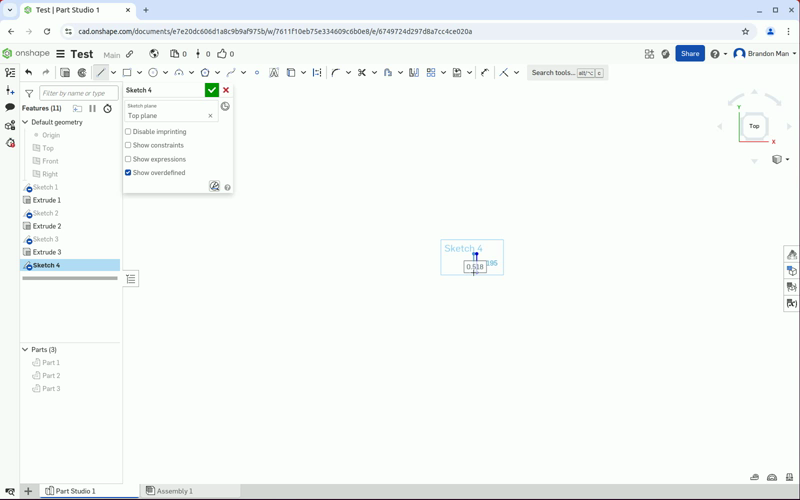
scroll(6)
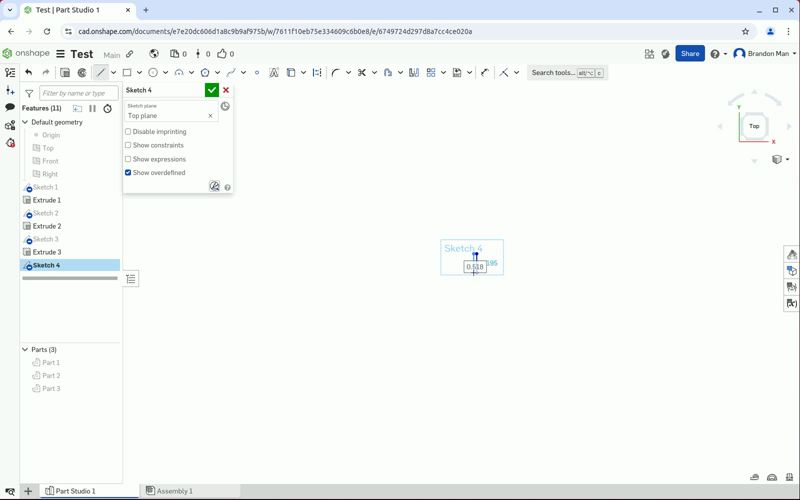
scroll(6)
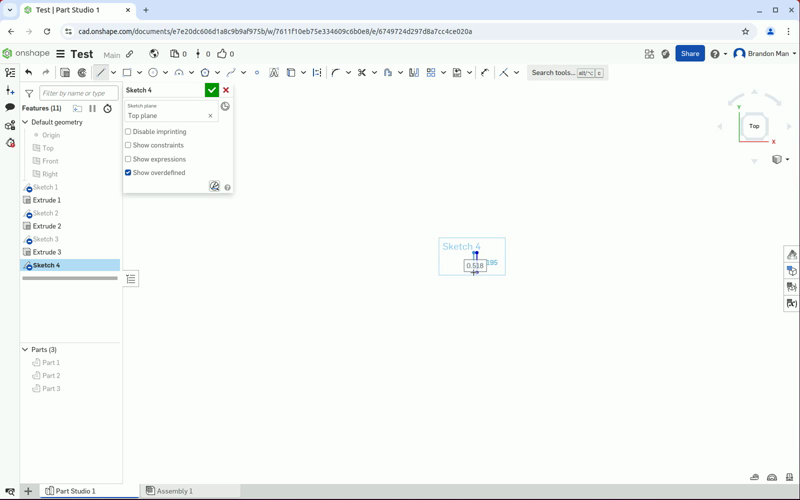
scroll(6)
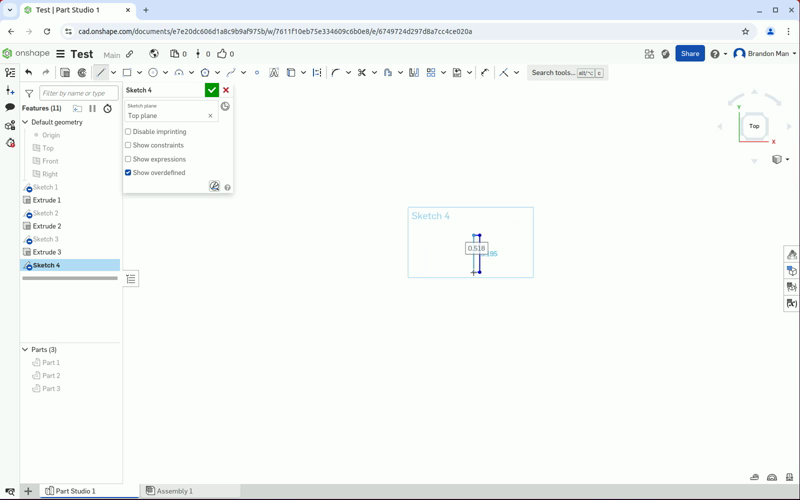
scroll(6)
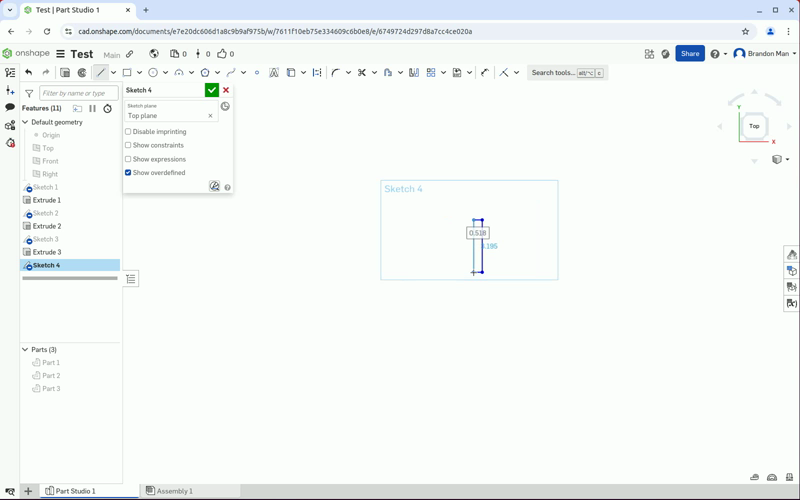
scroll(6)
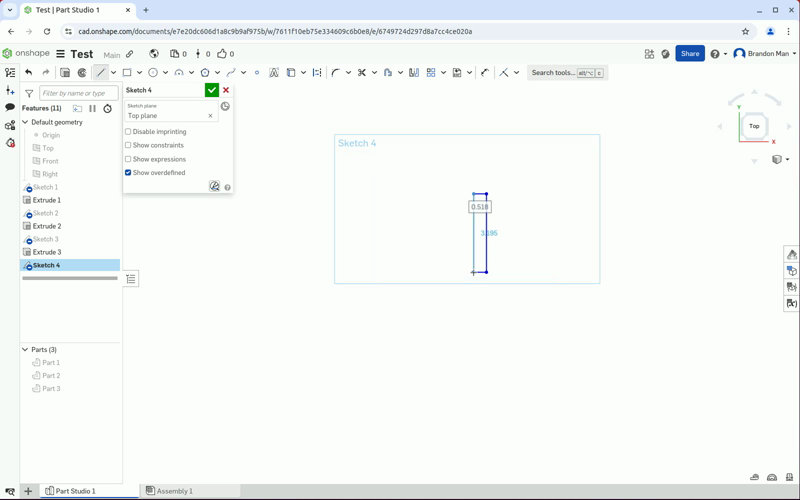
scroll(6)
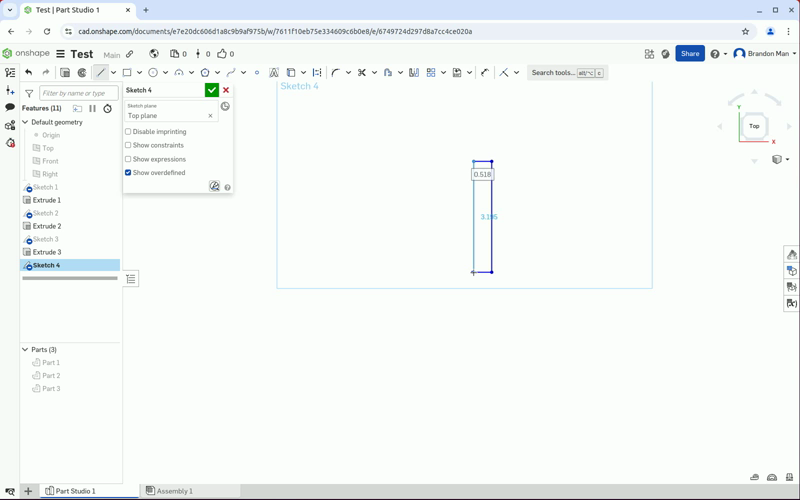
scroll(6)
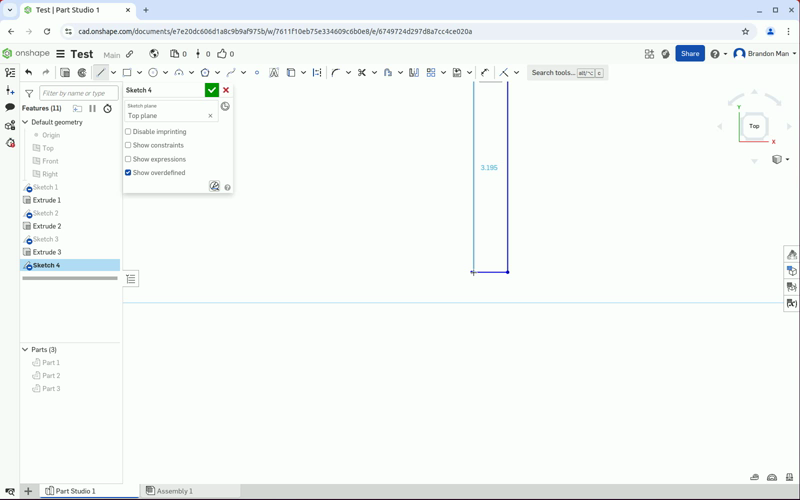
key_up(shift)
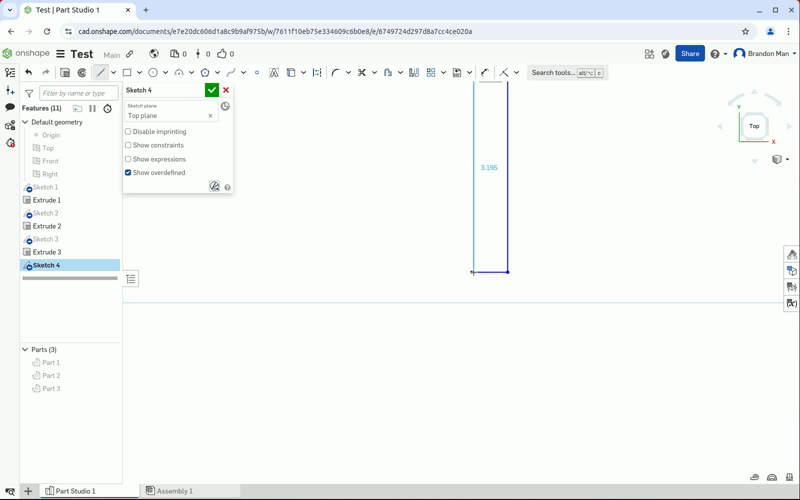
click(473, 272)
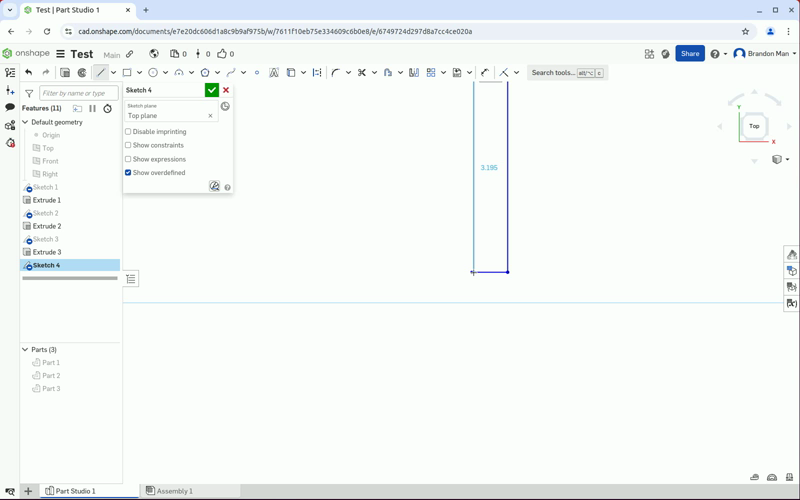
scroll(-6)
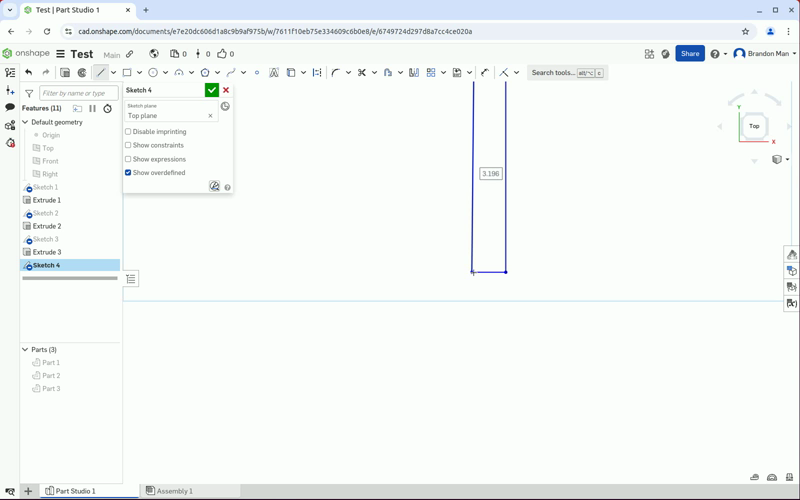
scroll(-6)
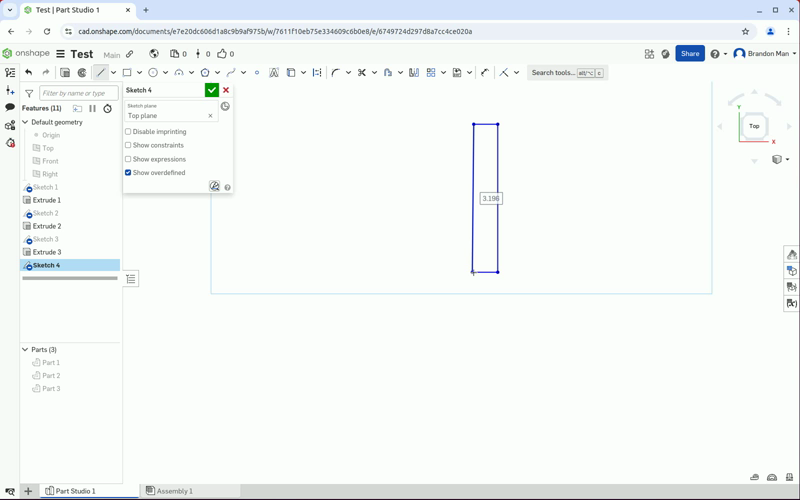
scroll(-6)
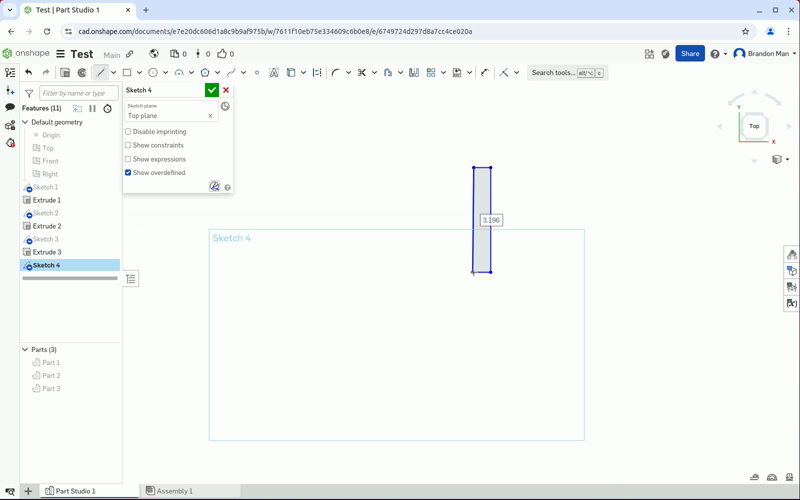
scroll(-6)
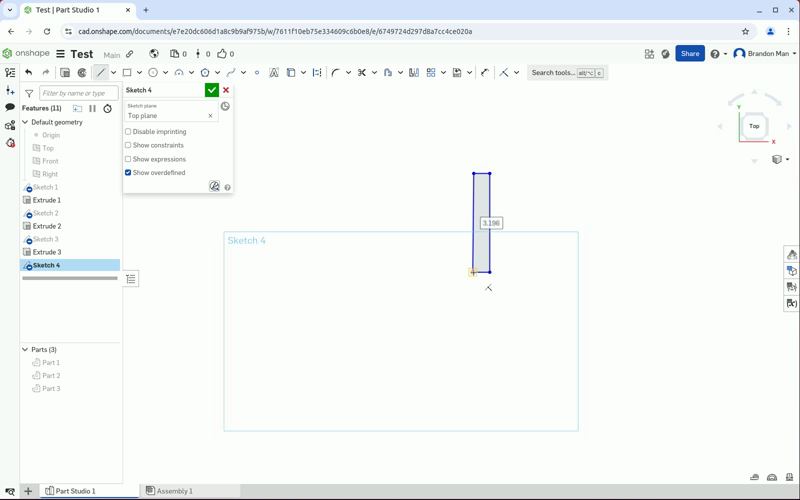
scroll(-6)
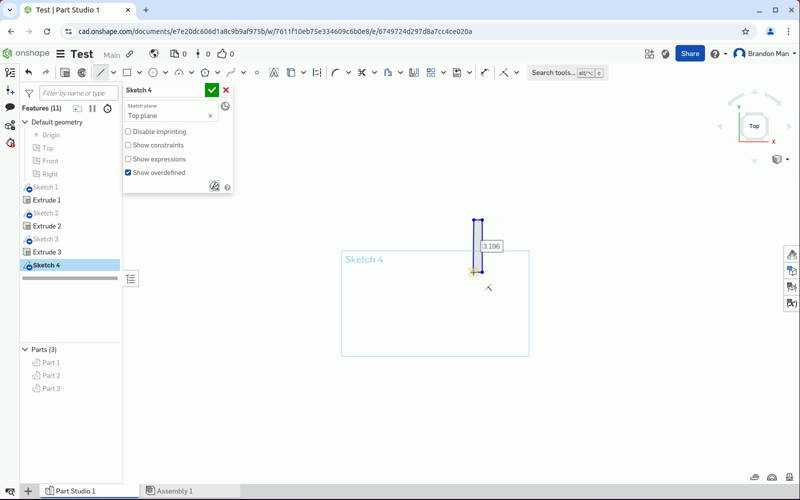
scroll(-6)
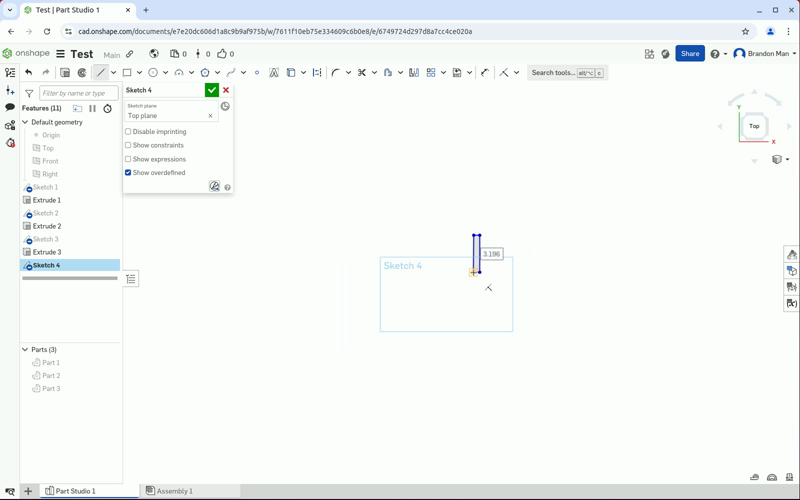
scroll(-6)
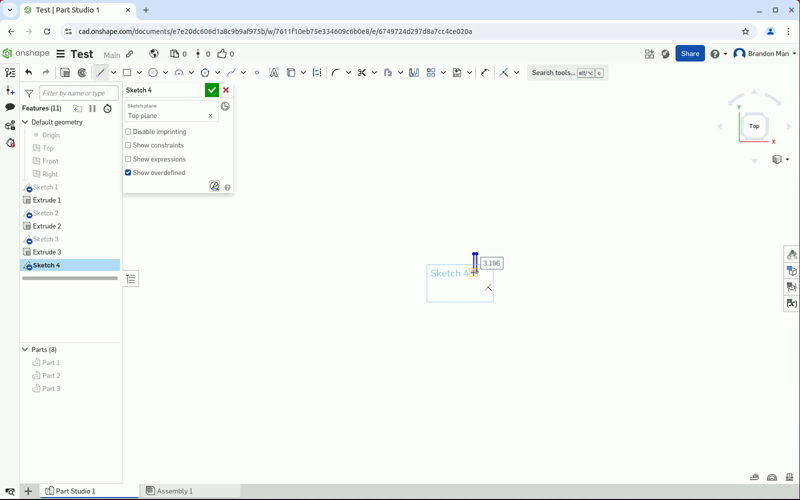
key(esc)
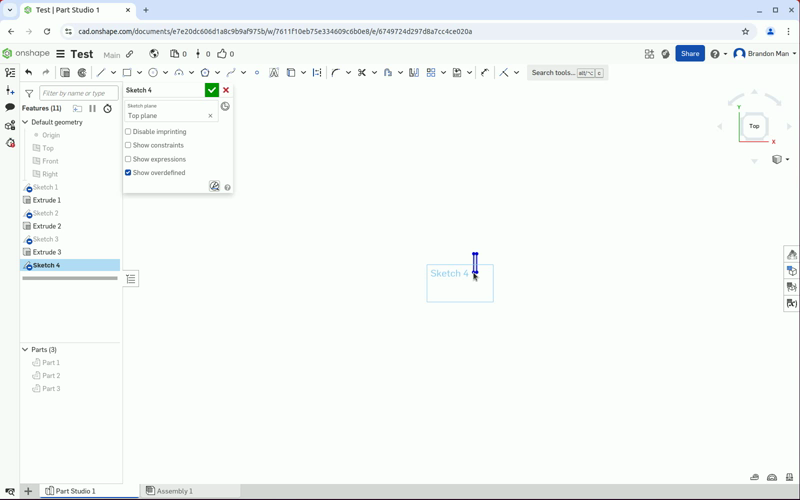
mouse_move(476, 264)
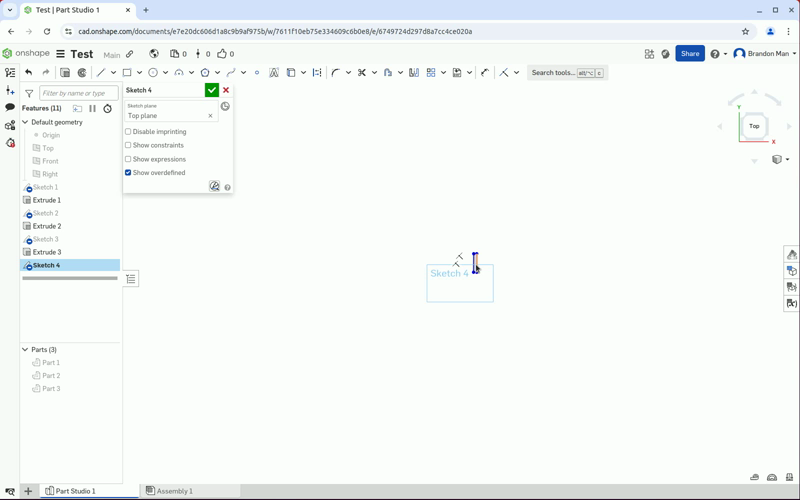
scroll(6)
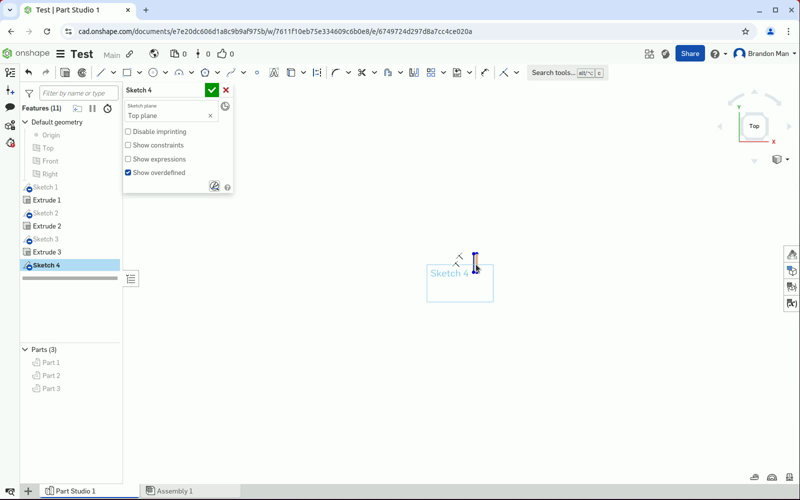
scroll(6)
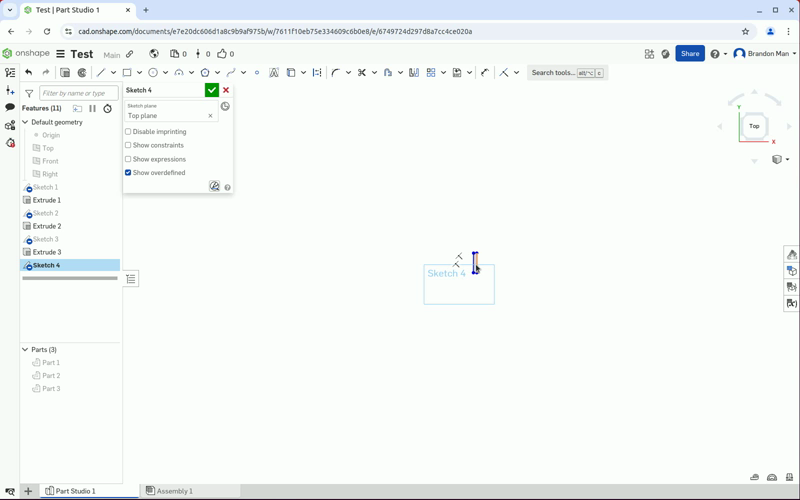
scroll(6)
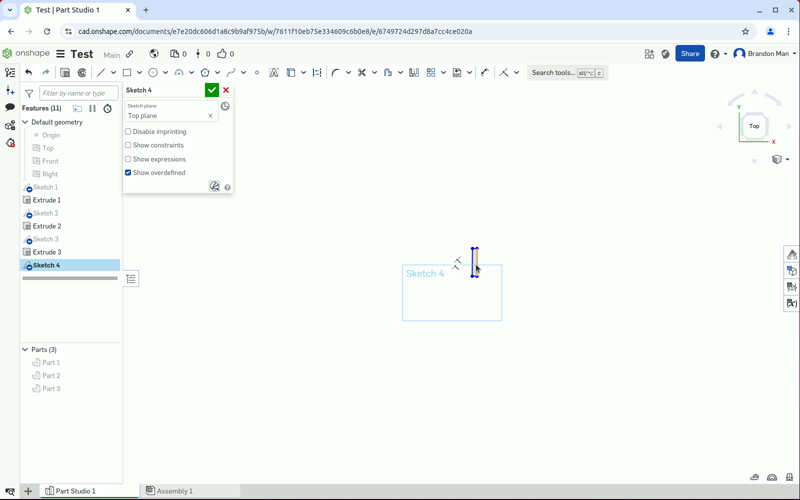
scroll(6)
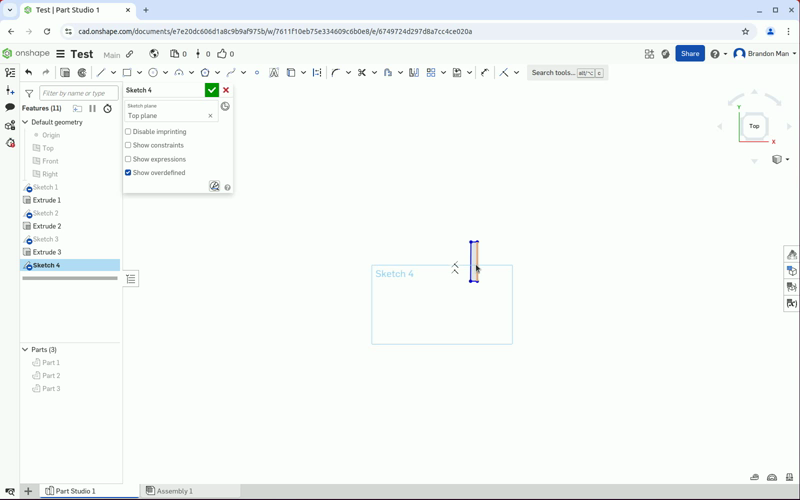
scroll(6)
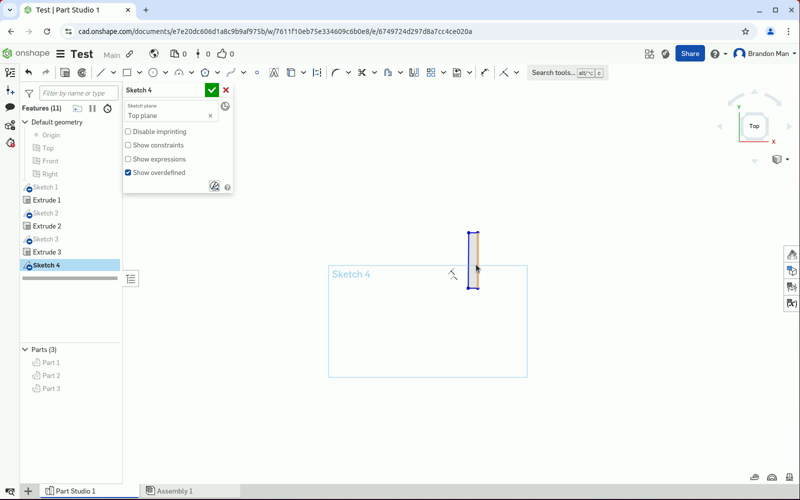
scroll(6)
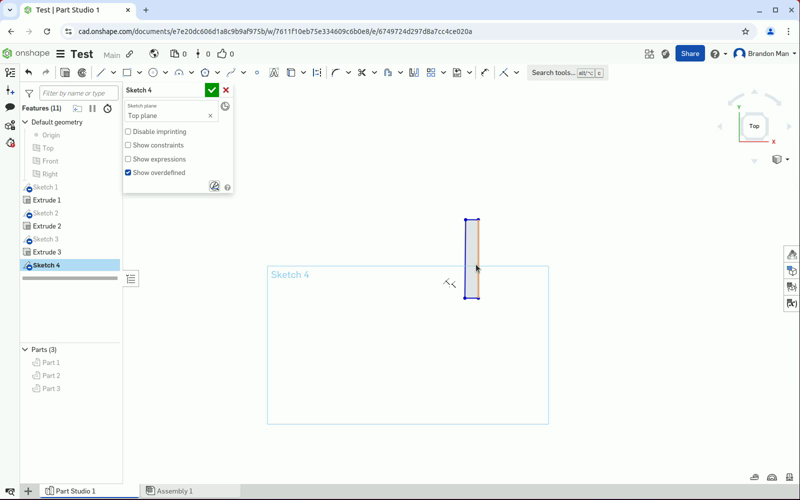
scroll(6)
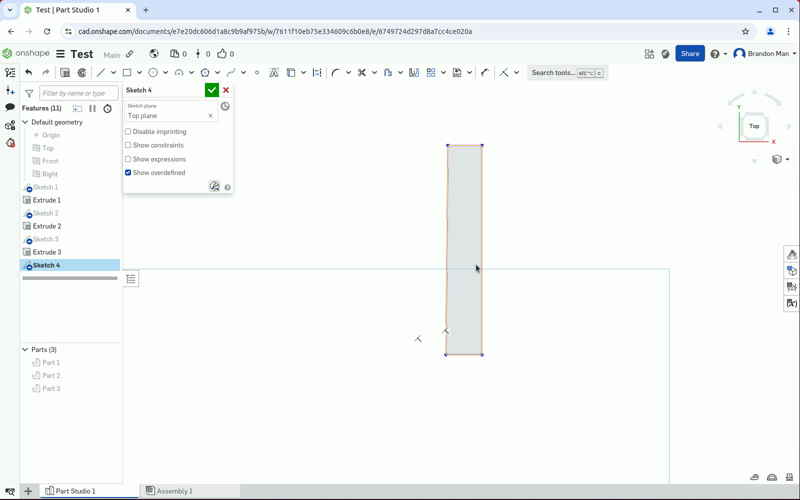
click(476, 264)
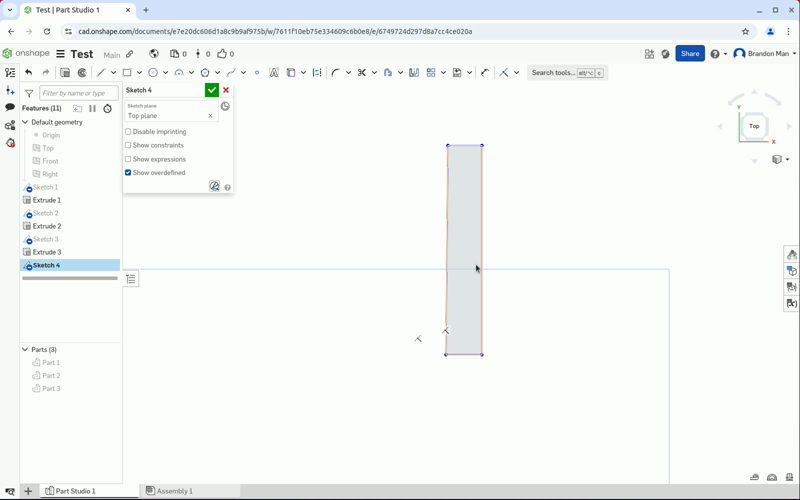
scroll(-6)
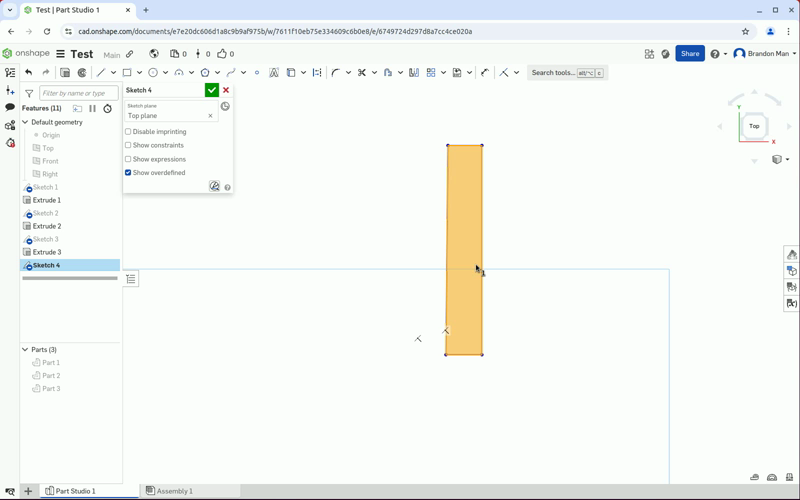
scroll(-6)
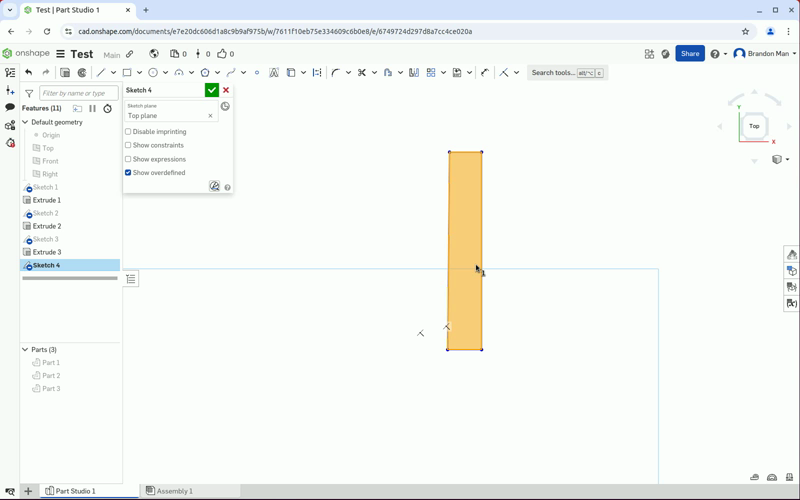
scroll(-6)
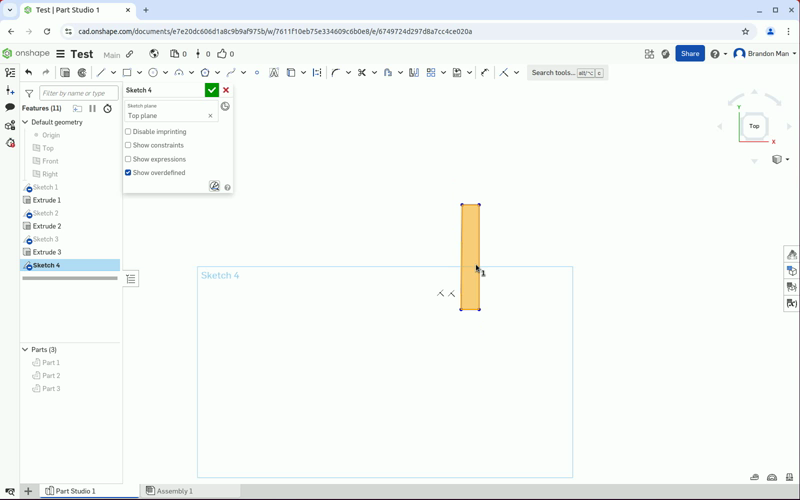
scroll(-6)
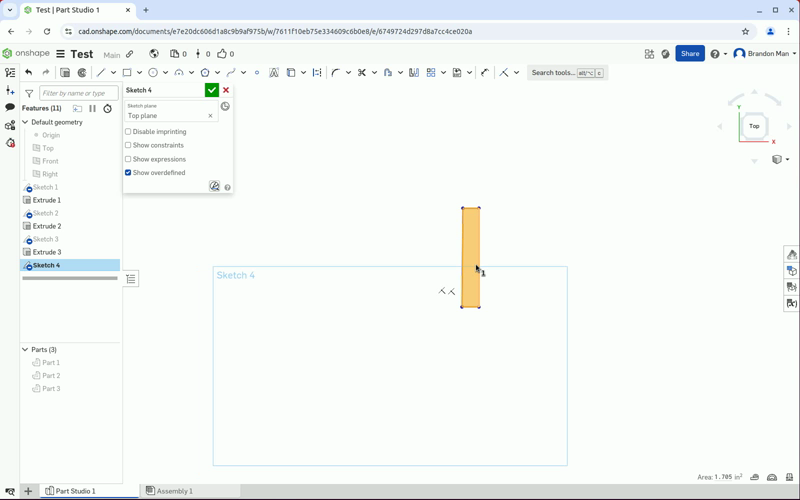
scroll(-6)
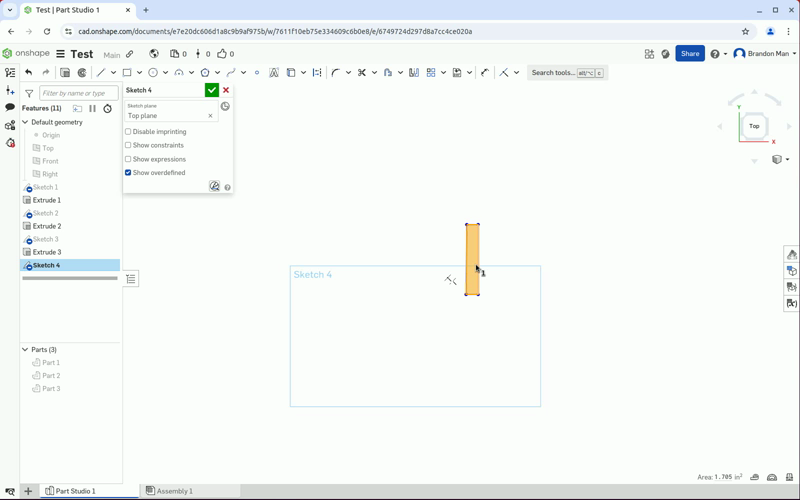
scroll(-6)
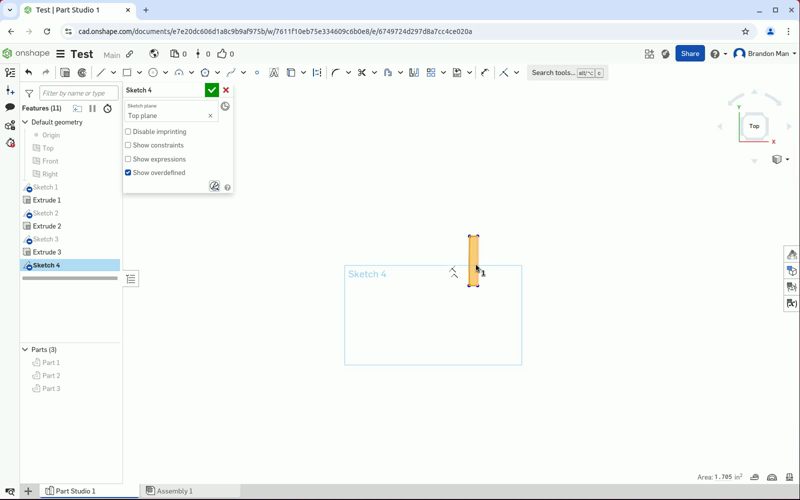
scroll(-6)
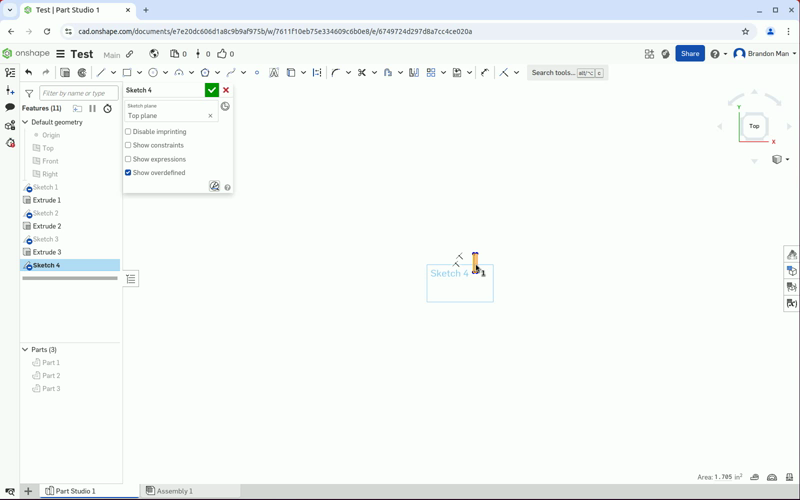
mouse_move(73, 352)
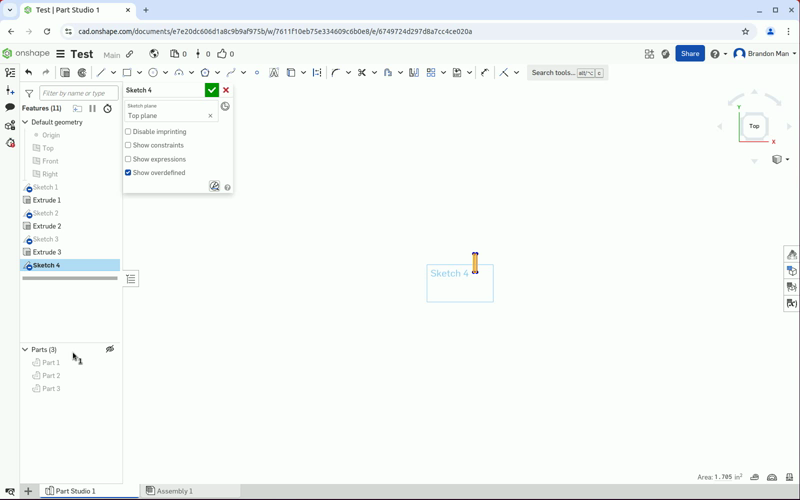
key(shift+y)
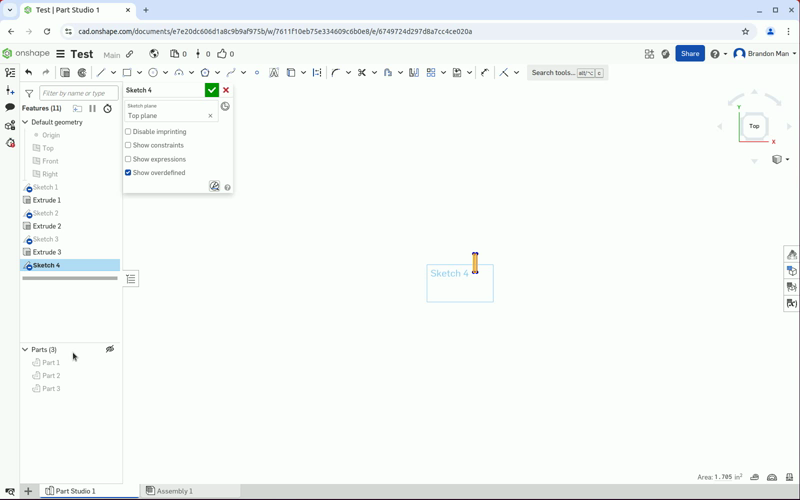
key(shift+e)
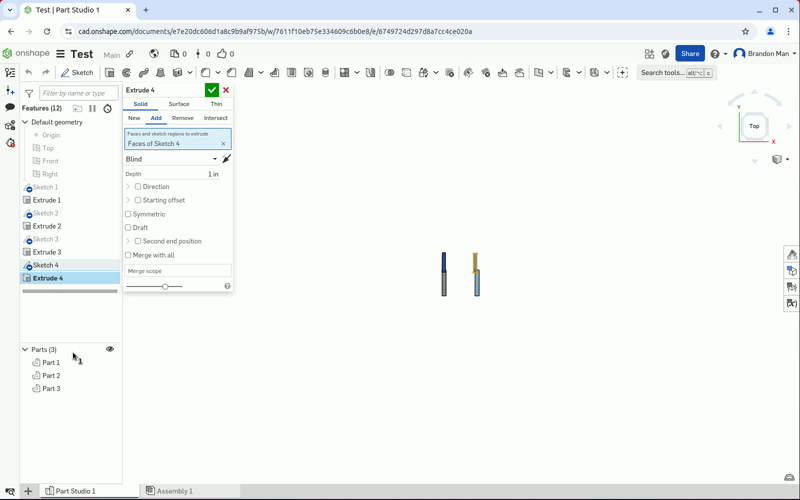
mouse_move(143, 106)
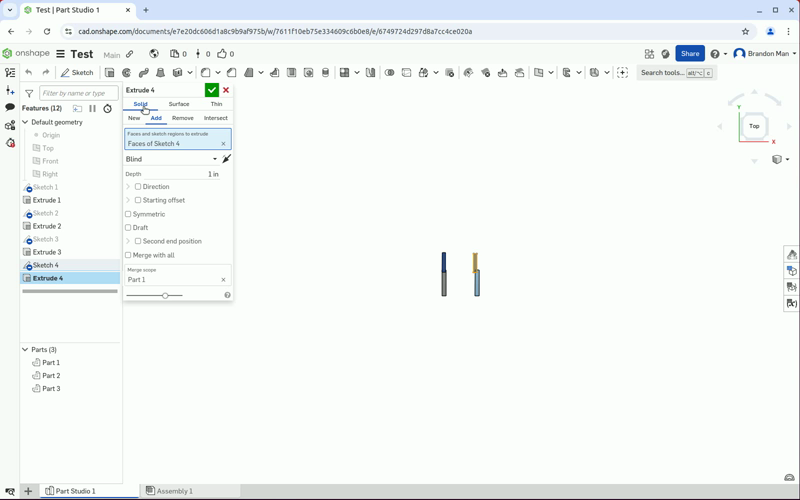
click(143, 106)
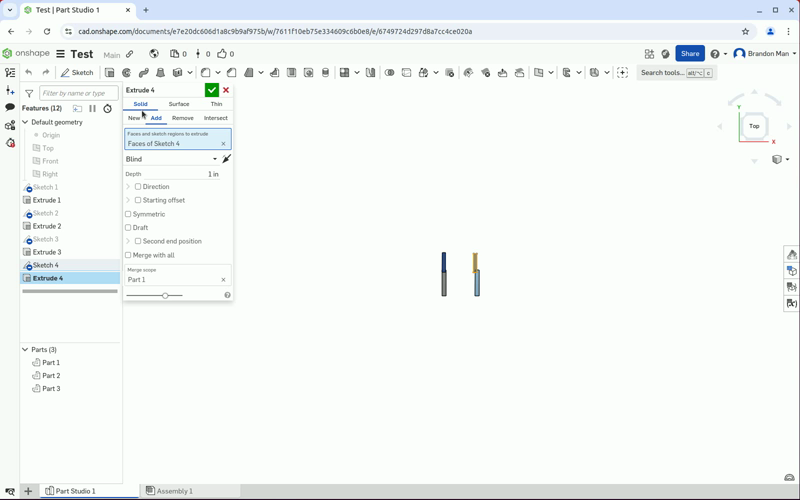
mouse_move(137, 120)
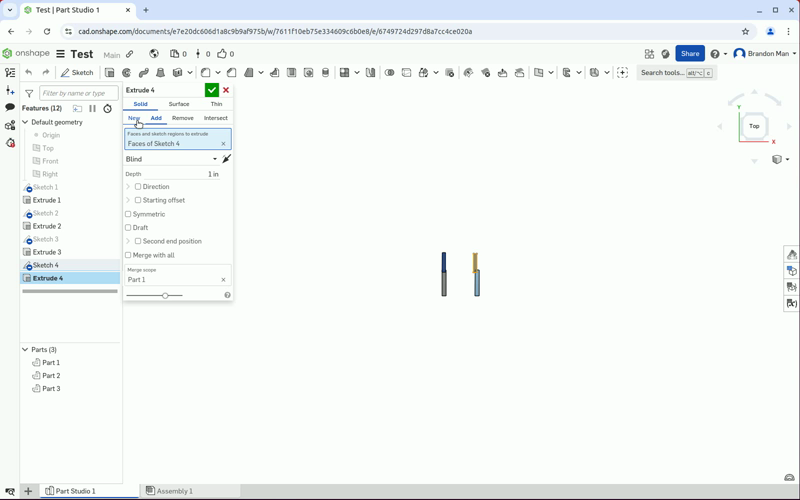
click(137, 120)
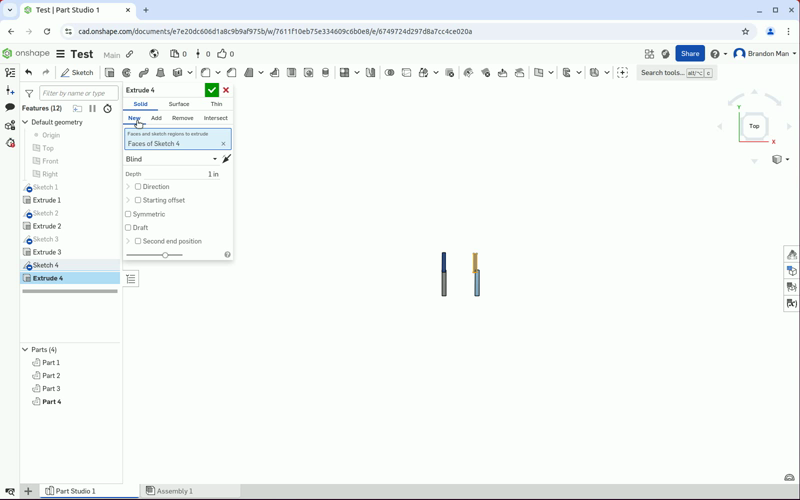
key(tab, 4)
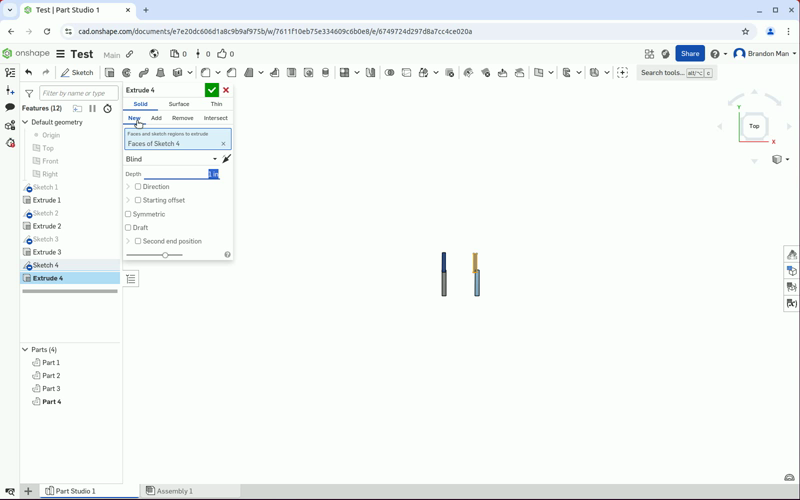
text(23.108)
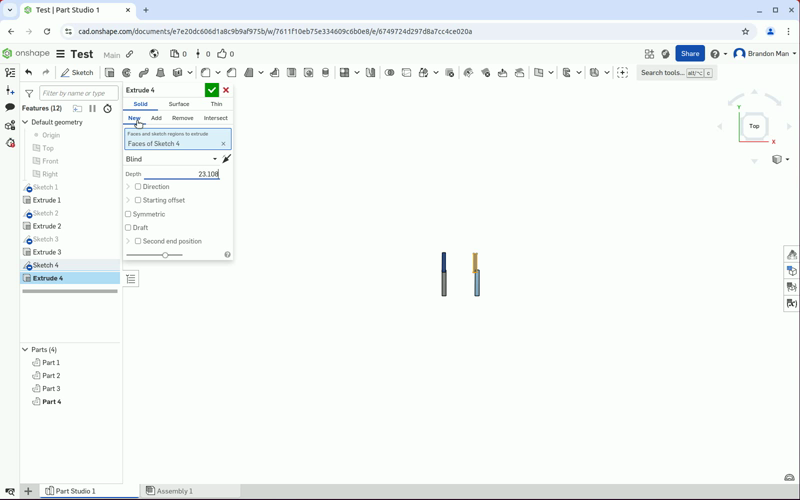
key(enter)
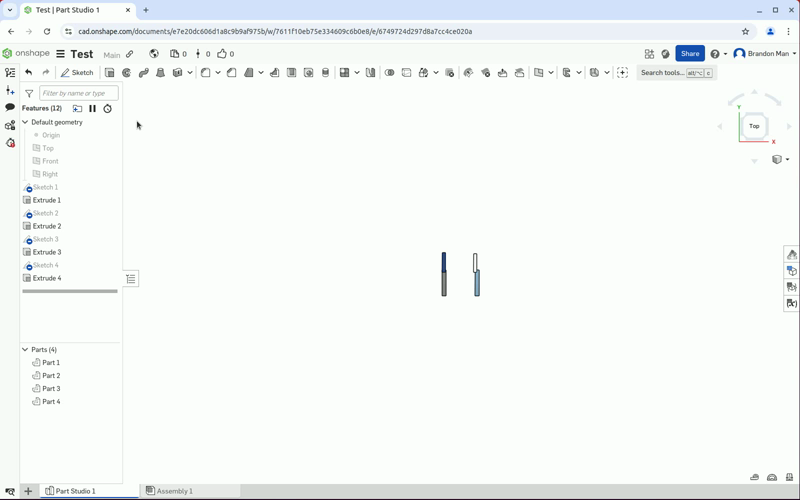
key(shift+h)
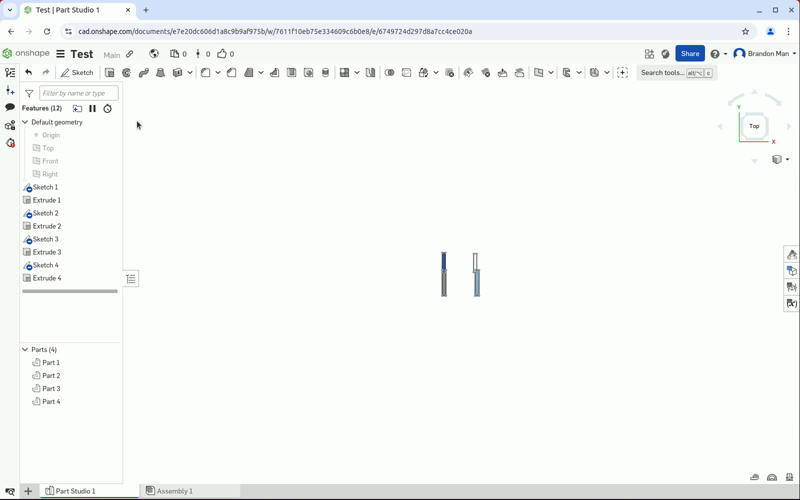
key(shift+h)
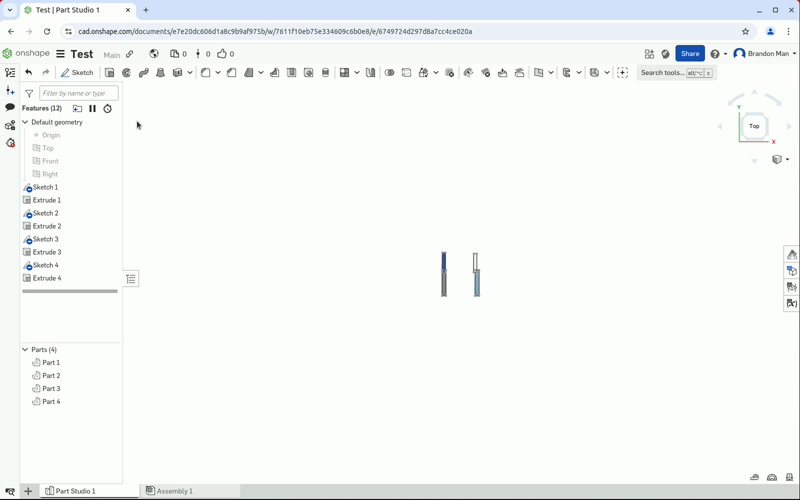
key(shift+7)
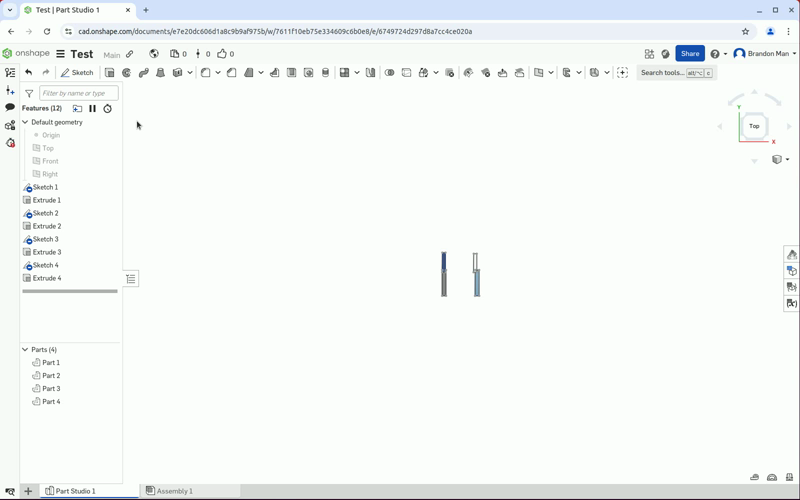
key(up, 3)
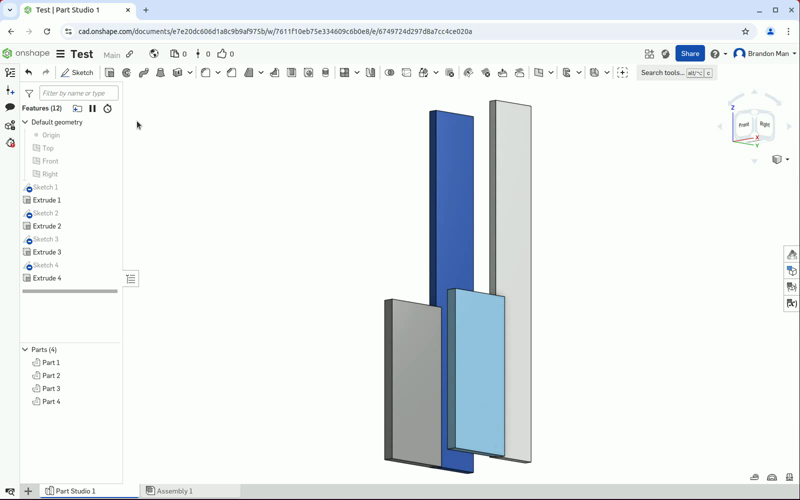
key(left, 3)
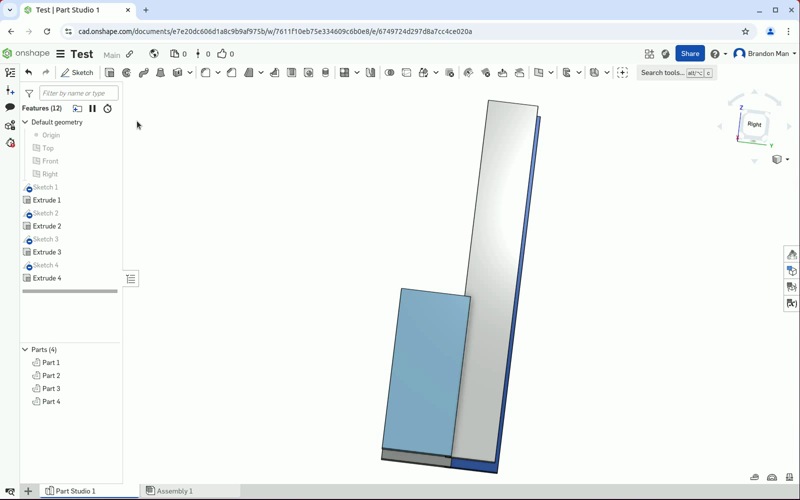
key(right, 3)
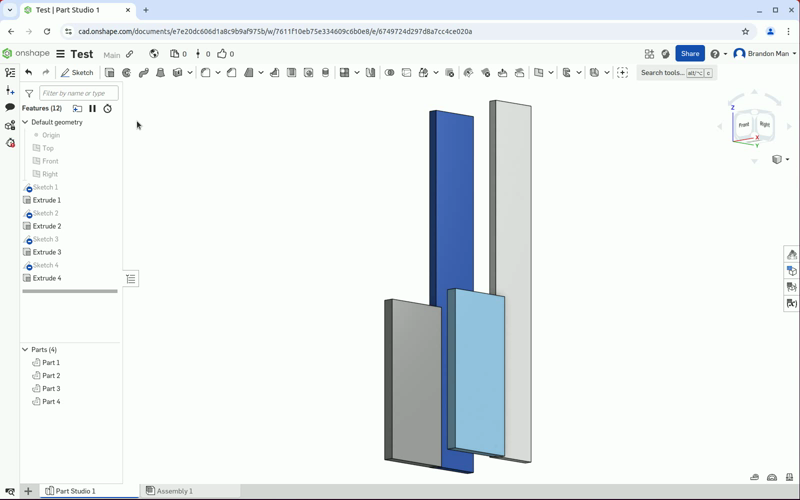
key(down, 3)
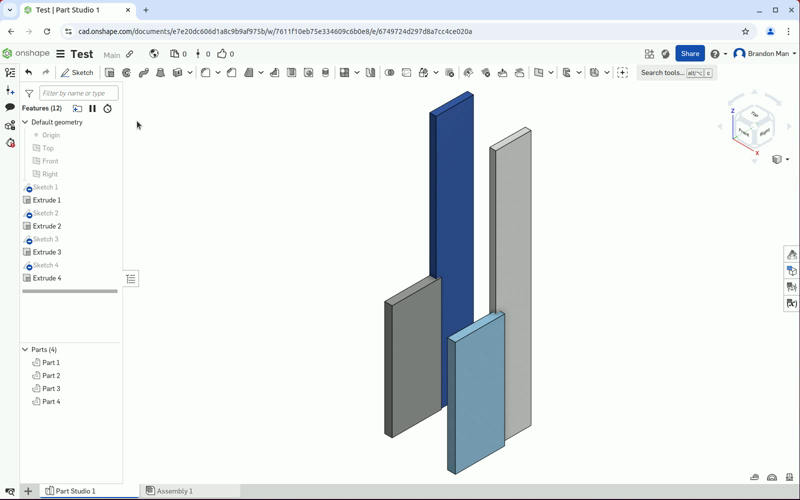
mouse_move(73, 189)
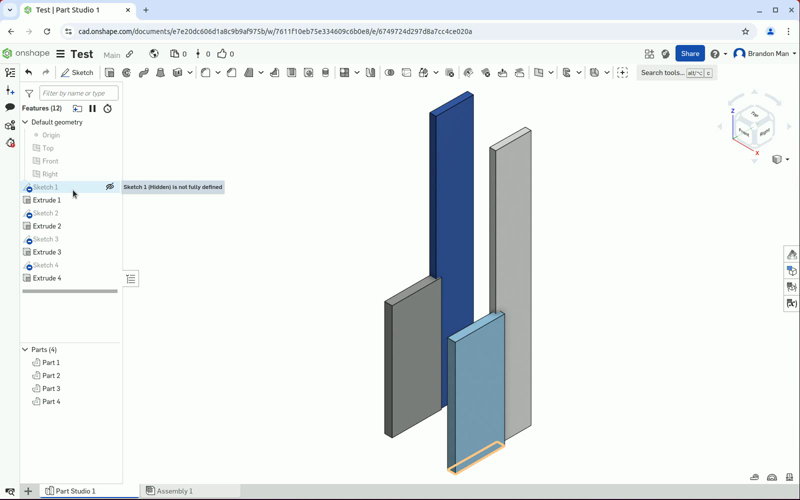
click(73, 189)